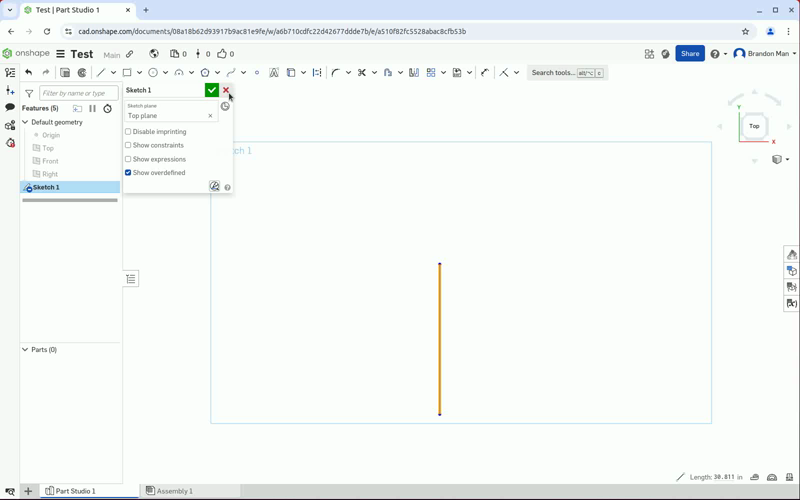
key(shift+h)
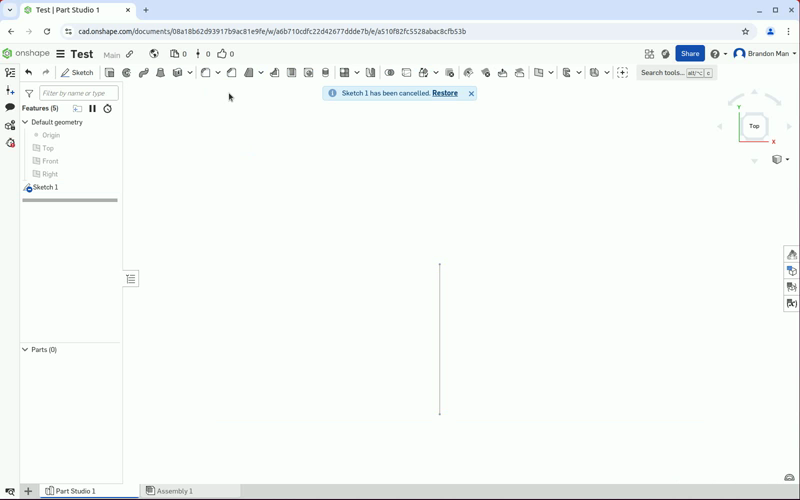
key(shift+s)
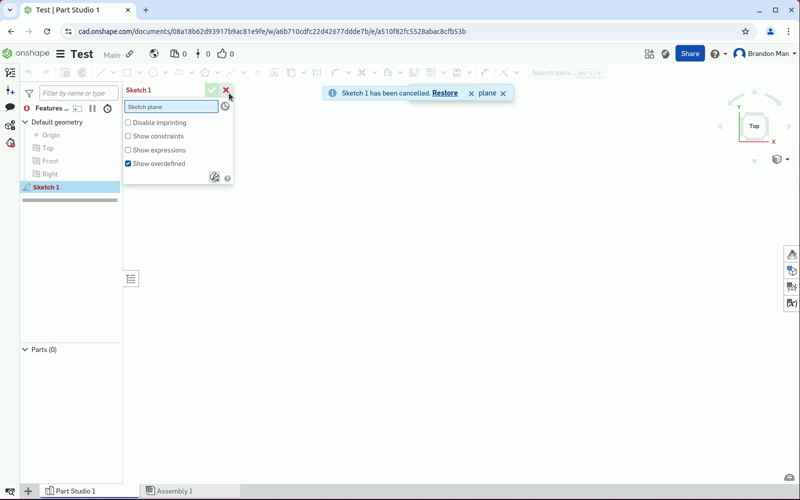
mouse_move(73, 150)
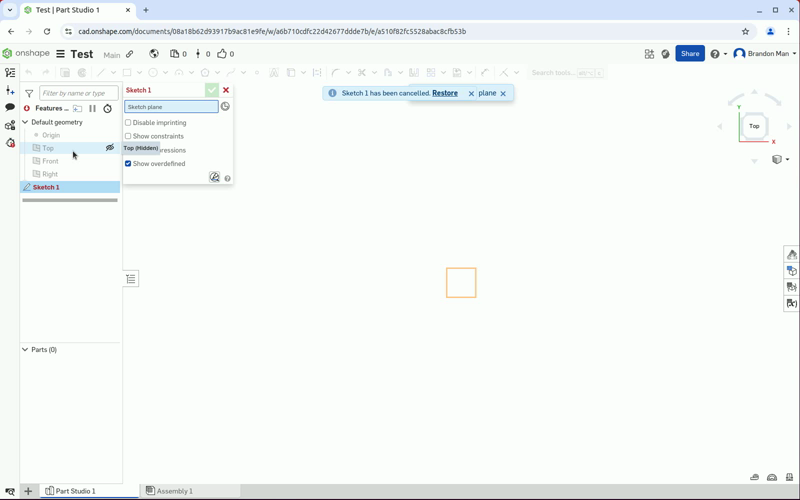
click(73, 150)
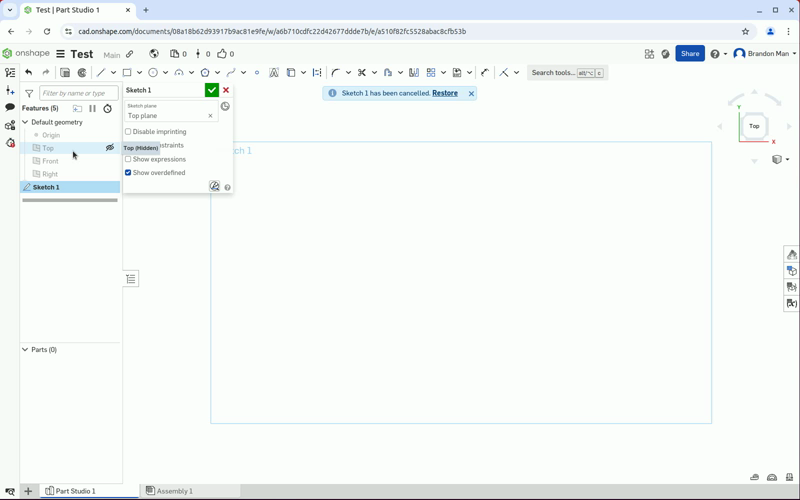
mouse_move(73, 352)
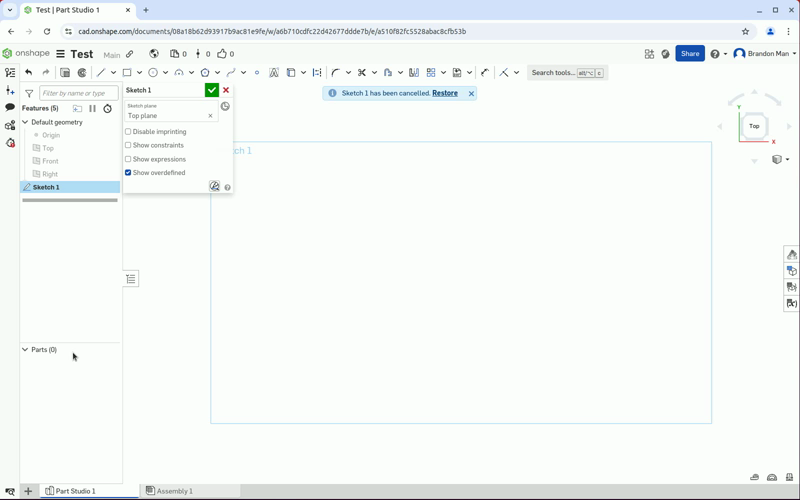
key(y)
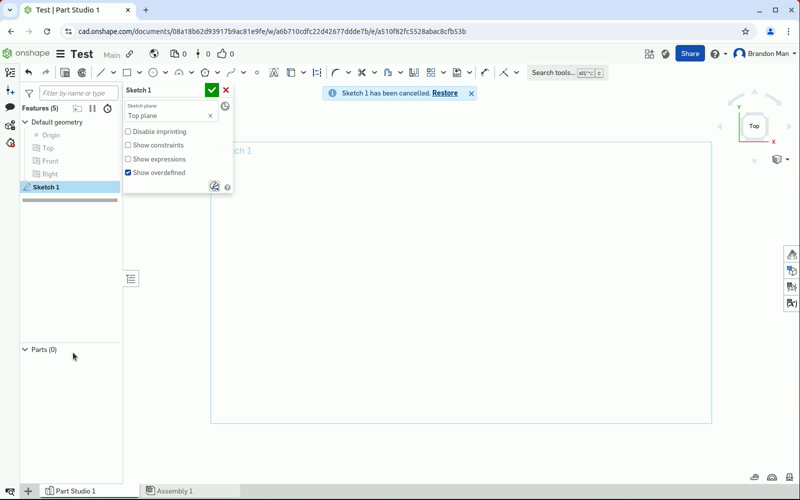
key(l)
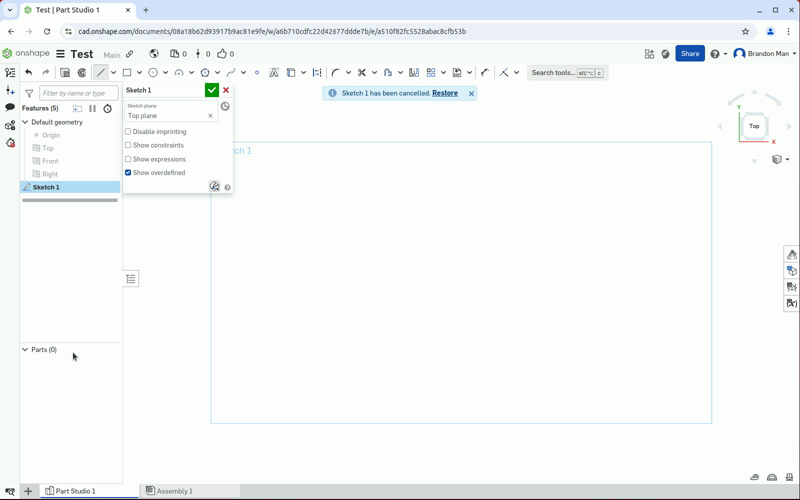
key_down(shift)
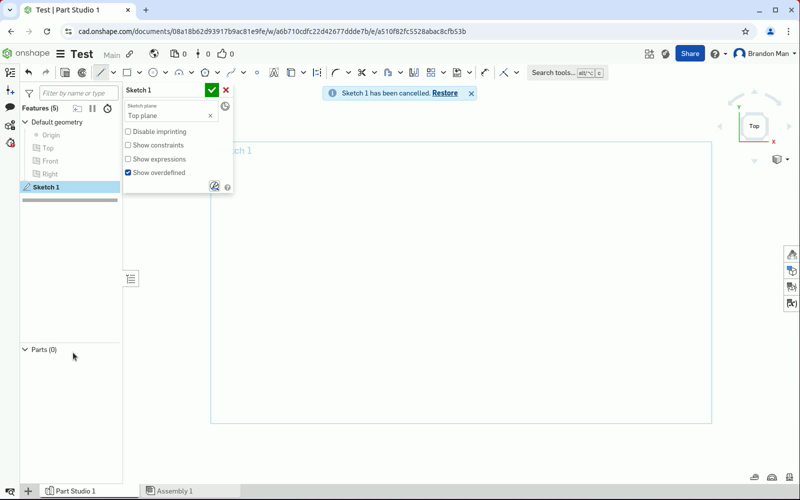
mouse_move(460, 366)
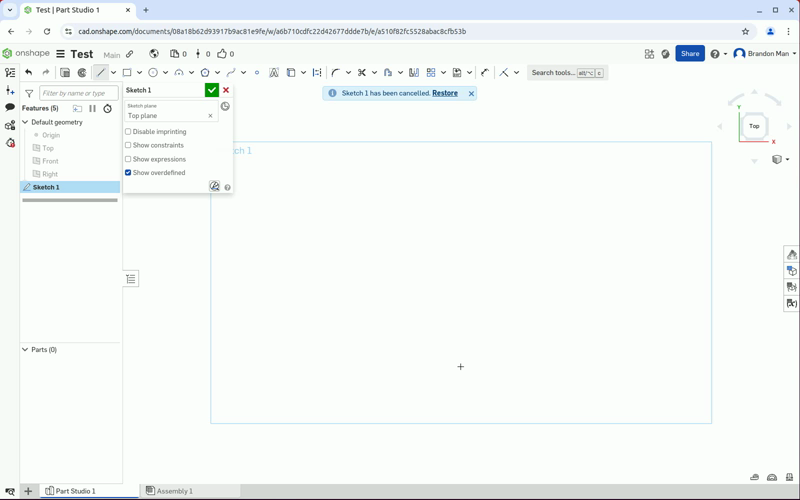
click(460, 366)
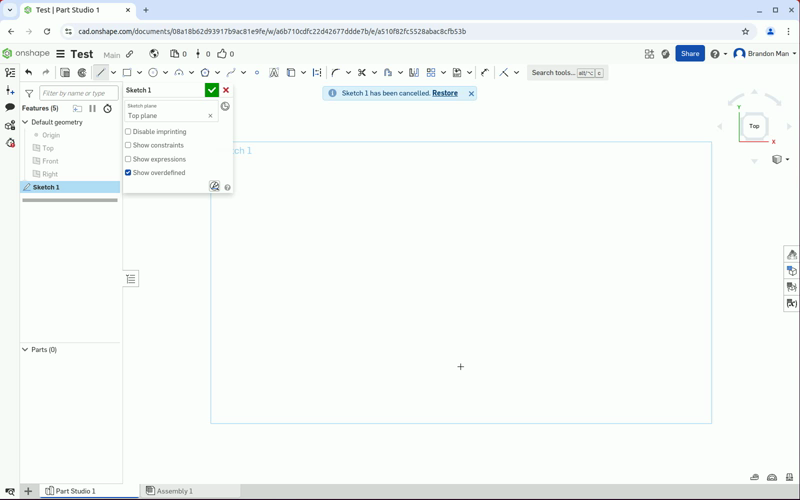
key_up(shift)
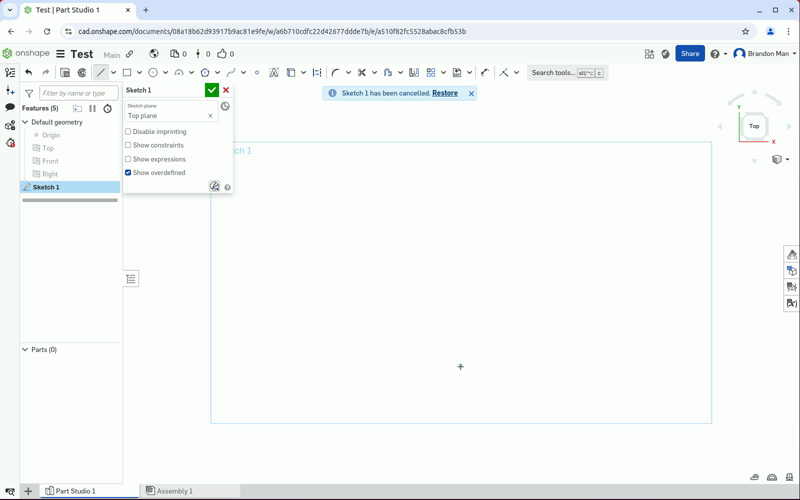
key_down(shift)
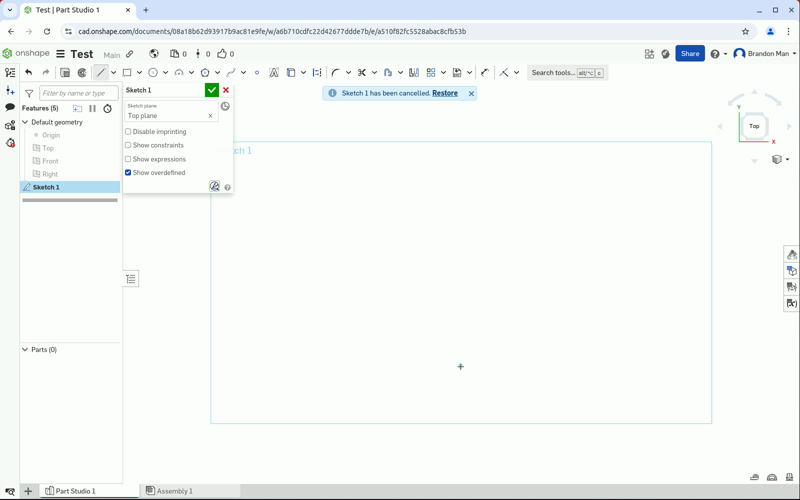
mouse_move(573, 366)
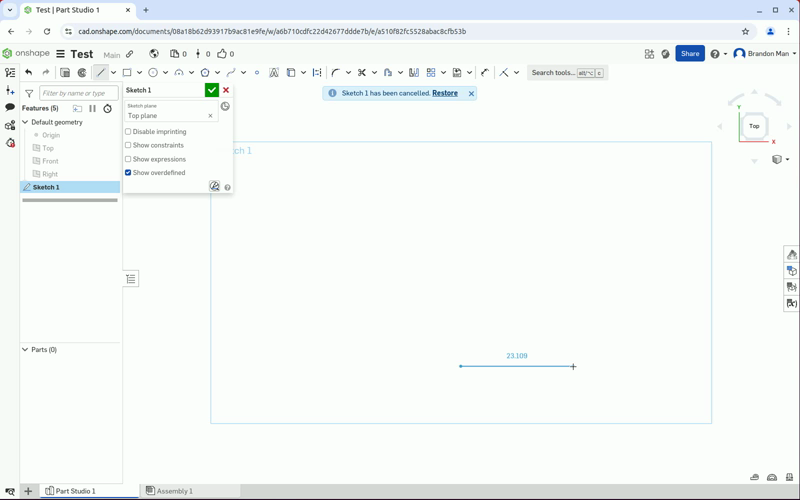
click(573, 366)
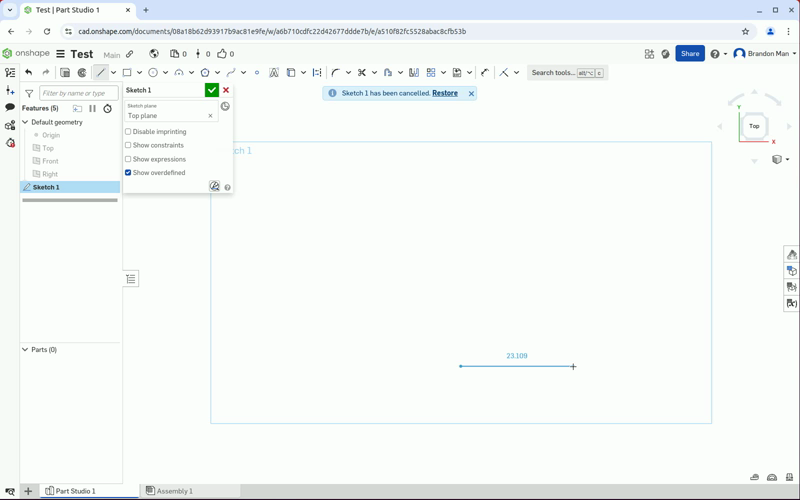
key_up(shift)
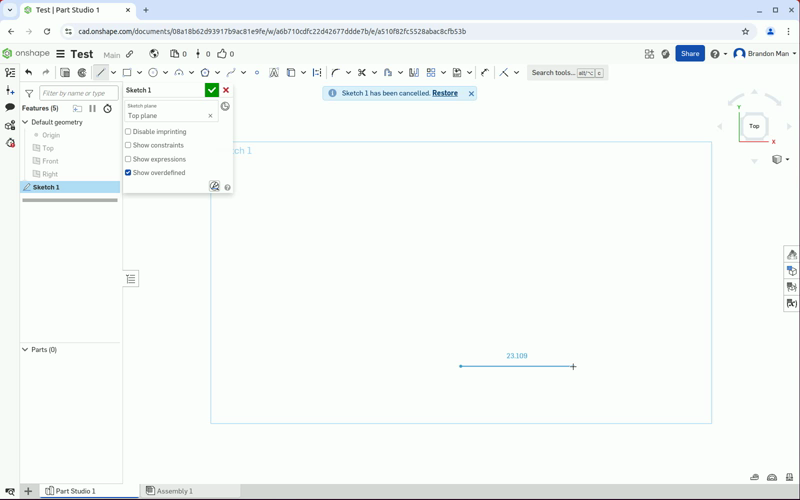
key_down(shift)
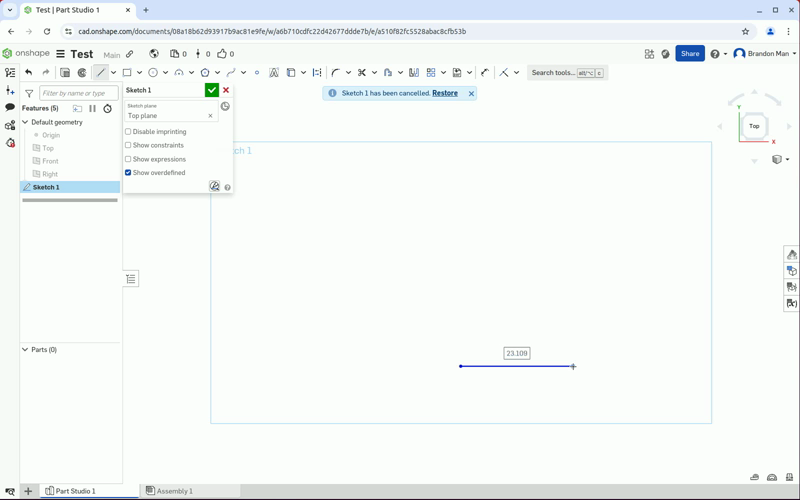
mouse_move(573, 283)
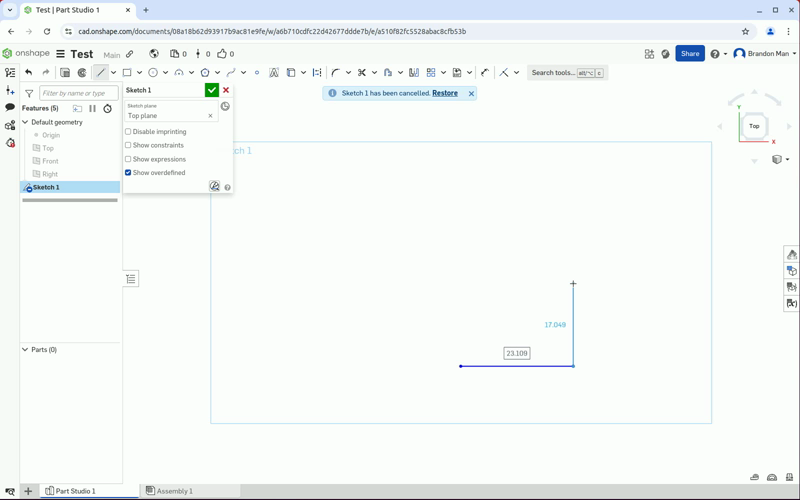
click(573, 283)
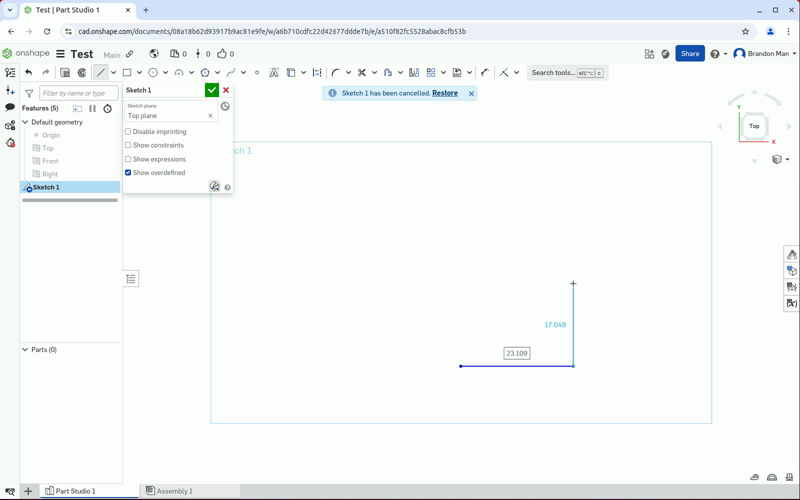
key_up(shift)
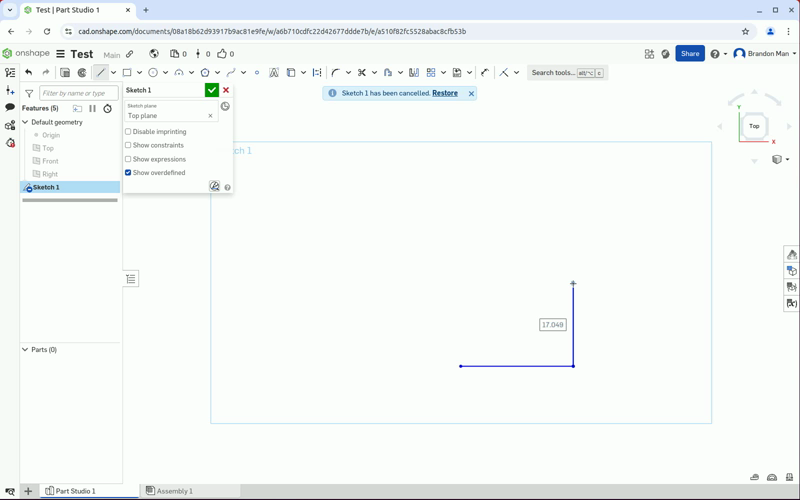
key_down(shift)
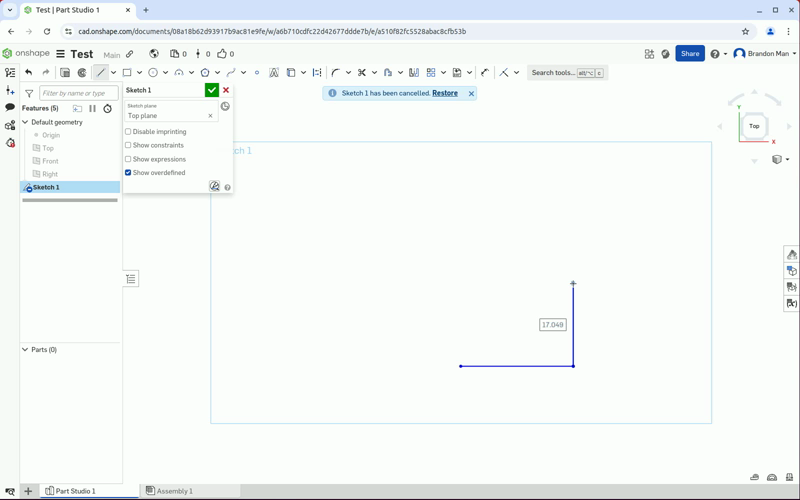
mouse_move(460, 283)
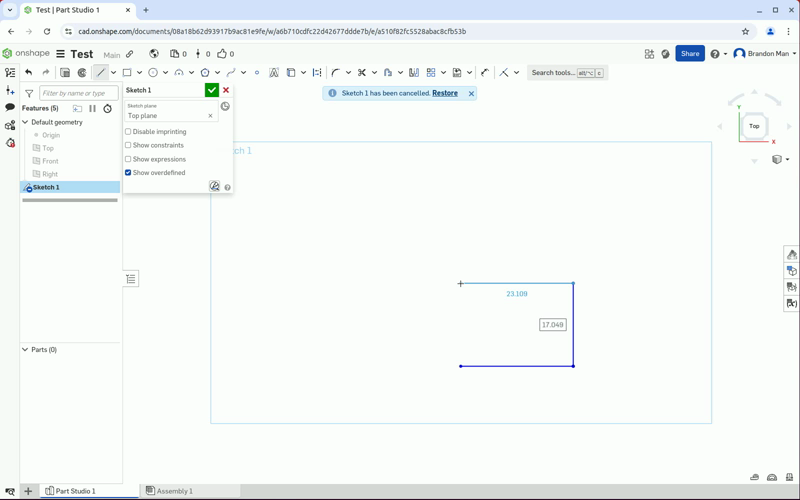
click(460, 283)
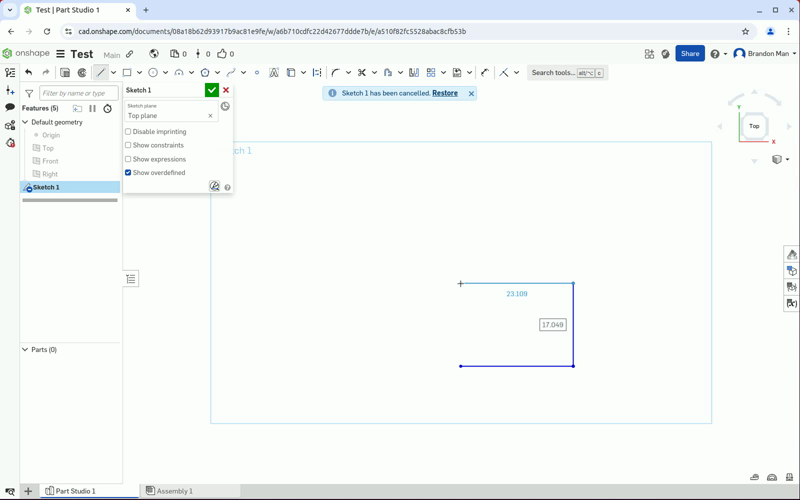
key_up(shift)
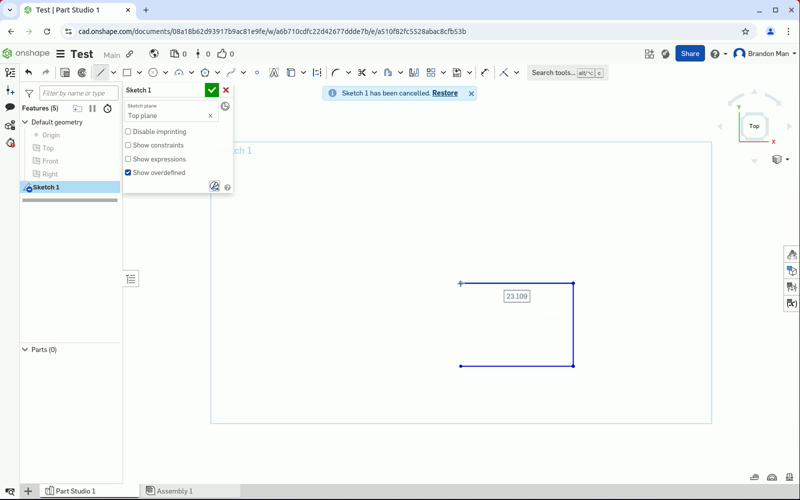
key_down(shift)
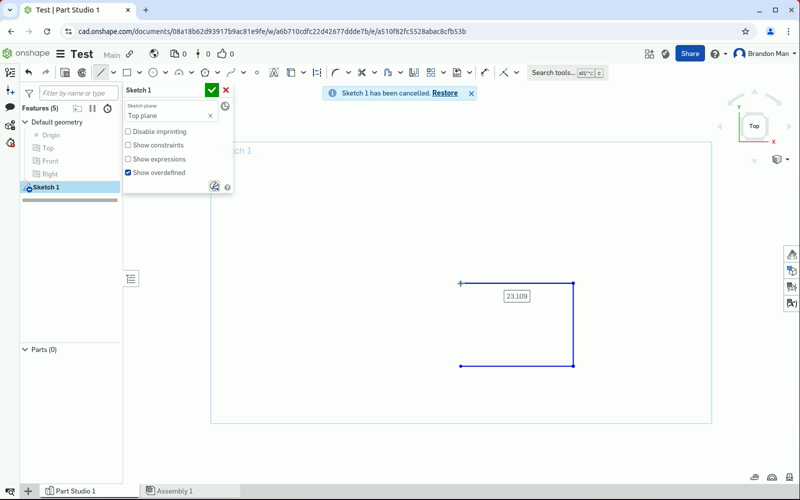
mouse_move(460, 366)
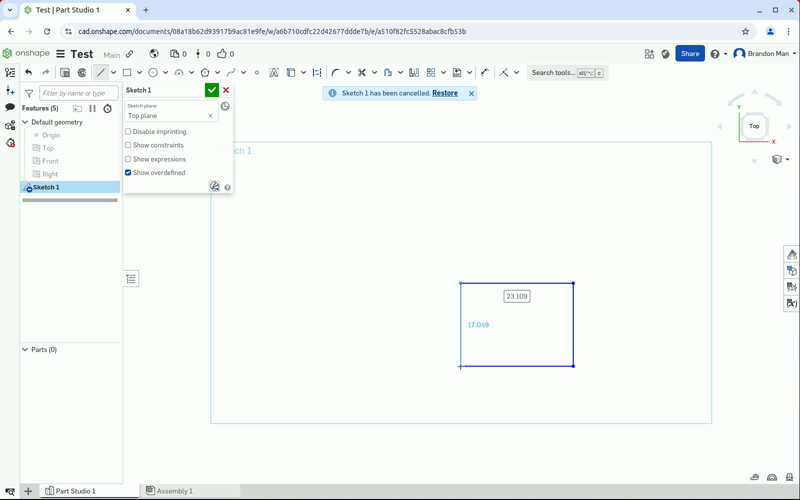
key_up(shift)
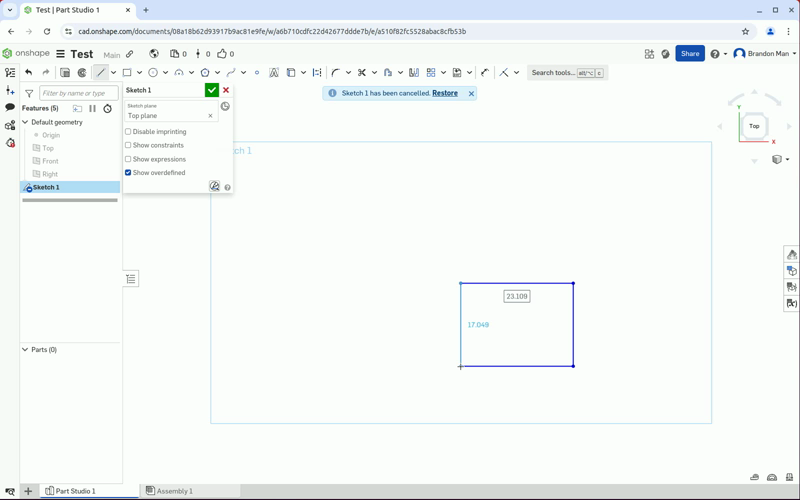
click(460, 366)
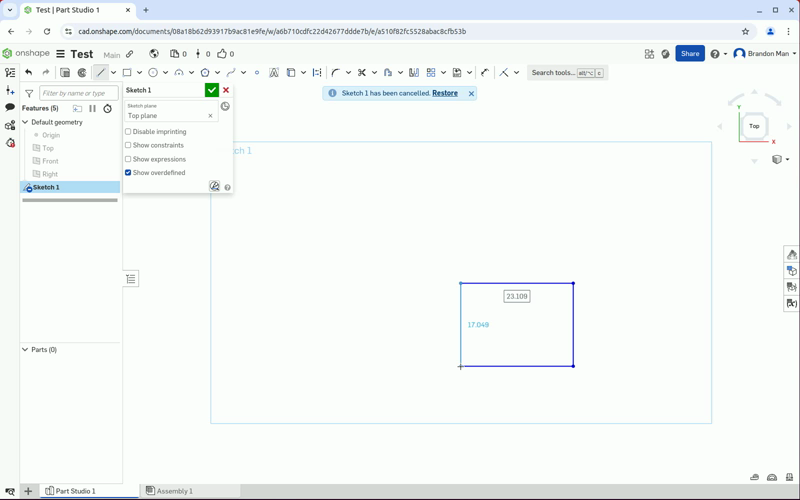
key(esc)
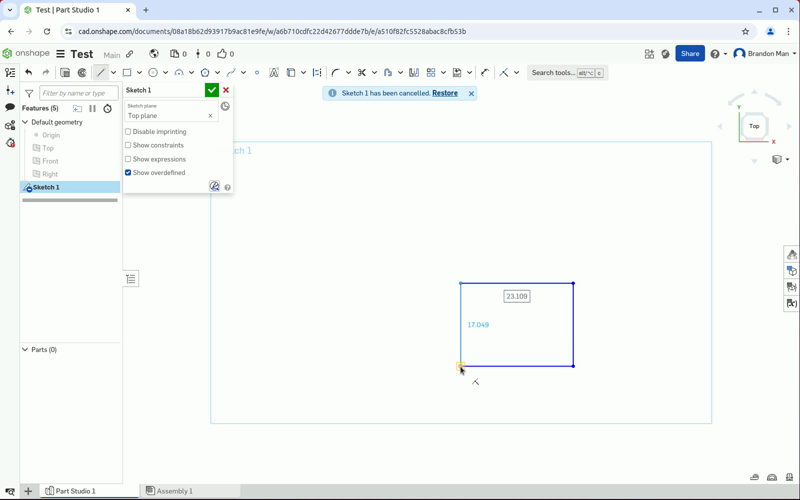
mouse_move(560, 295)
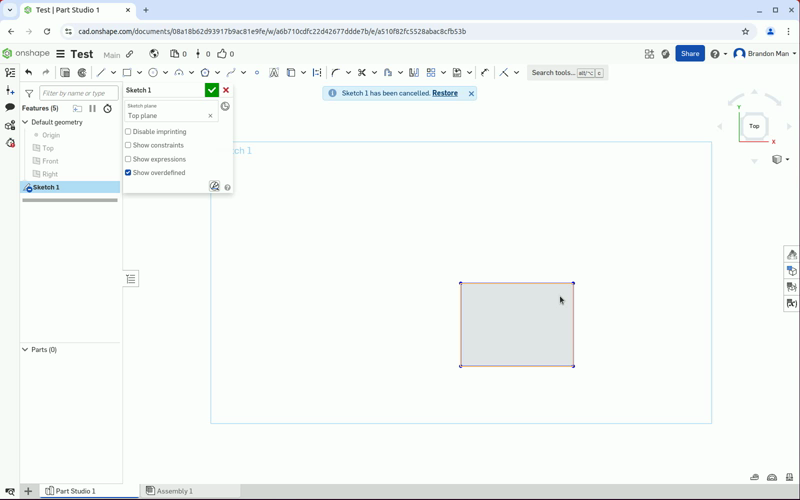
click(560, 295)
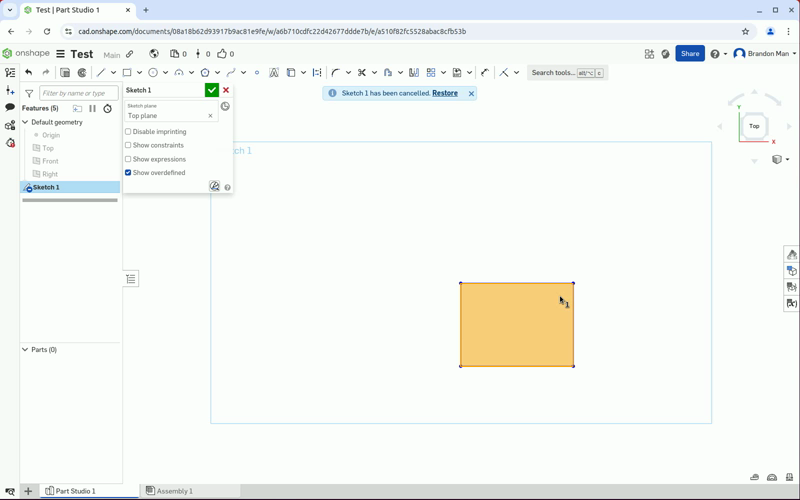
mouse_move(73, 352)
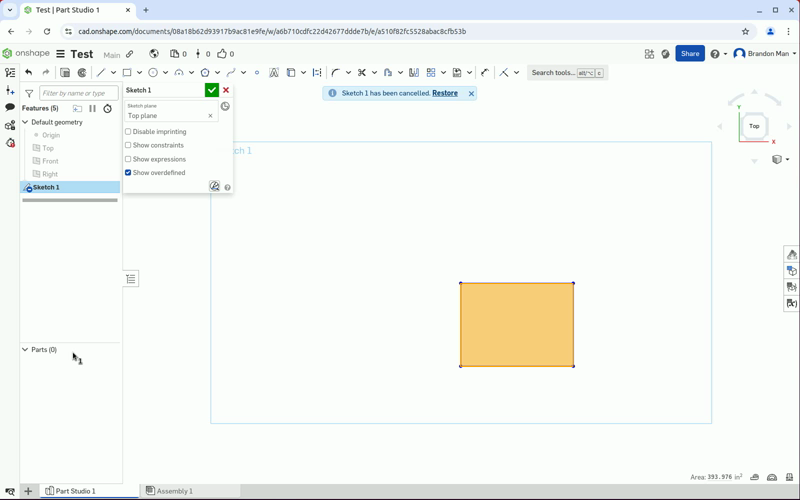
key(shift+y)
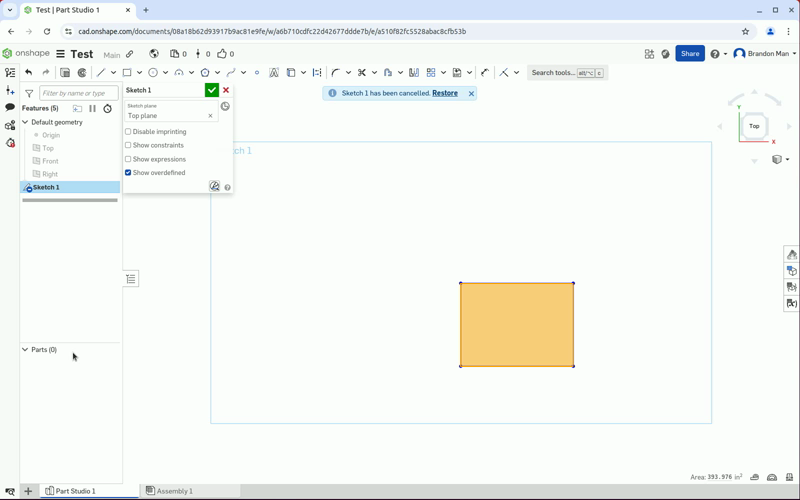
key(shift+e)
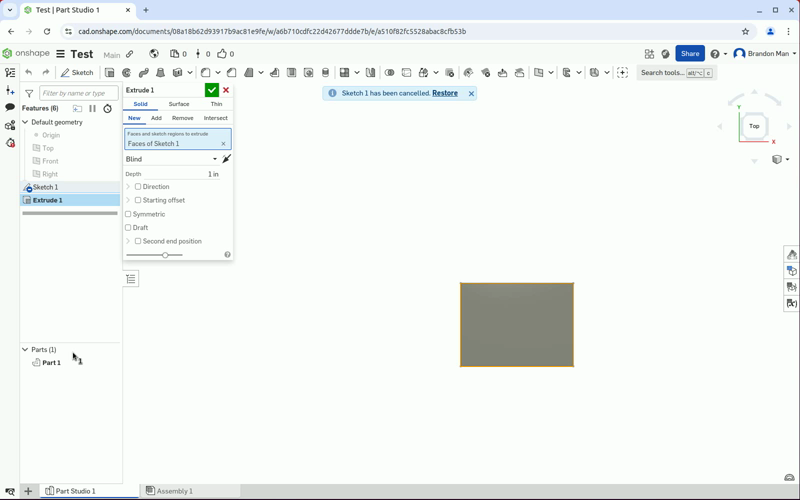
mouse_move(143, 106)
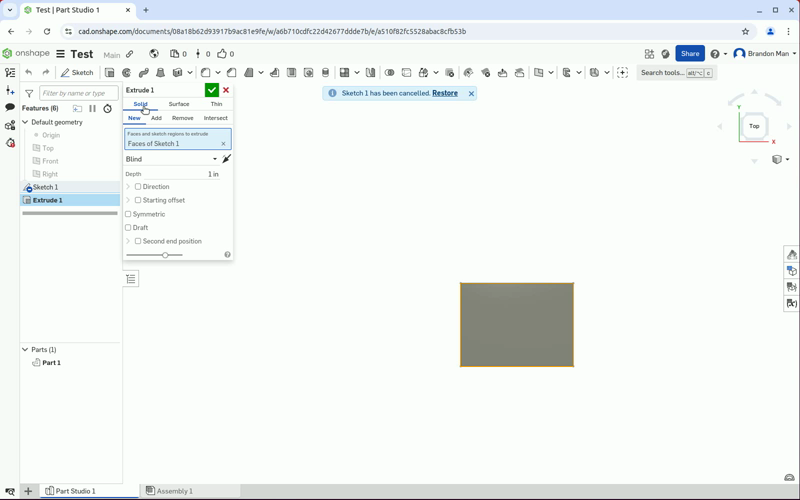
click(143, 106)
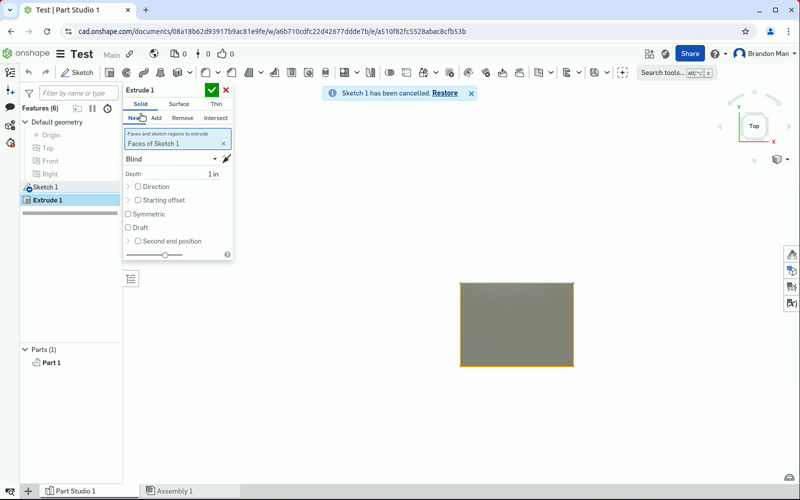
mouse_move(137, 120)
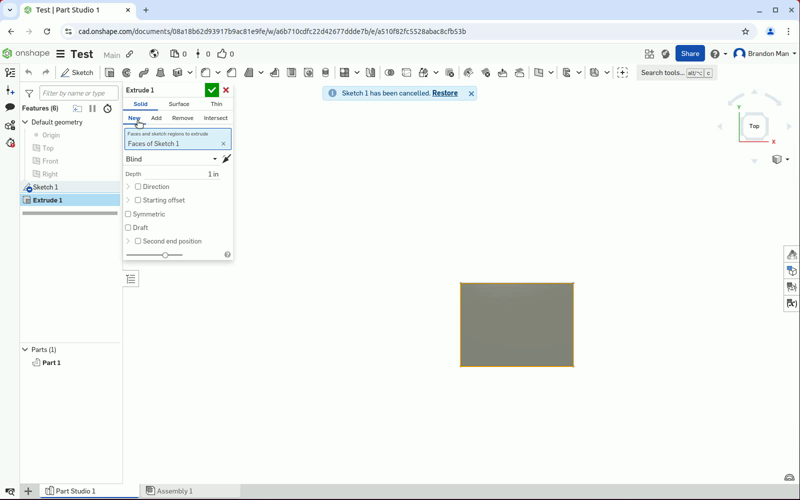
click(137, 120)
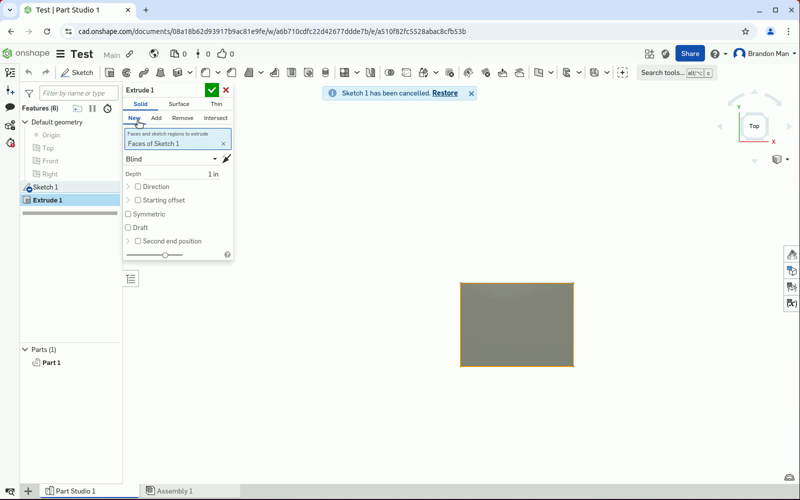
key(tab, 4)
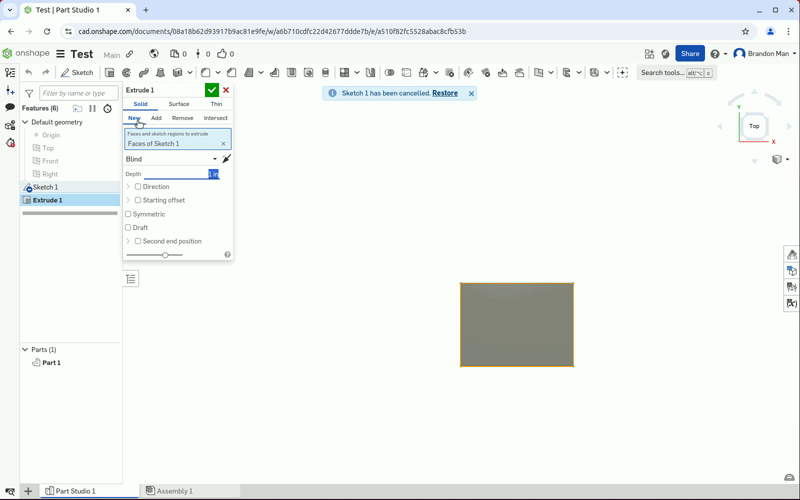
text(0.241)
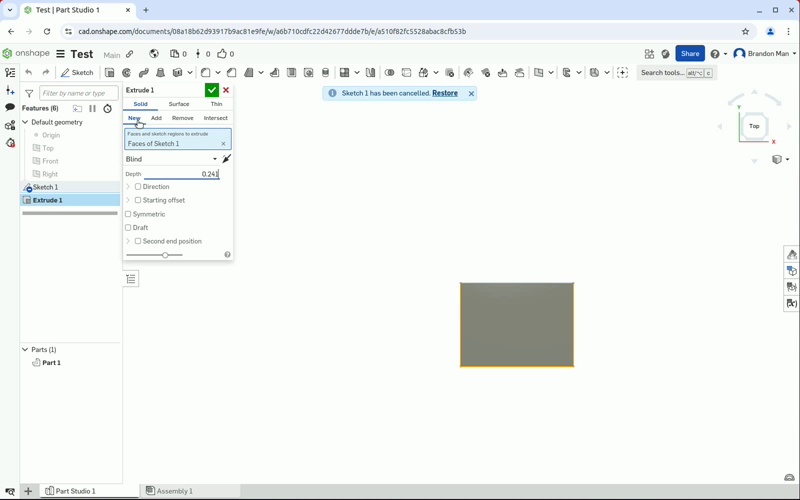
key(enter)
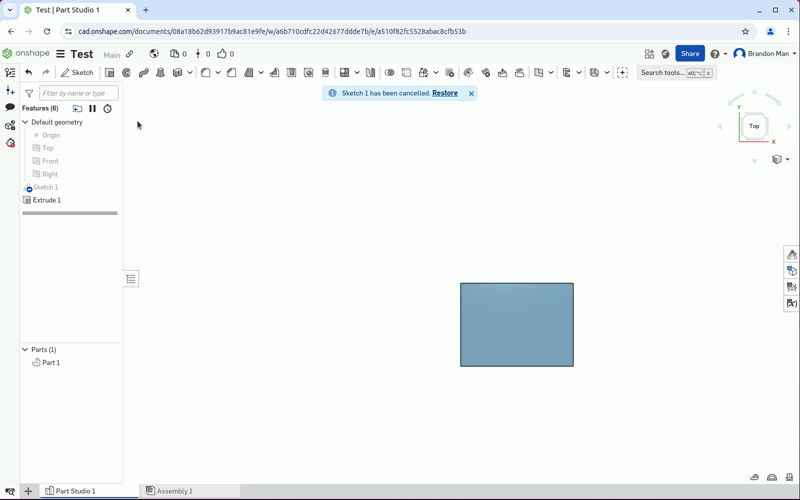
key(shift+h)
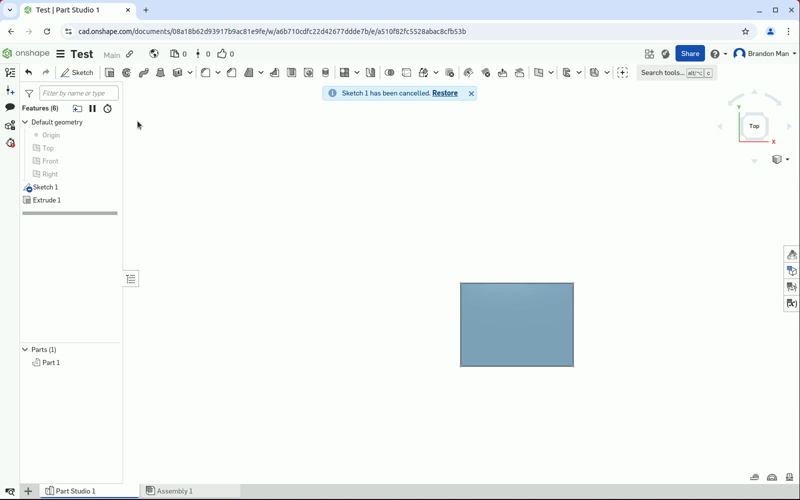
key(shift+h)
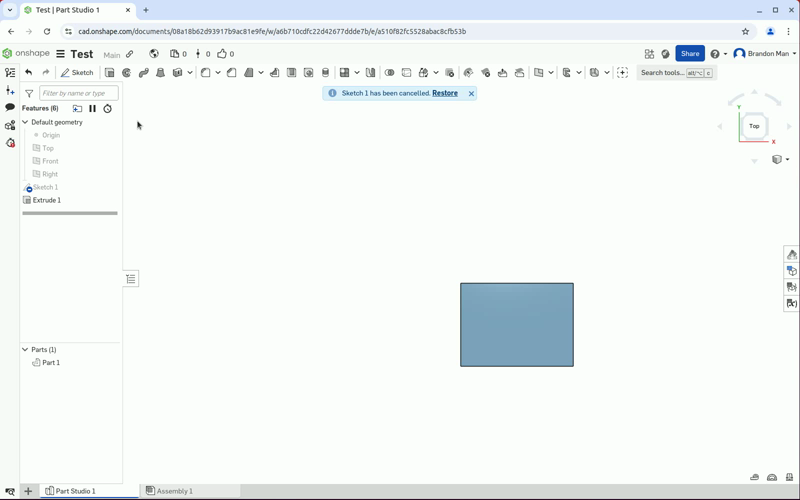
mouse_move(73, 189)
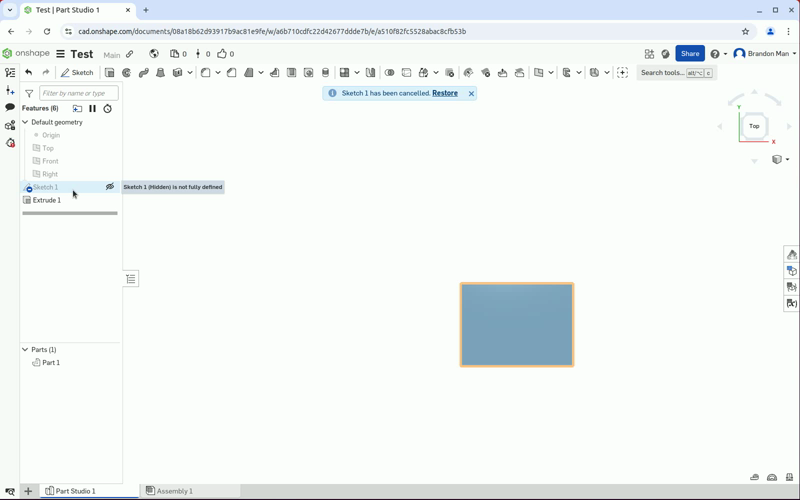
click(73, 189)
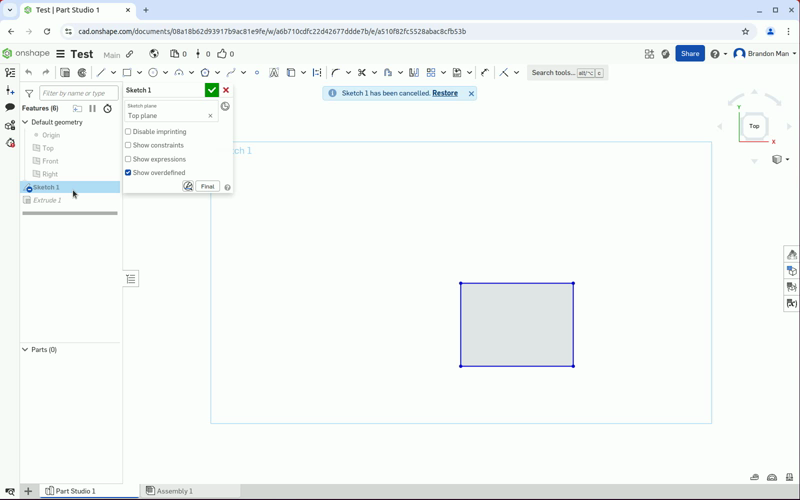
mouse_move(229, 92)
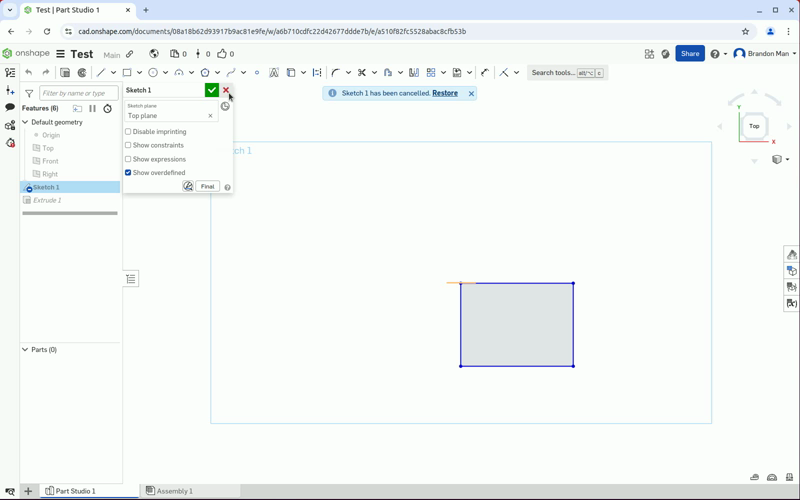
click(229, 92)
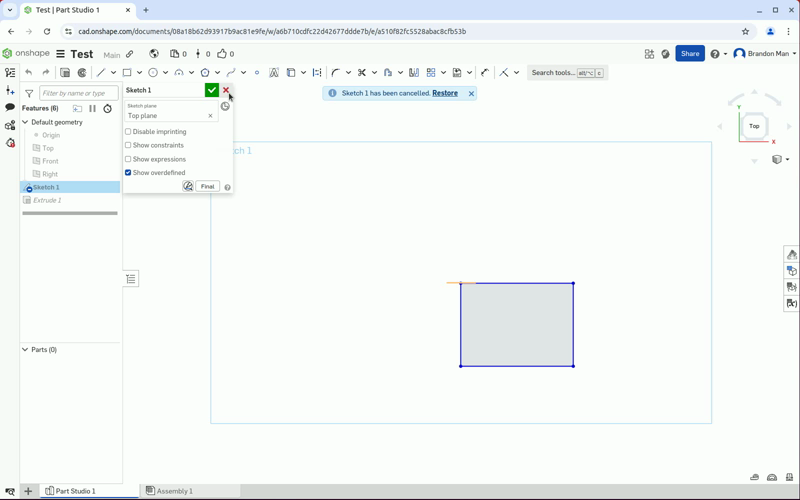
key(shift+s)
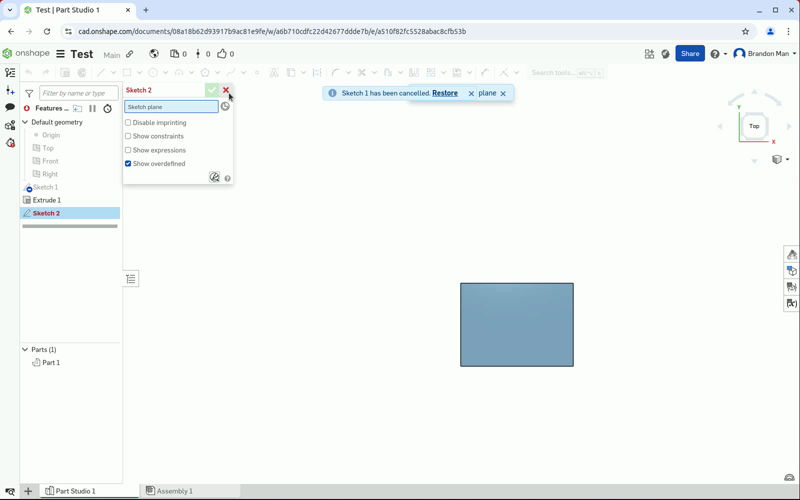
mouse_move(73, 150)
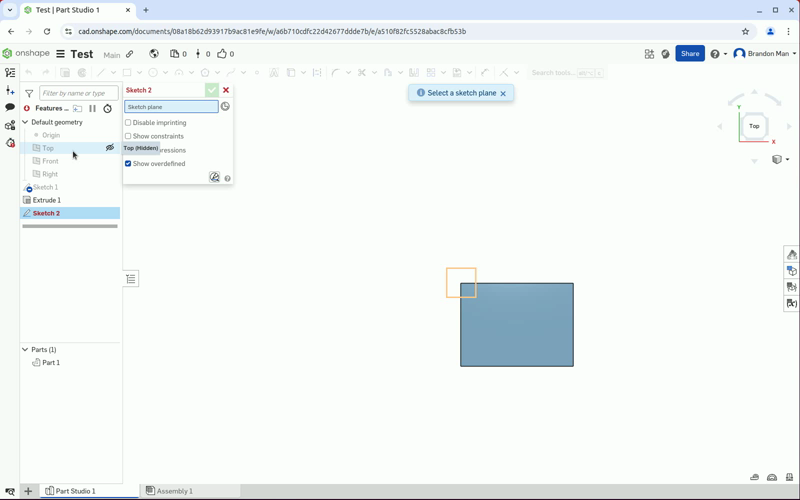
click(73, 150)
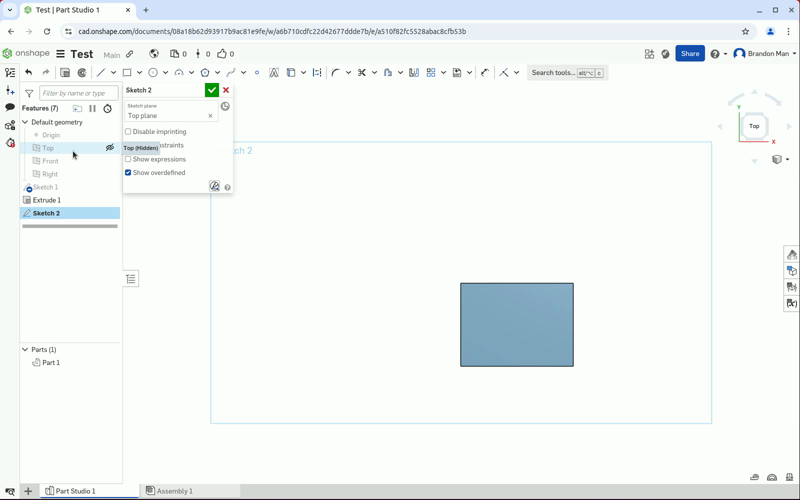
mouse_move(73, 352)
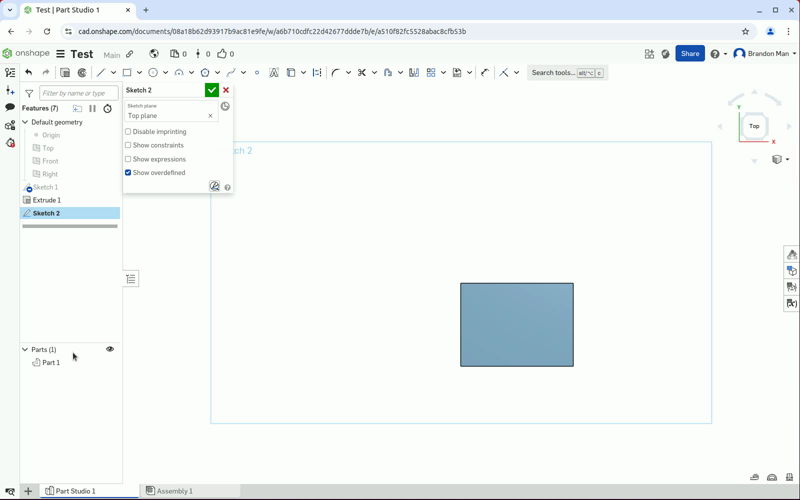
key(y)
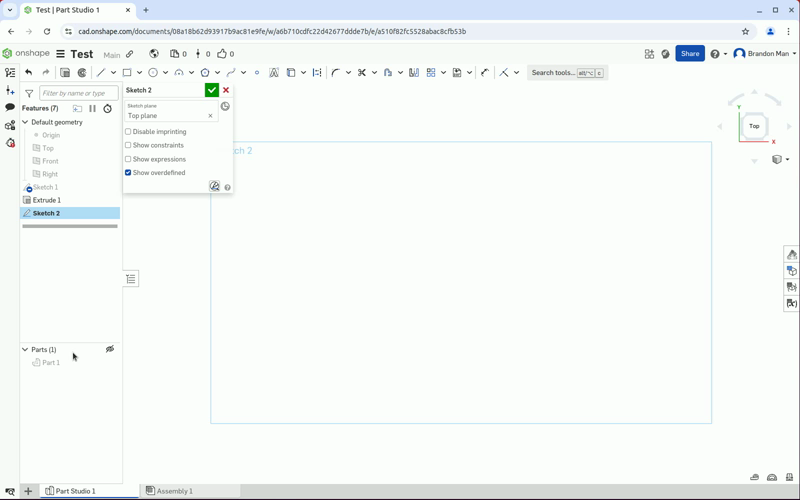
key(l)
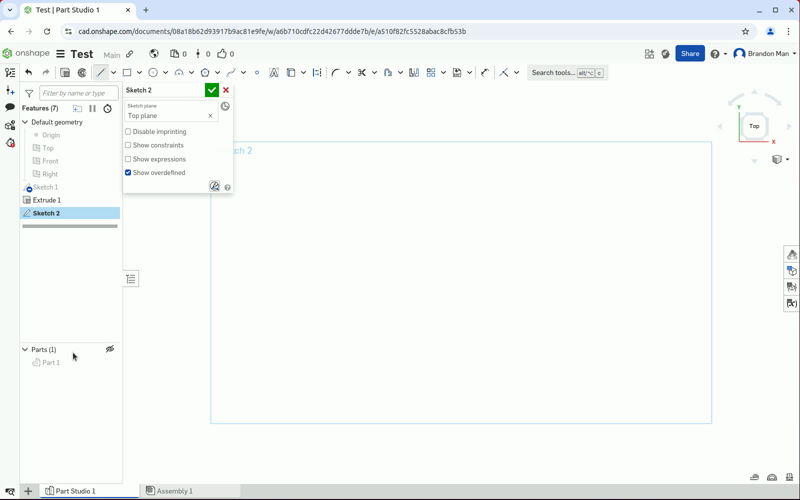
key_down(shift)
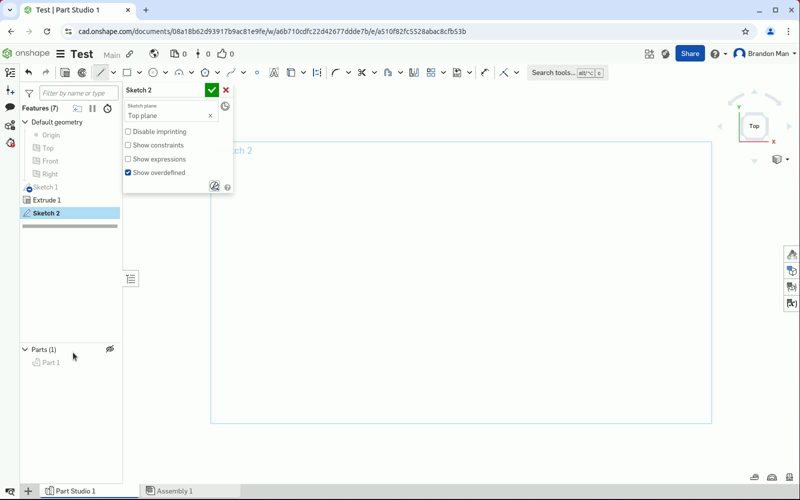
mouse_move(459, 366)
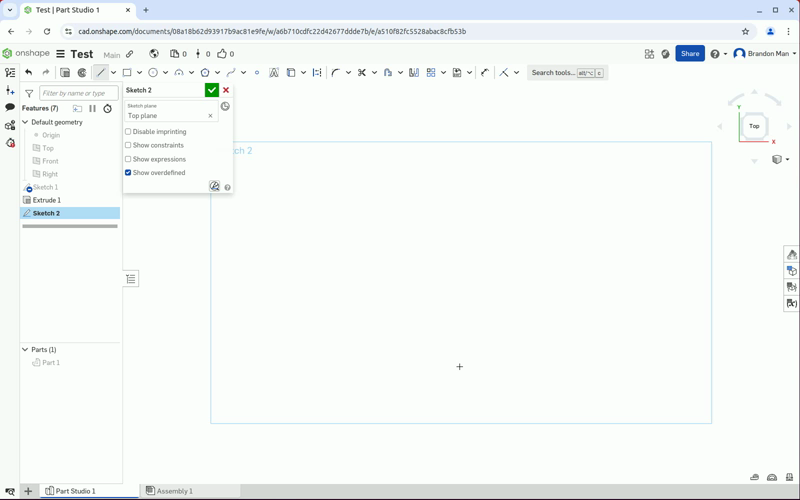
click(459, 366)
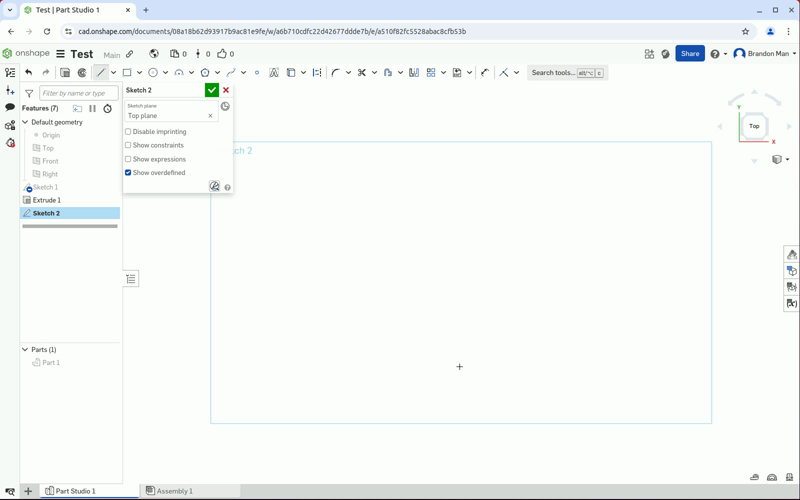
key_up(shift)
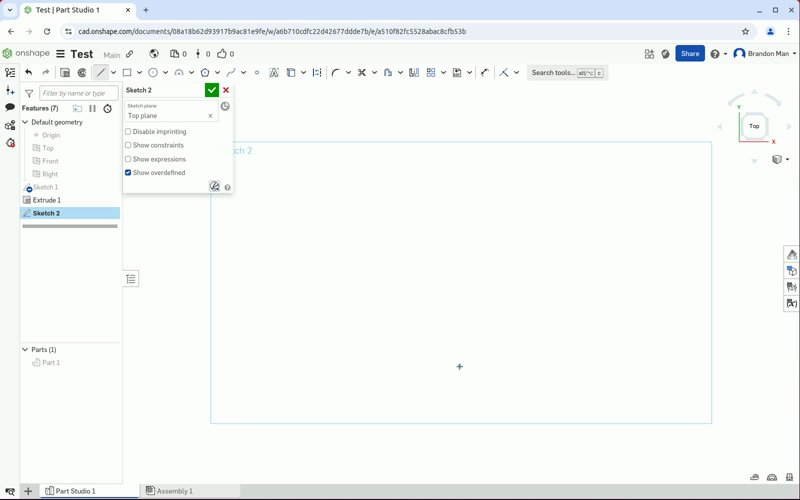
key_down(shift)
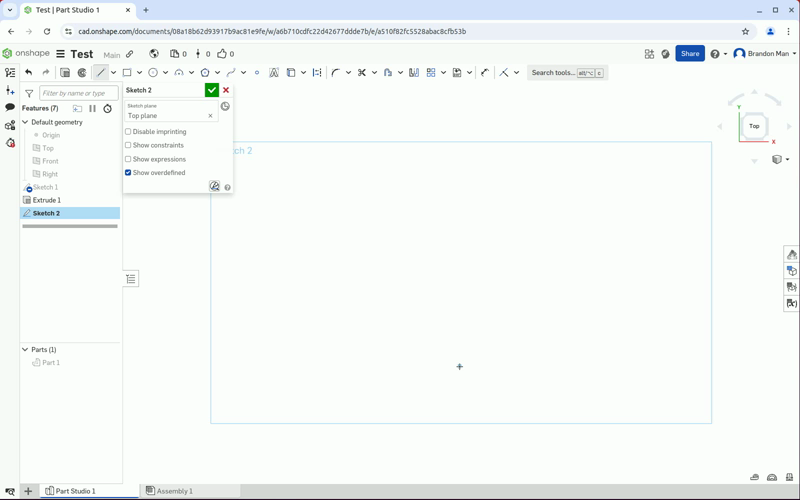
mouse_move(489, 366)
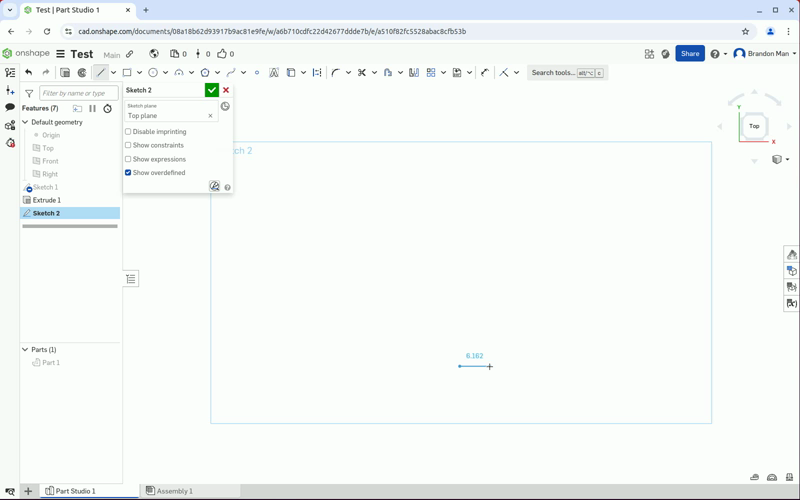
mouse_move(460, 366)
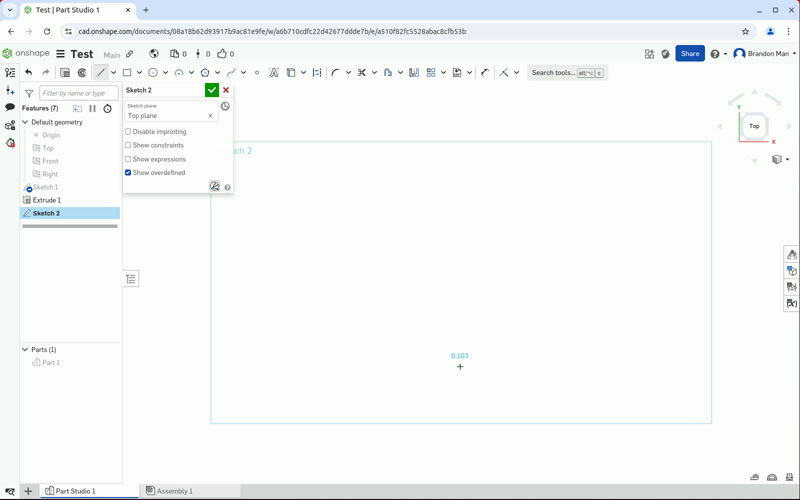
scroll(6)
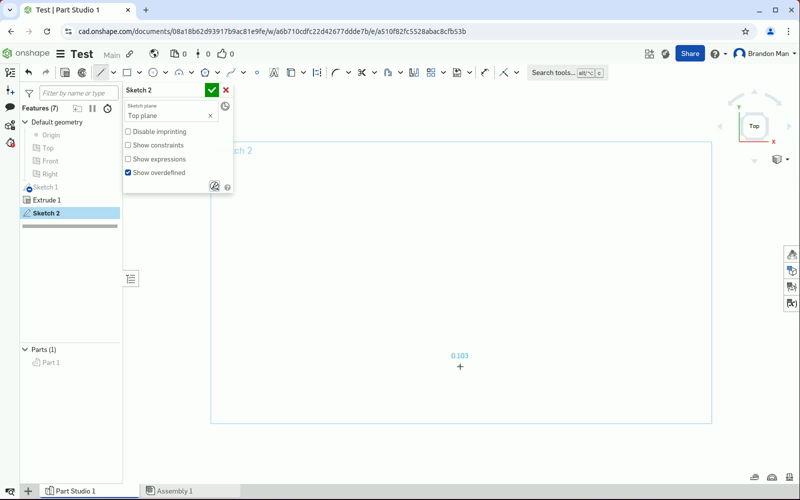
scroll(6)
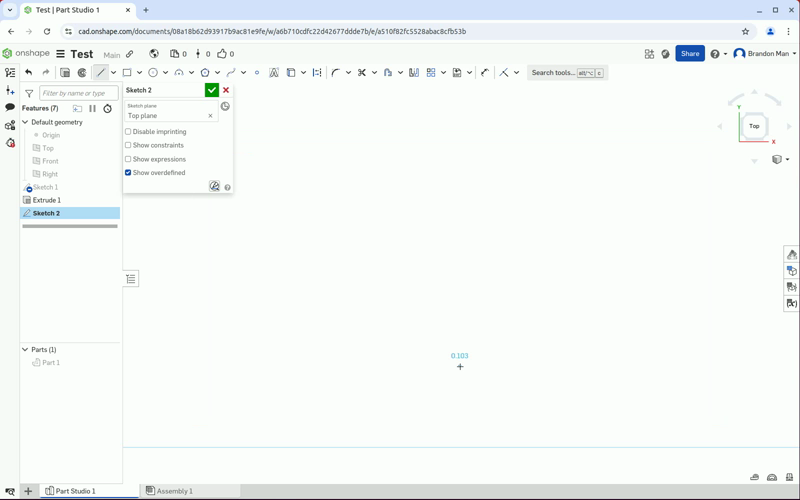
scroll(6)
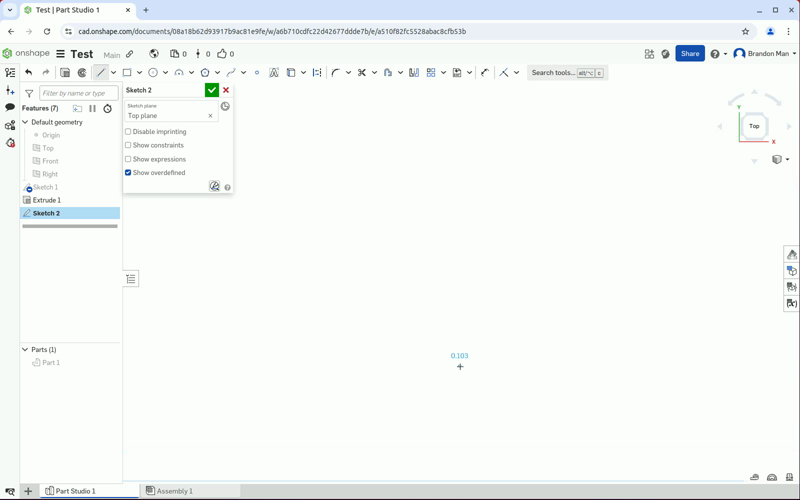
scroll(6)
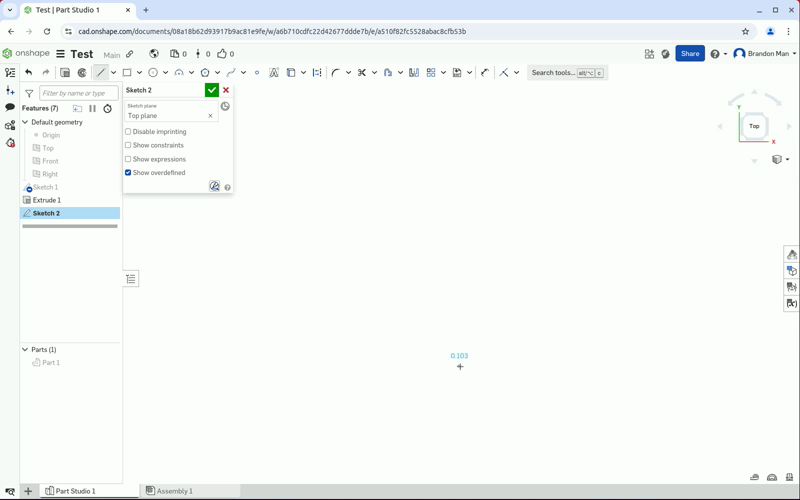
scroll(6)
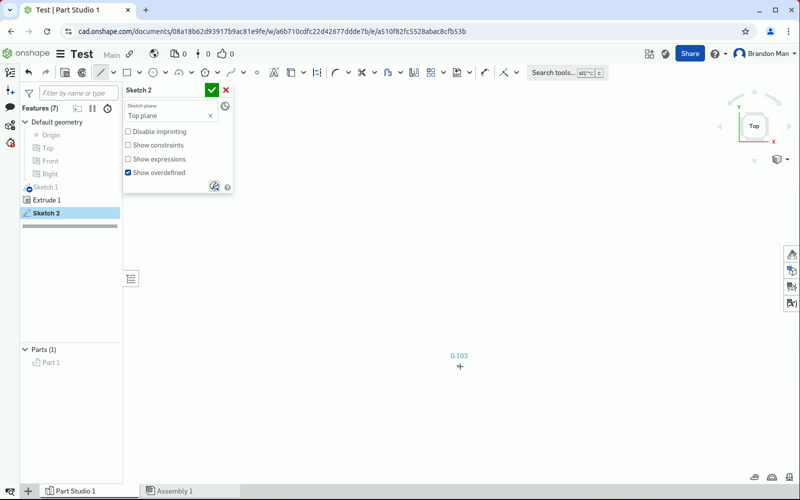
scroll(6)
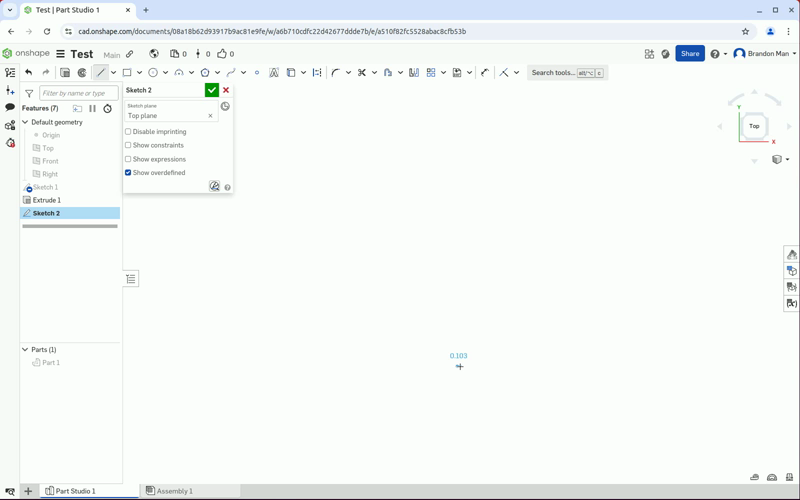
scroll(6)
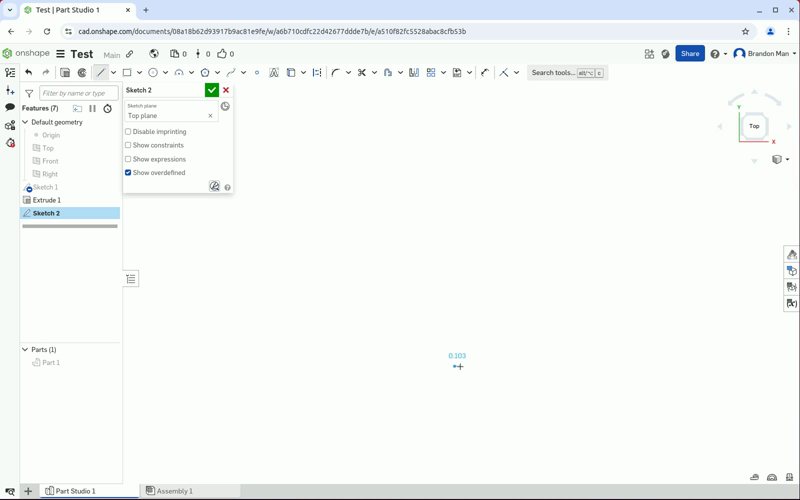
click(460, 366)
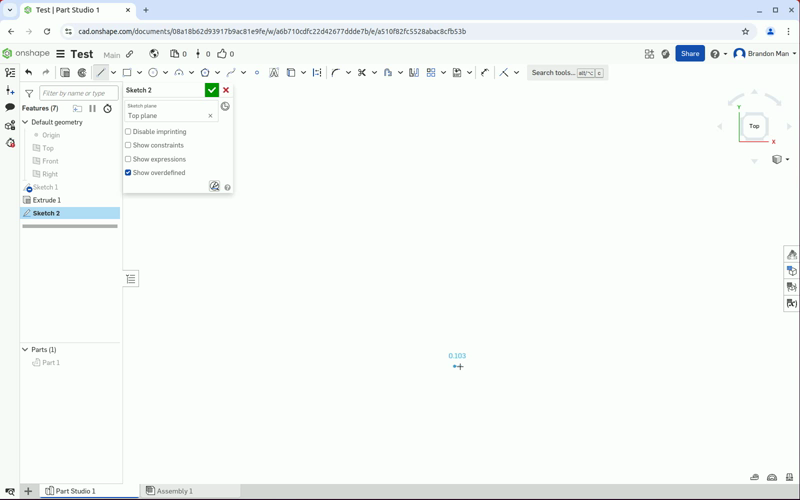
scroll(-6)
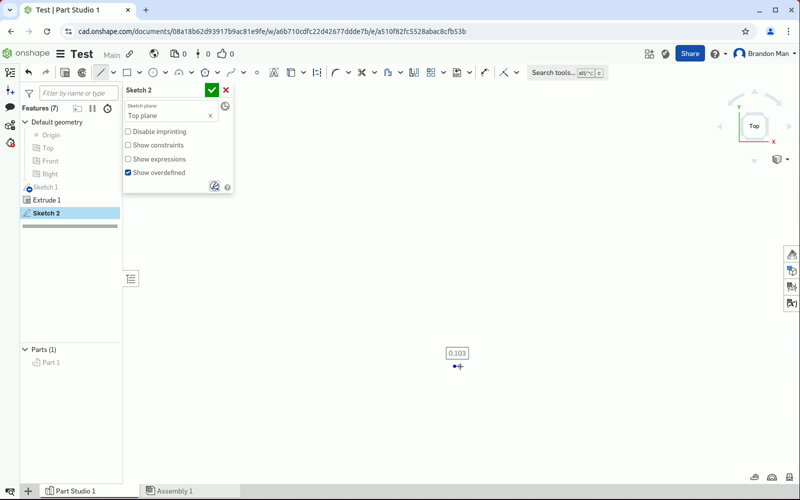
scroll(-6)
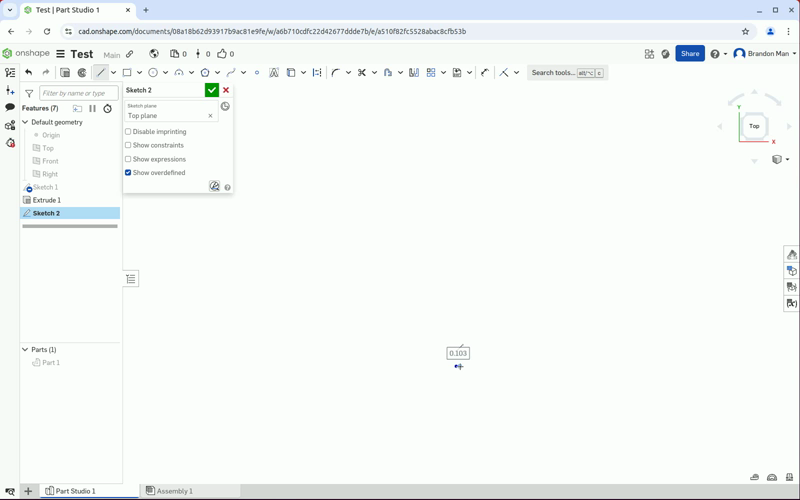
scroll(-6)
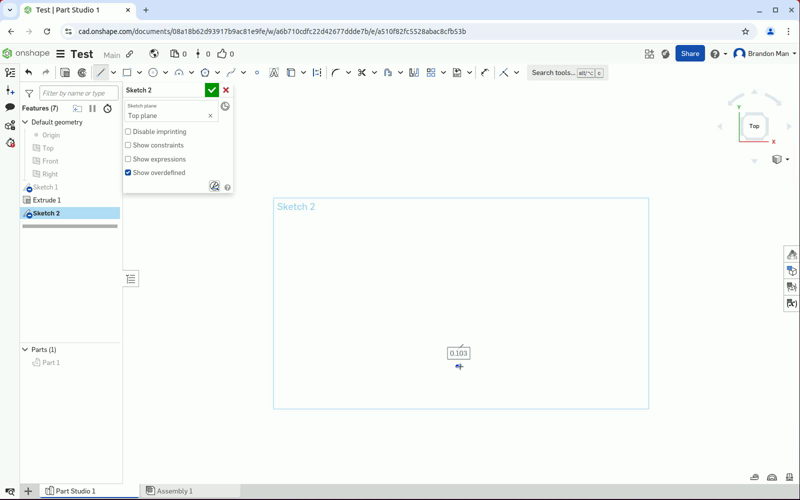
scroll(-6)
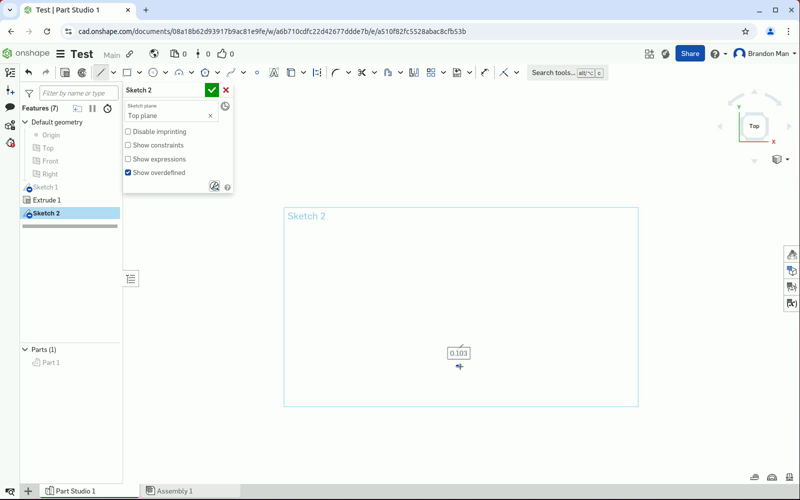
scroll(-6)
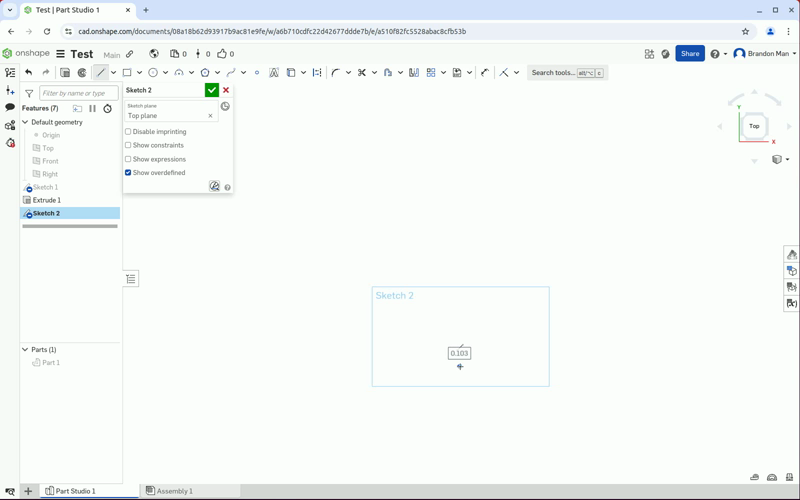
scroll(-6)
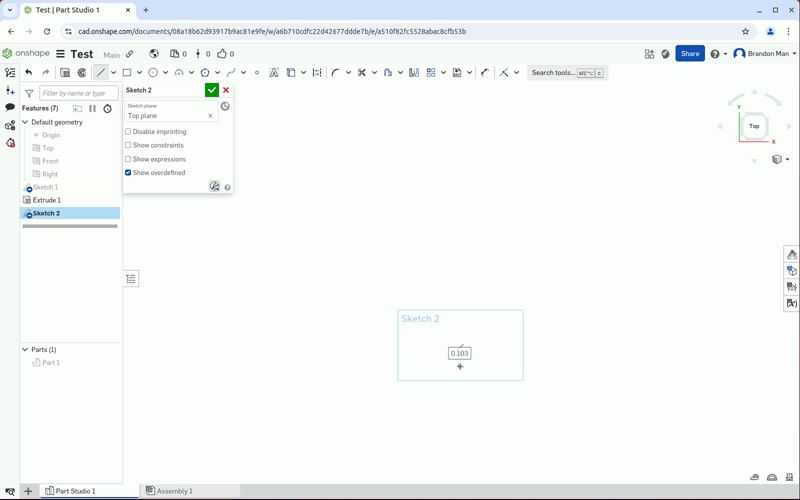
scroll(-6)
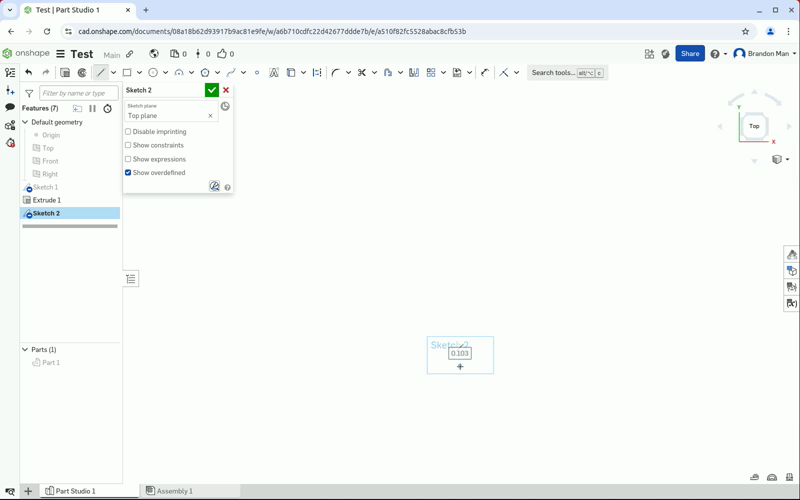
key_up(shift)
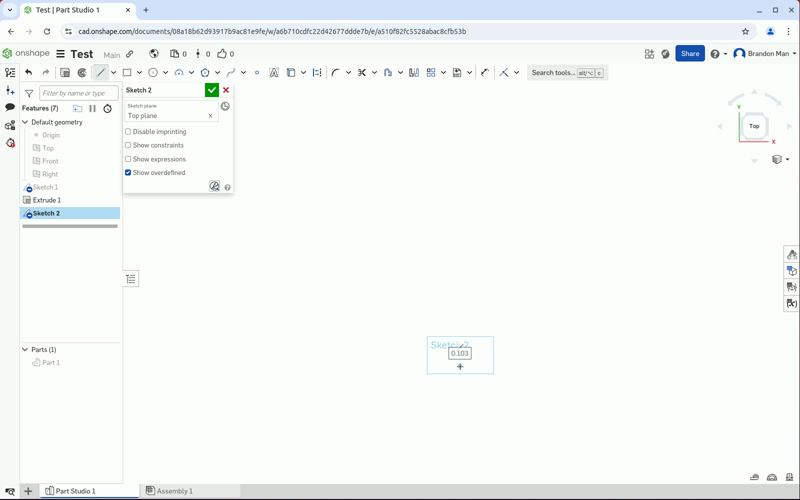
key_down(shift)
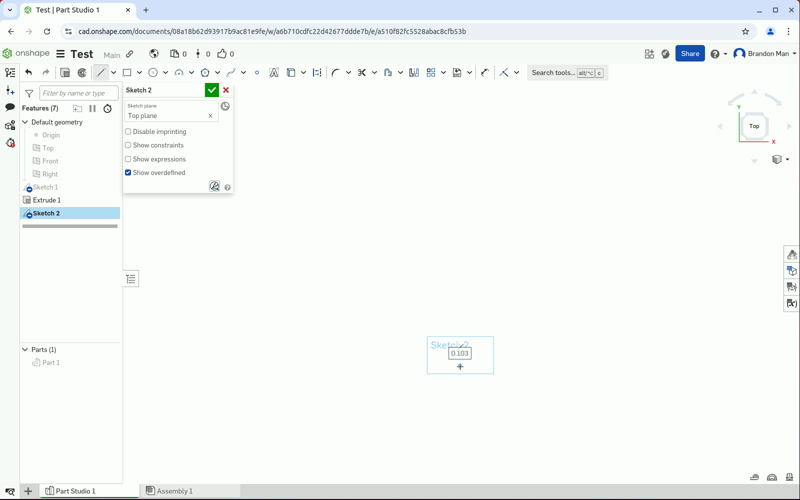
mouse_move(460, 282)
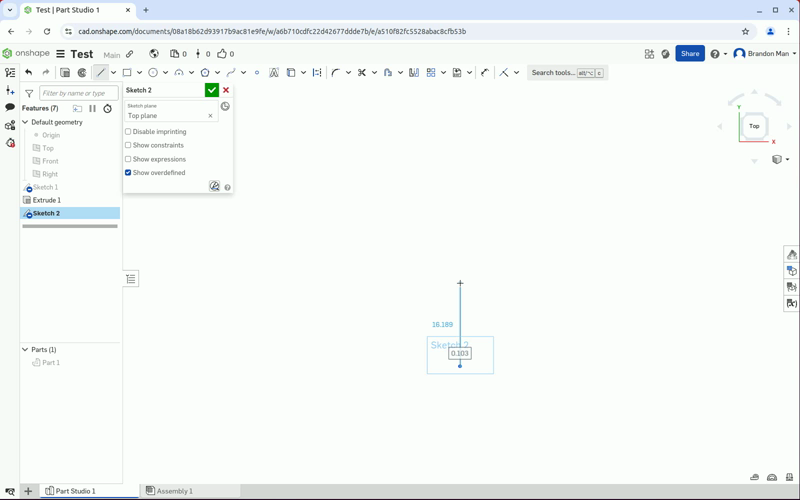
click(460, 282)
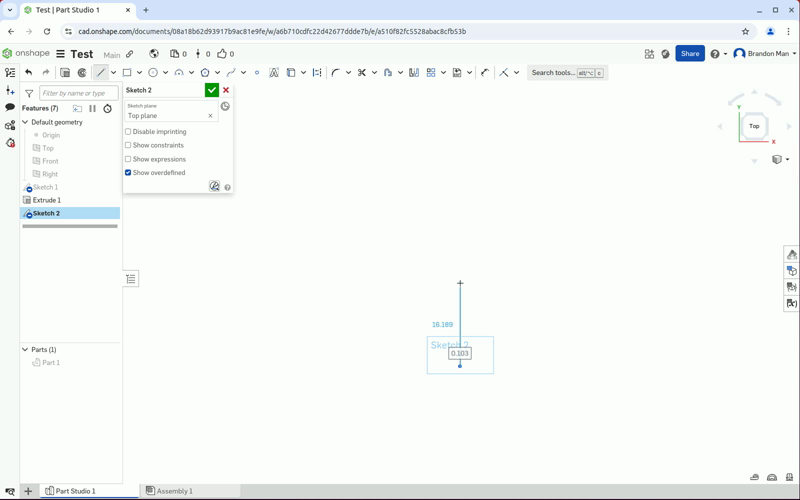
key_up(shift)
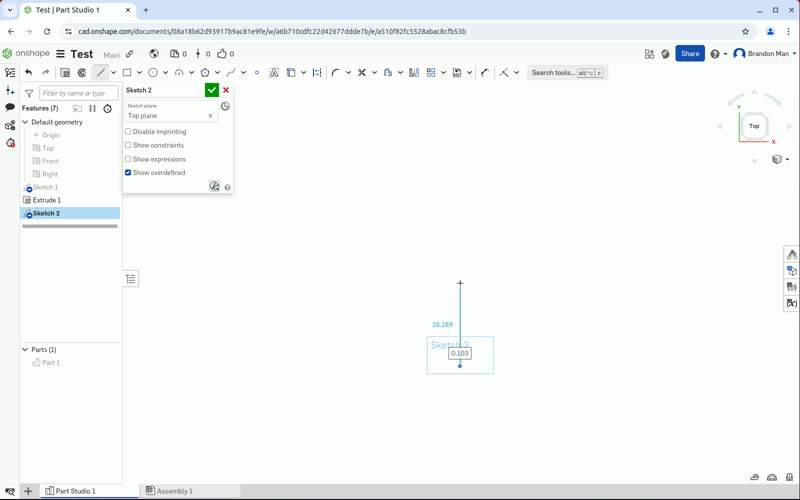
key_down(shift)
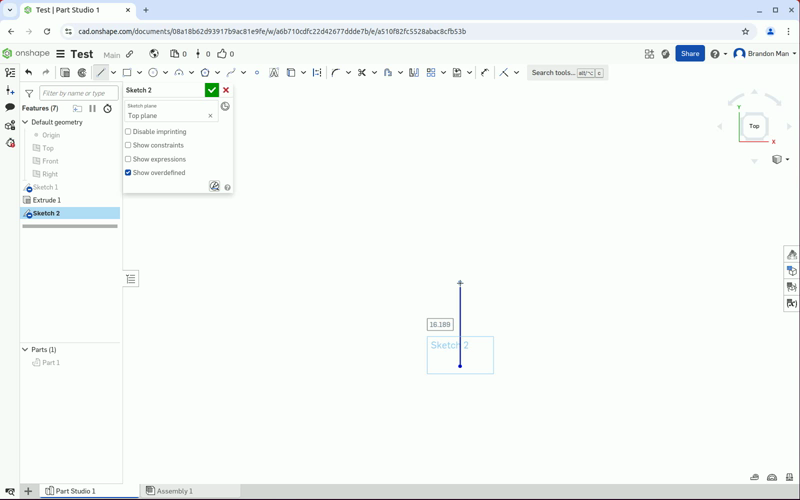
mouse_move(490, 282)
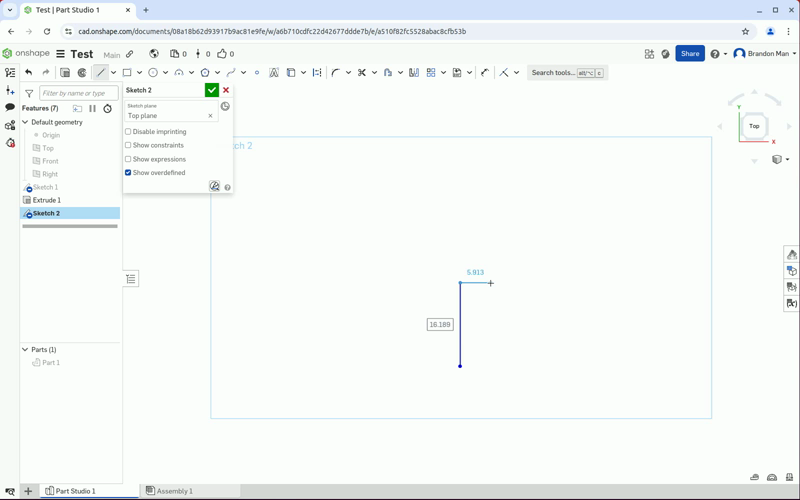
mouse_move(459, 282)
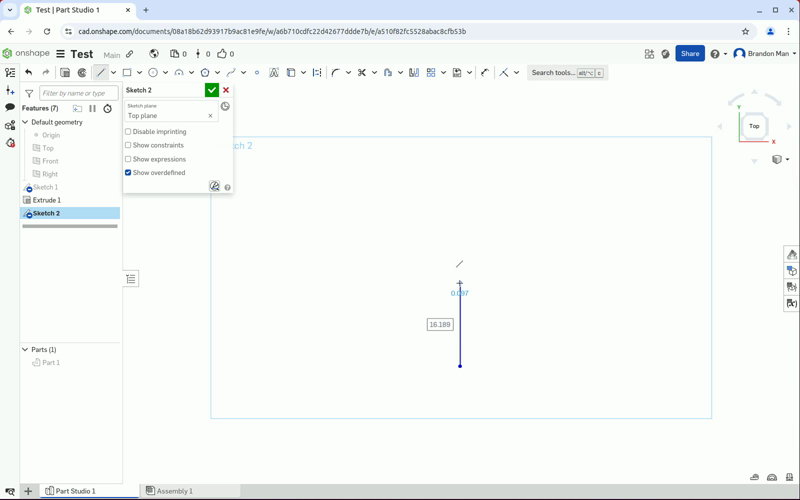
scroll(6)
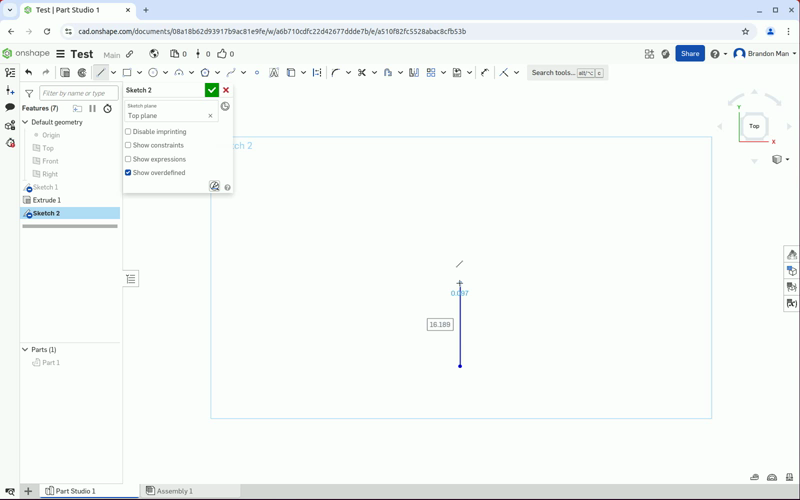
scroll(6)
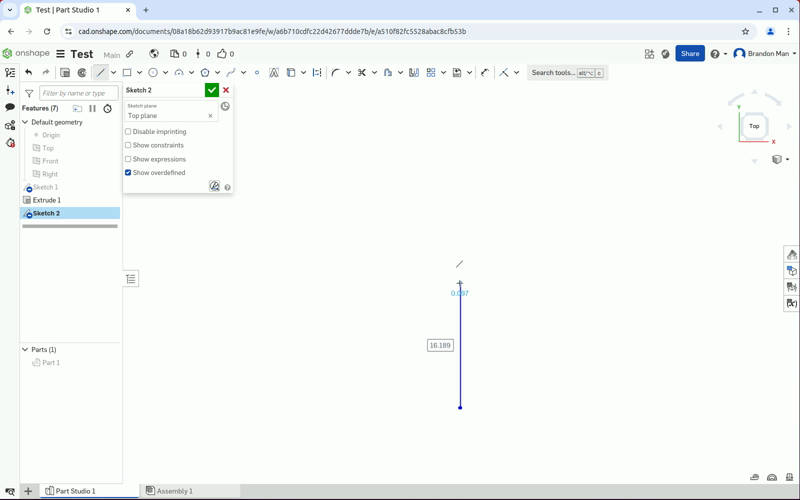
scroll(6)
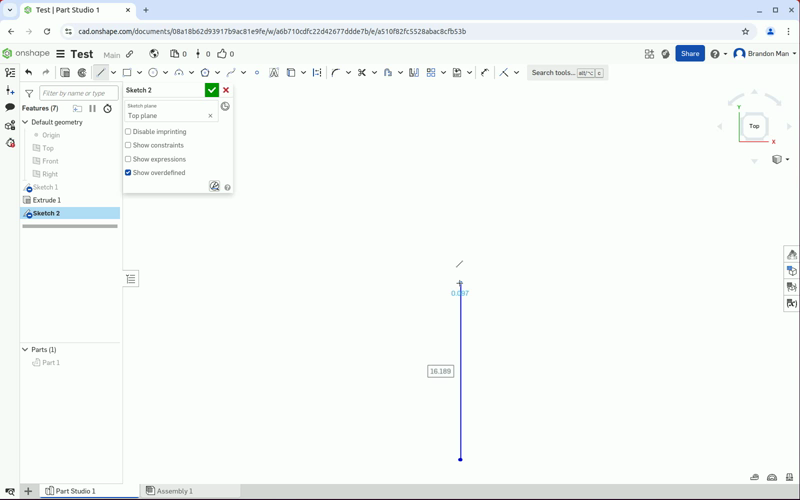
scroll(6)
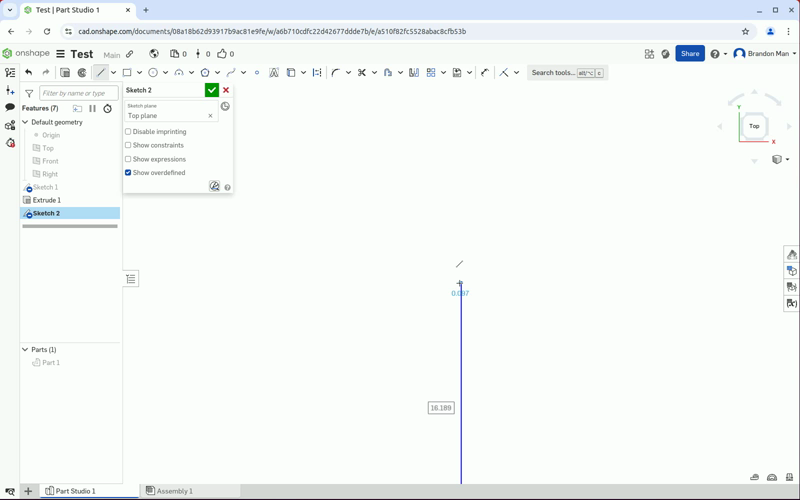
scroll(6)
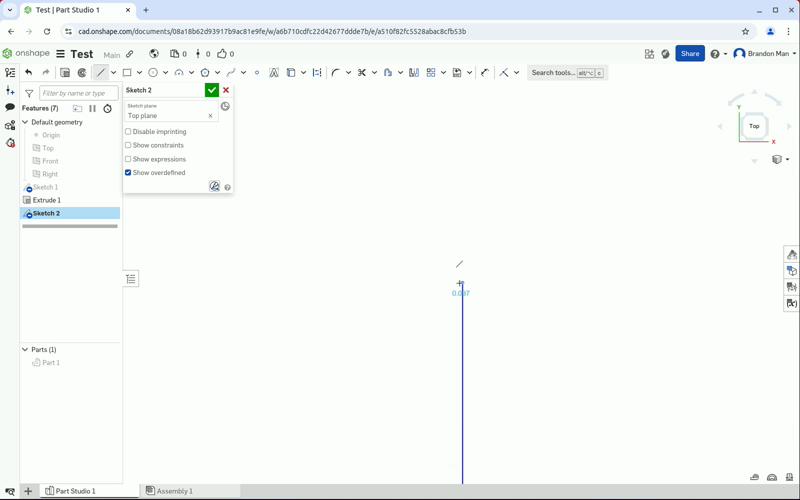
scroll(6)
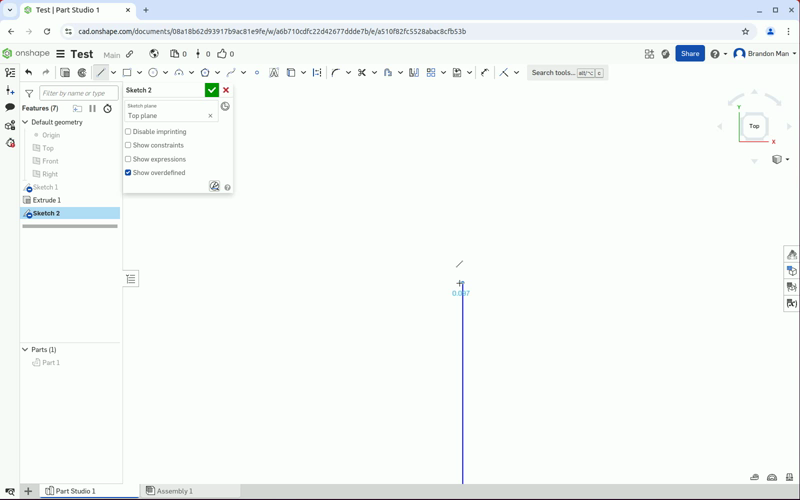
scroll(6)
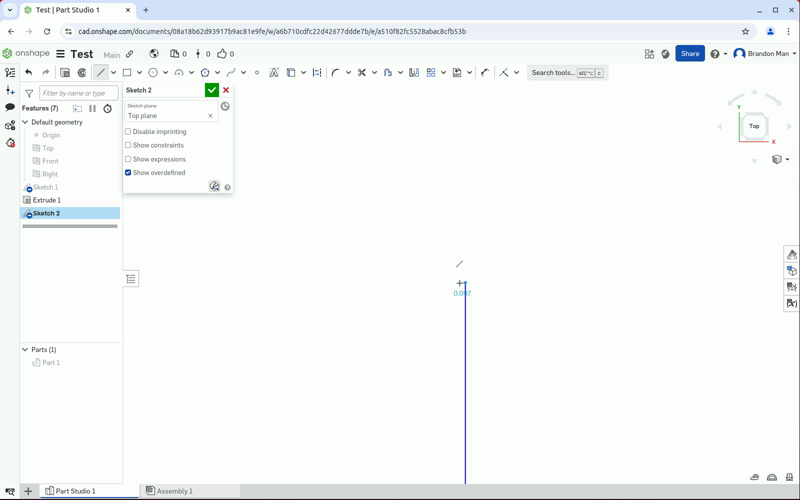
click(459, 282)
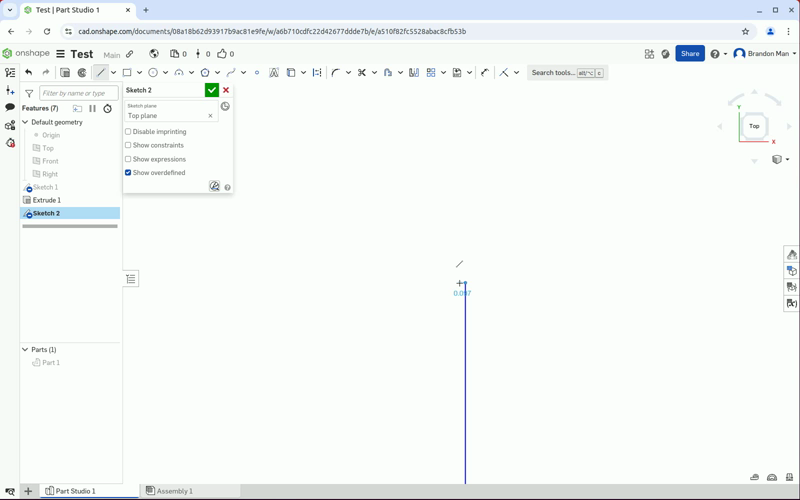
scroll(-6)
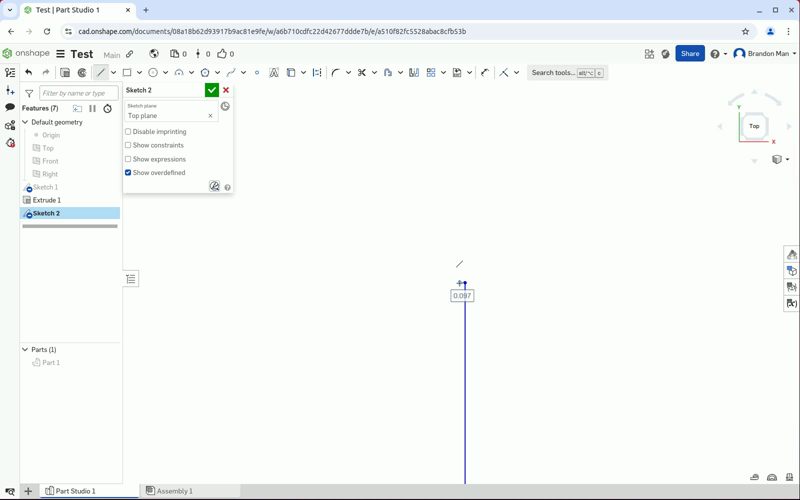
scroll(-6)
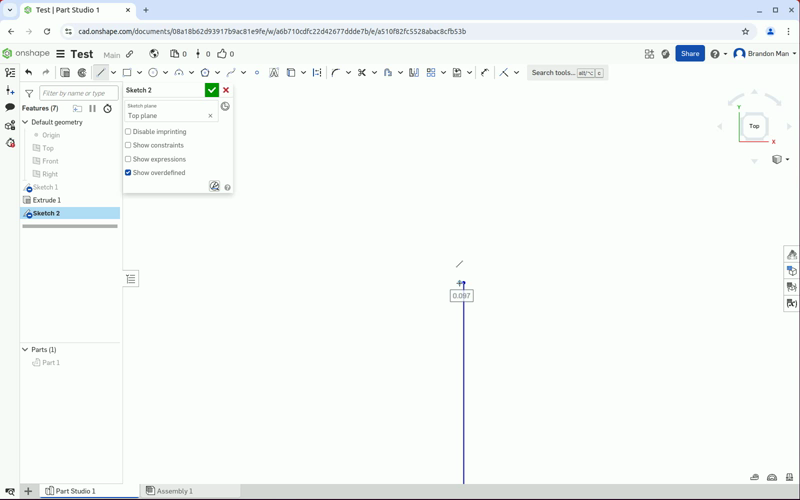
scroll(-6)
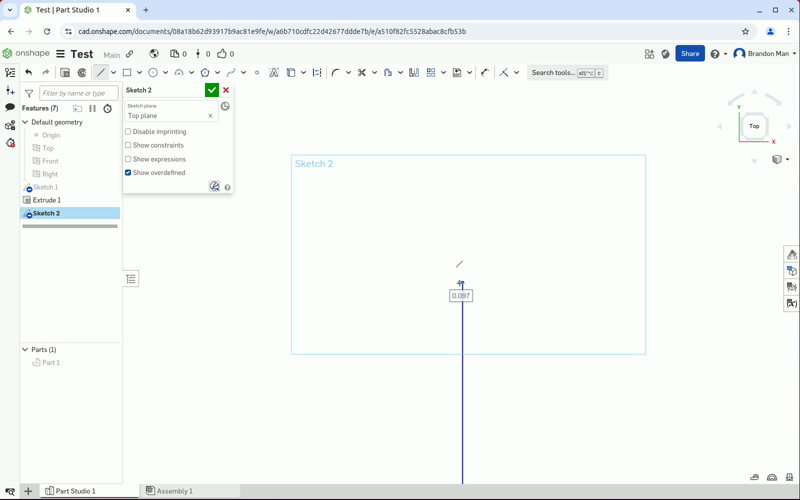
scroll(-6)
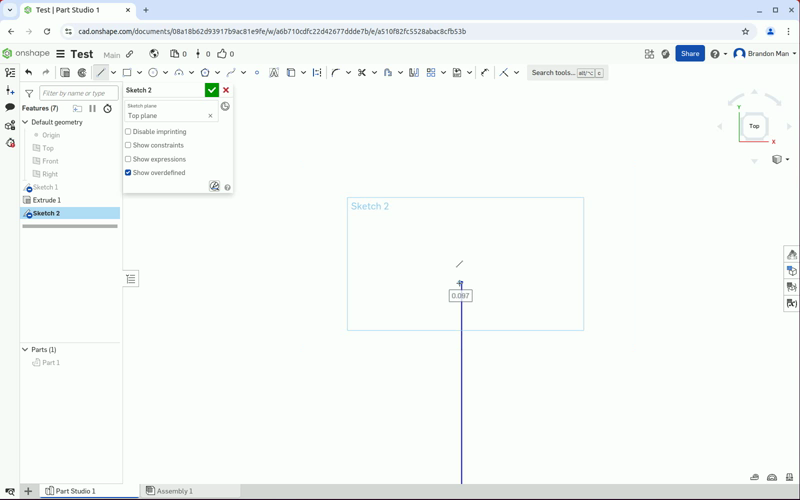
scroll(-6)
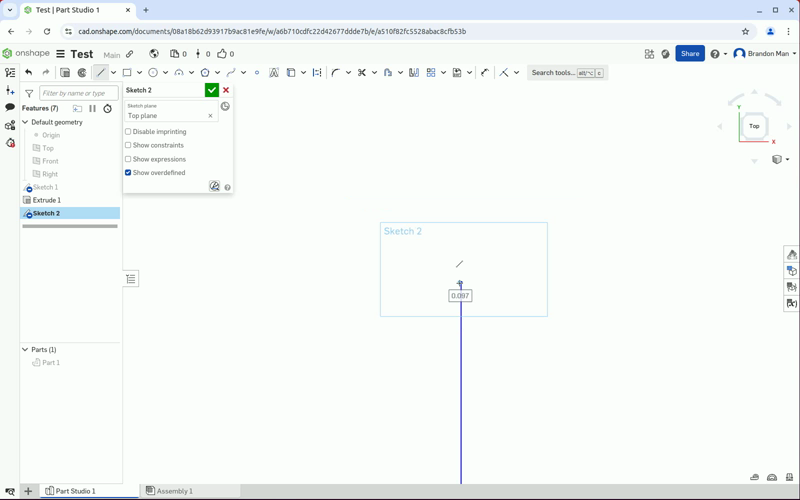
scroll(-6)
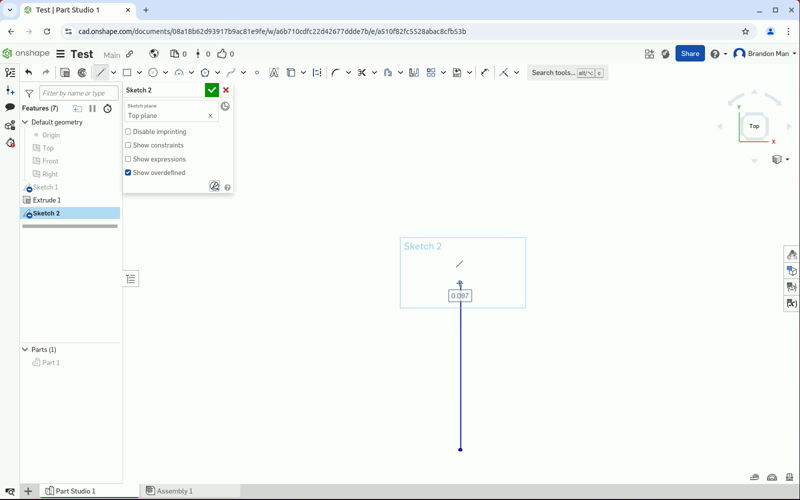
scroll(-6)
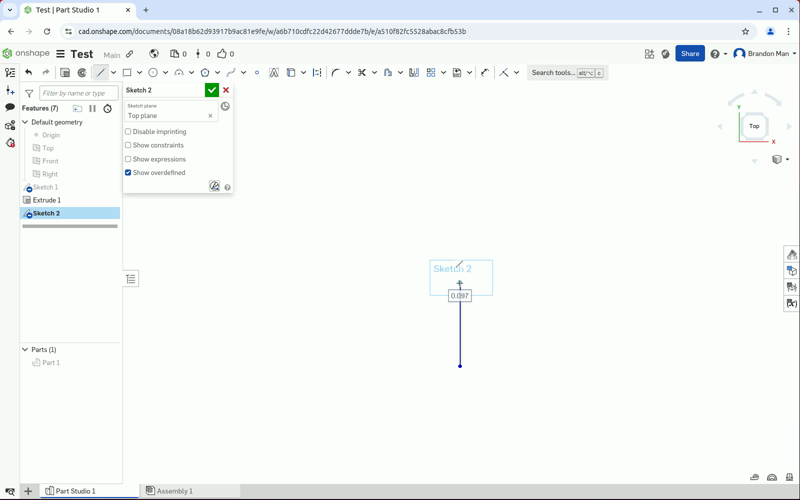
key_up(shift)
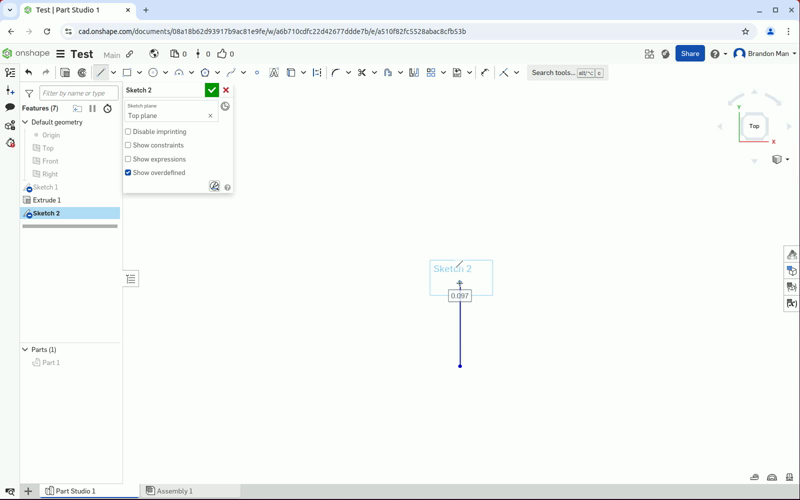
key_down(shift)
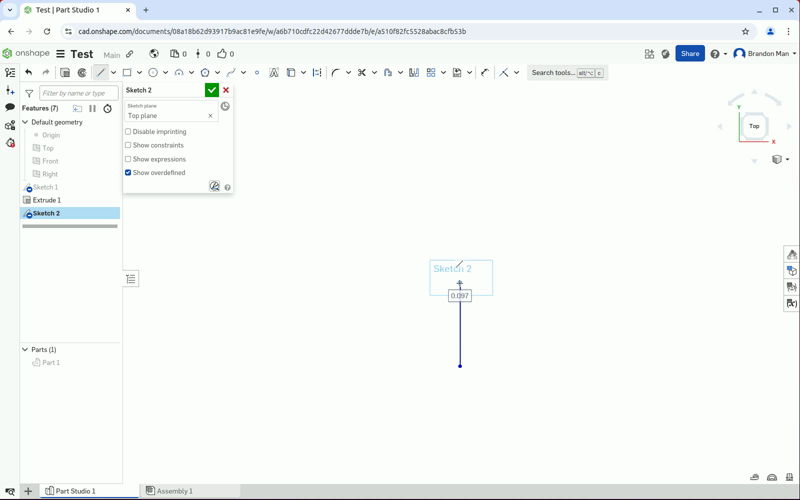
mouse_move(459, 366)
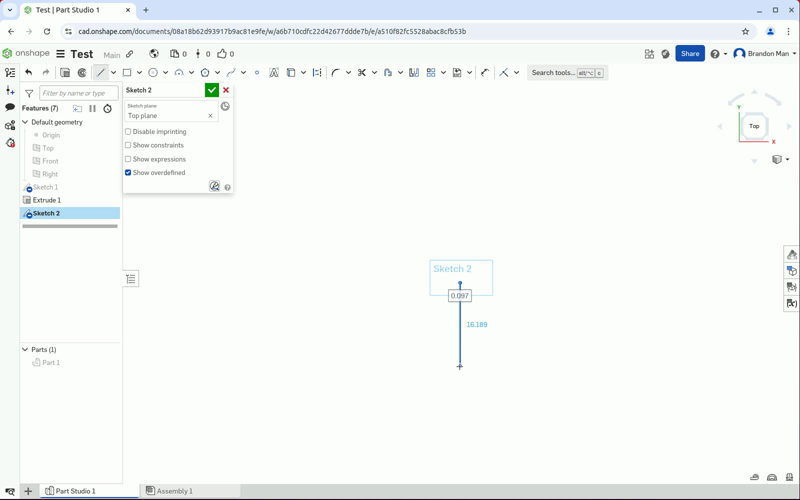
scroll(6)
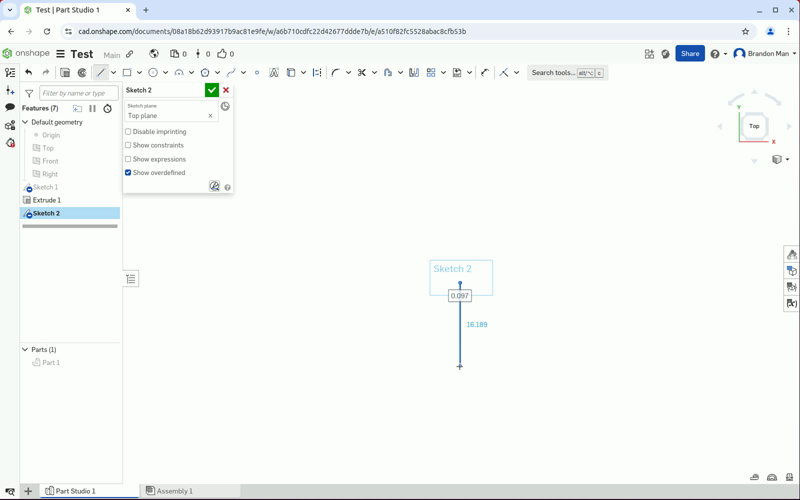
scroll(6)
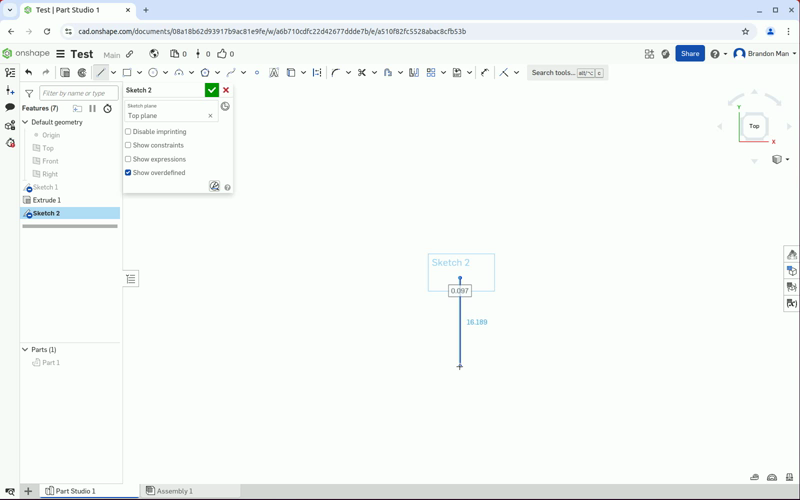
scroll(6)
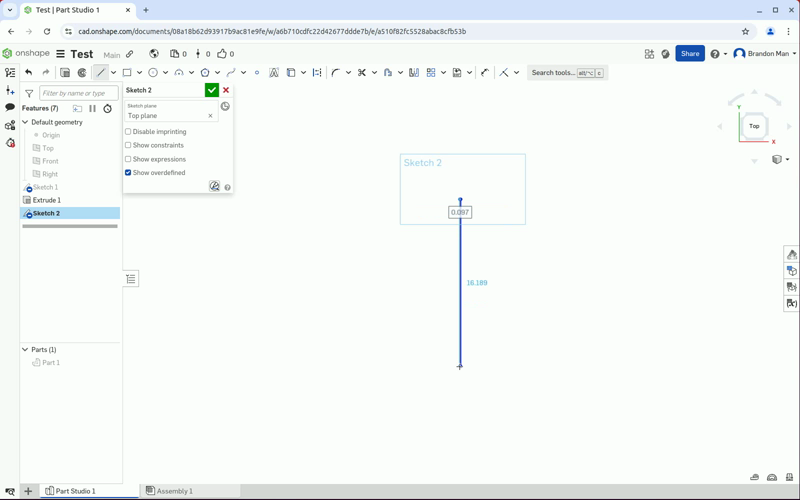
scroll(6)
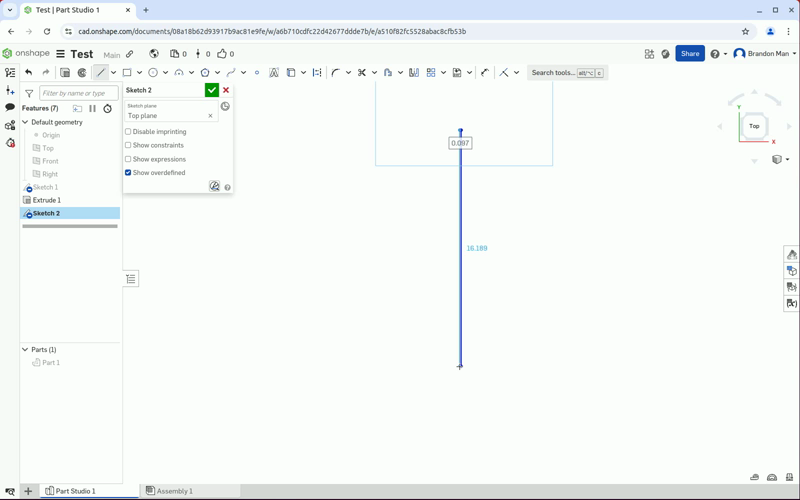
scroll(6)
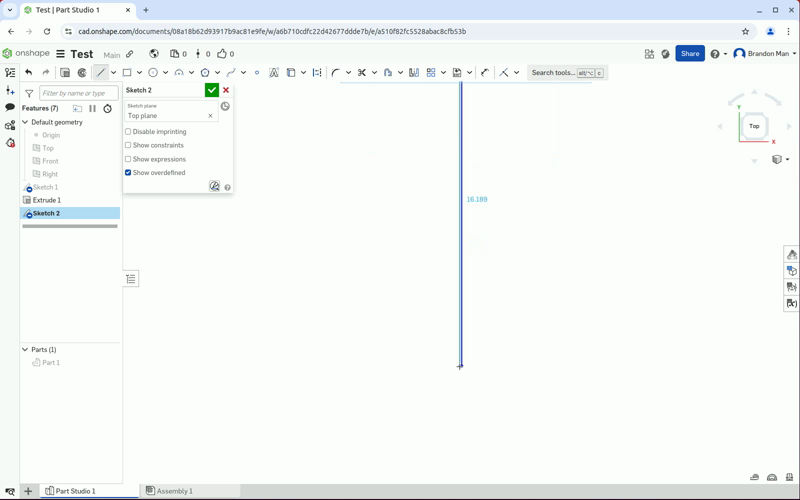
scroll(6)
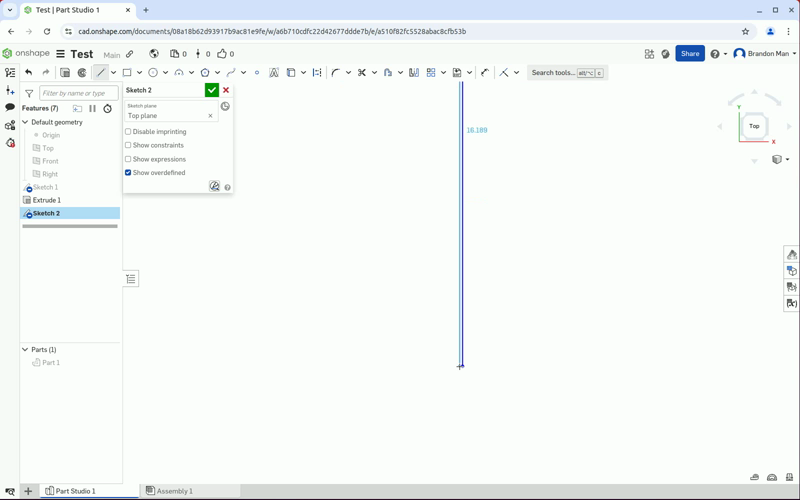
scroll(6)
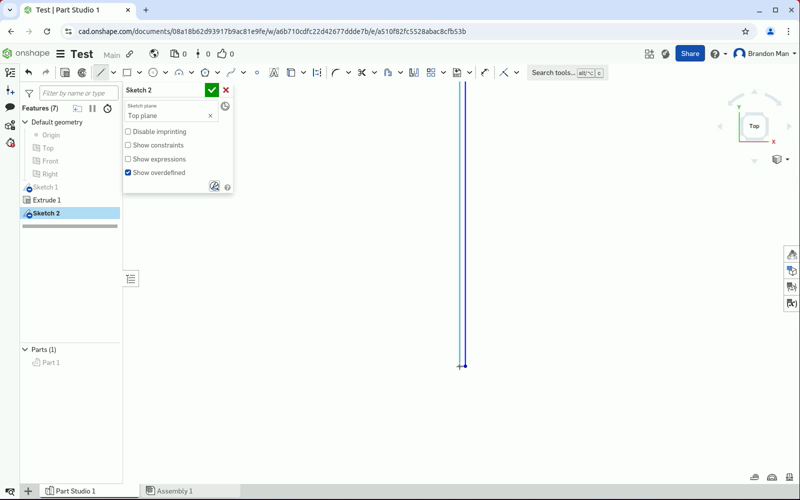
key_up(shift)
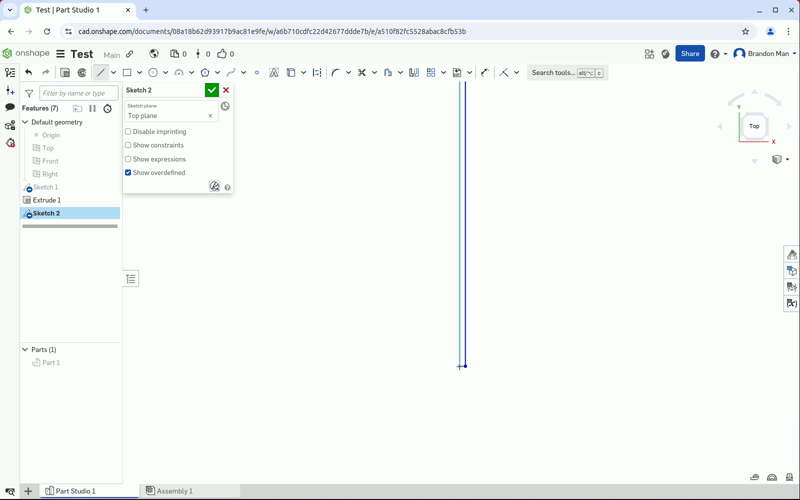
click(459, 366)
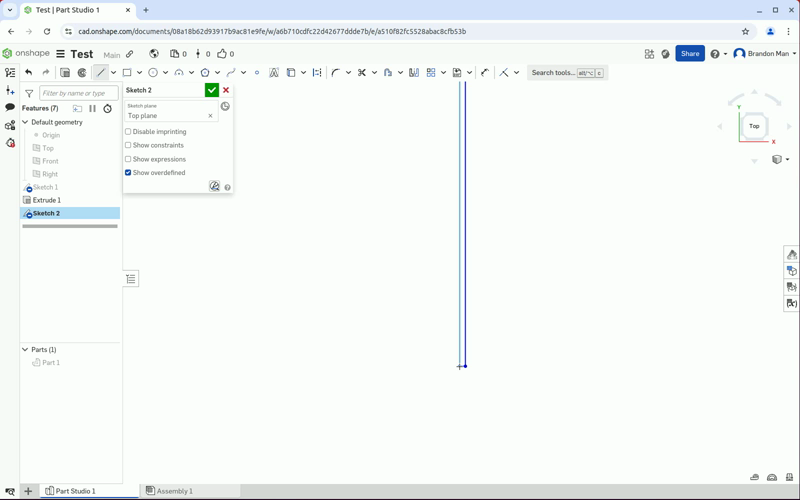
scroll(-6)
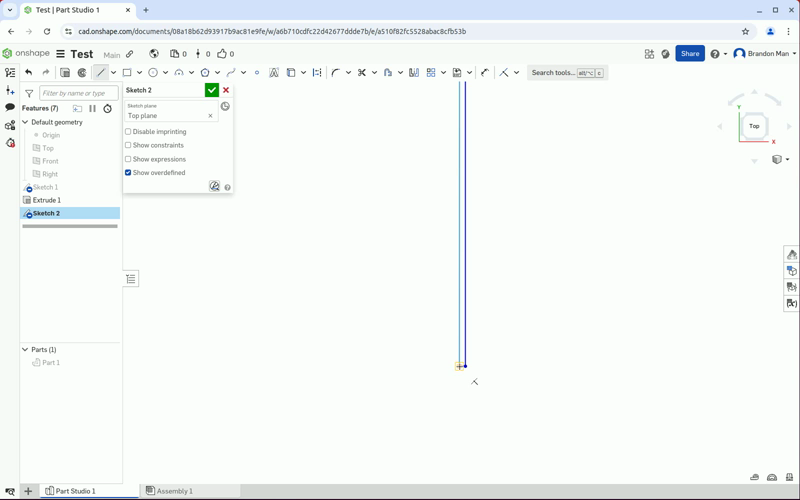
scroll(-6)
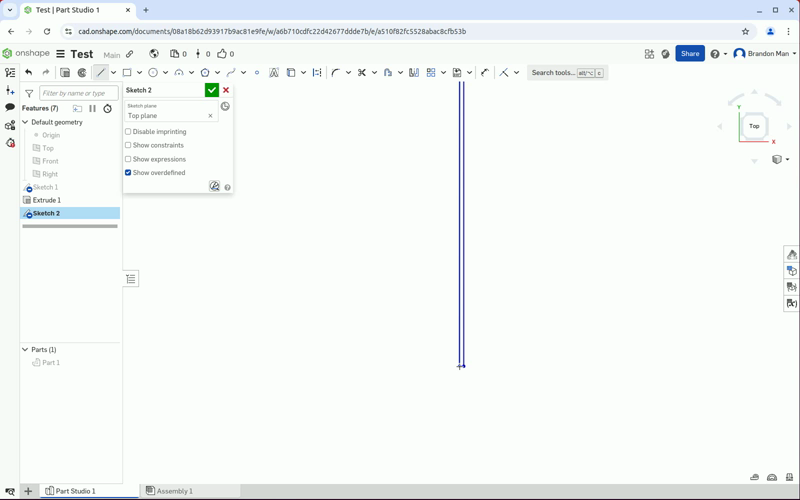
scroll(-6)
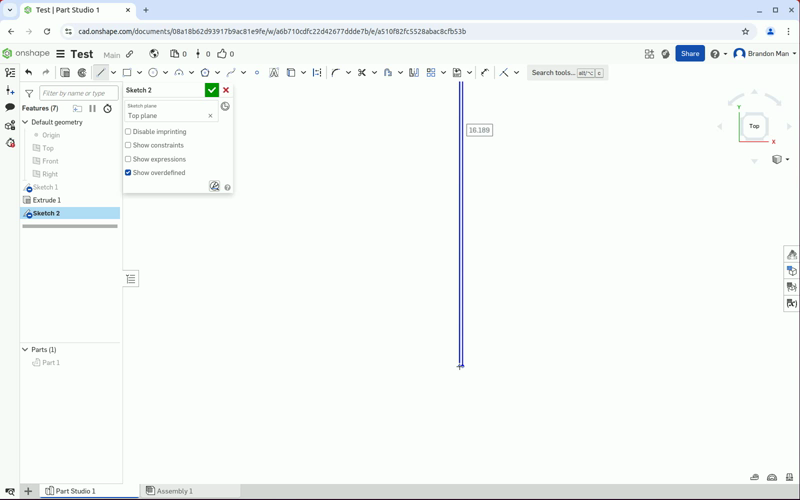
scroll(-6)
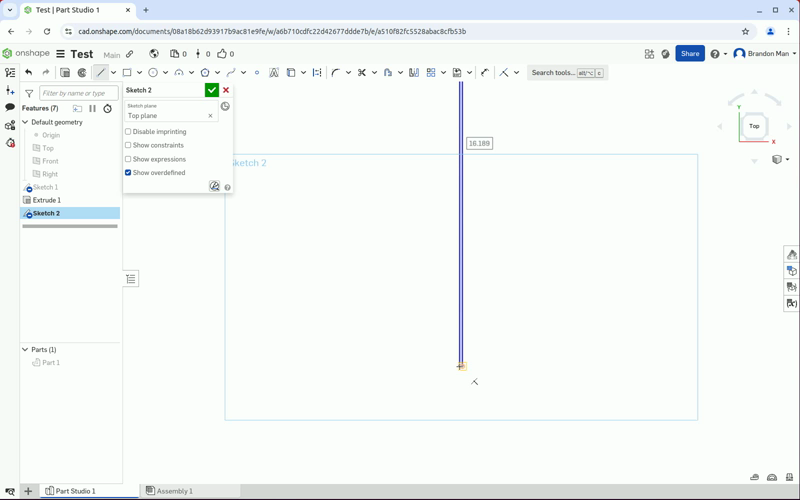
scroll(-6)
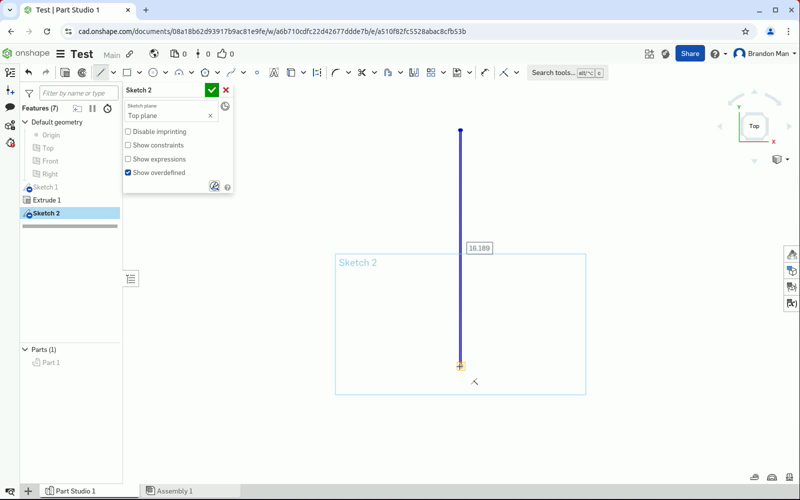
scroll(-6)
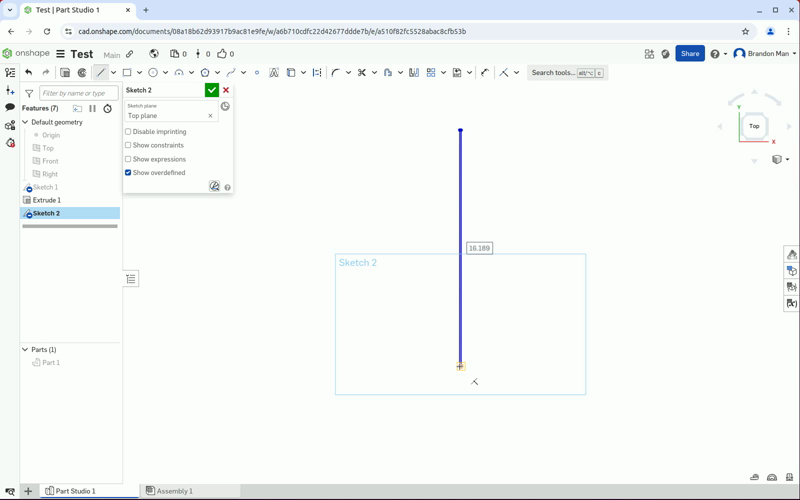
scroll(-6)
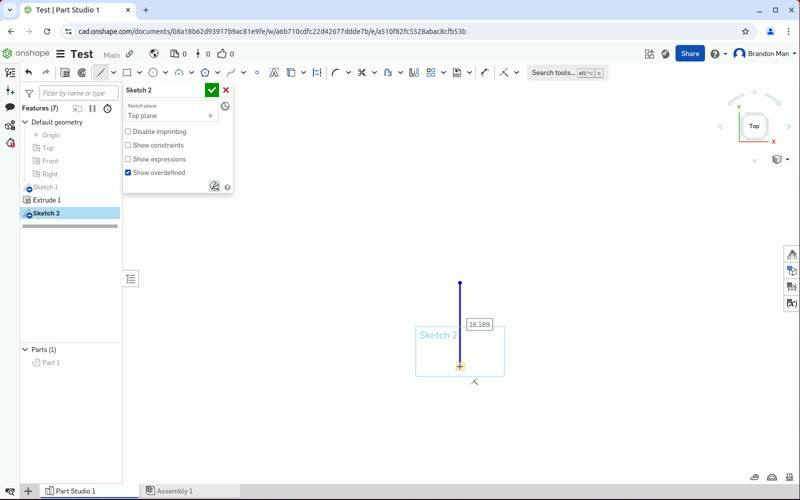
key(esc)
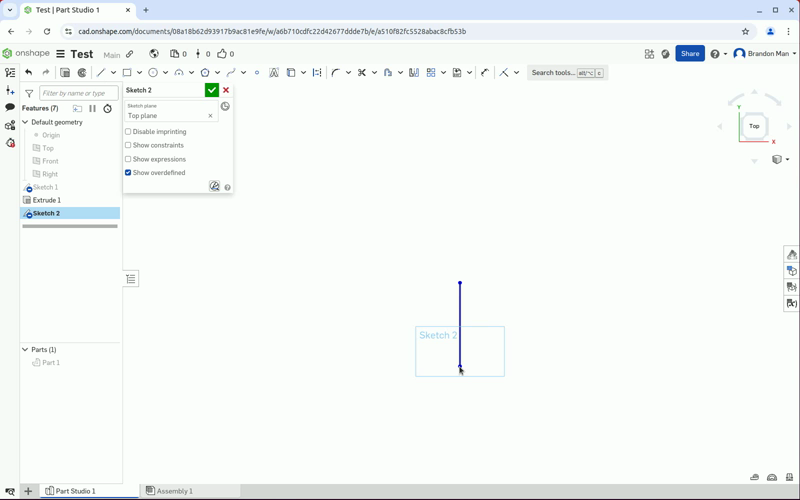
mouse_move(460, 316)
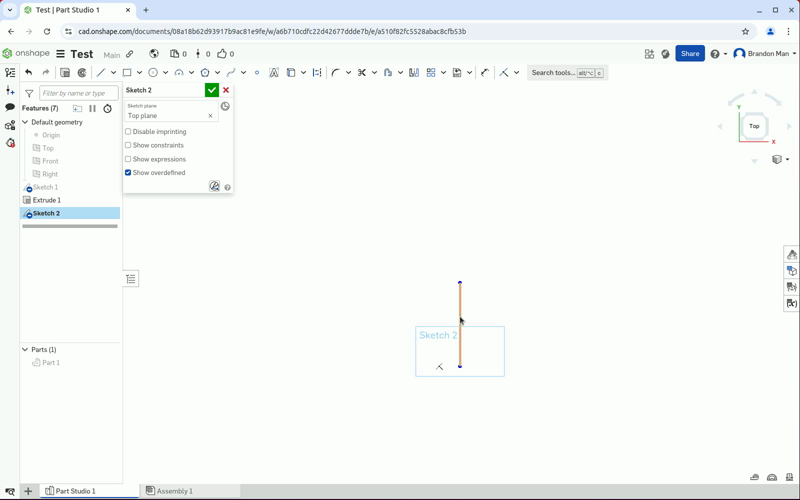
scroll(6)
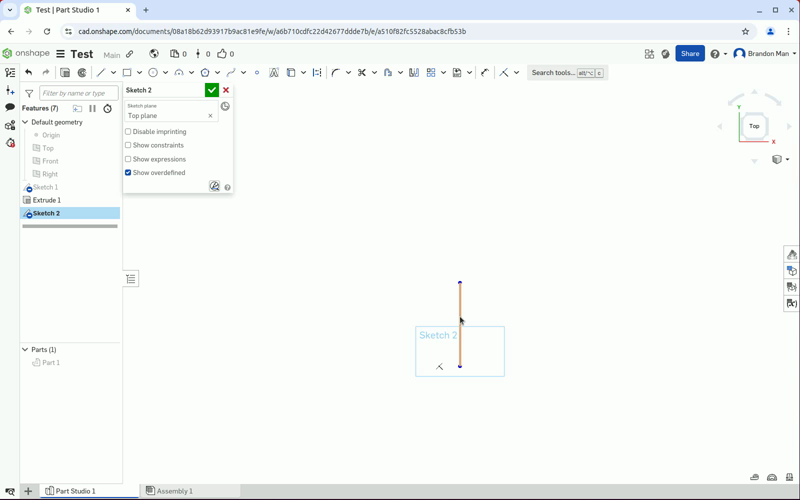
scroll(6)
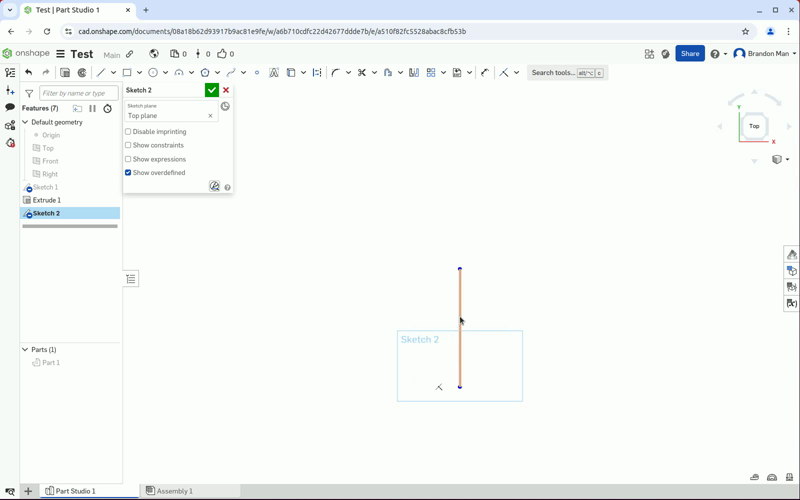
scroll(6)
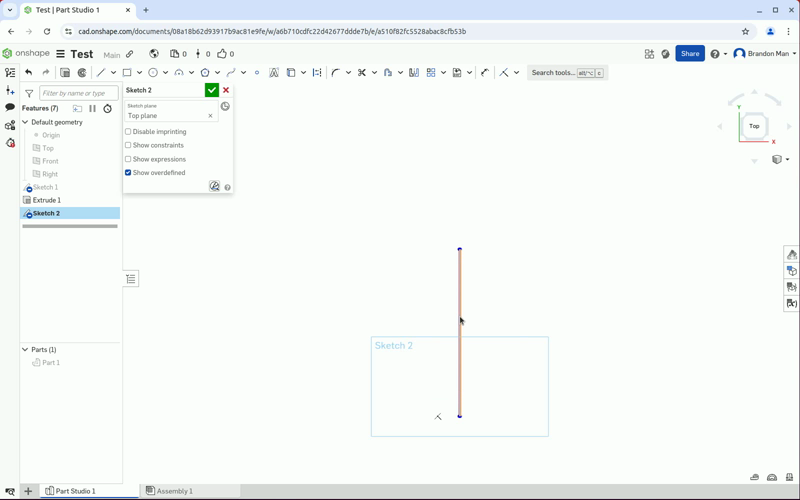
scroll(6)
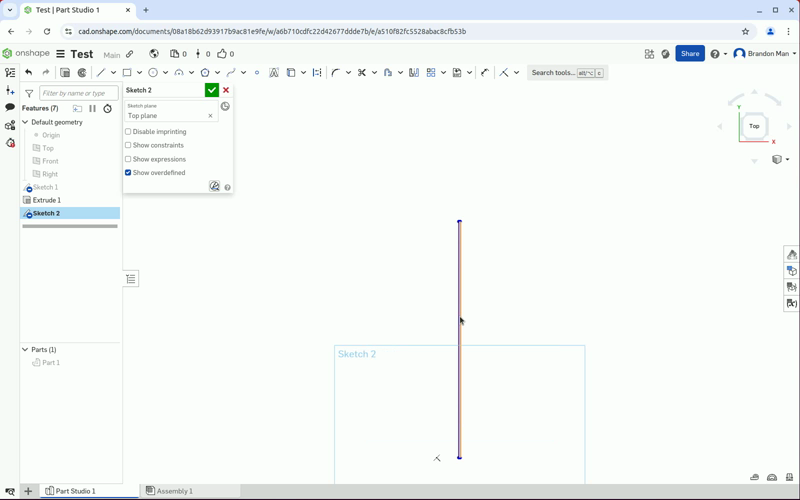
scroll(6)
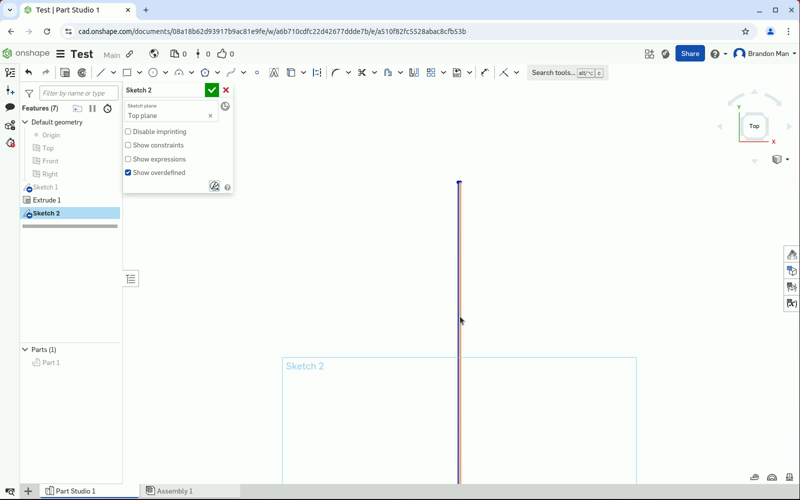
scroll(6)
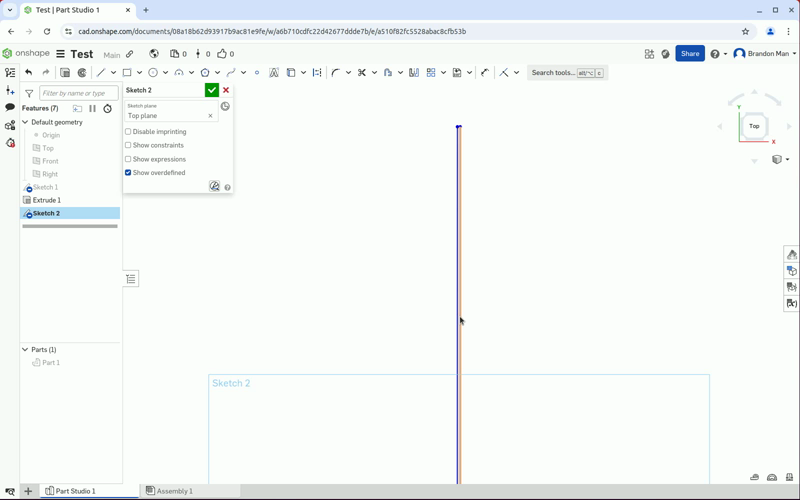
scroll(6)
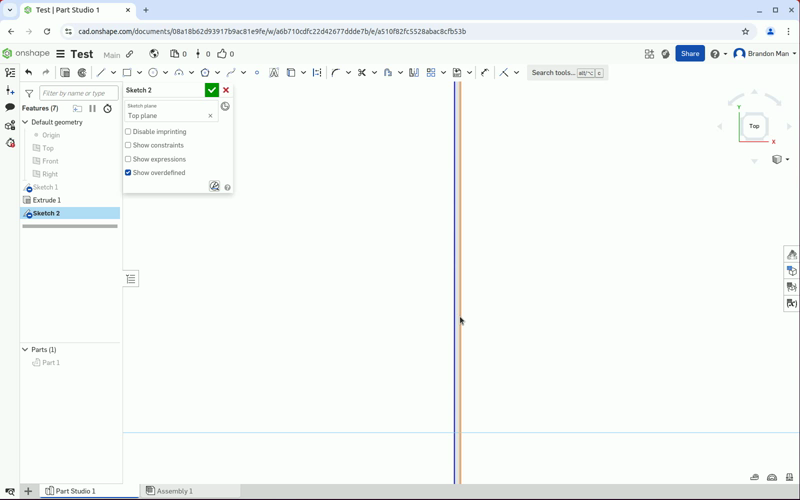
click(460, 316)
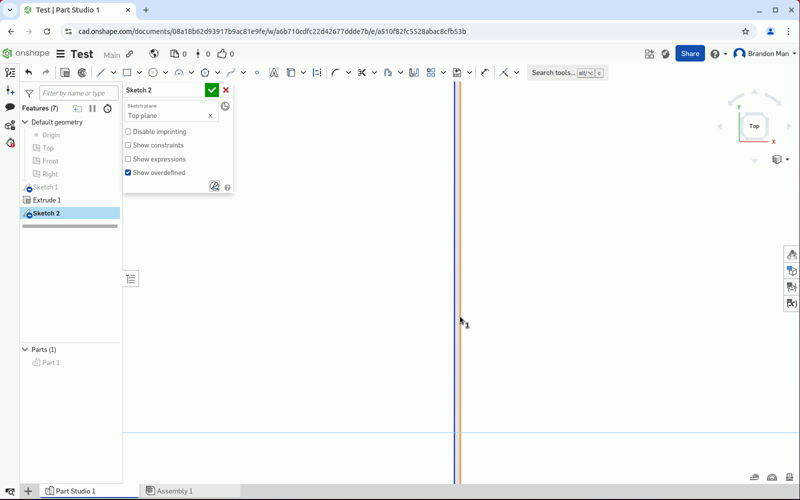
scroll(-6)
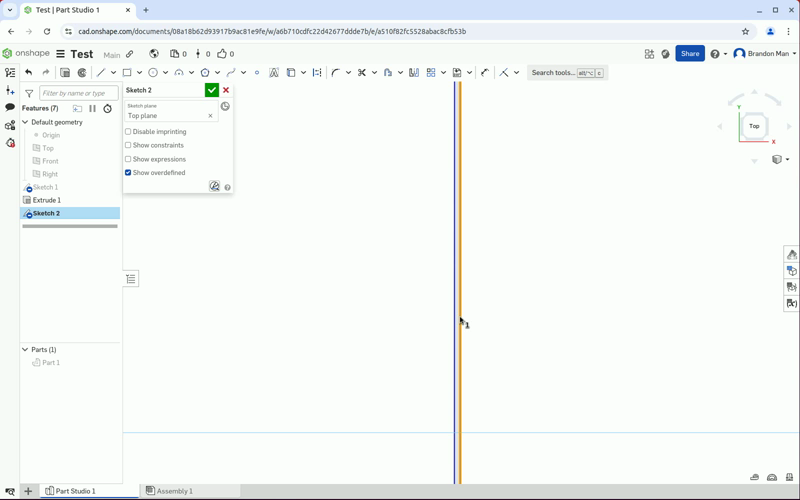
scroll(-6)
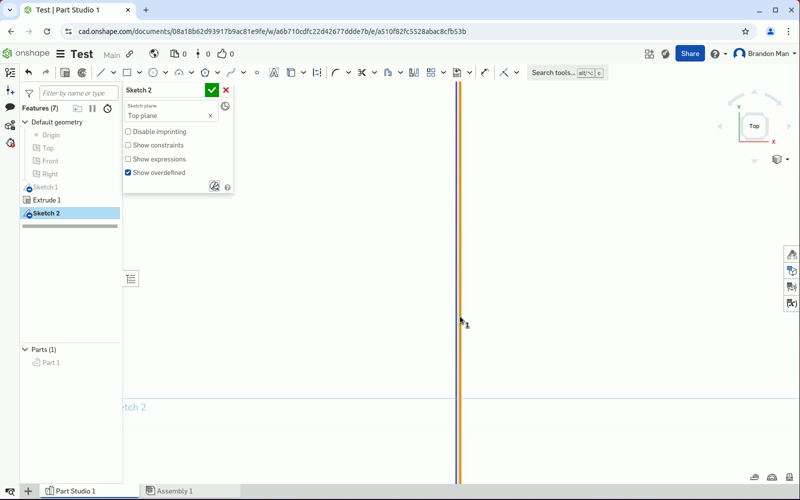
scroll(-6)
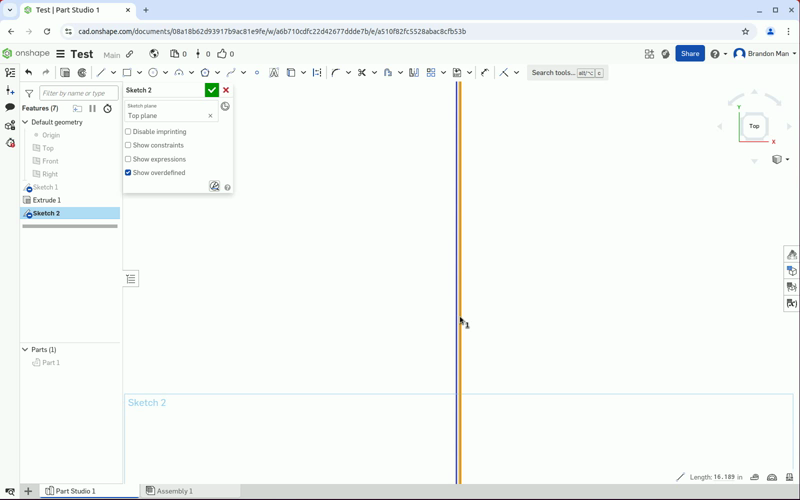
scroll(-6)
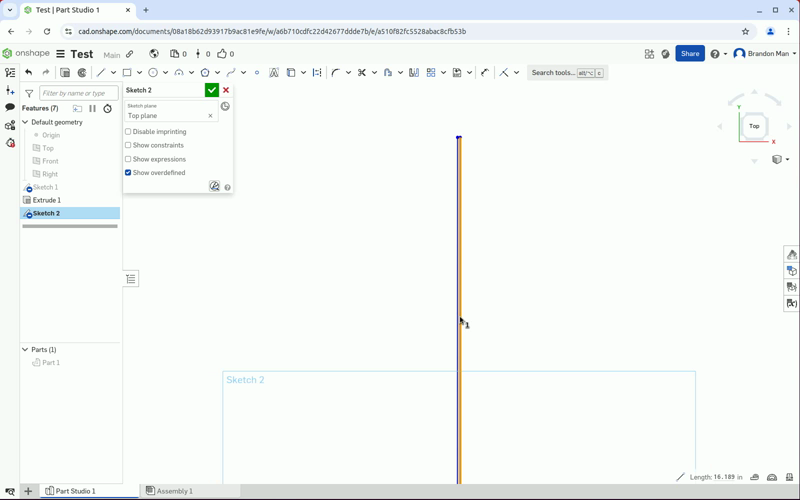
scroll(-6)
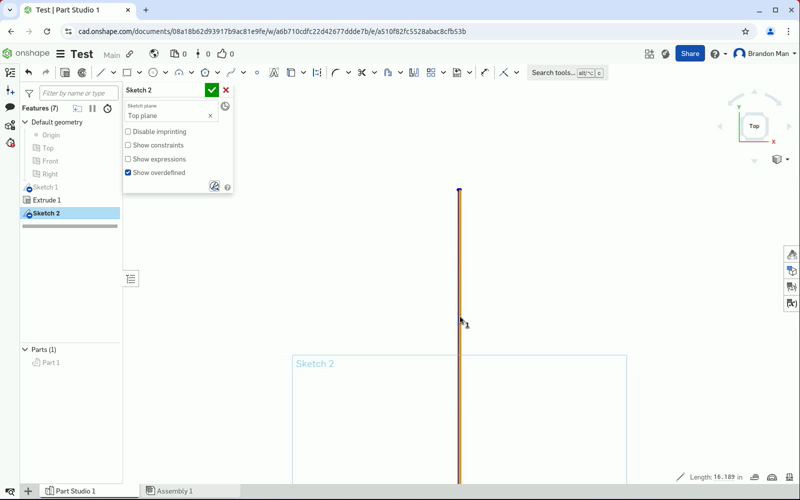
scroll(-6)
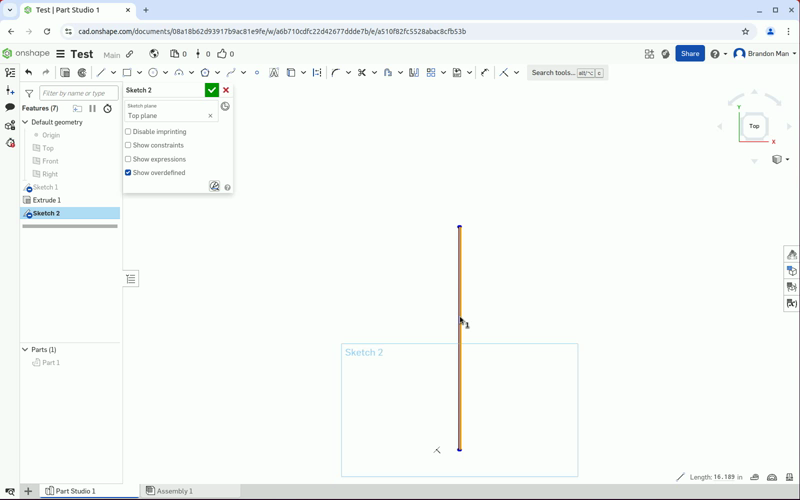
scroll(-6)
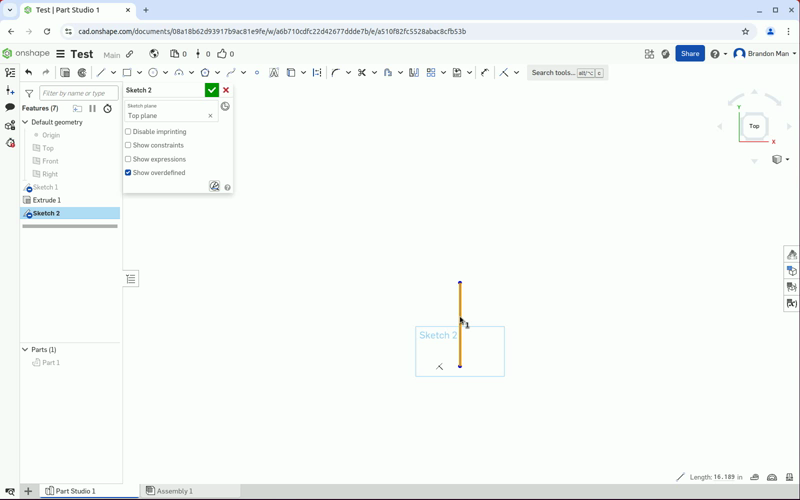
mouse_move(73, 352)
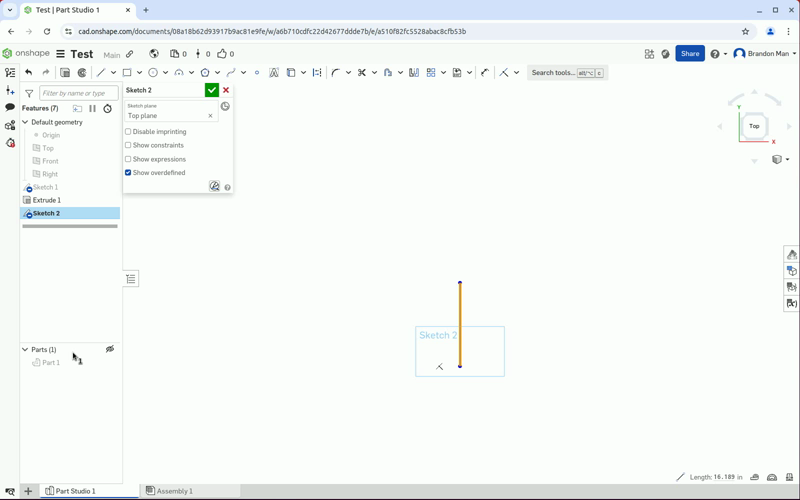
key(shift+y)
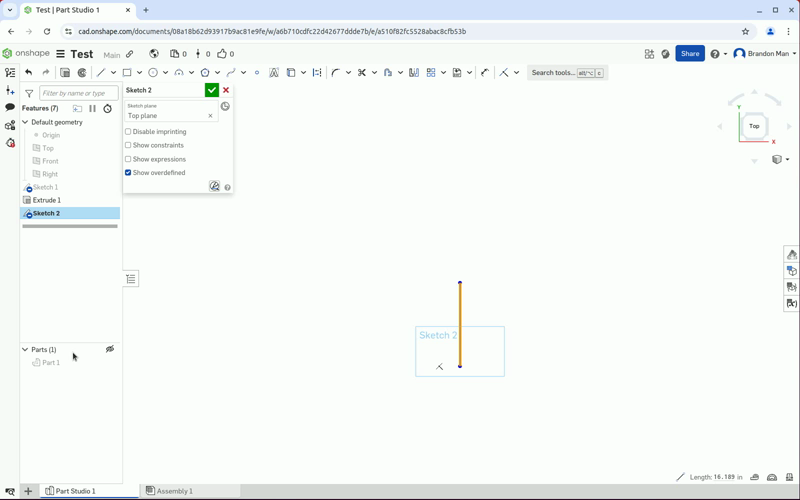
key(shift+e)
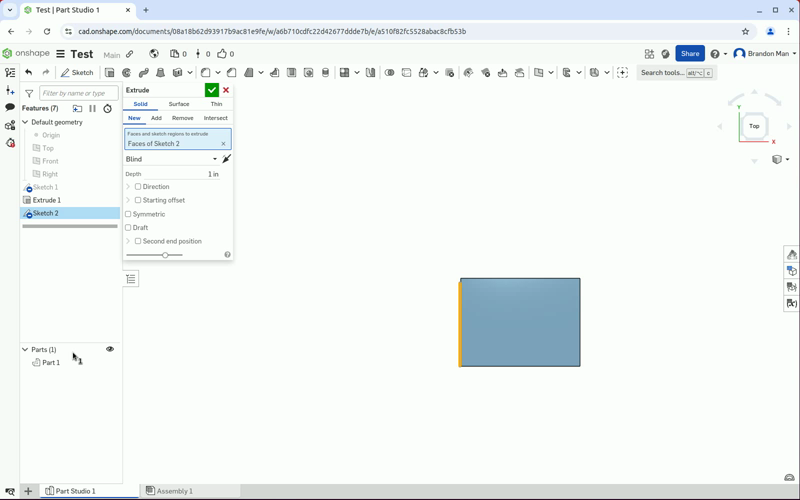
mouse_move(143, 106)
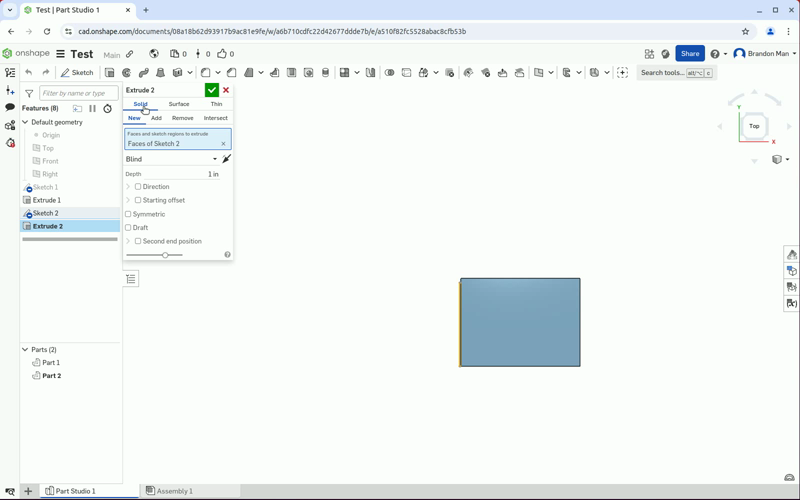
click(143, 106)
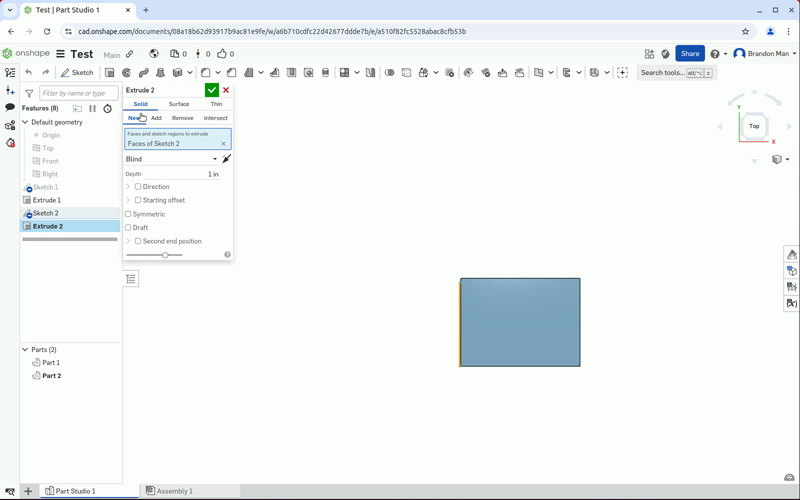
mouse_move(137, 120)
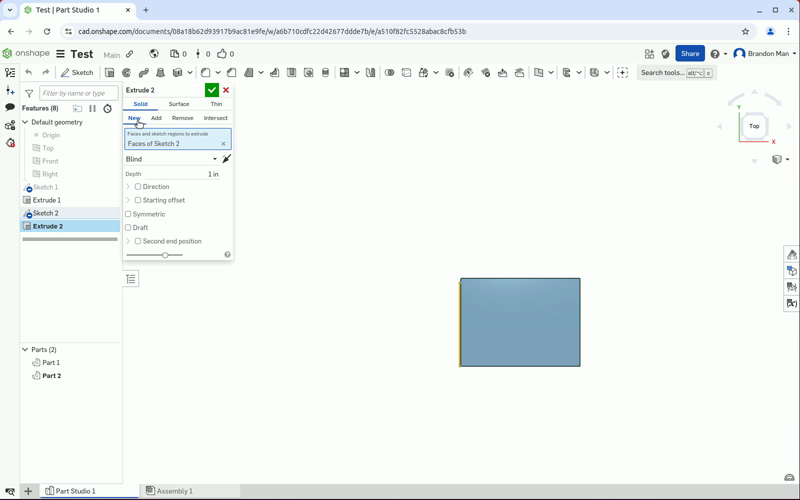
click(137, 120)
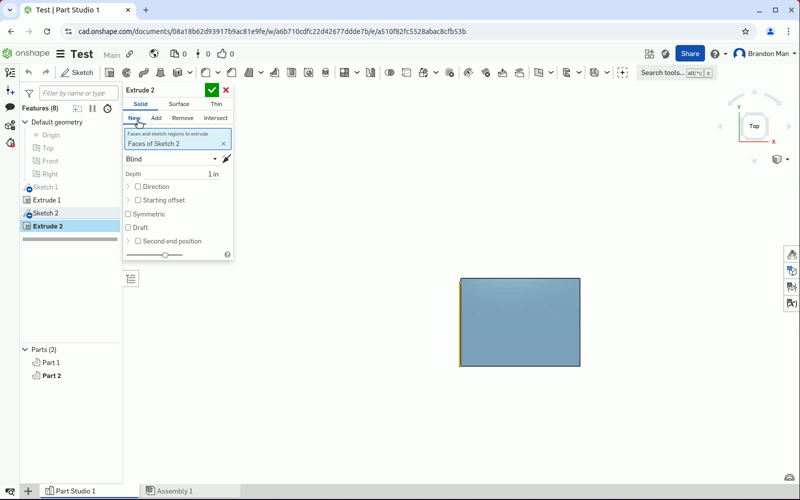
key(tab, 4)
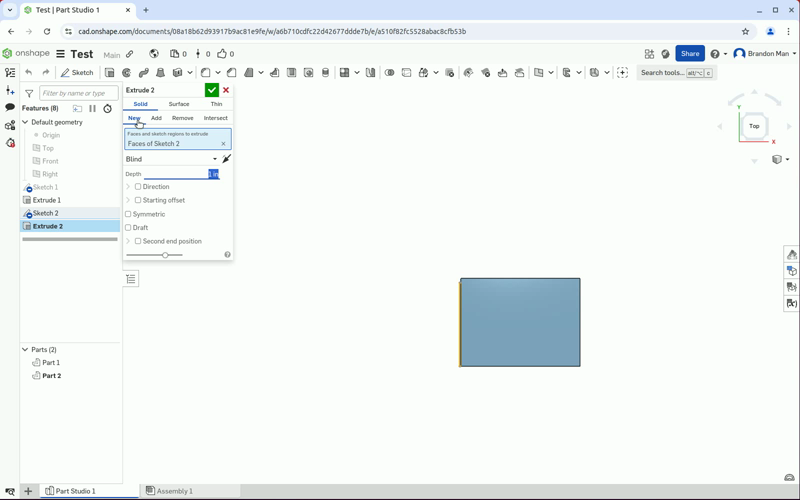
text(16.85)
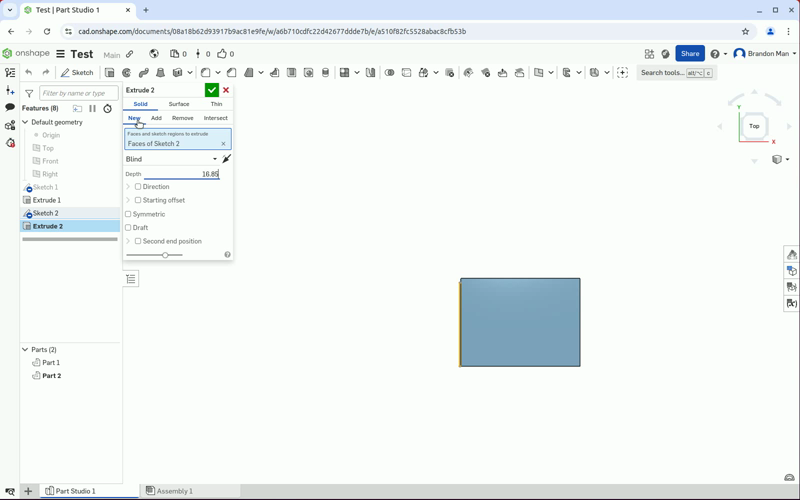
key(enter)
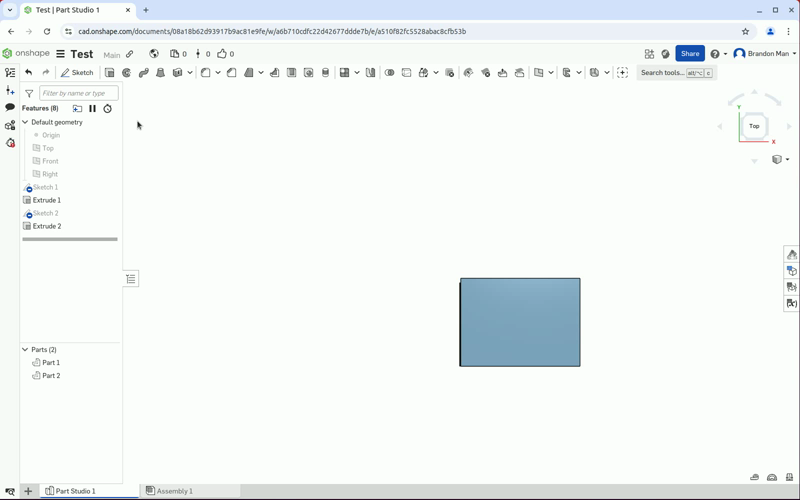
key(shift+h)
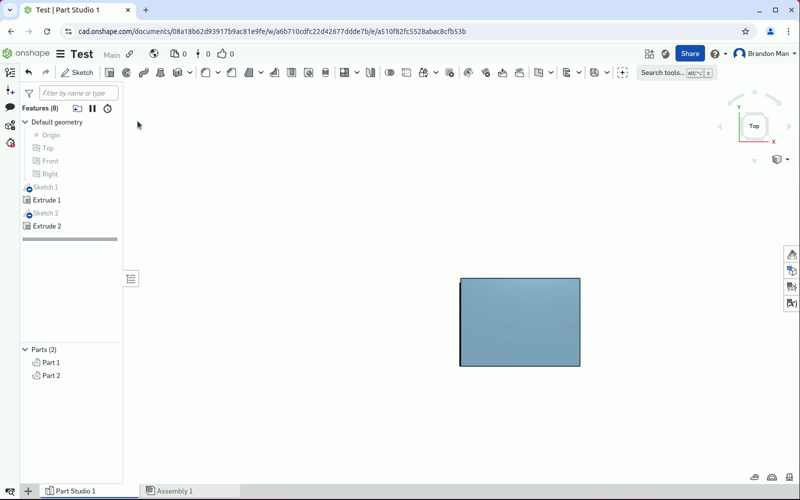
key(shift+h)
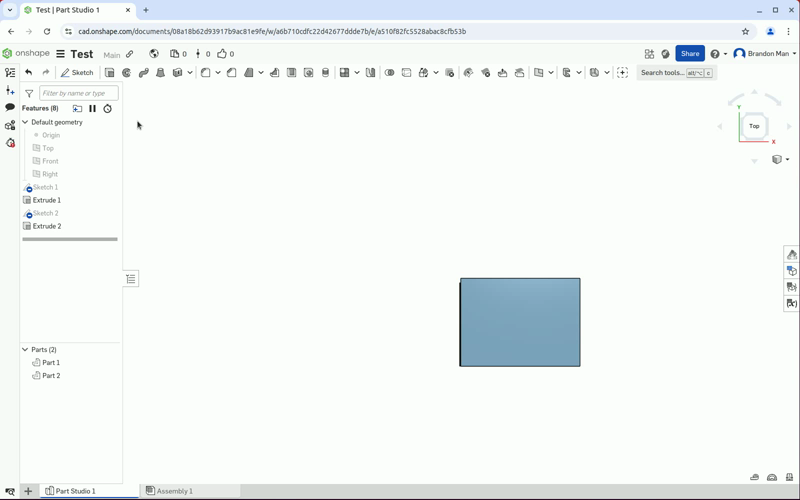
mouse_move(73, 189)
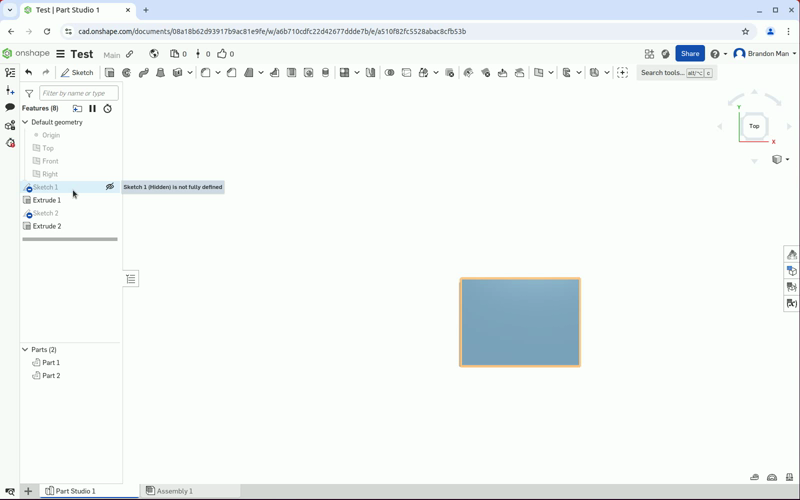
click(73, 189)
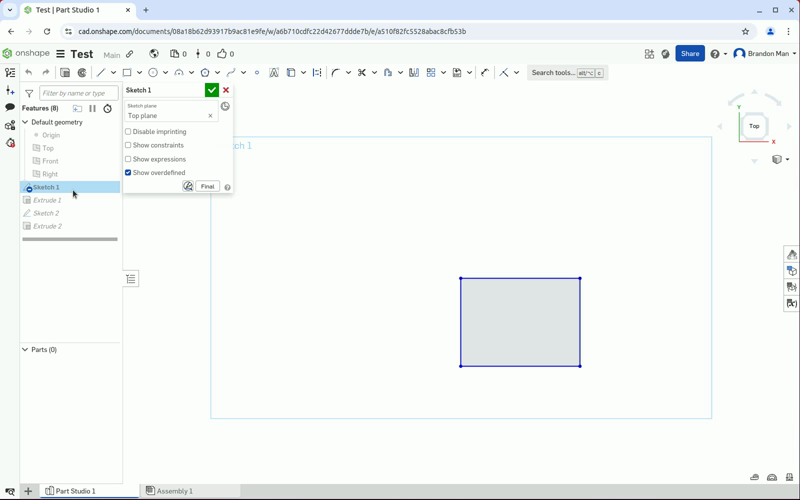
mouse_move(229, 92)
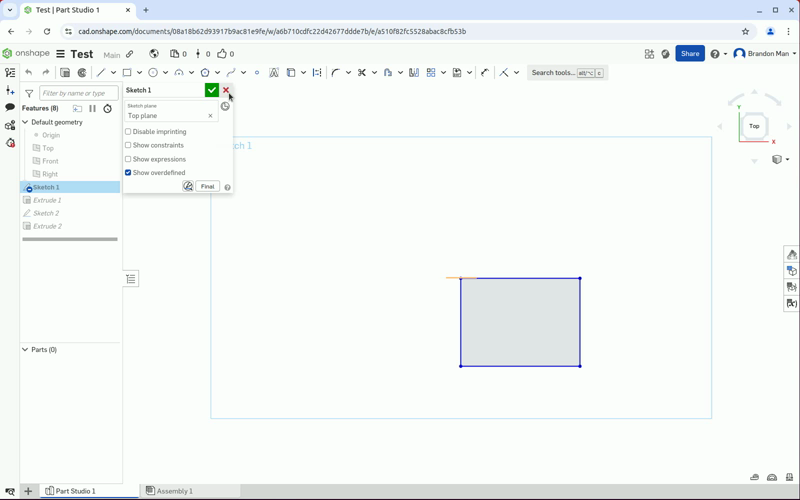
click(229, 92)
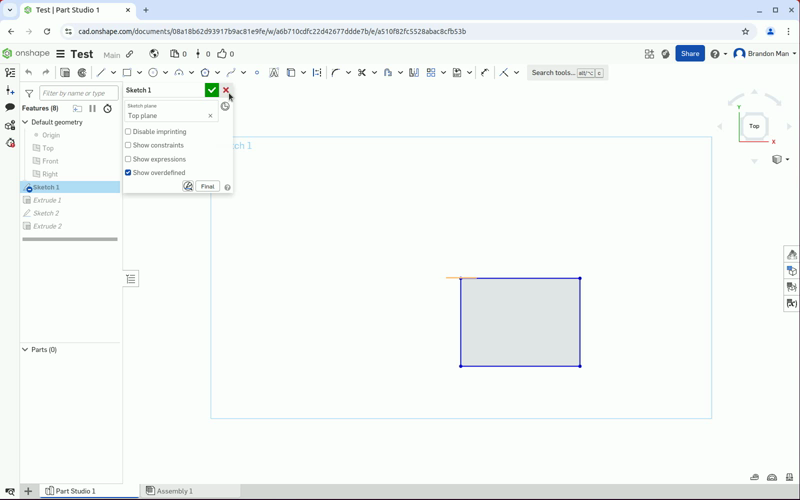
key(shift+s)
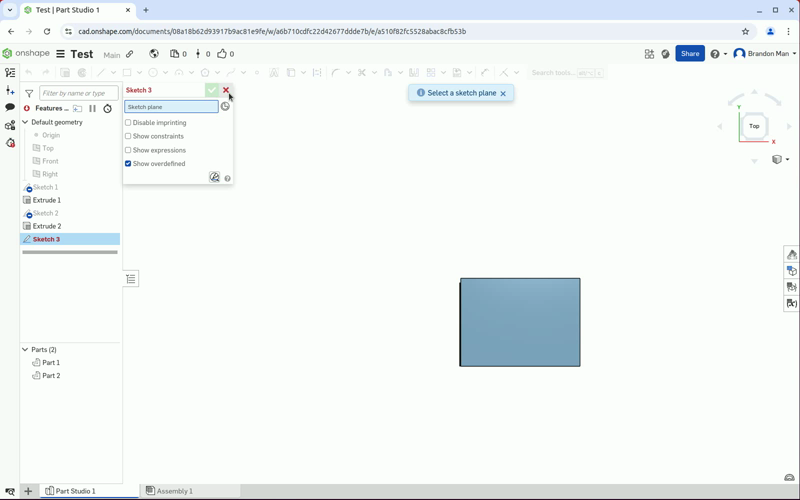
mouse_move(73, 150)
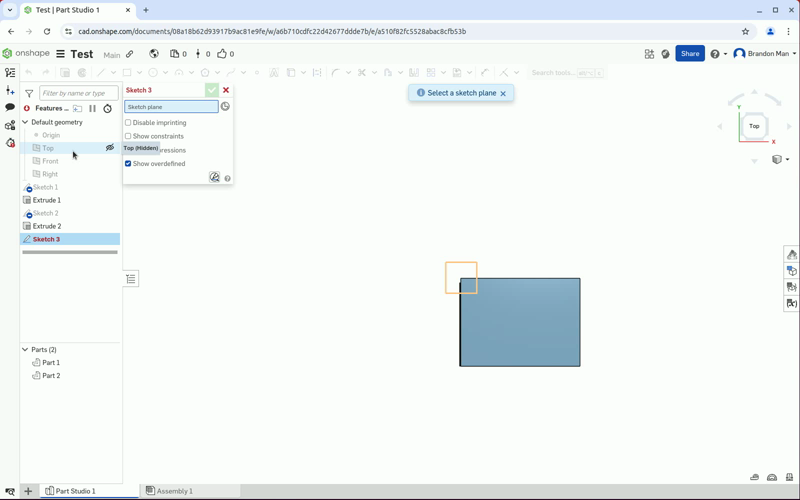
click(73, 150)
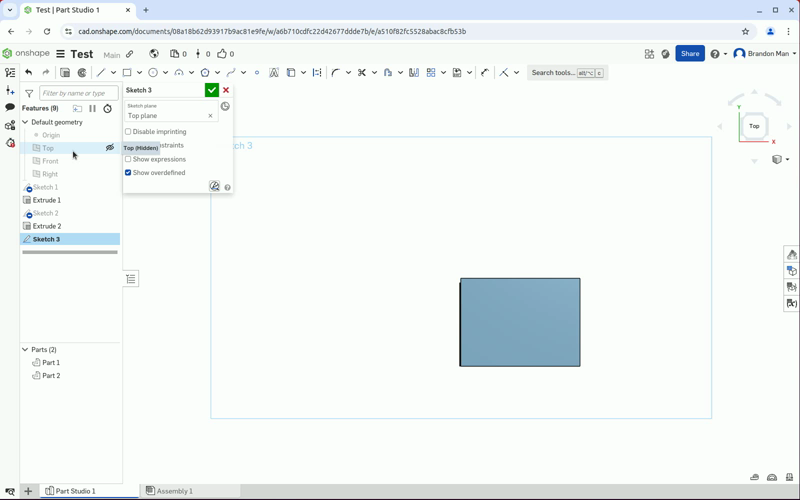
mouse_move(73, 352)
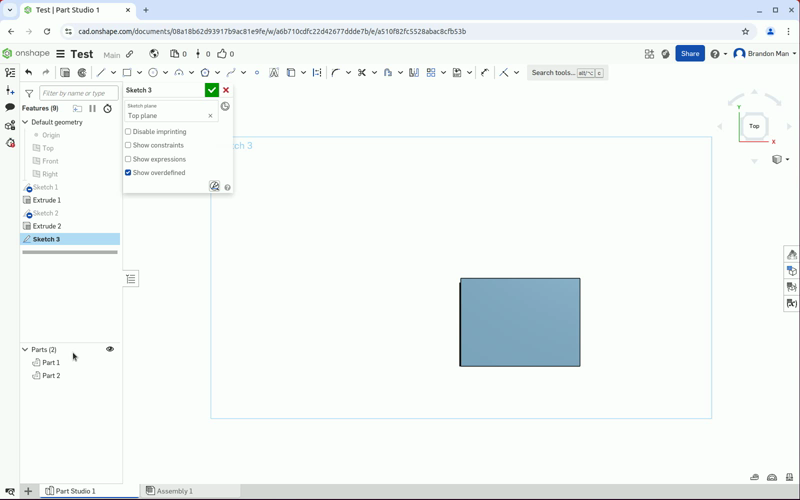
key(y)
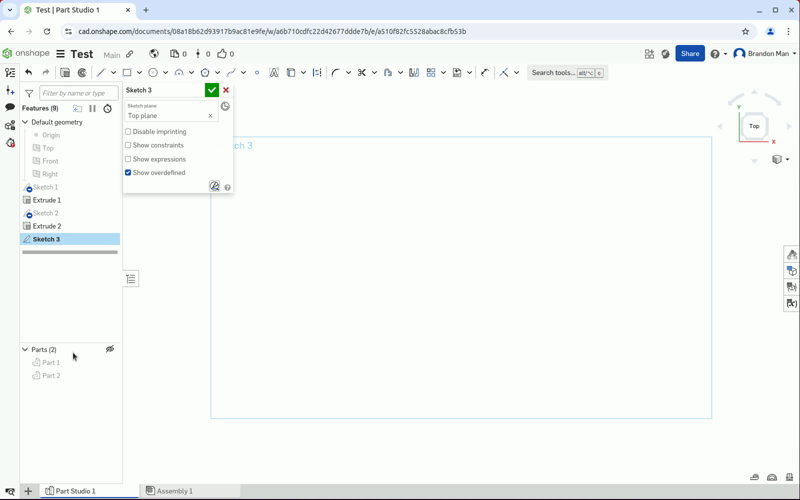
key(l)
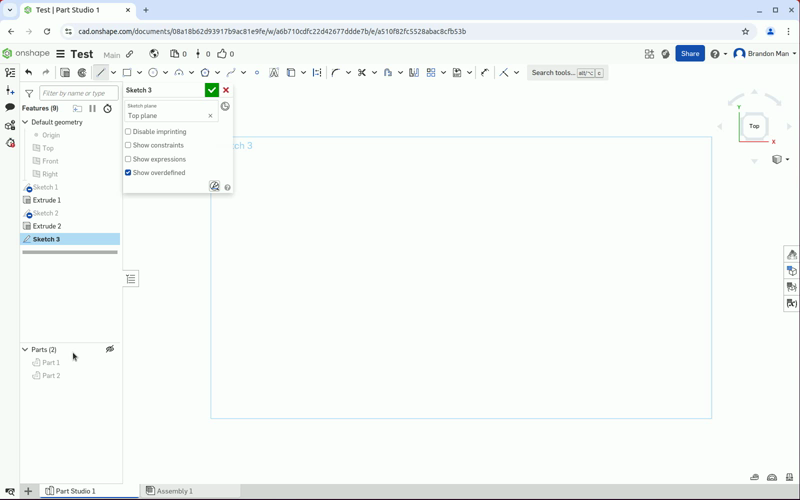
key_down(shift)
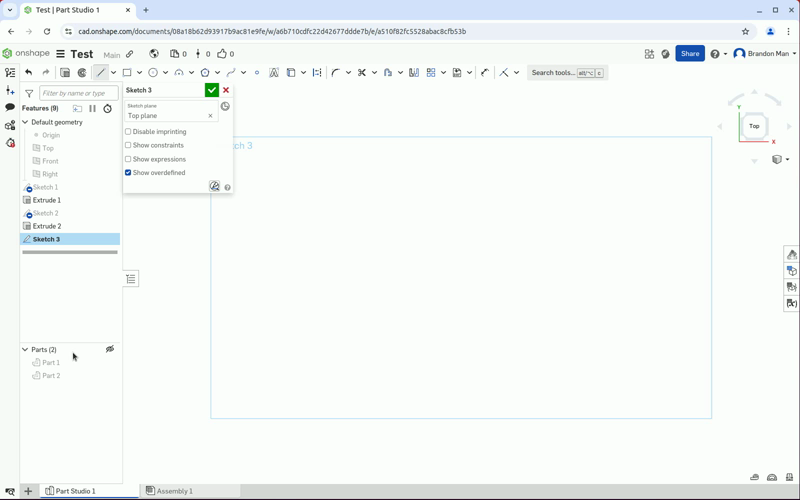
mouse_move(459, 282)
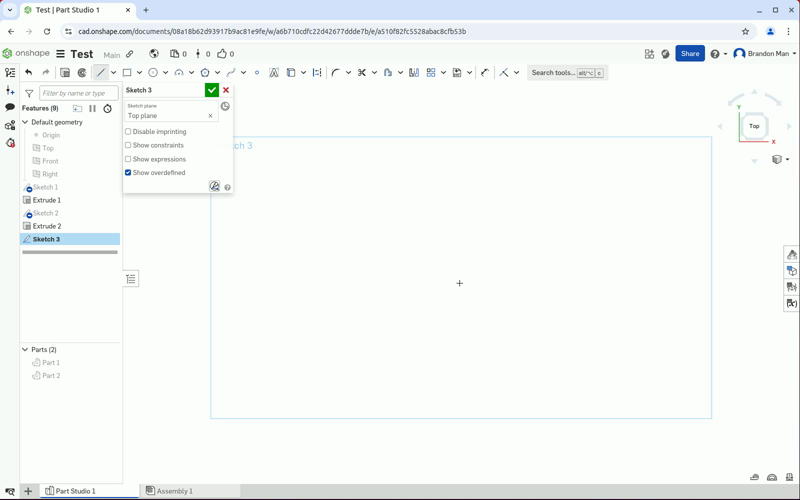
click(459, 282)
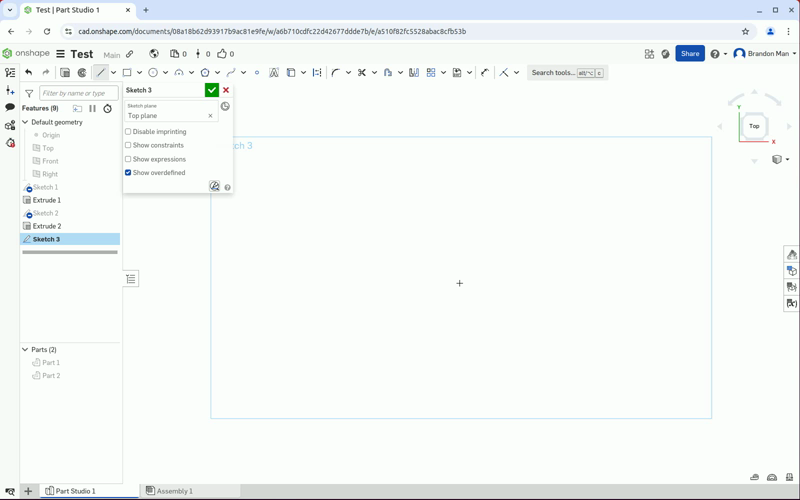
key_up(shift)
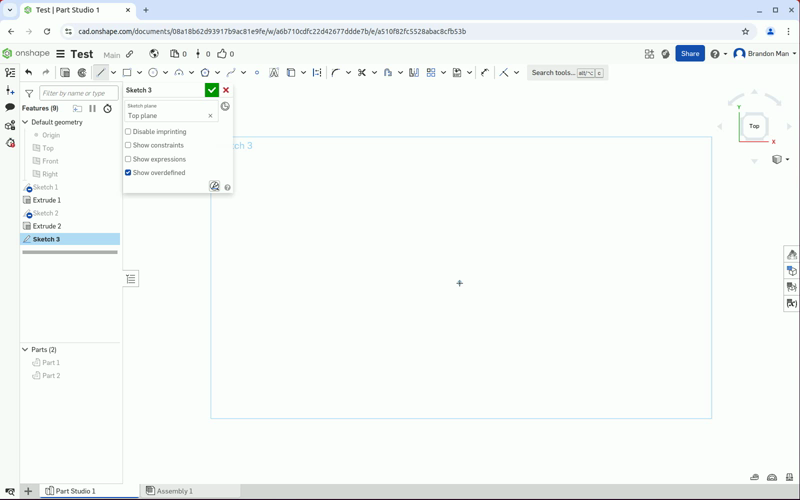
key_down(shift)
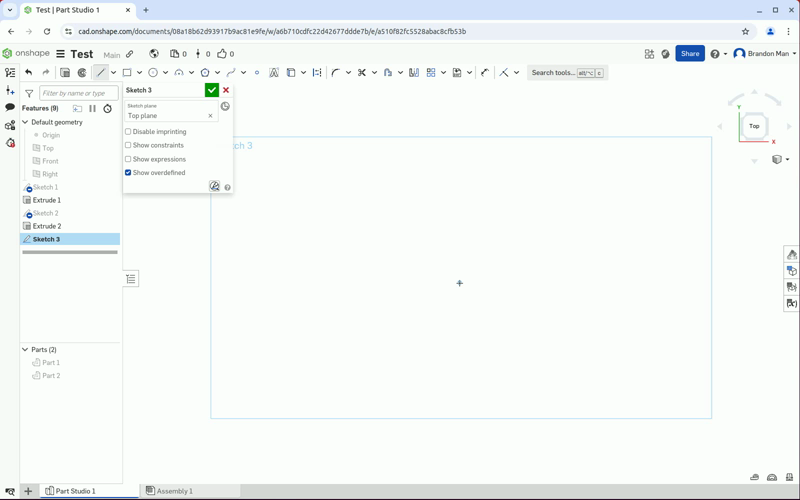
mouse_move(489, 282)
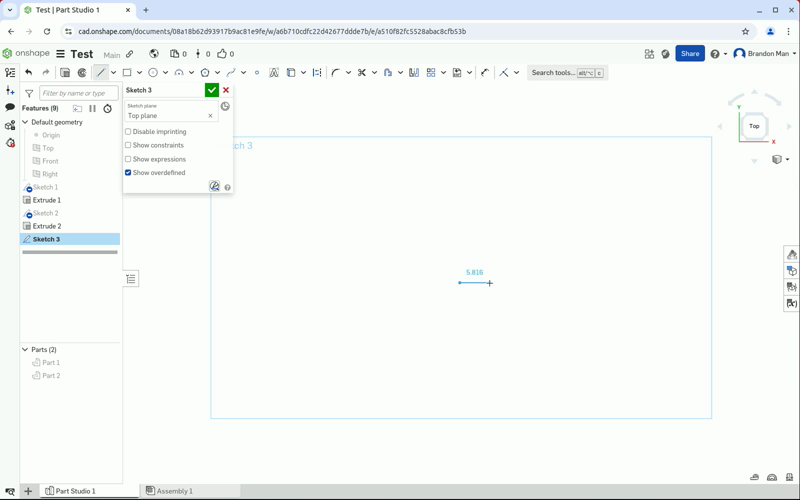
mouse_move(460, 282)
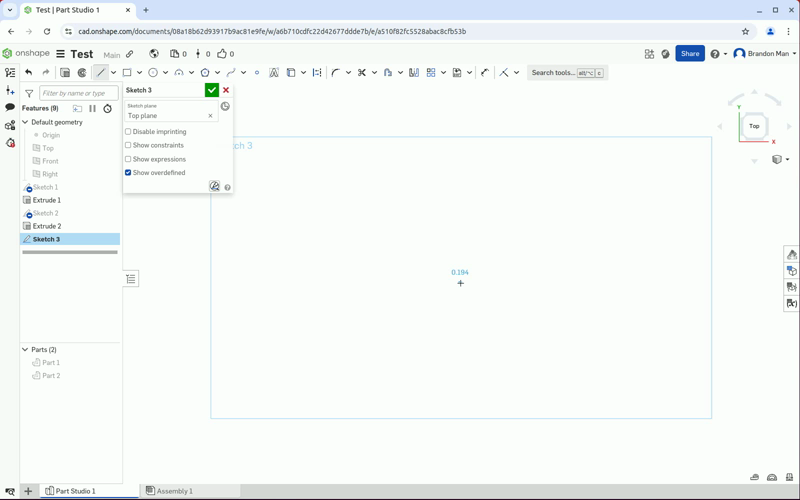
scroll(6)
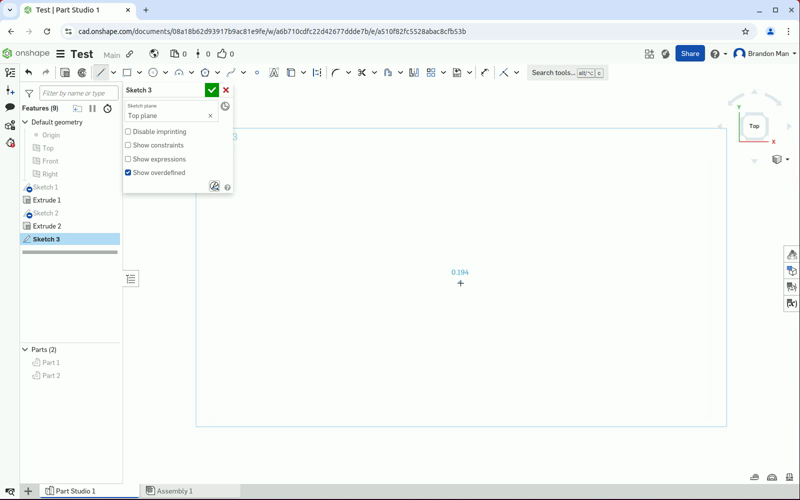
scroll(6)
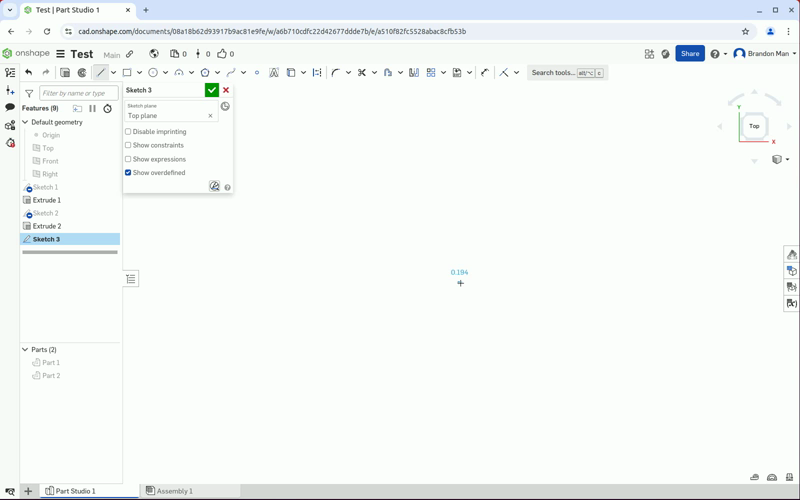
scroll(6)
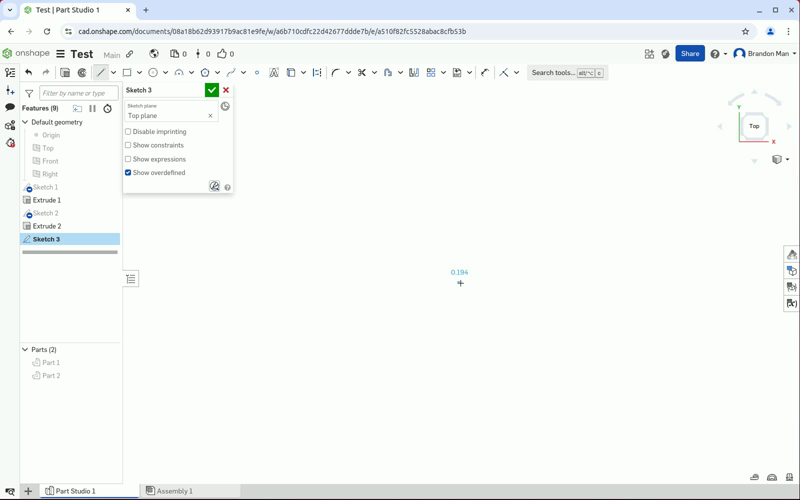
scroll(6)
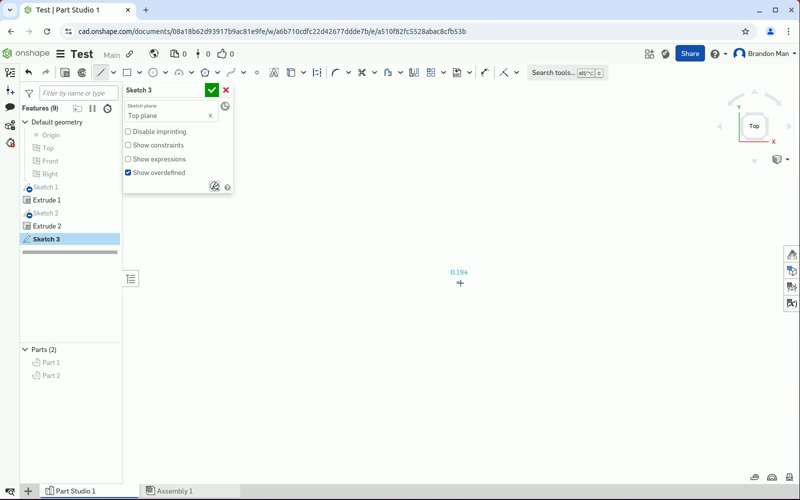
scroll(6)
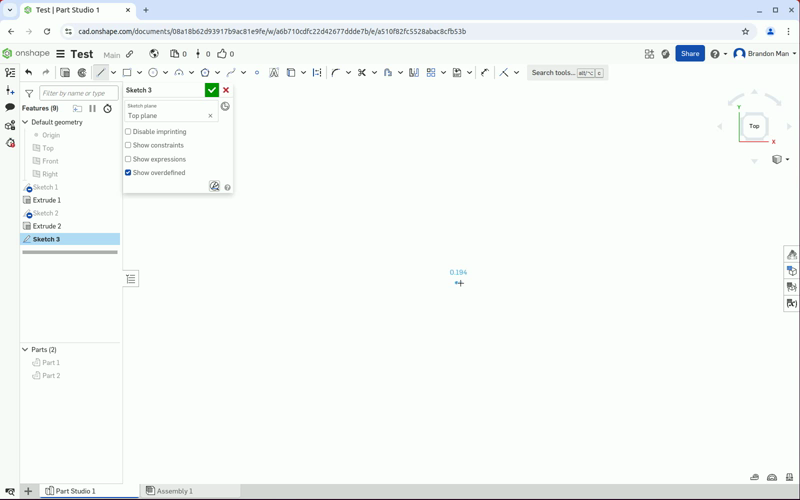
scroll(6)
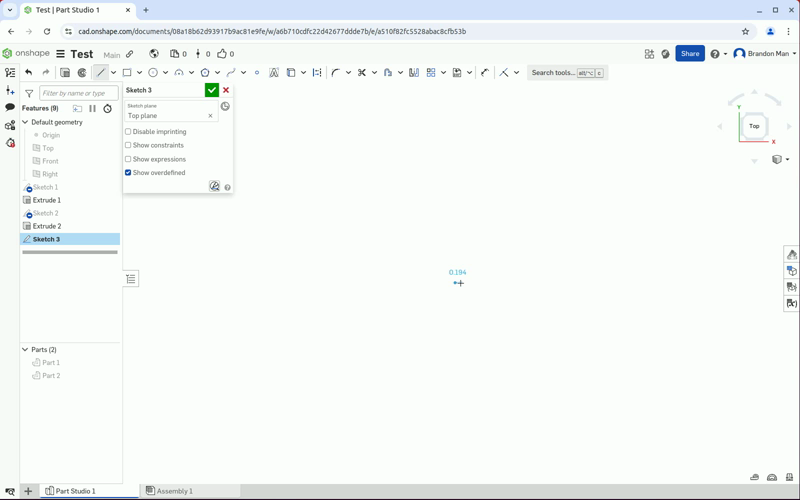
scroll(6)
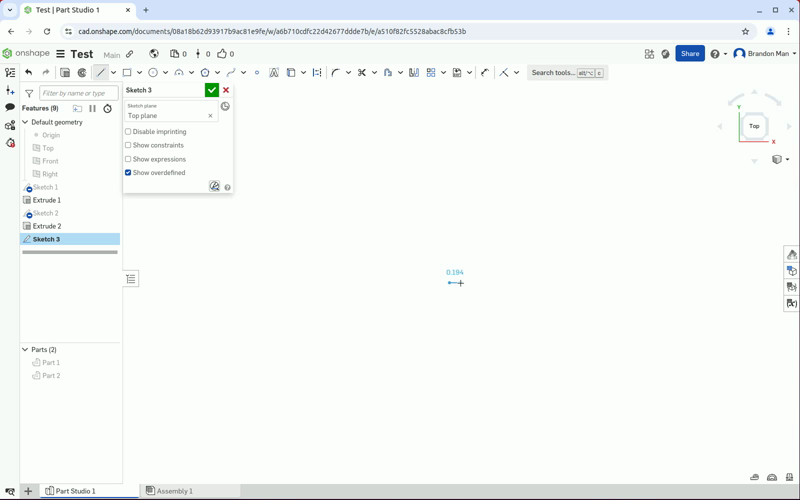
click(460, 282)
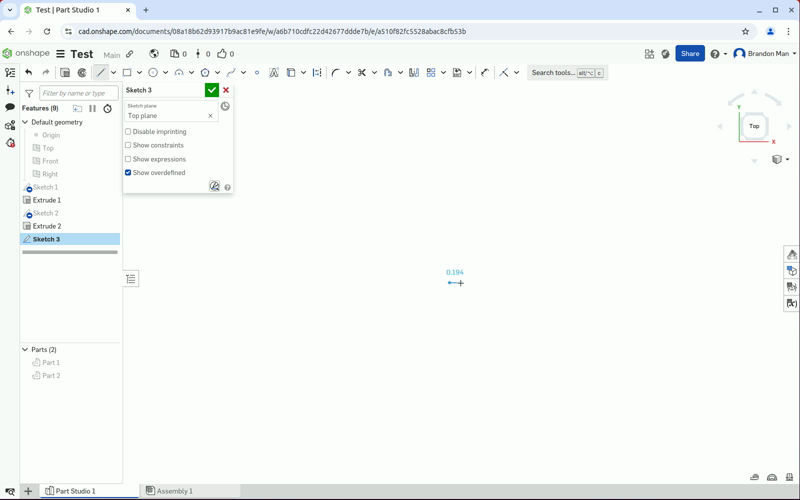
scroll(-6)
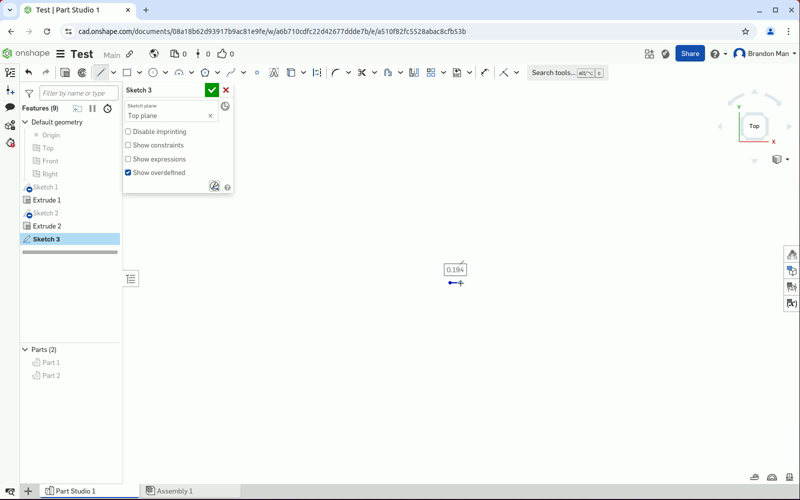
scroll(-6)
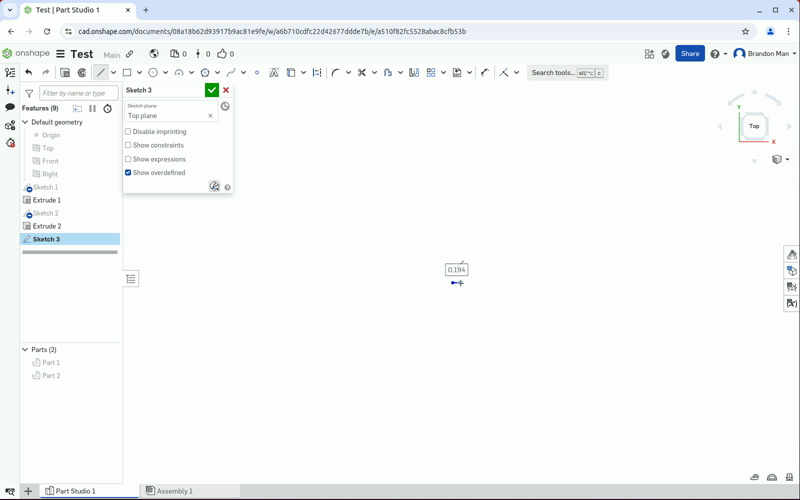
scroll(-6)
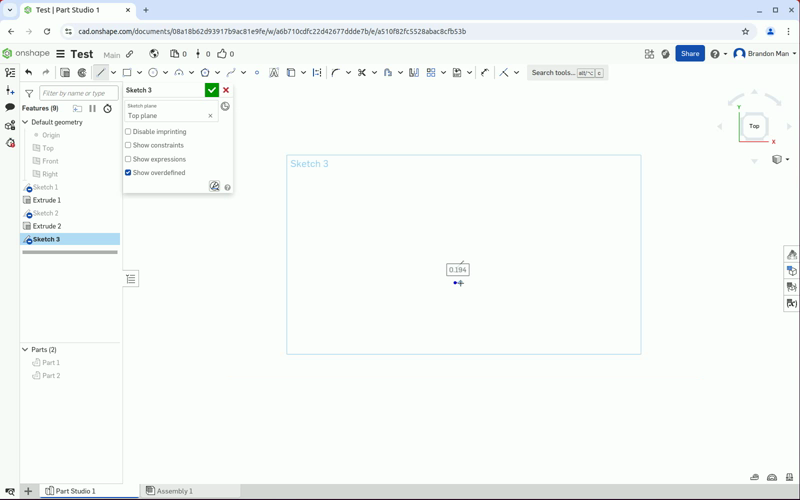
scroll(-6)
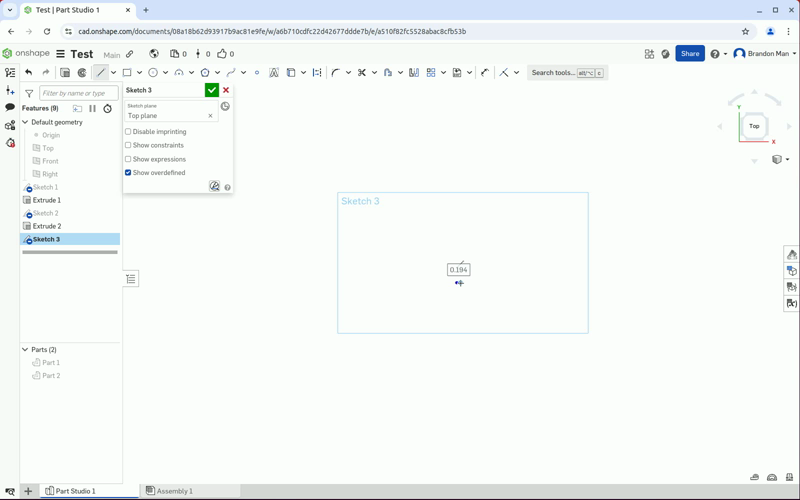
scroll(-6)
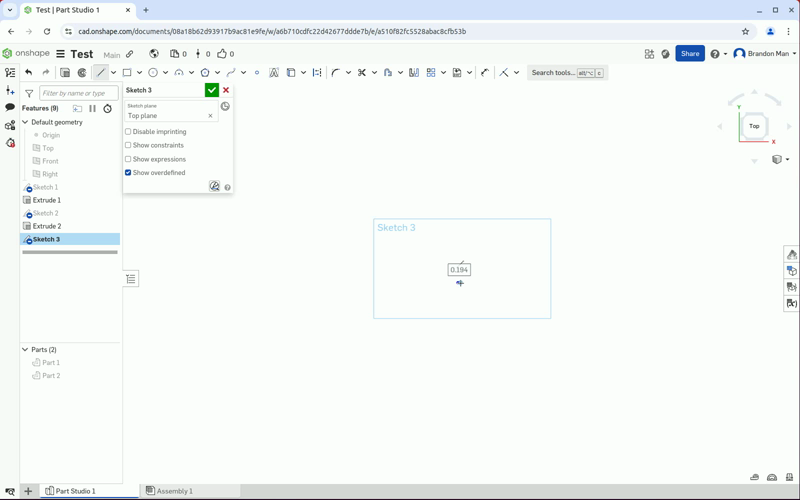
scroll(-6)
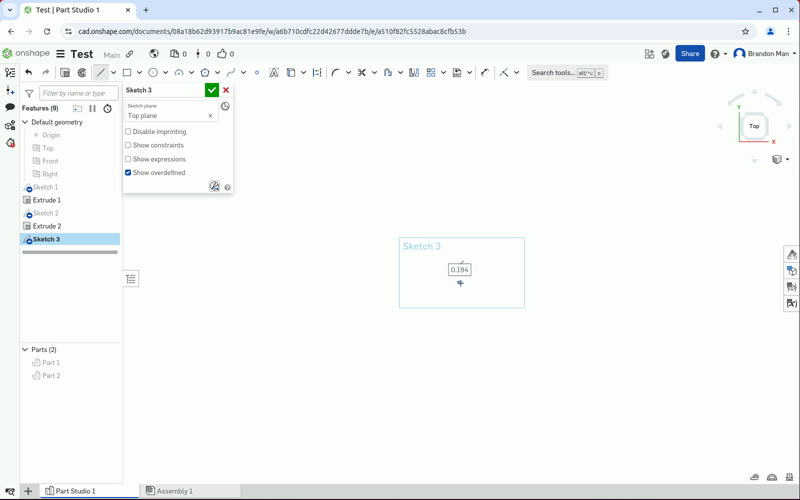
scroll(-6)
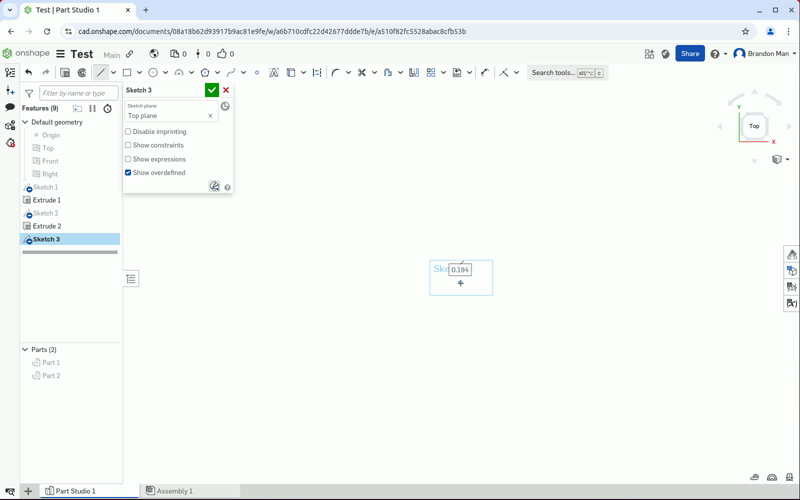
key_up(shift)
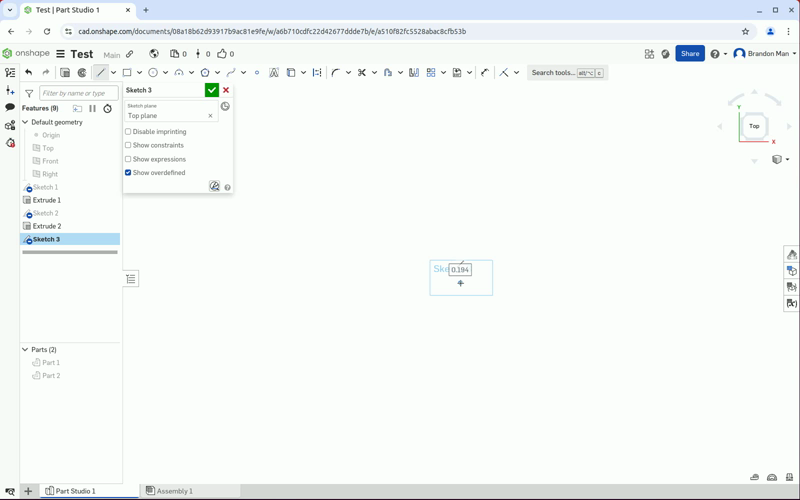
key_down(shift)
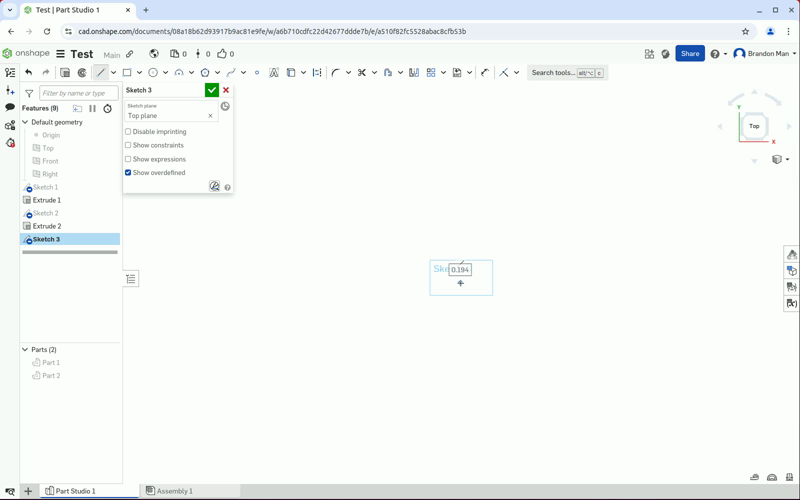
mouse_move(573, 282)
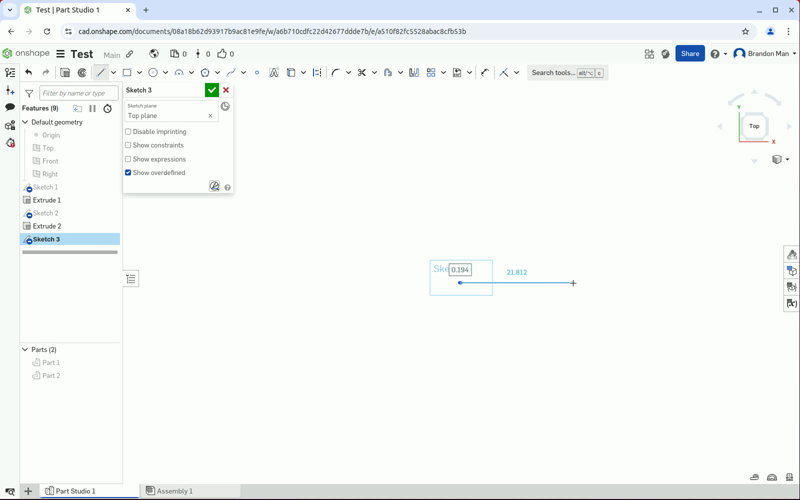
click(573, 282)
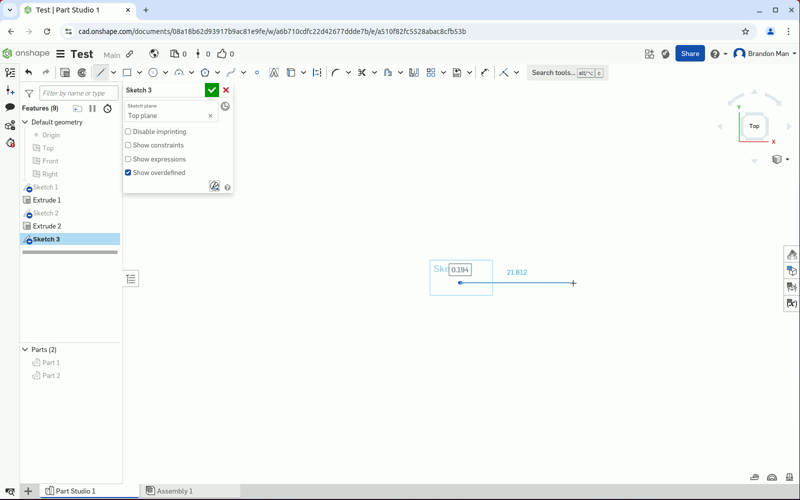
key_up(shift)
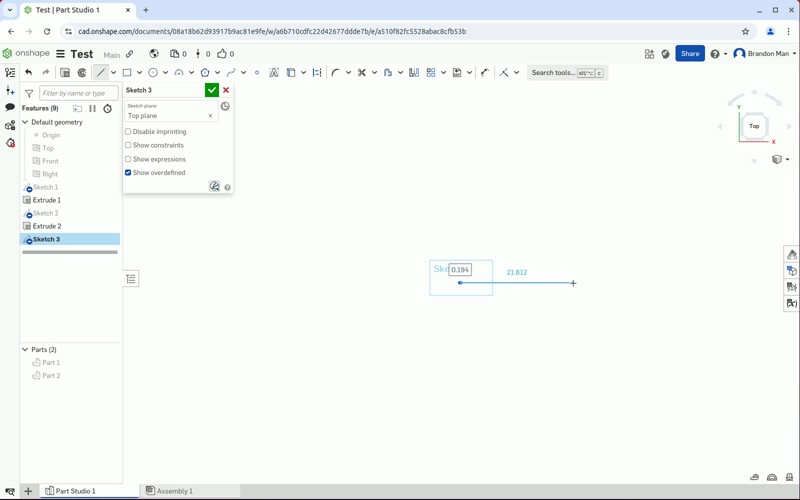
key_down(shift)
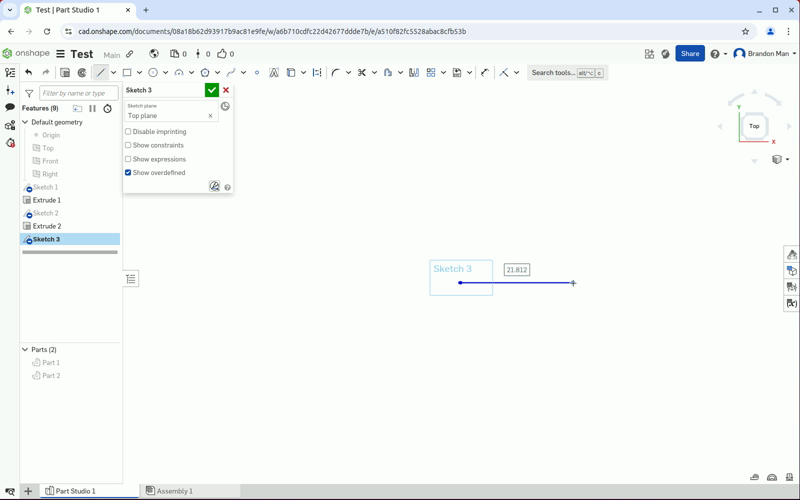
mouse_move(589, 282)
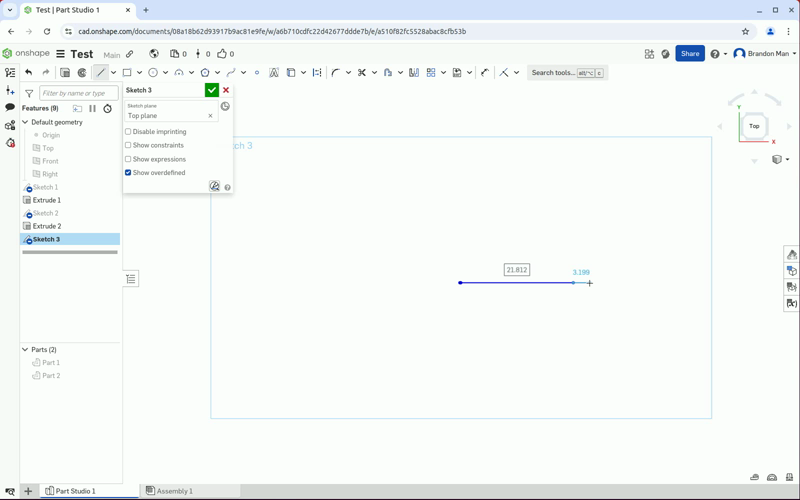
mouse_move(573, 281)
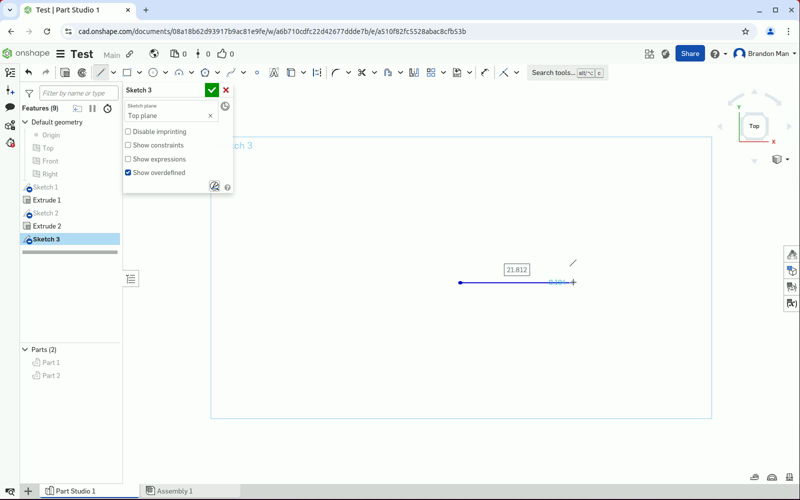
scroll(6)
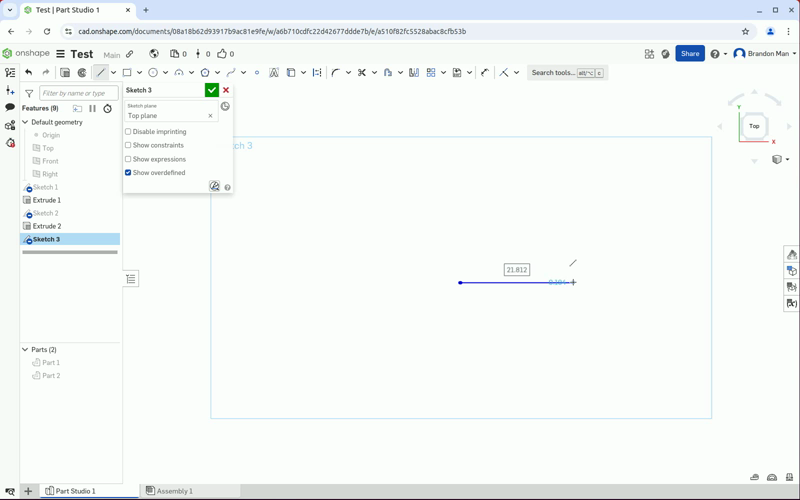
scroll(6)
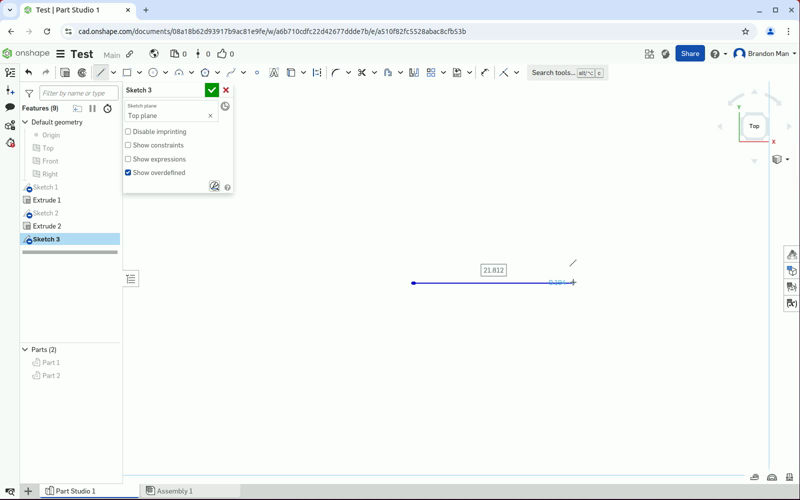
scroll(6)
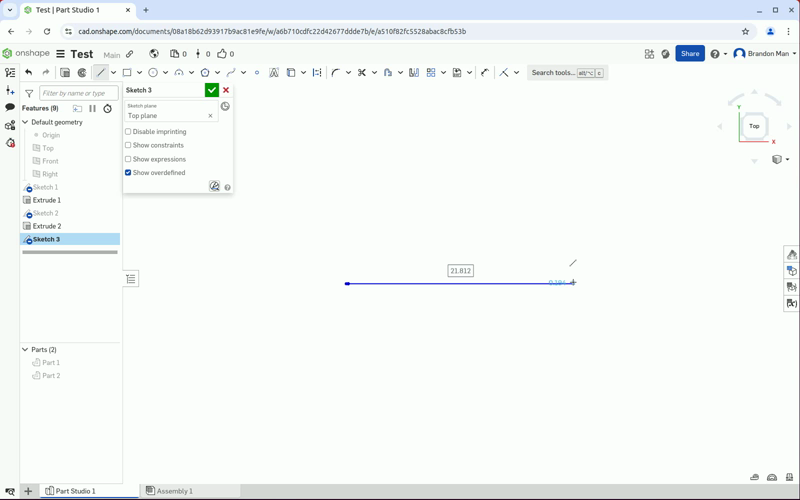
scroll(6)
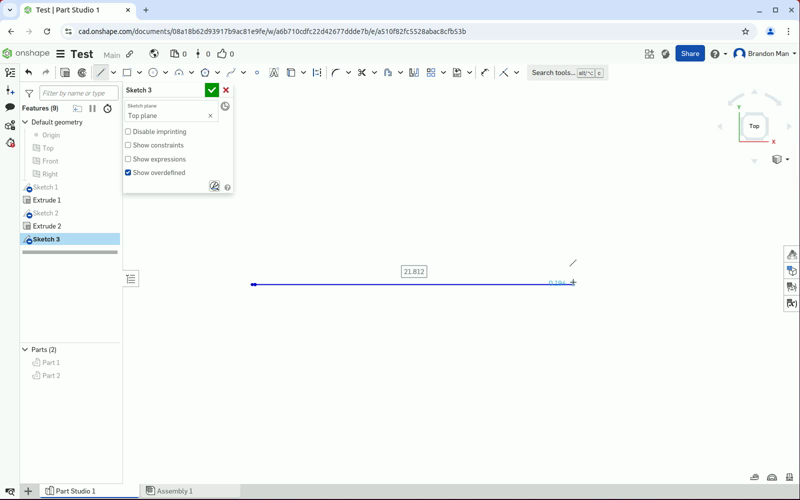
scroll(6)
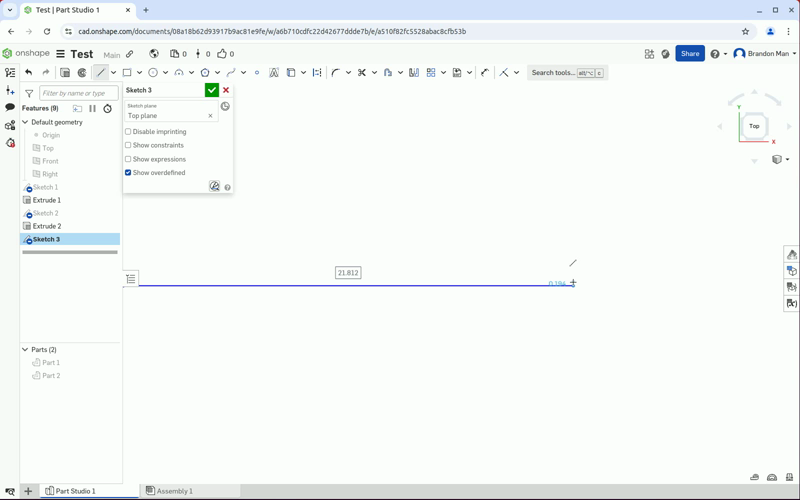
scroll(6)
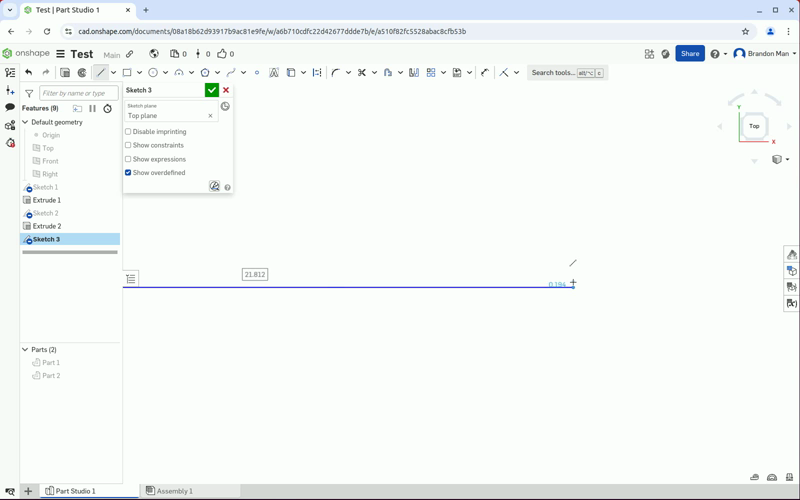
scroll(6)
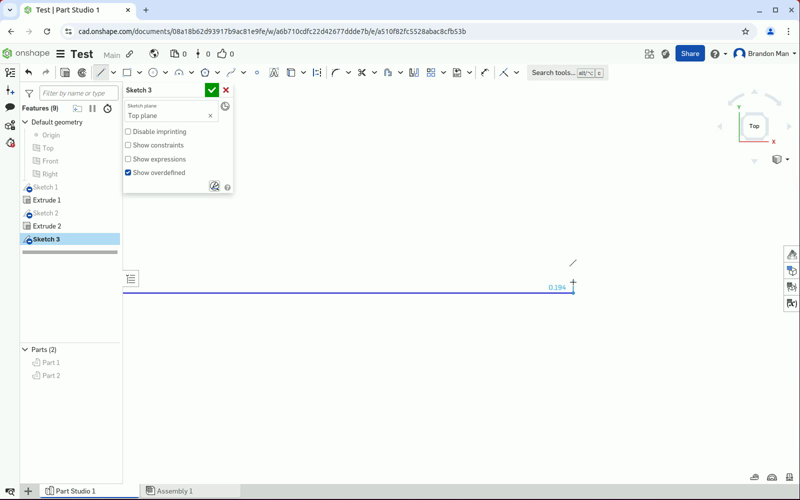
click(573, 281)
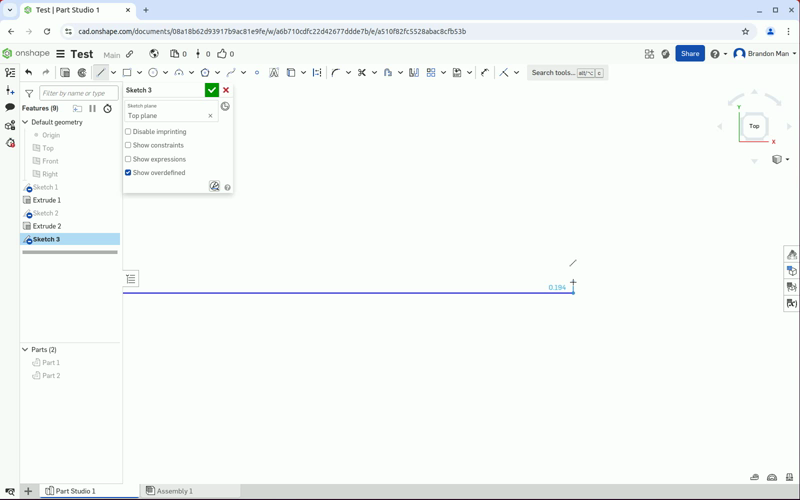
scroll(-6)
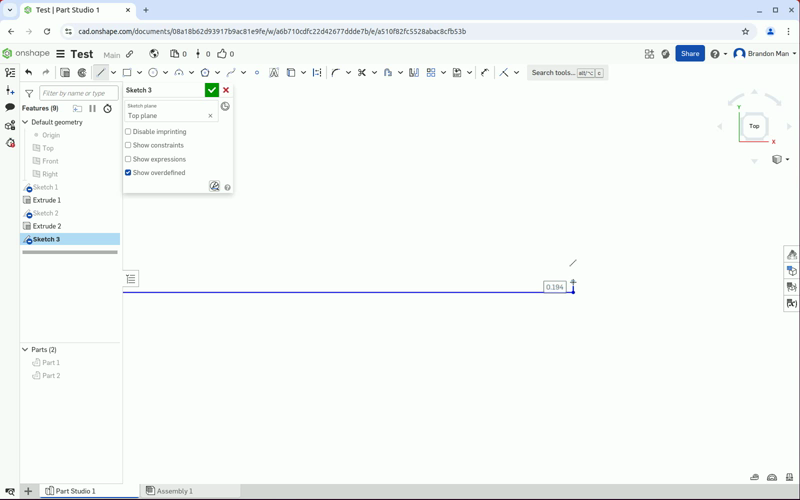
scroll(-6)
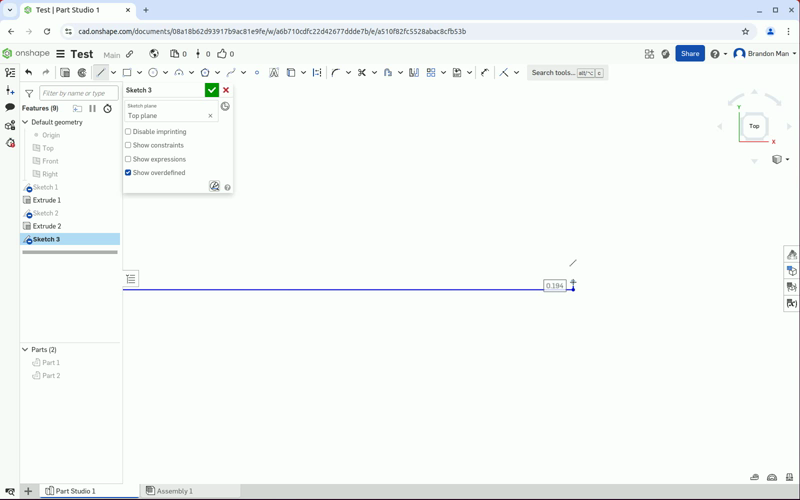
scroll(-6)
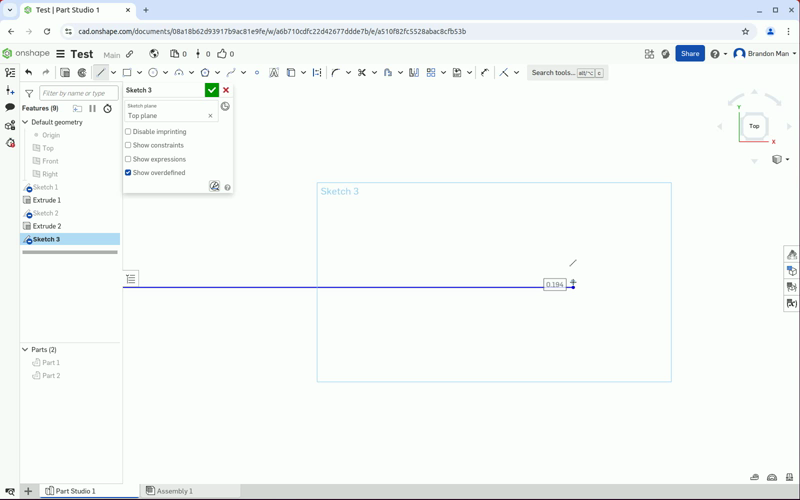
scroll(-6)
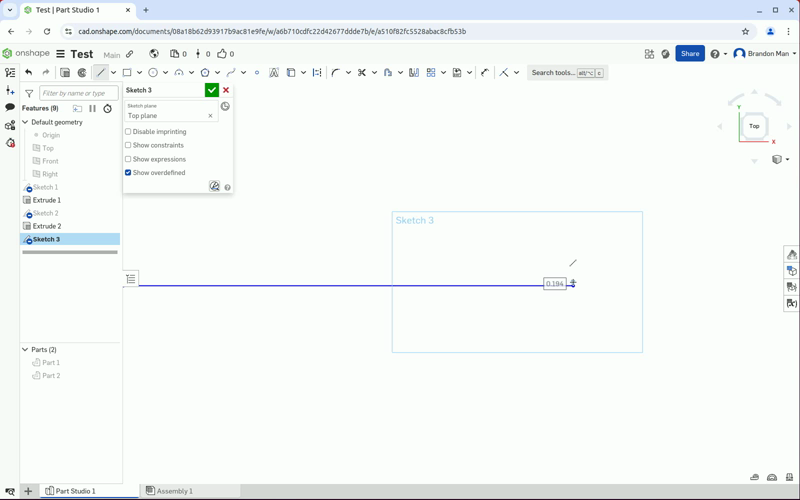
scroll(-6)
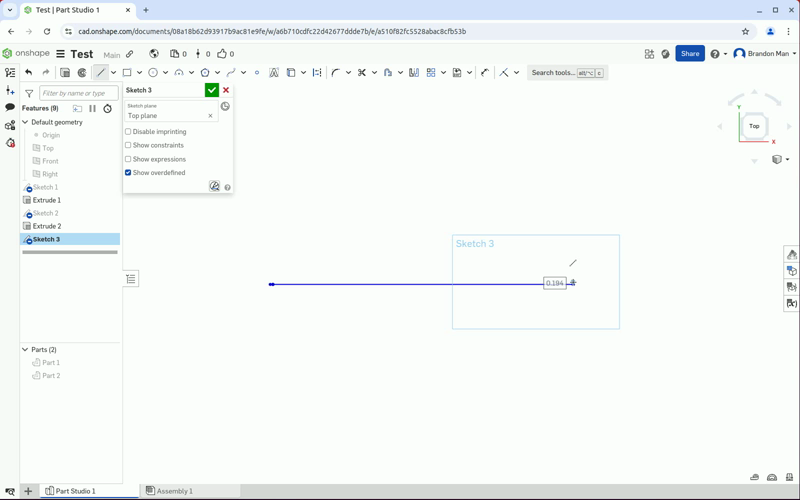
scroll(-6)
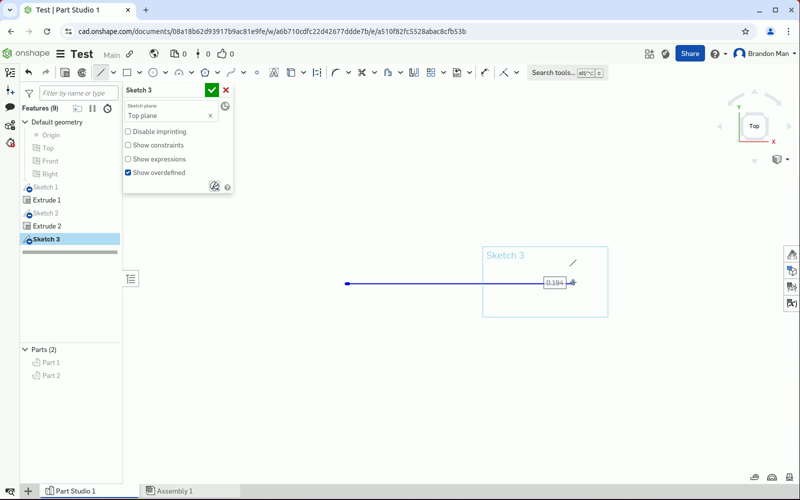
scroll(-6)
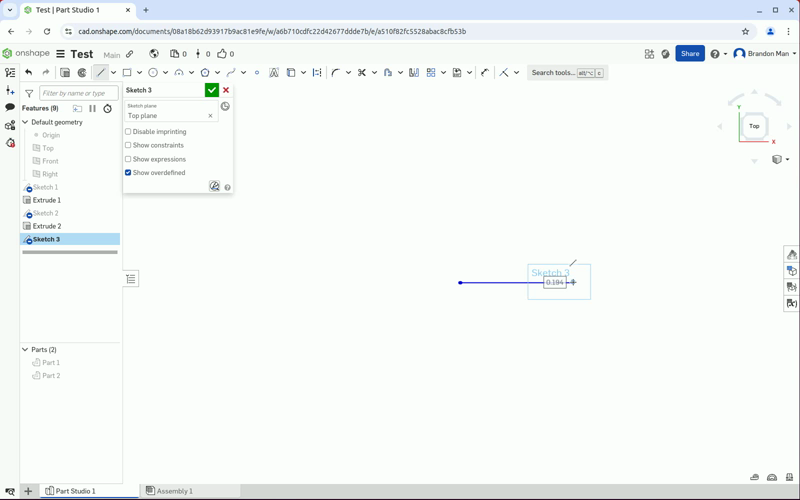
key_up(shift)
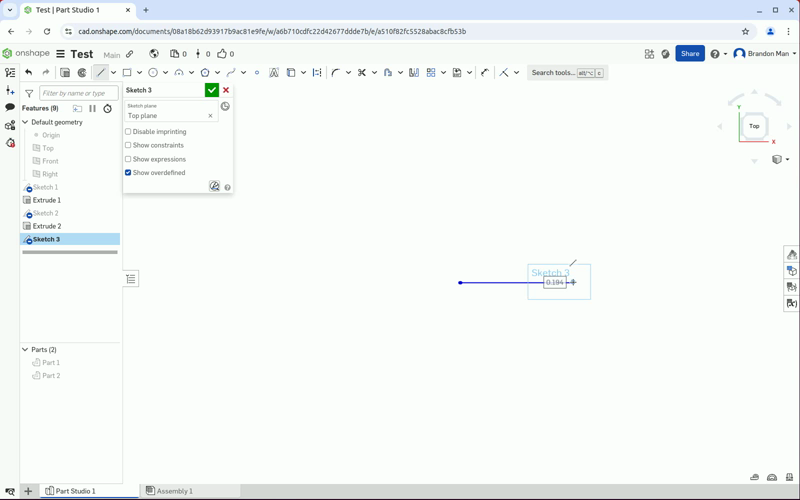
key_down(shift)
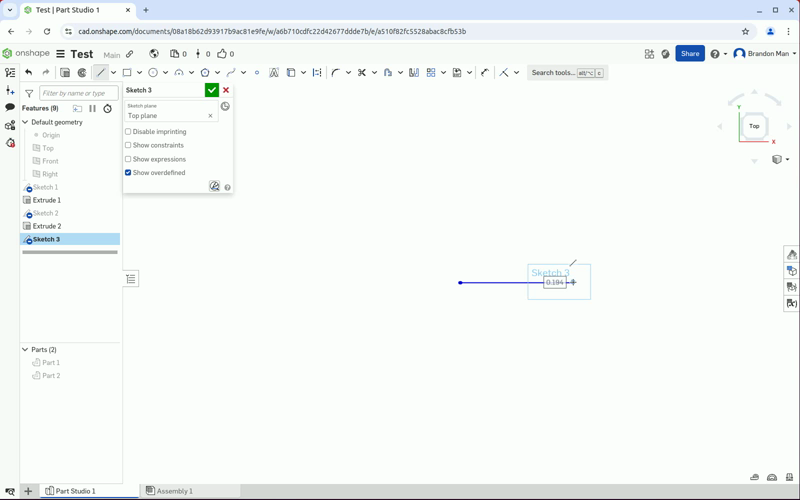
mouse_move(459, 281)
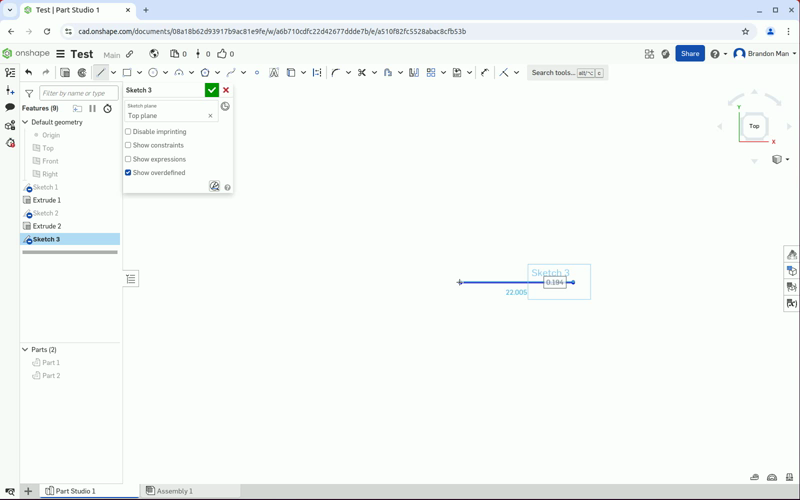
scroll(6)
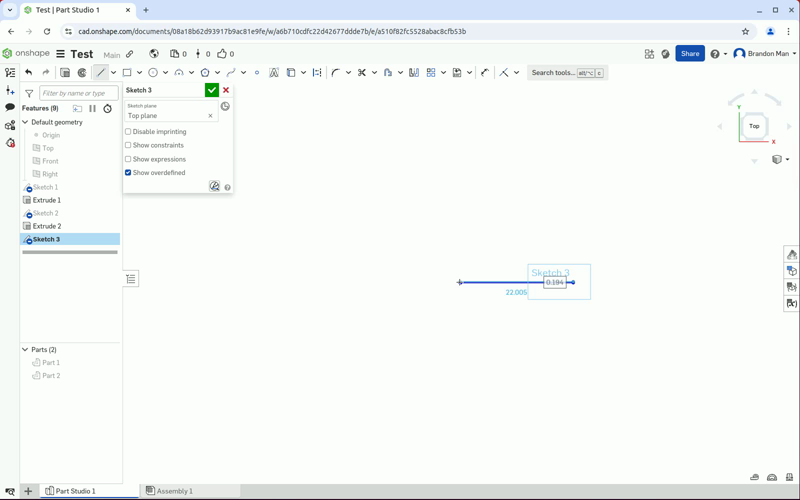
scroll(6)
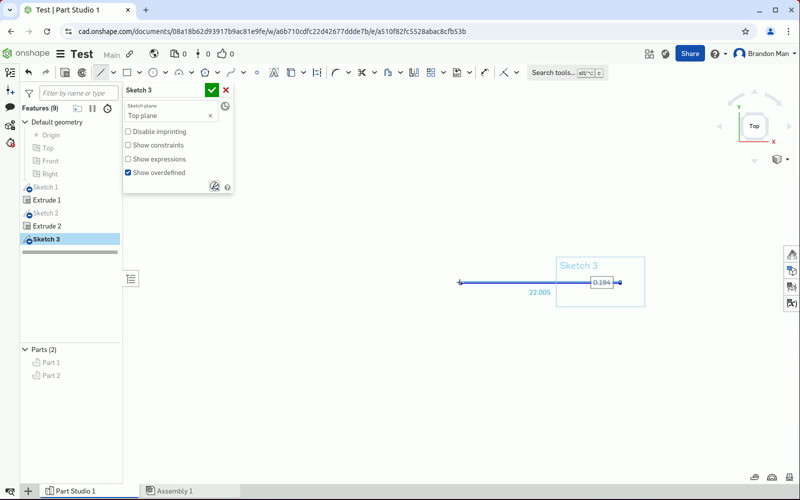
scroll(6)
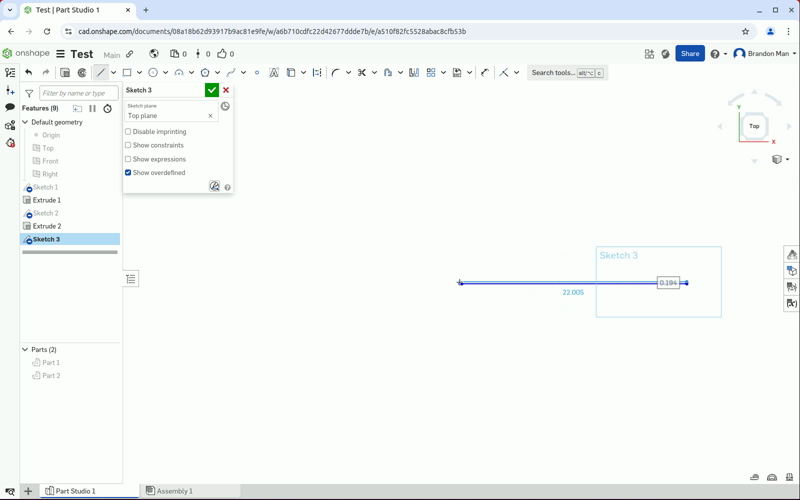
scroll(6)
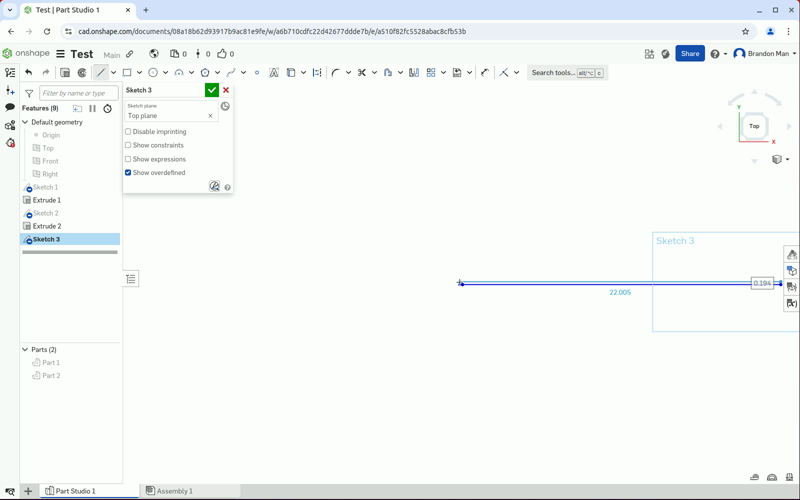
scroll(6)
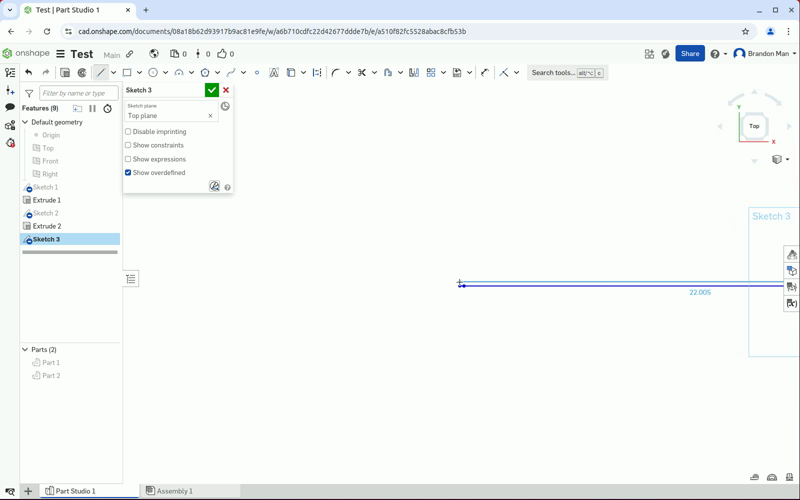
scroll(6)
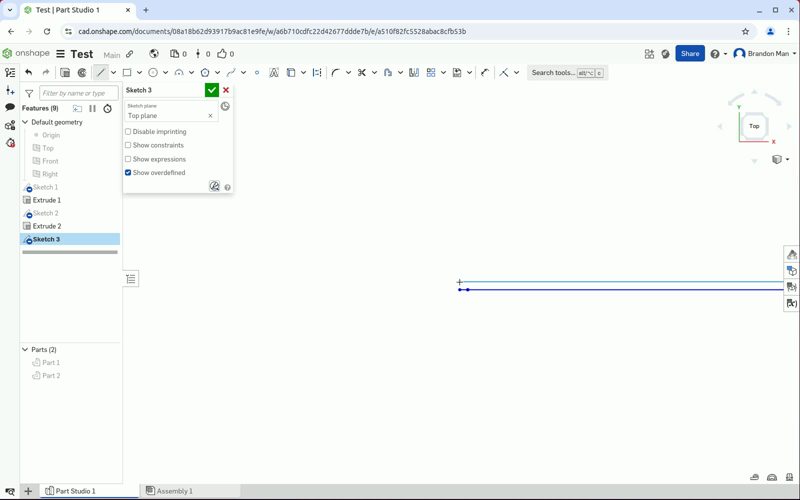
scroll(6)
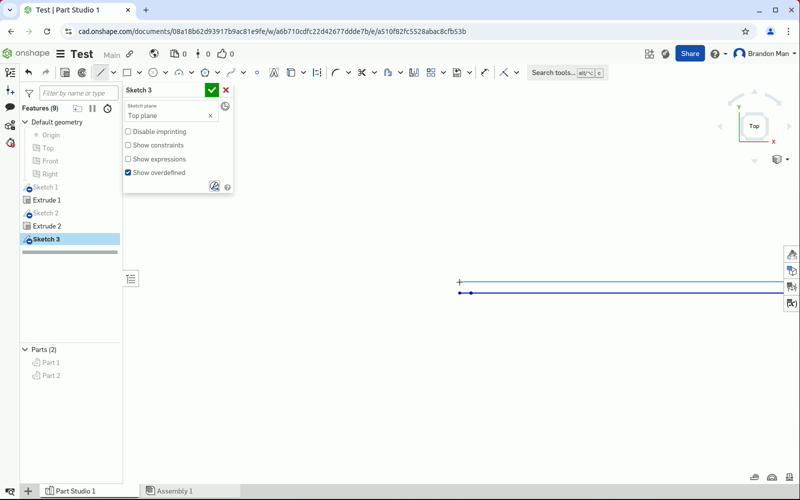
click(459, 281)
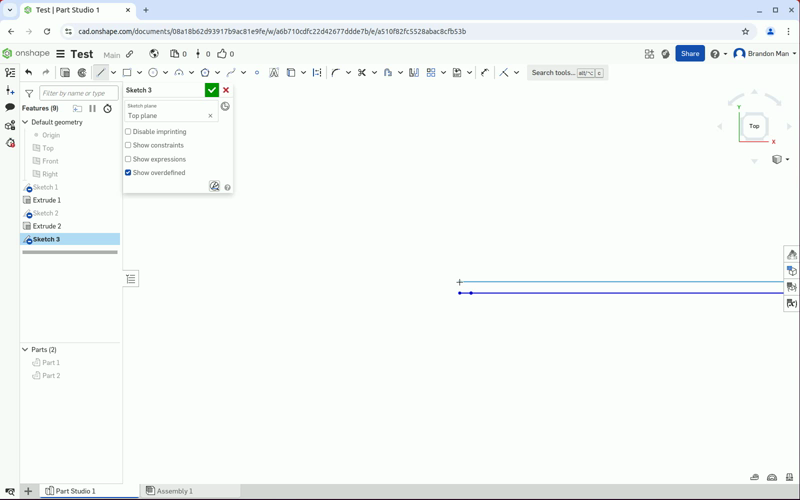
scroll(-6)
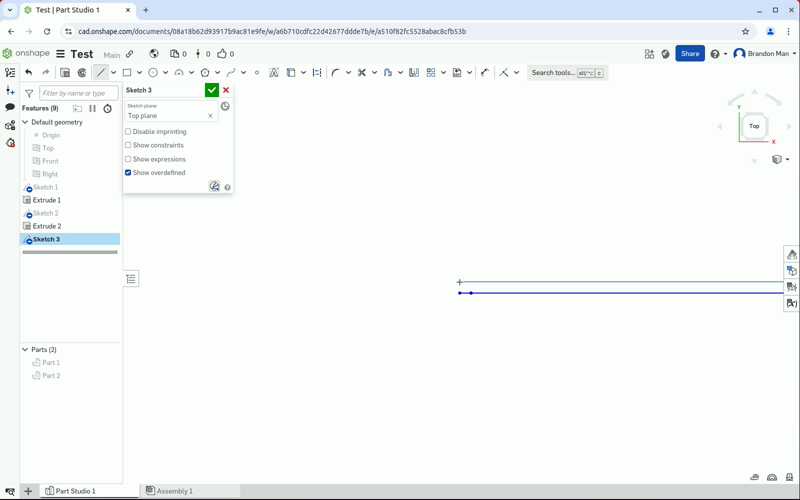
scroll(-6)
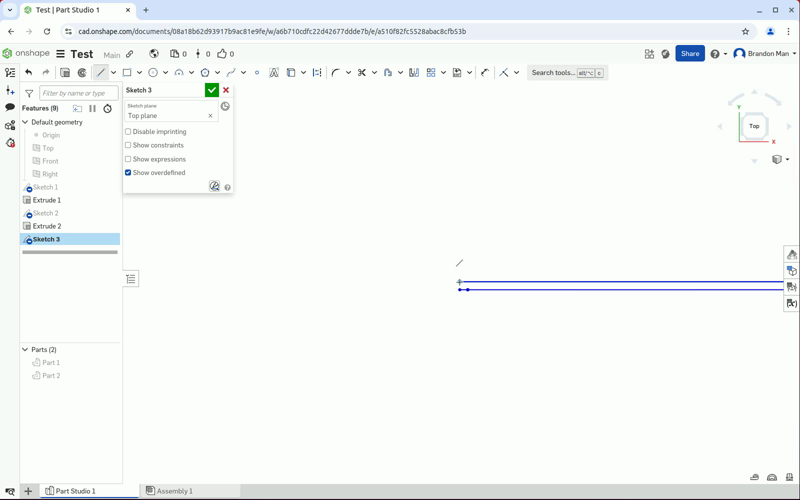
scroll(-6)
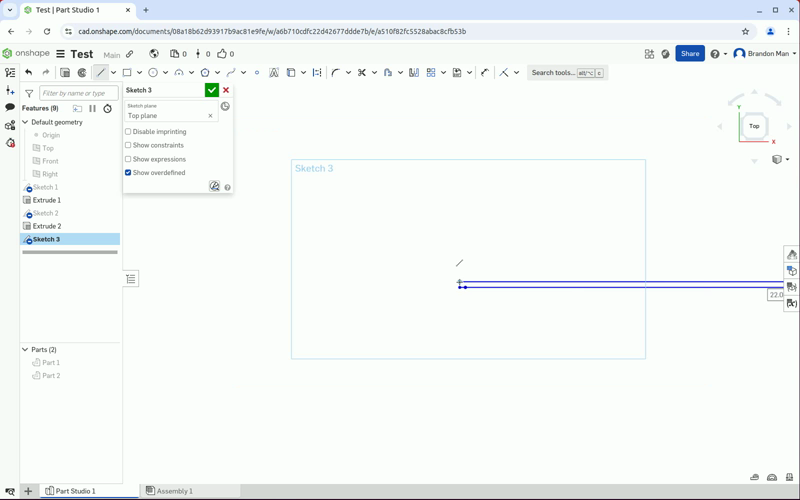
scroll(-6)
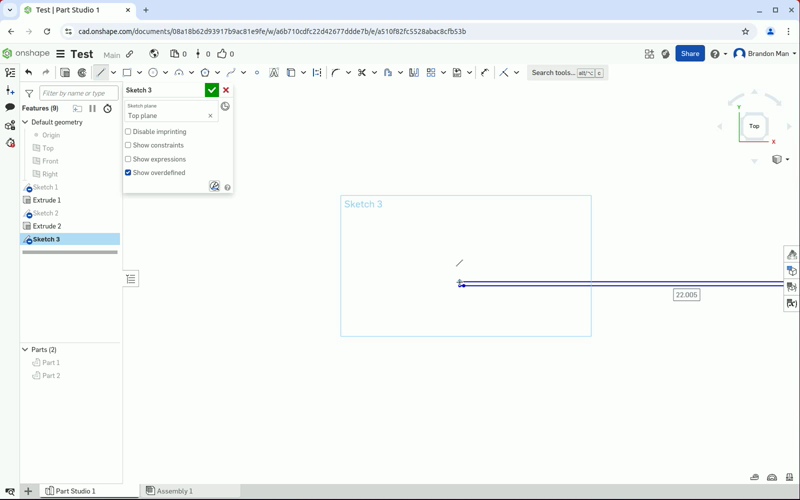
scroll(-6)
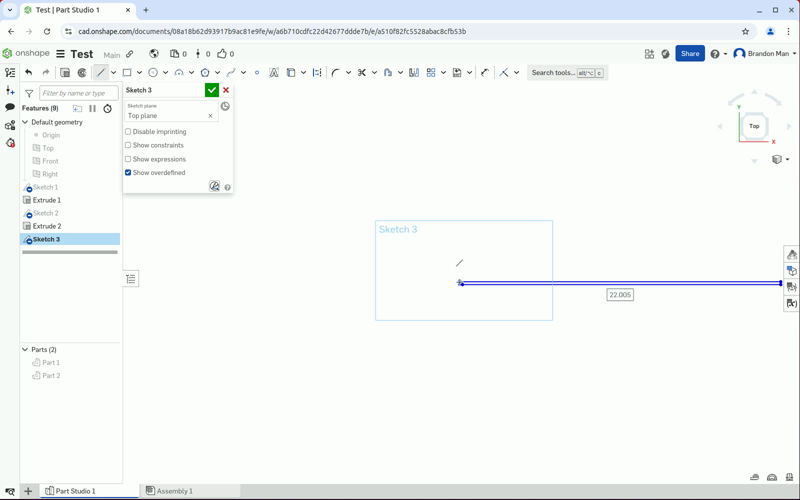
scroll(-6)
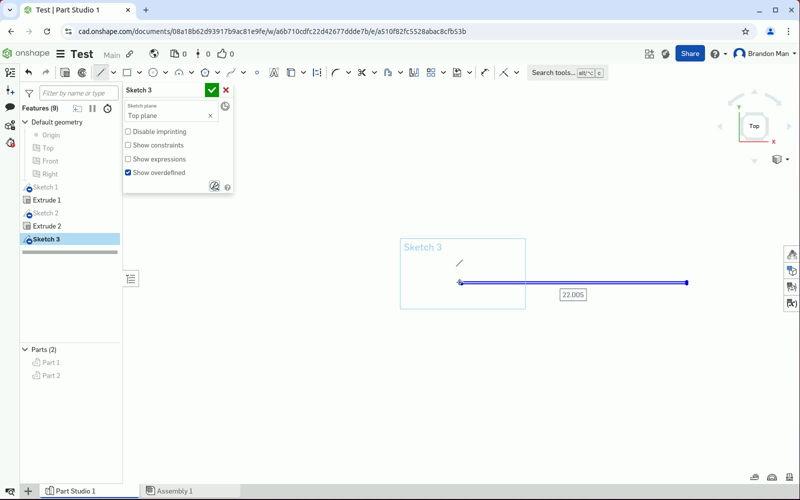
scroll(-6)
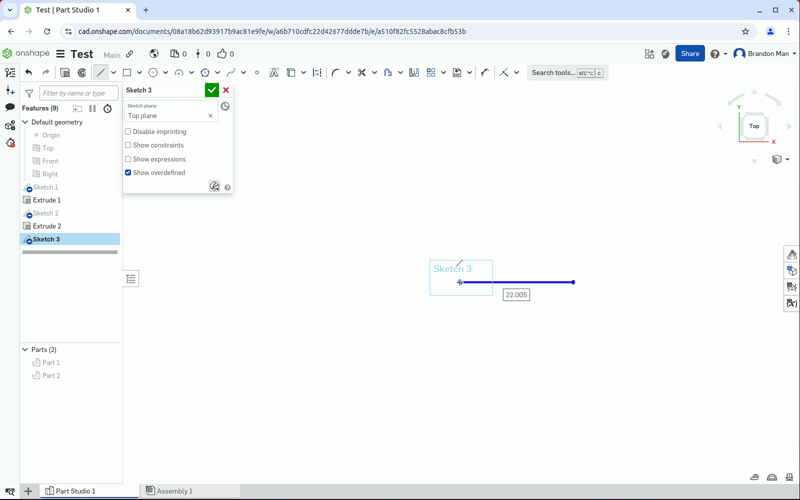
key_up(shift)
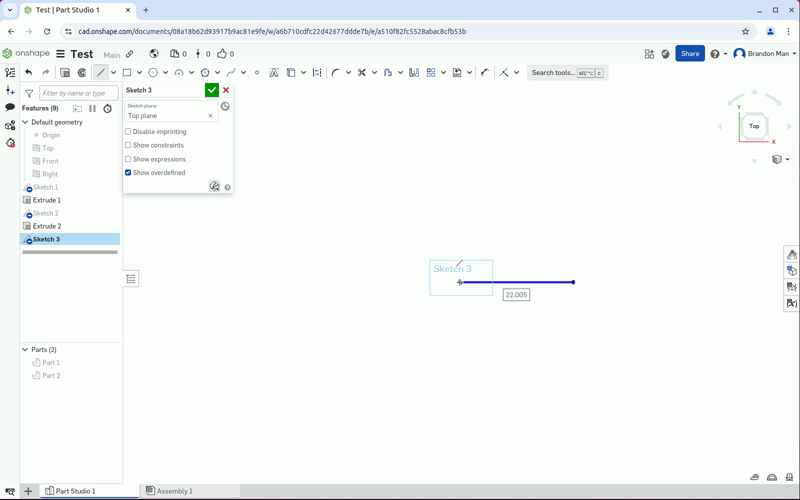
mouse_move(489, 281)
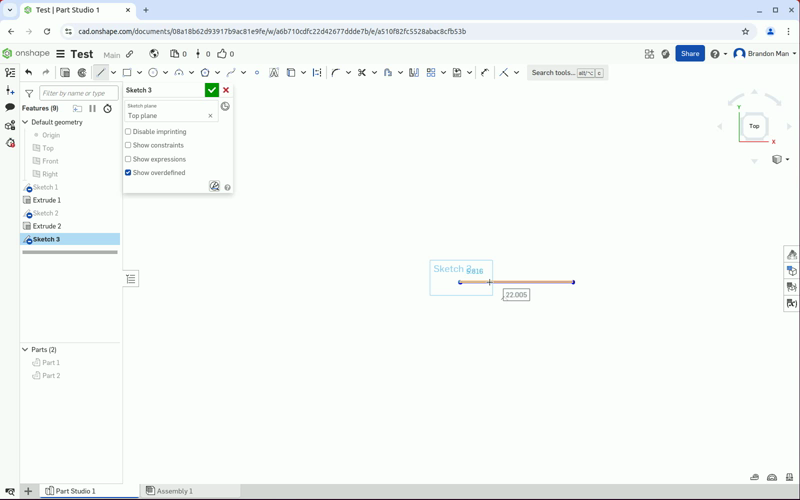
key_down(shift)
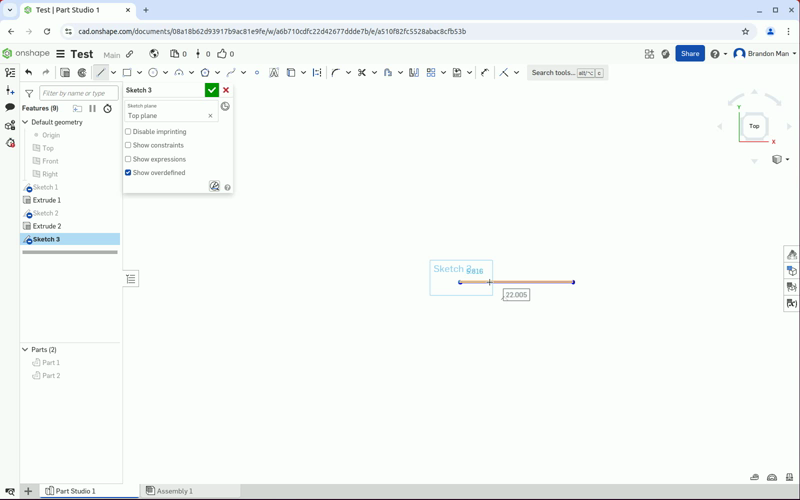
mouse_move(459, 282)
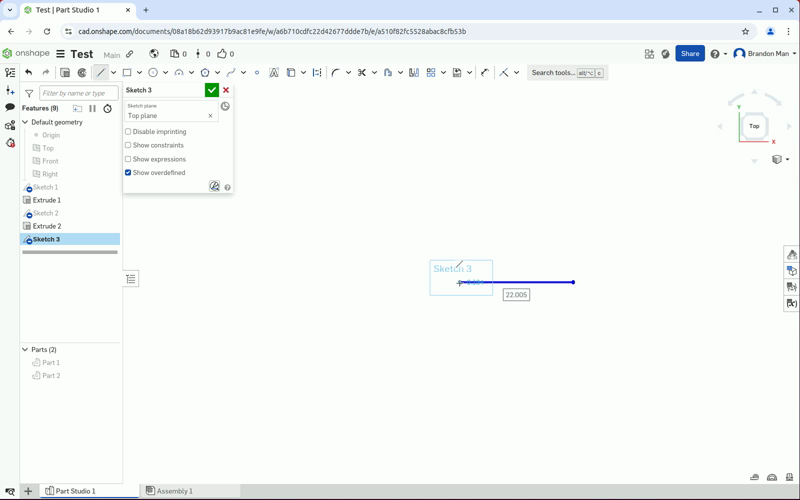
scroll(6)
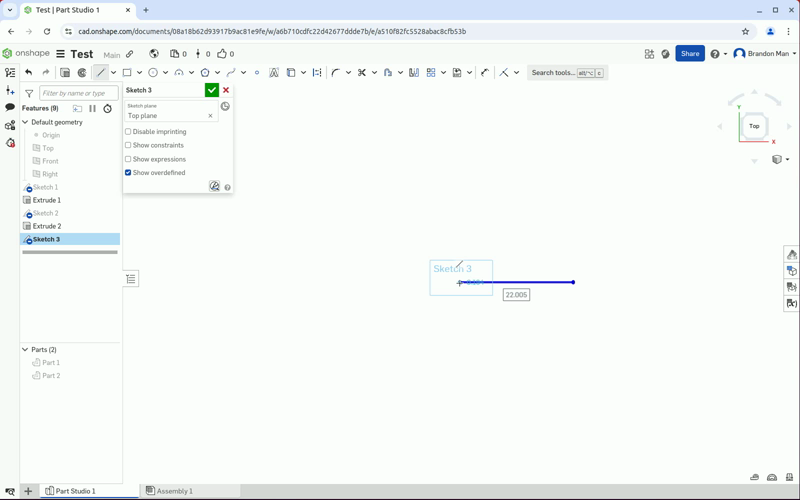
scroll(6)
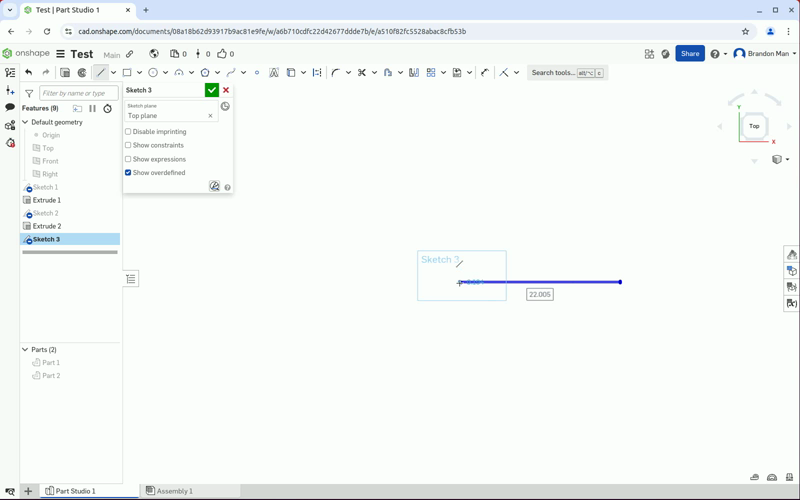
scroll(6)
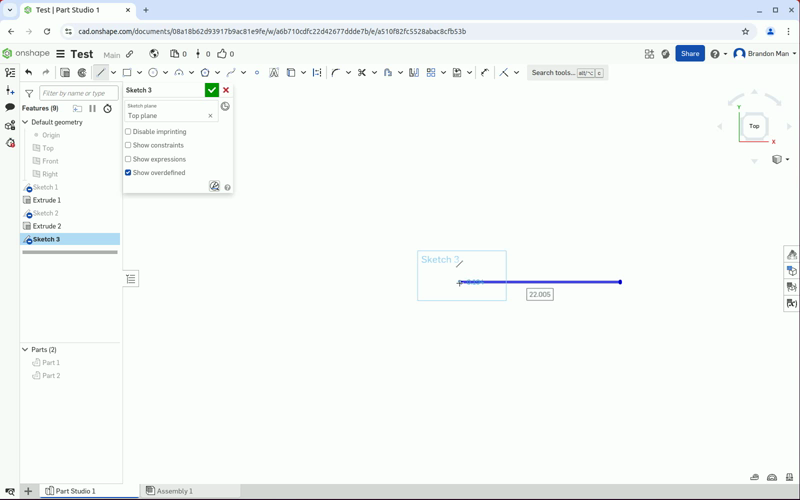
scroll(6)
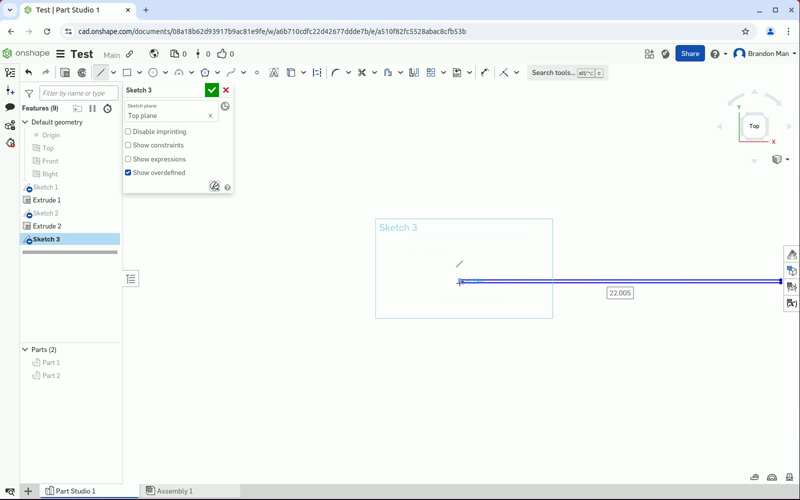
scroll(6)
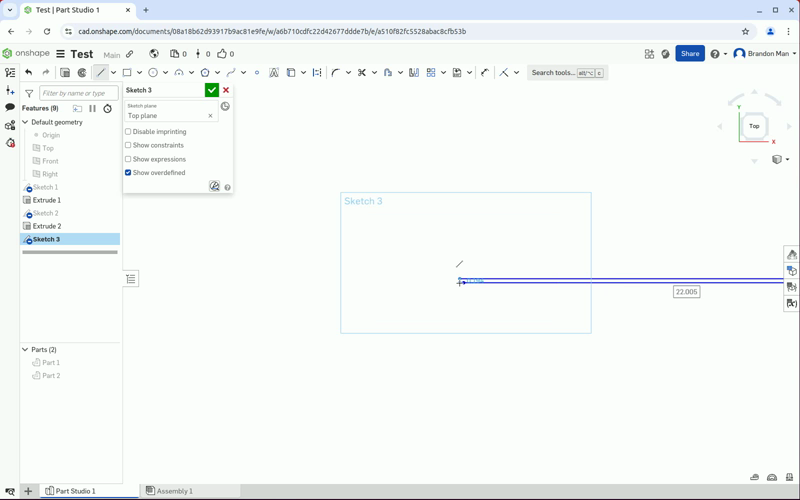
scroll(6)
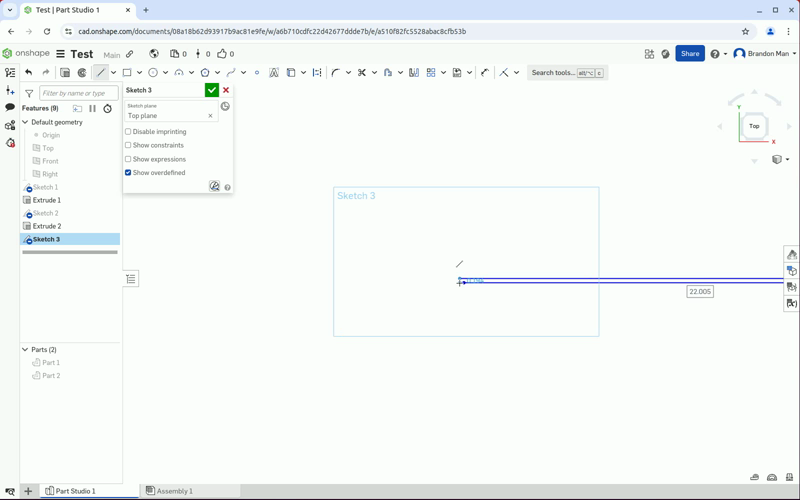
scroll(6)
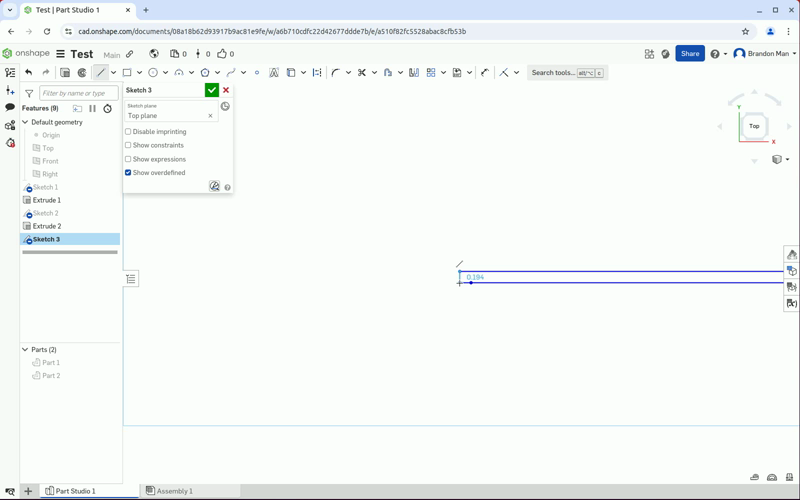
key_up(shift)
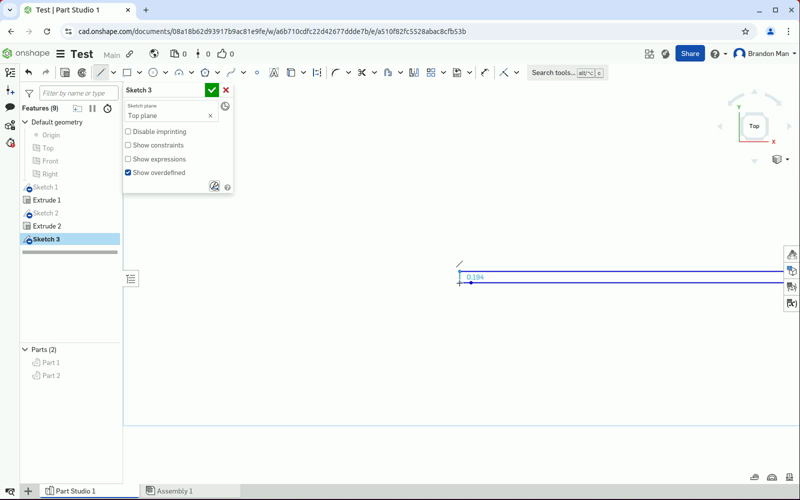
click(459, 282)
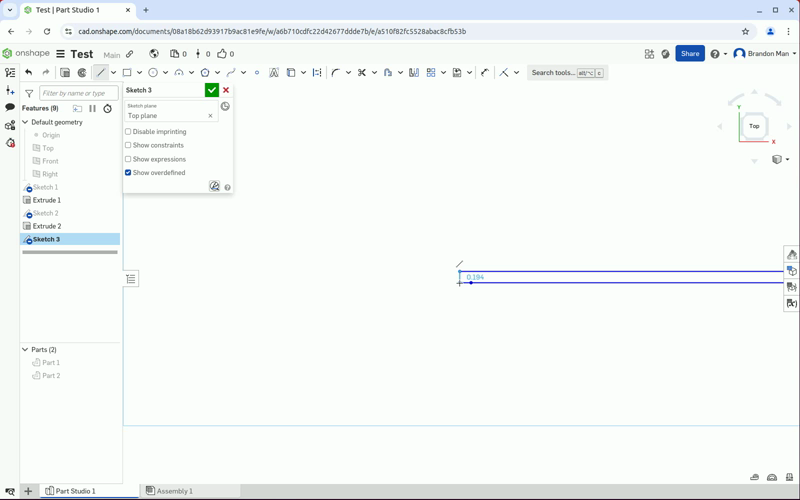
scroll(-6)
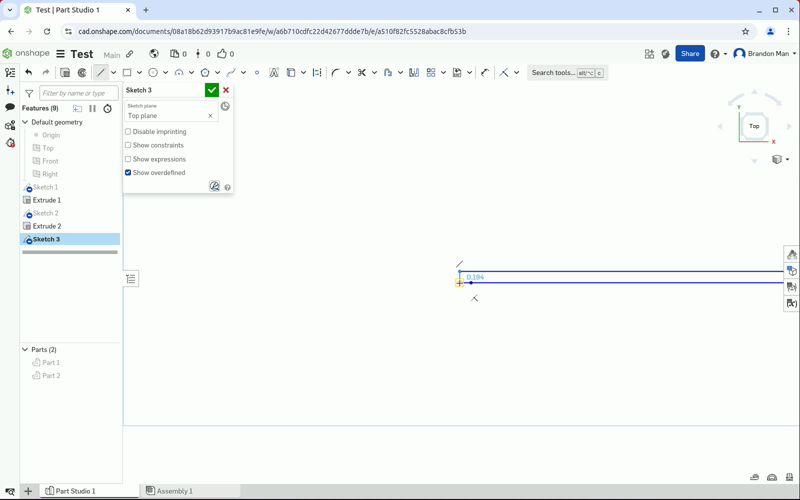
scroll(-6)
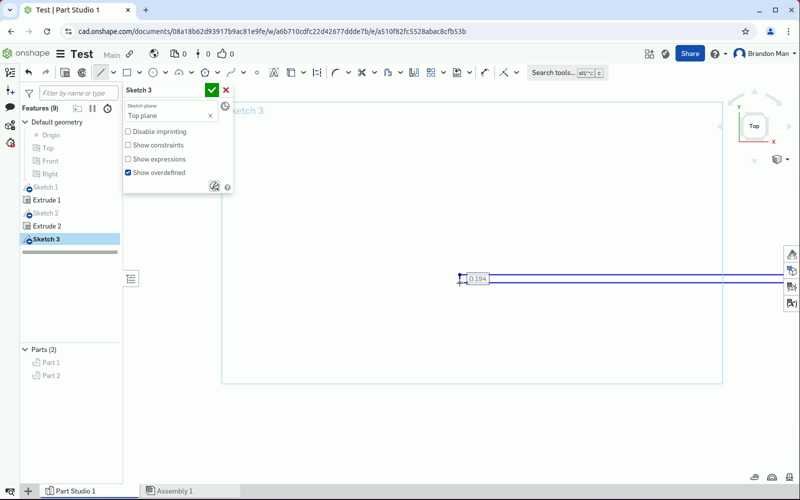
scroll(-6)
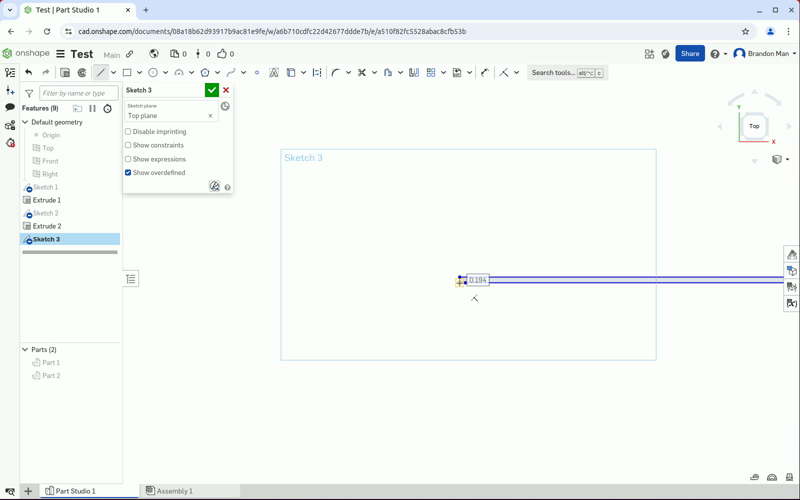
scroll(-6)
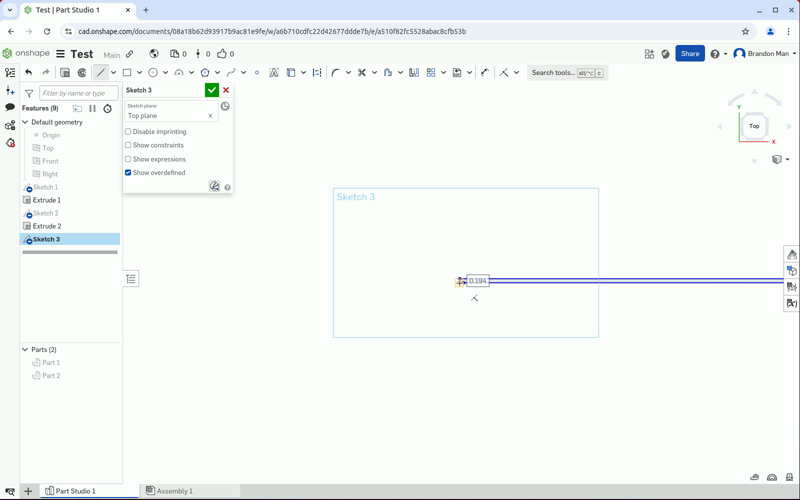
scroll(-6)
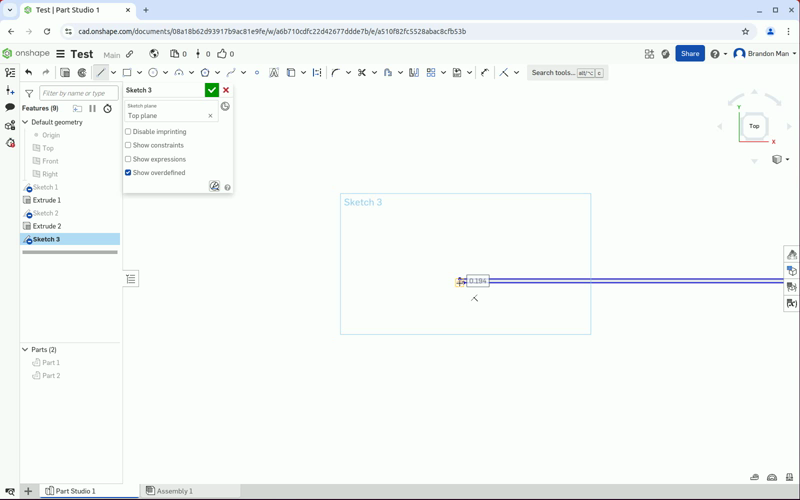
scroll(-6)
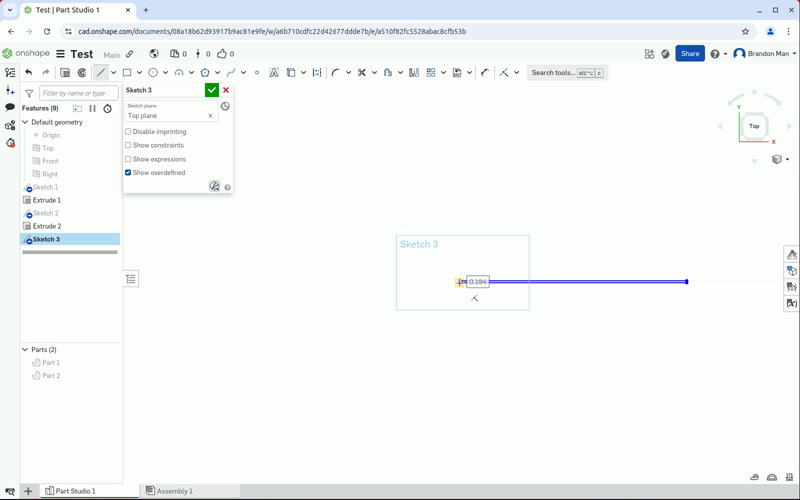
scroll(-6)
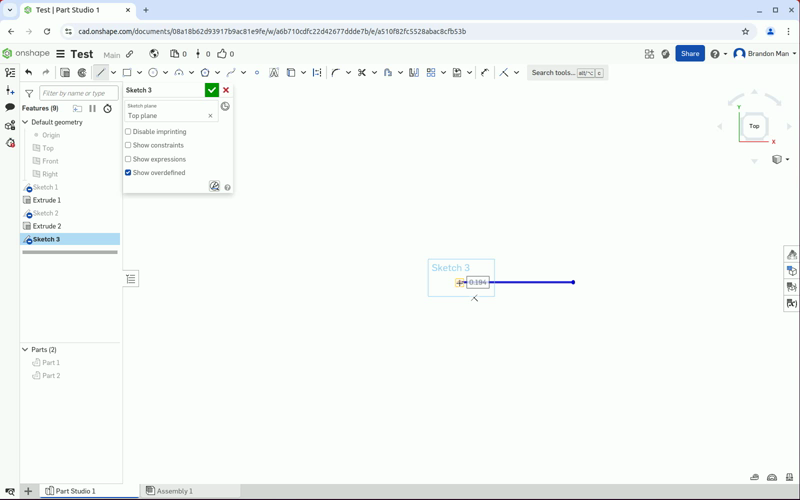
key(esc)
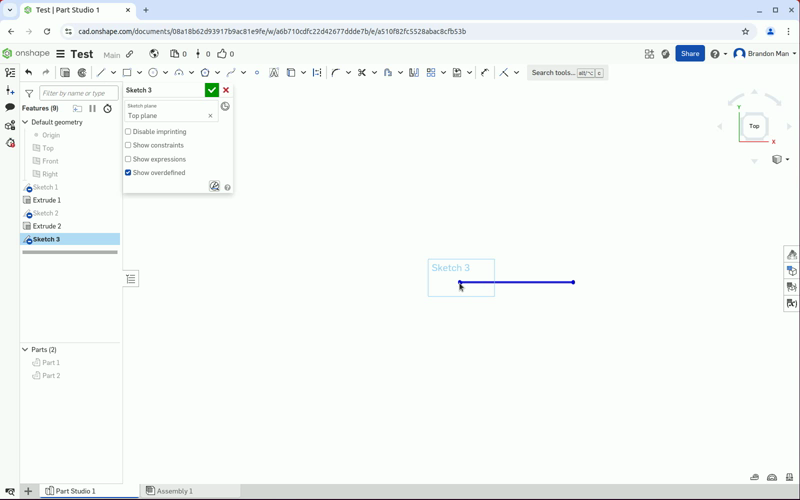
mouse_move(563, 282)
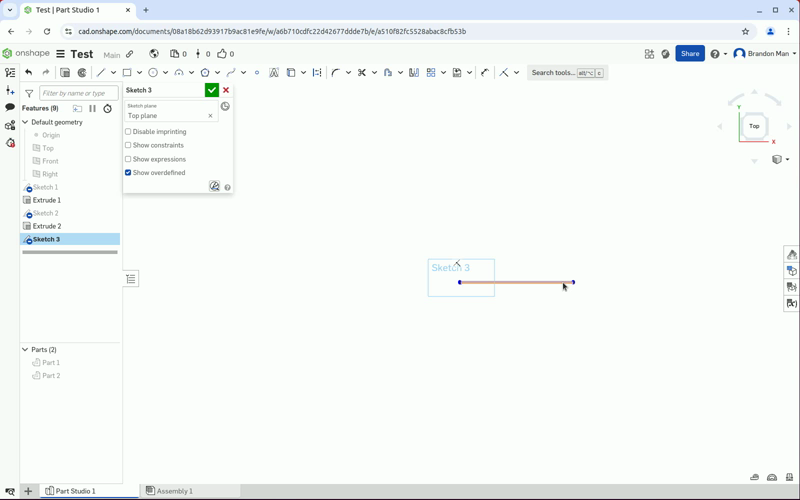
scroll(6)
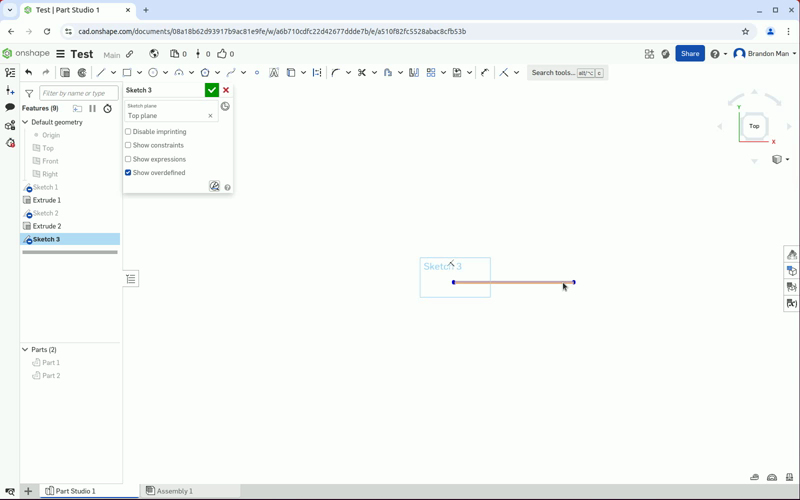
scroll(6)
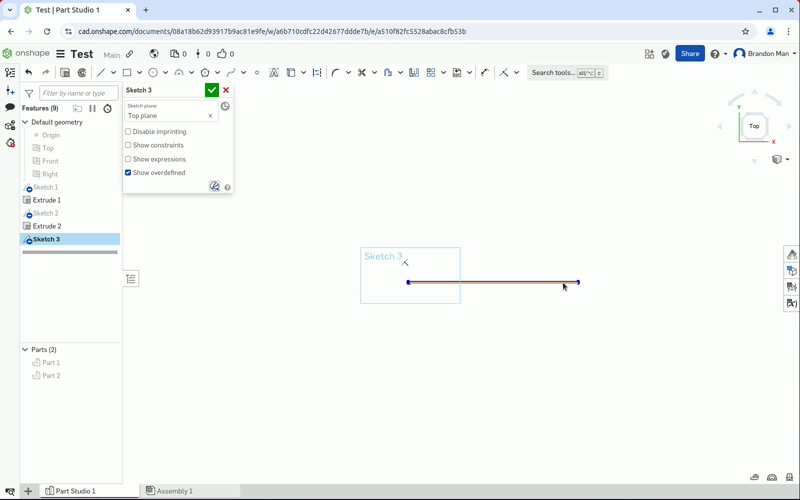
scroll(6)
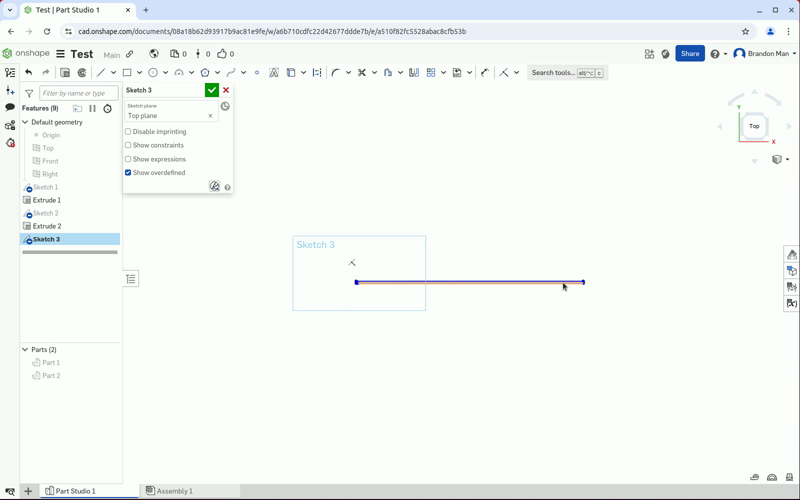
scroll(6)
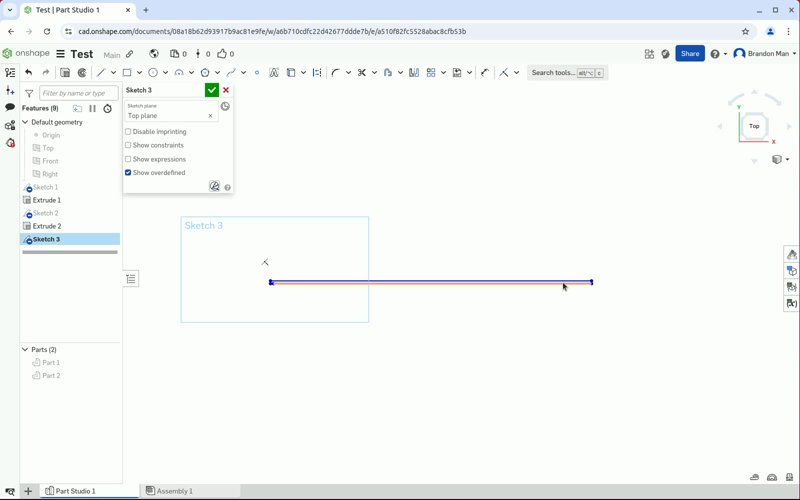
scroll(6)
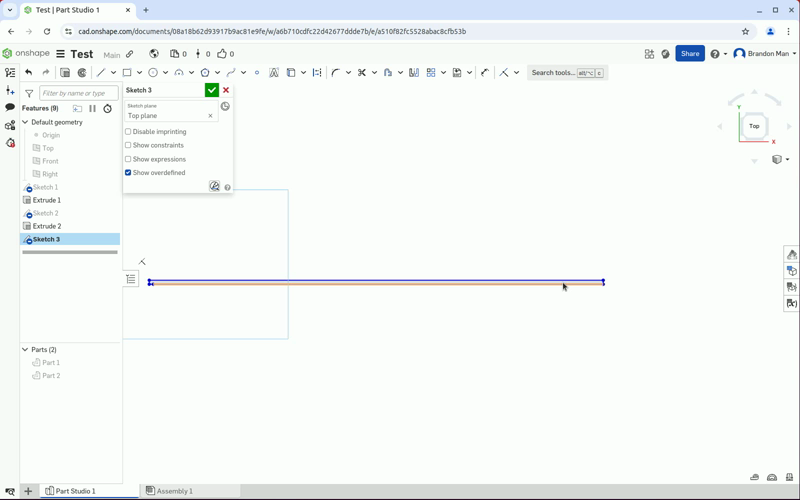
scroll(6)
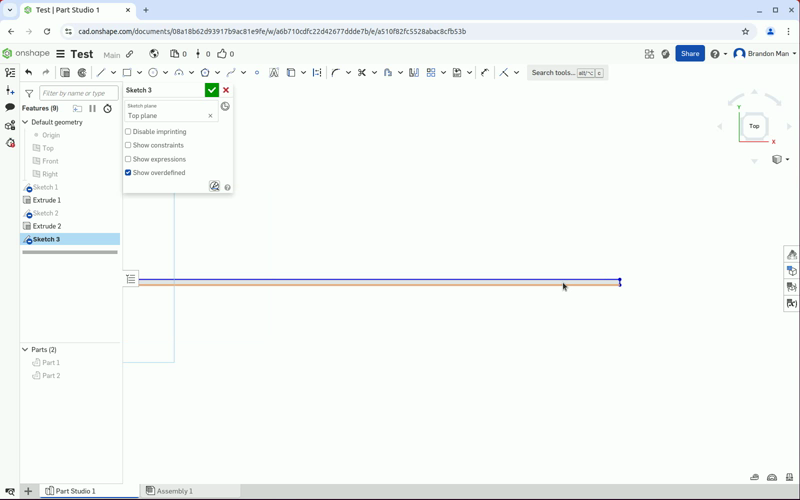
scroll(6)
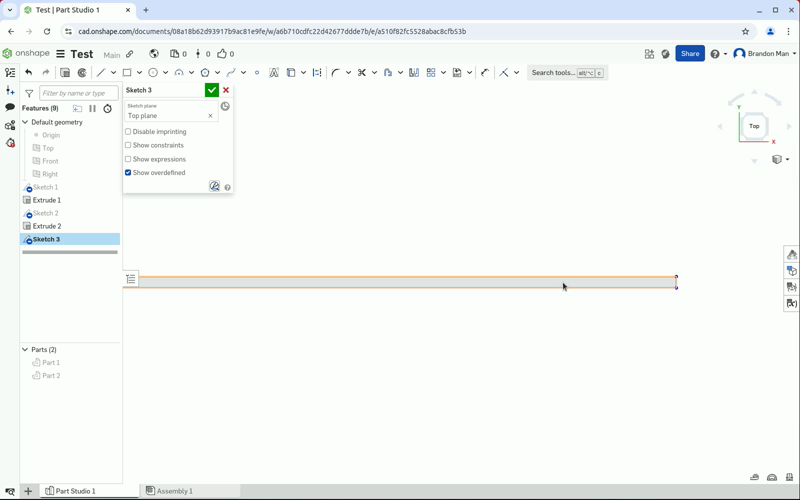
click(563, 282)
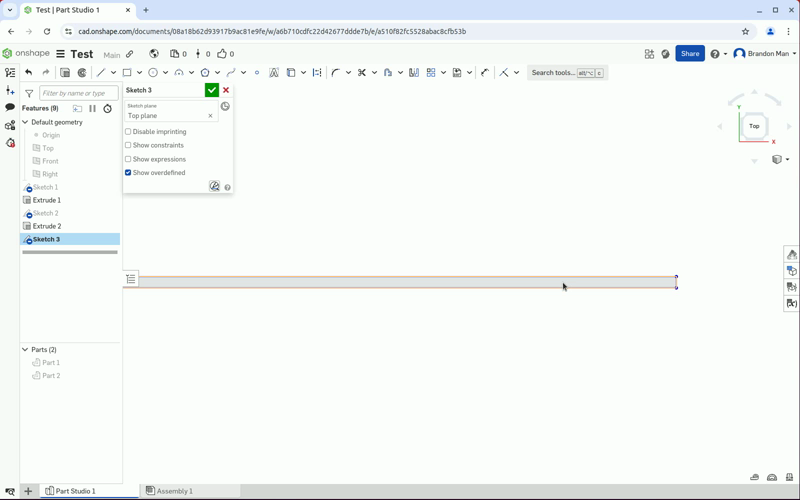
scroll(-6)
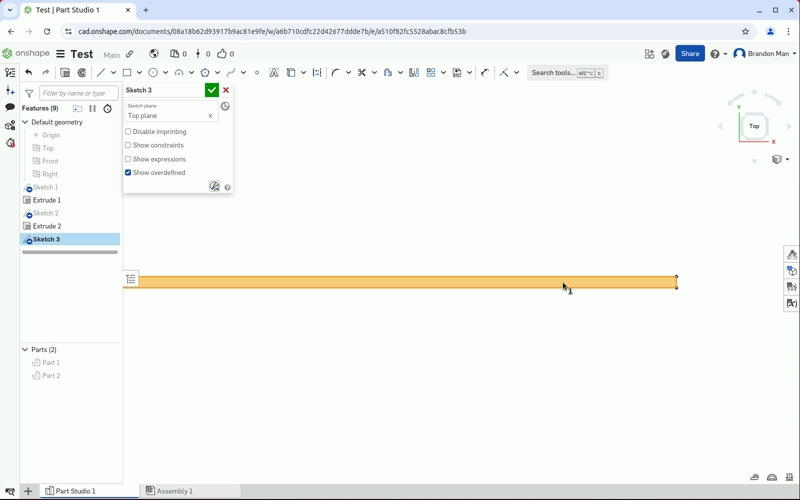
scroll(-6)
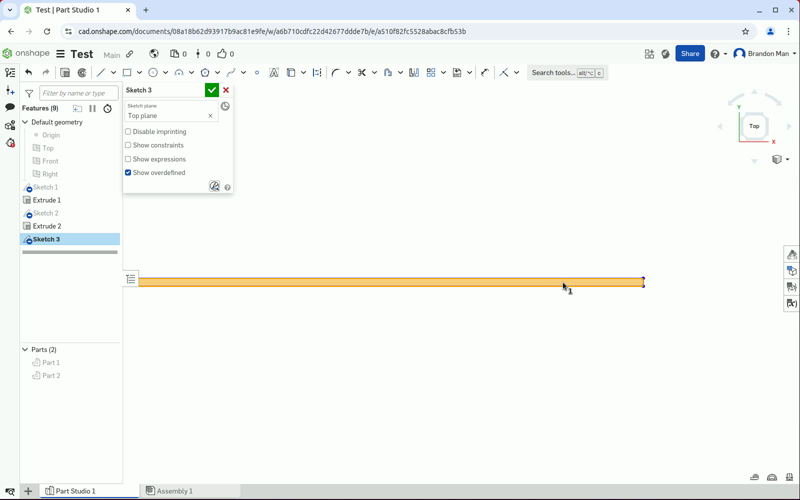
scroll(-6)
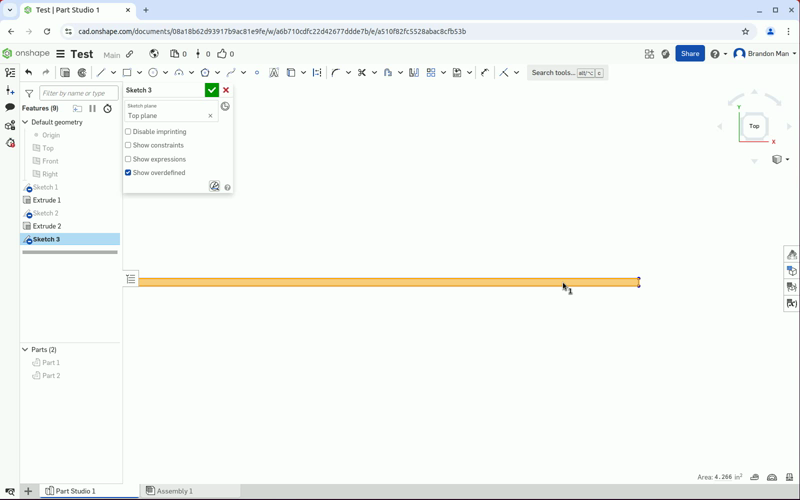
scroll(-6)
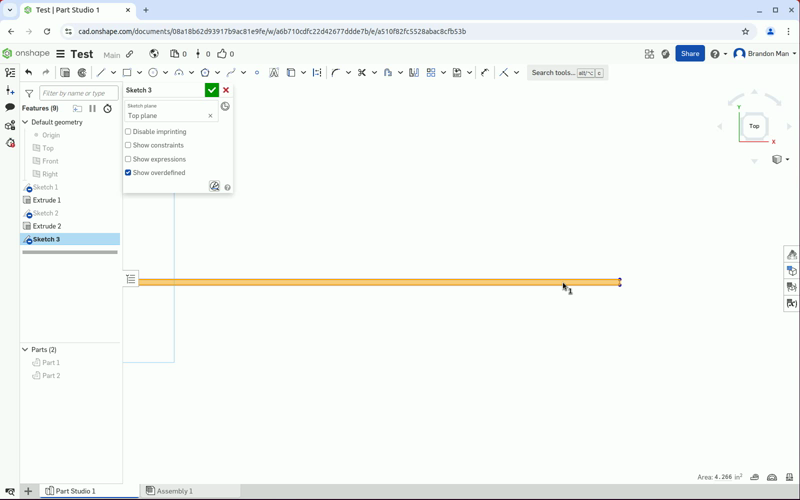
scroll(-6)
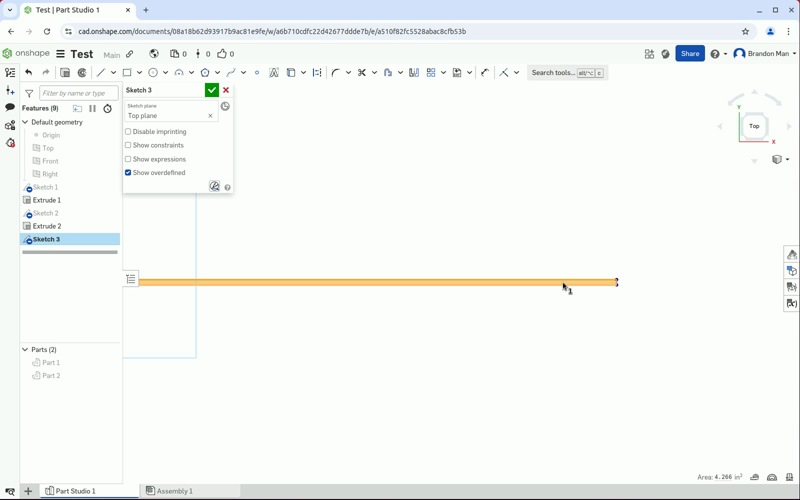
scroll(-6)
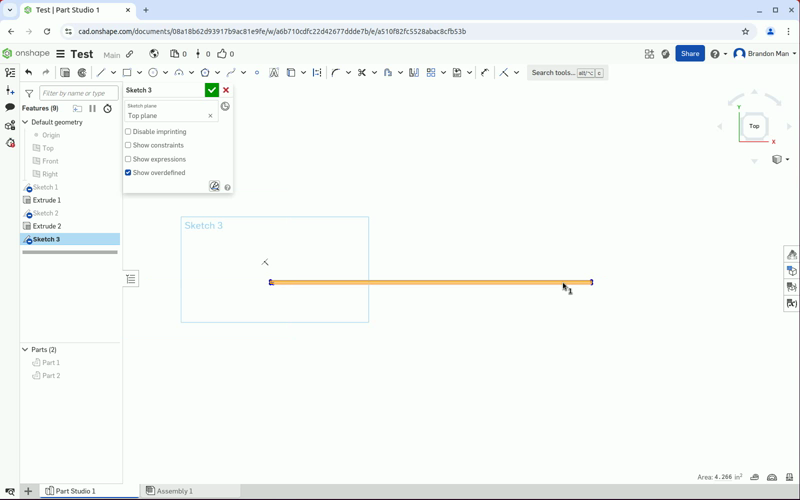
scroll(-6)
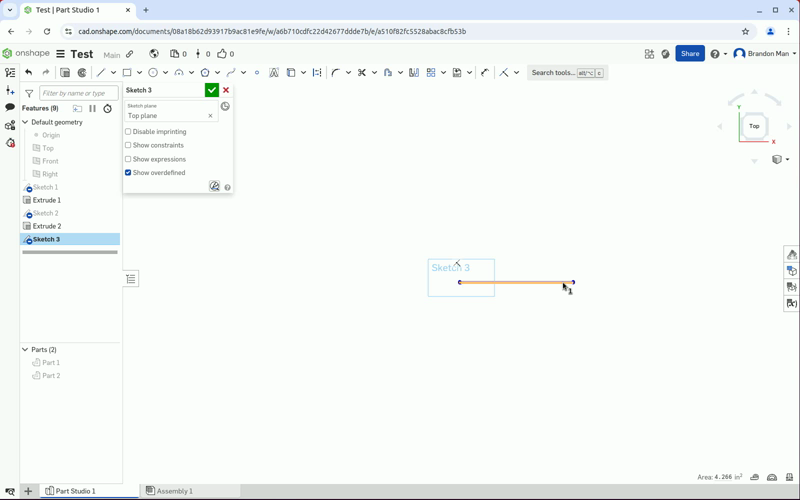
mouse_move(73, 352)
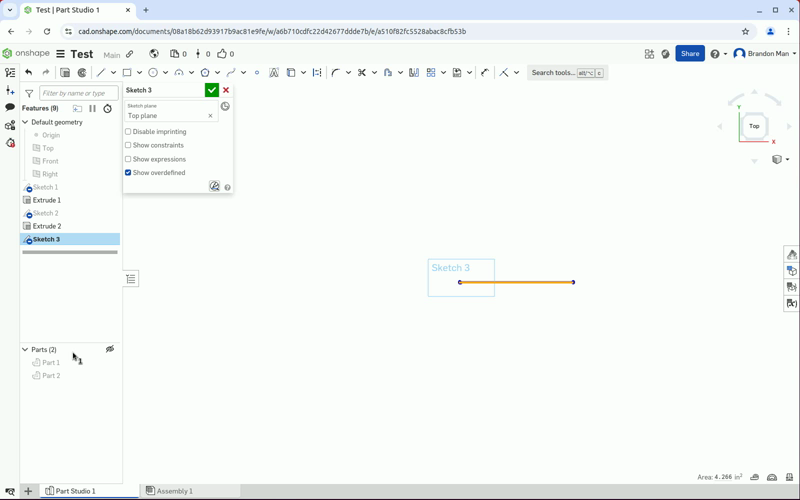
key(shift+y)
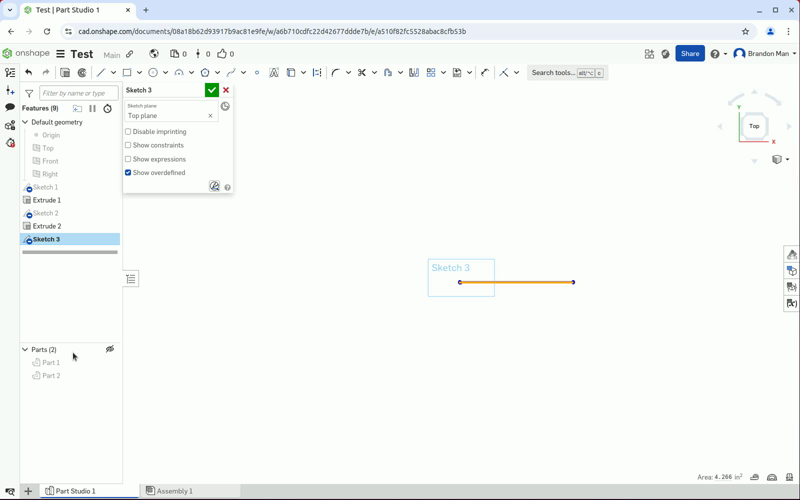
key(shift+e)
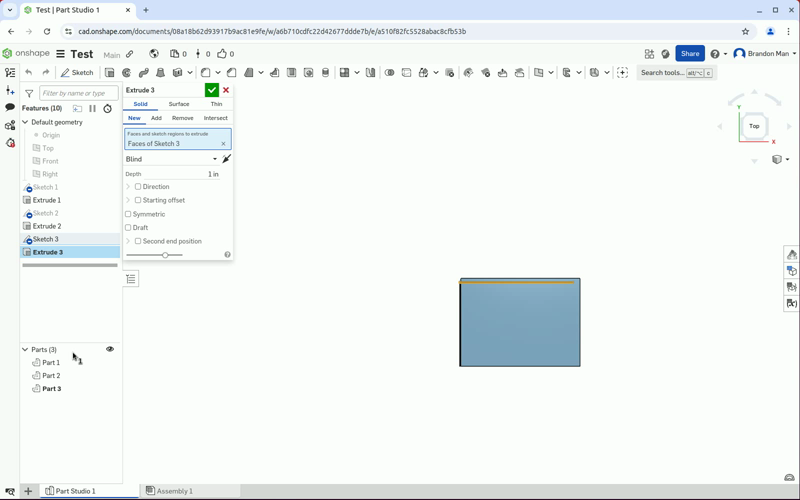
mouse_move(143, 106)
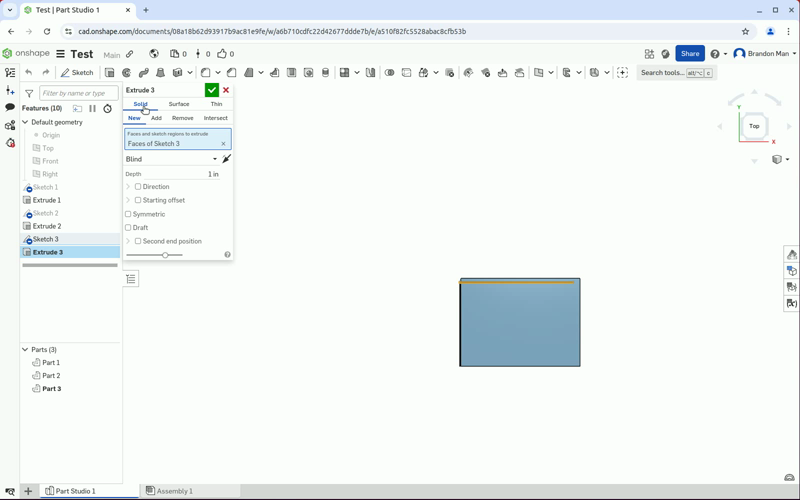
click(143, 106)
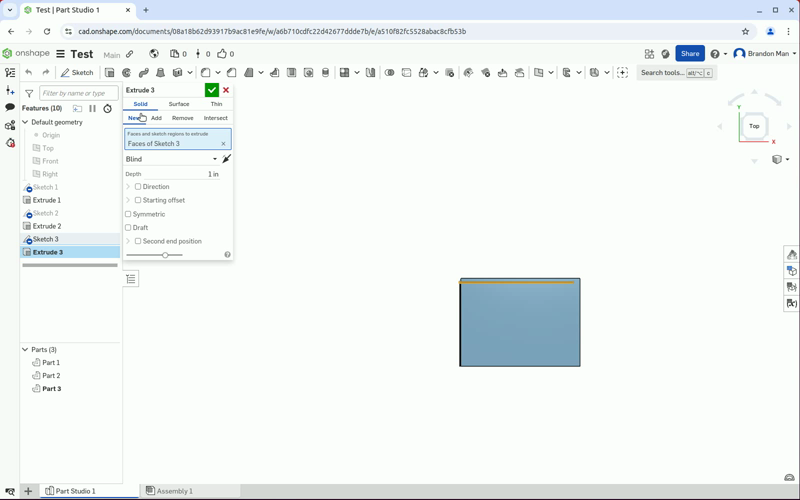
mouse_move(137, 120)
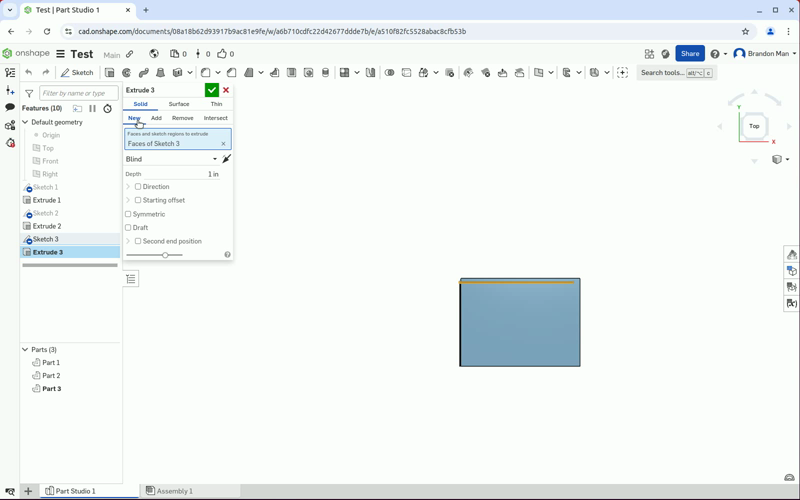
click(137, 120)
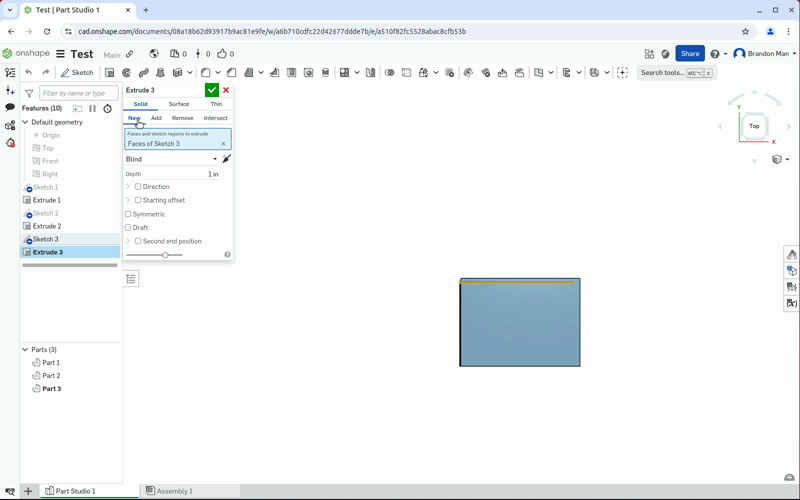
key(tab, 4)
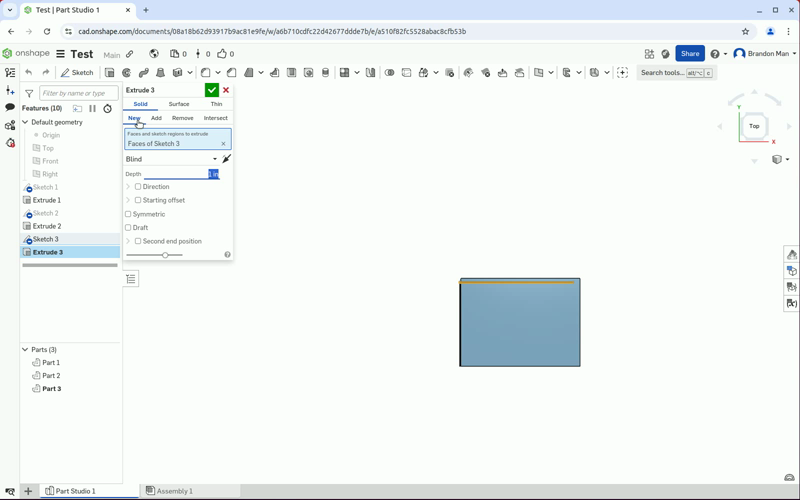
text(16.85)
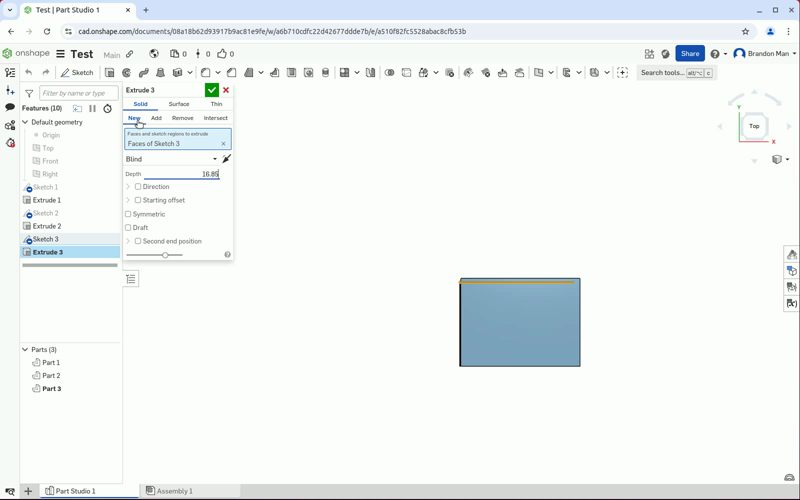
key(enter)
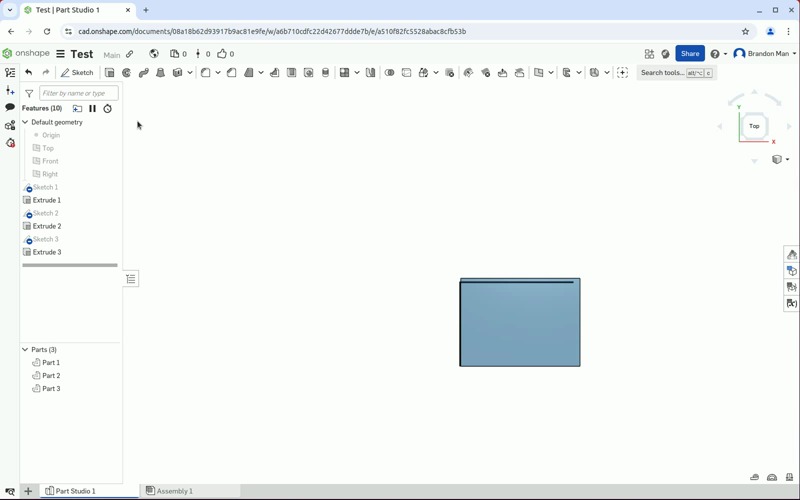
key(shift+h)
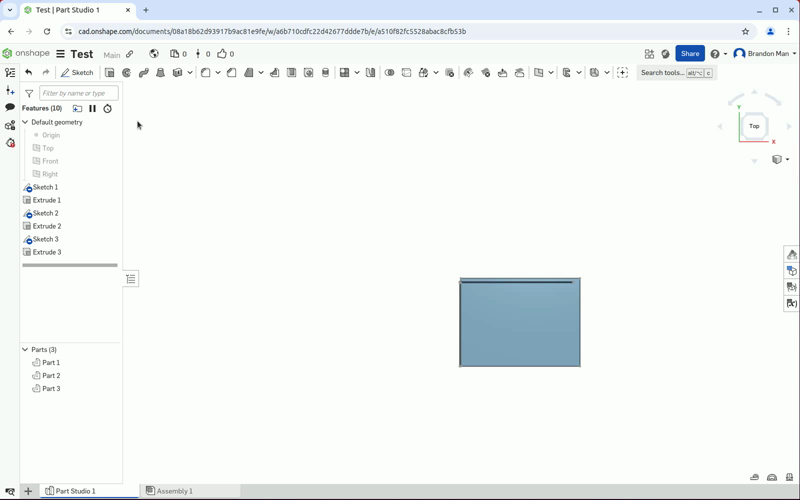
key(shift+h)
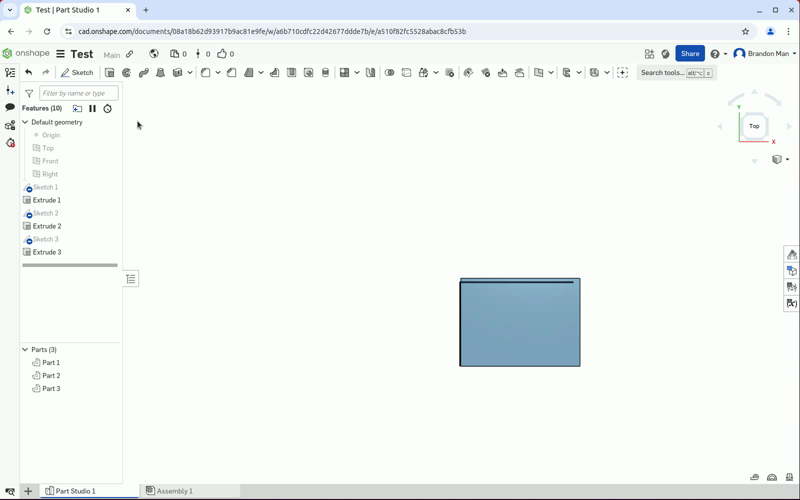
mouse_move(73, 189)
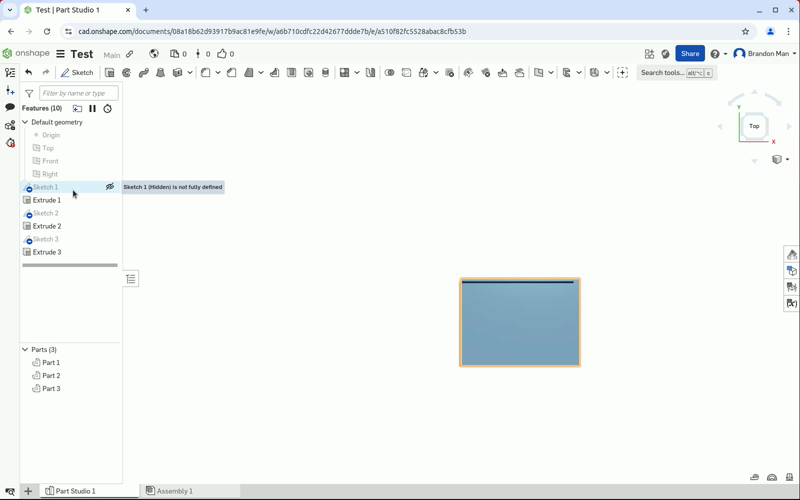
click(73, 189)
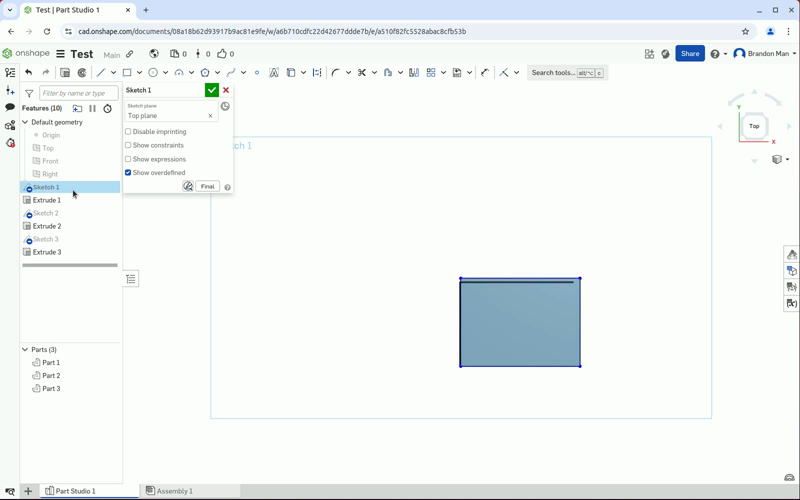
mouse_move(229, 92)
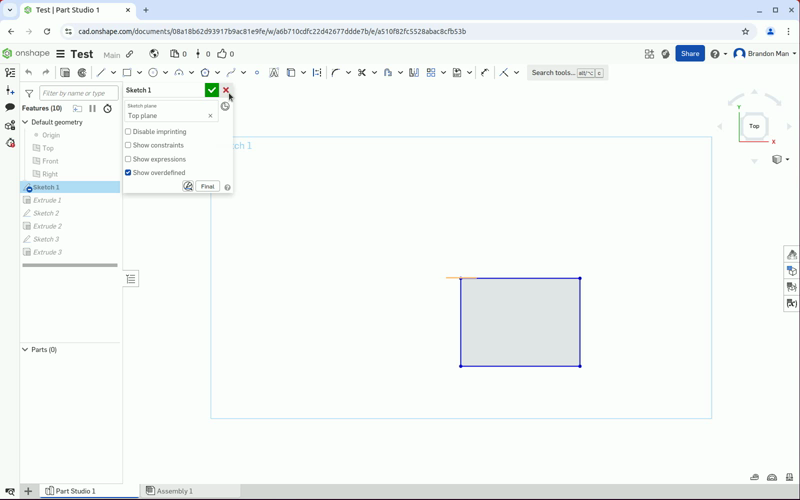
click(229, 92)
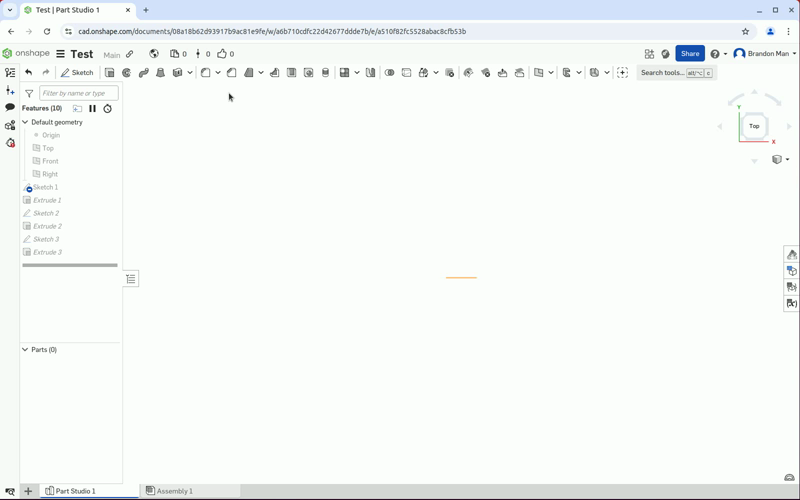
mouse_move(73, 352)
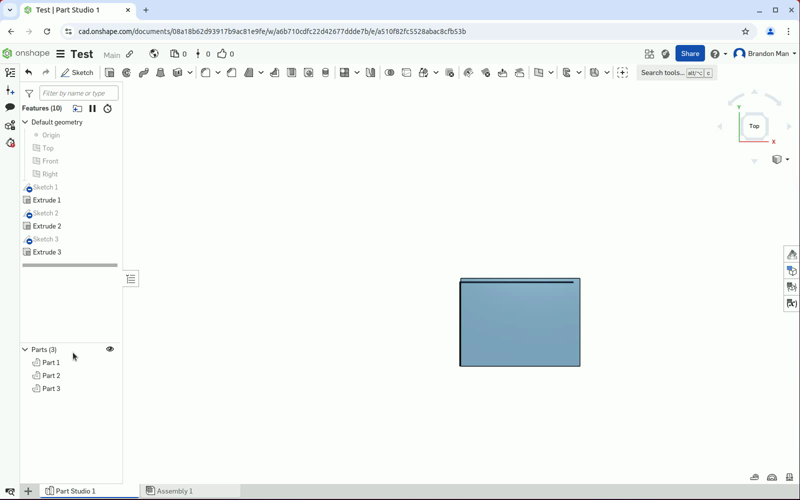
key(y)
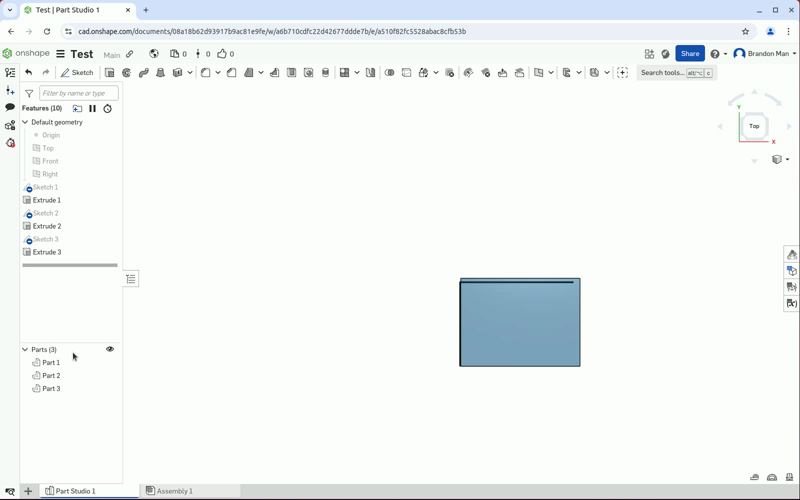
key(shift+p)
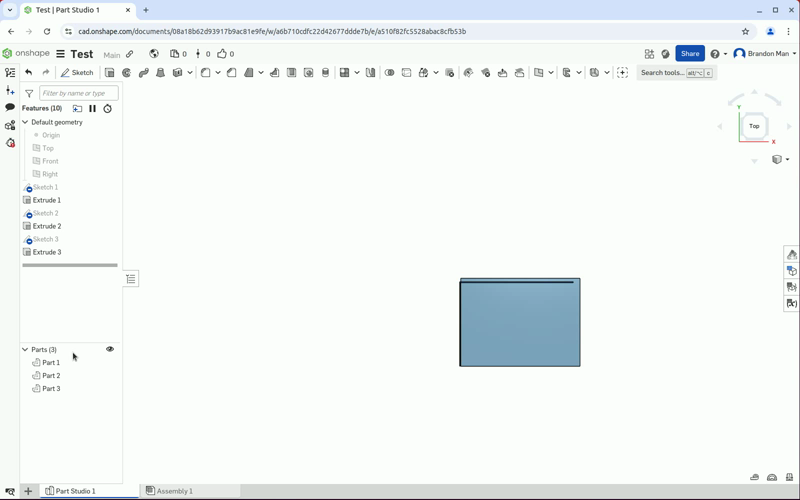
key(space)
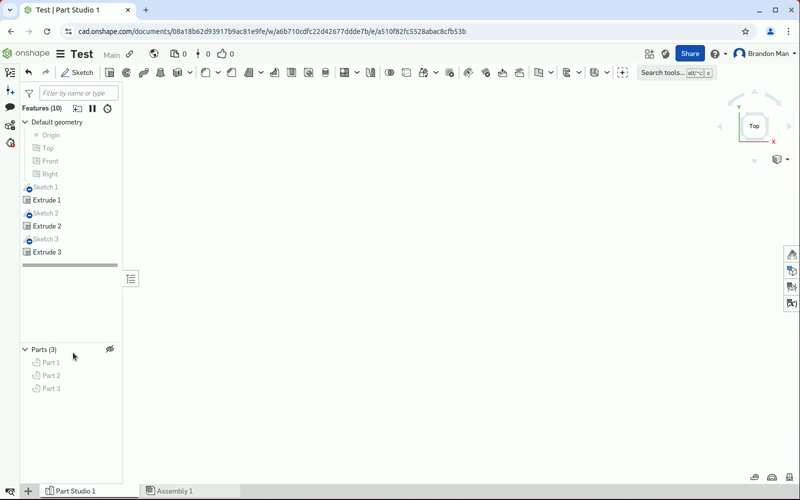
key_down(shift)
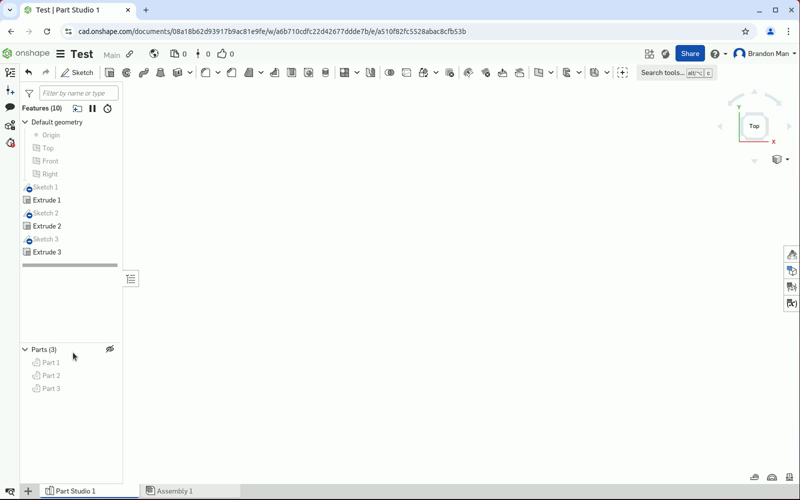
key(up)
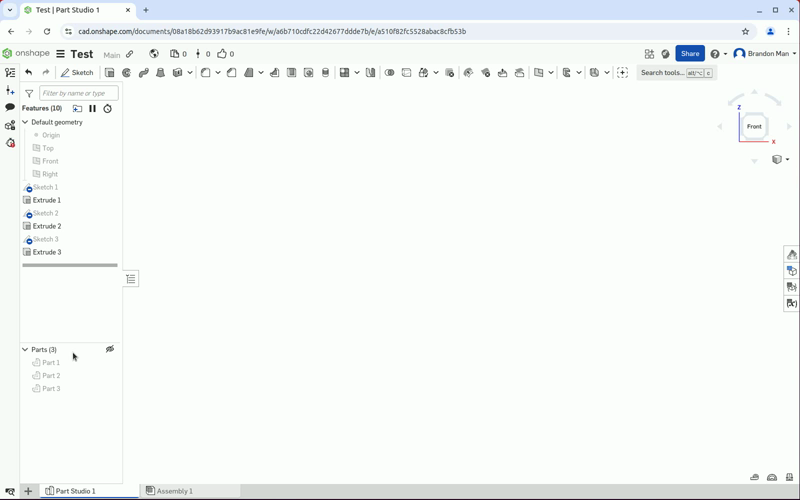
key_up(shift)
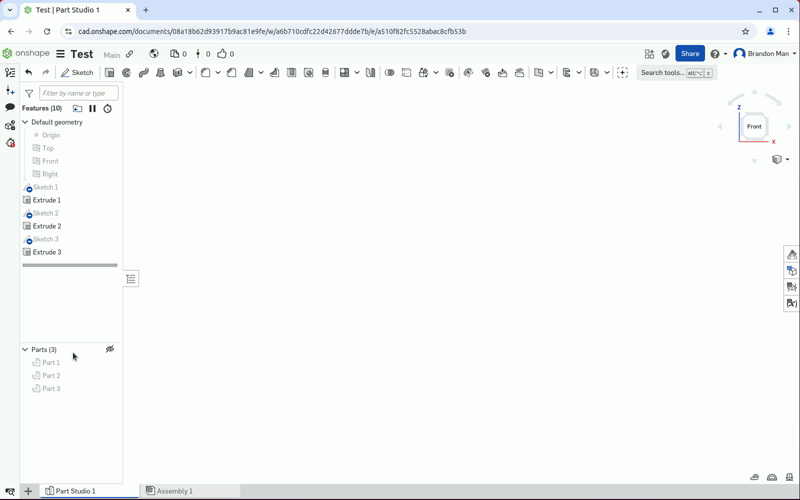
mouse_move(73, 352)
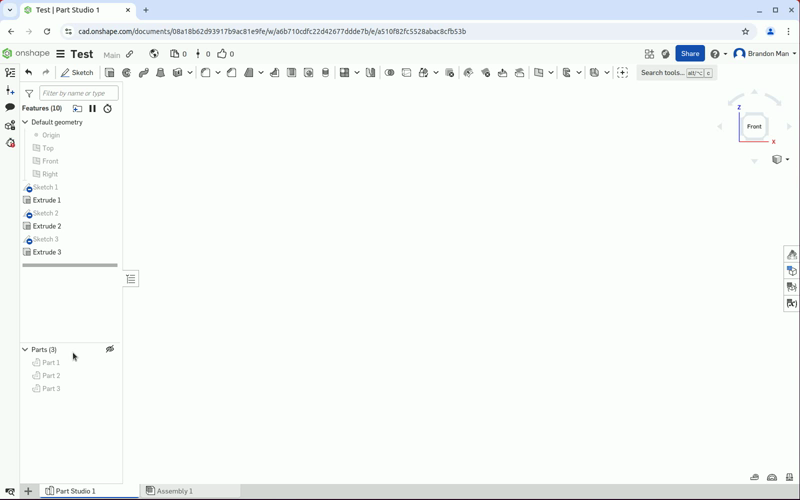
key(shift+y)
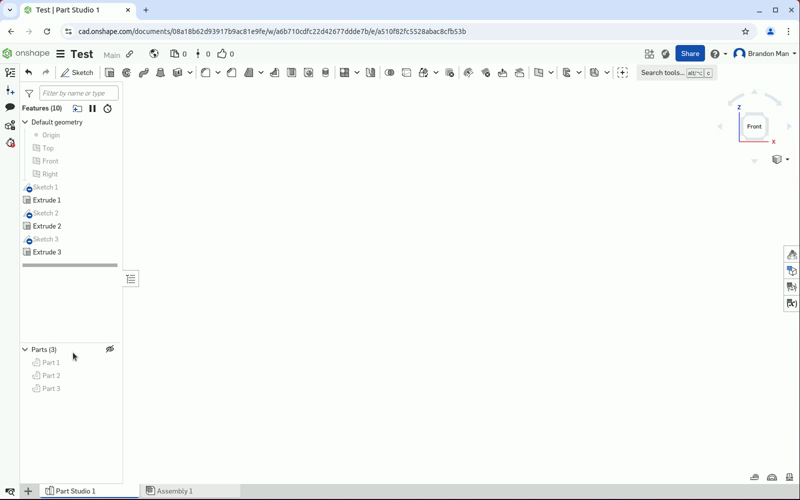
key(shift+s)
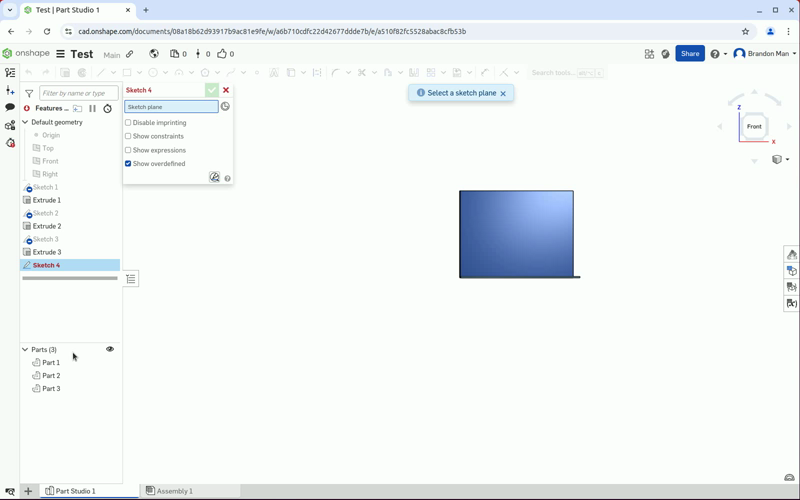
mouse_move(73, 163)
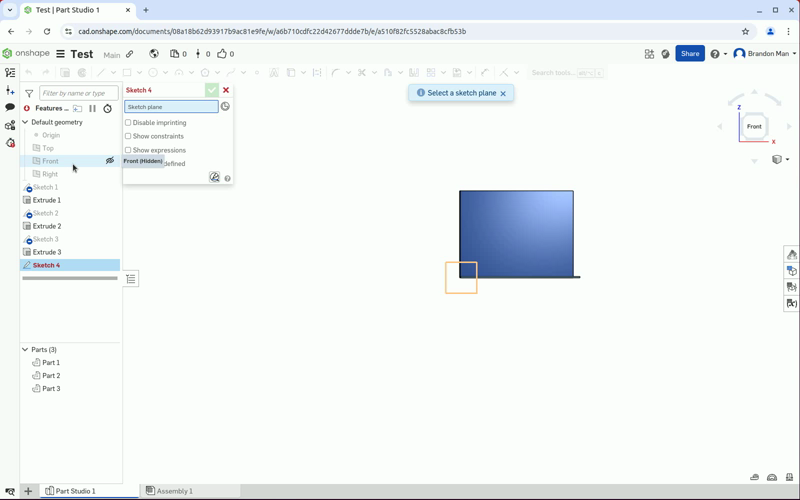
click(73, 163)
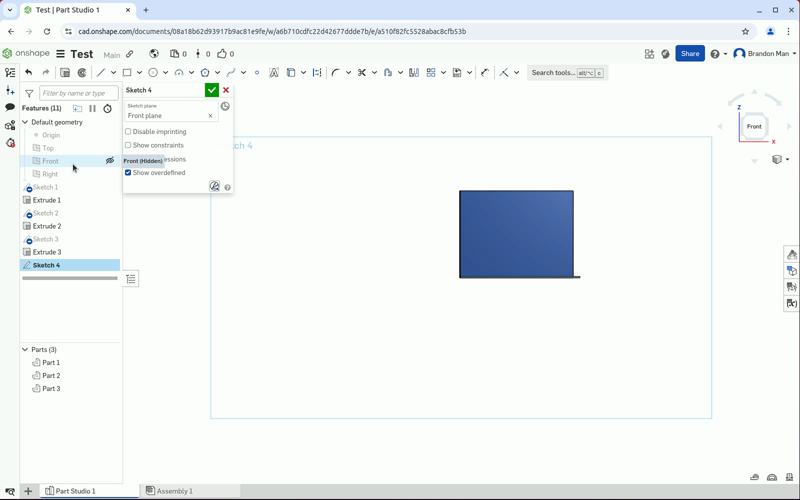
mouse_move(73, 352)
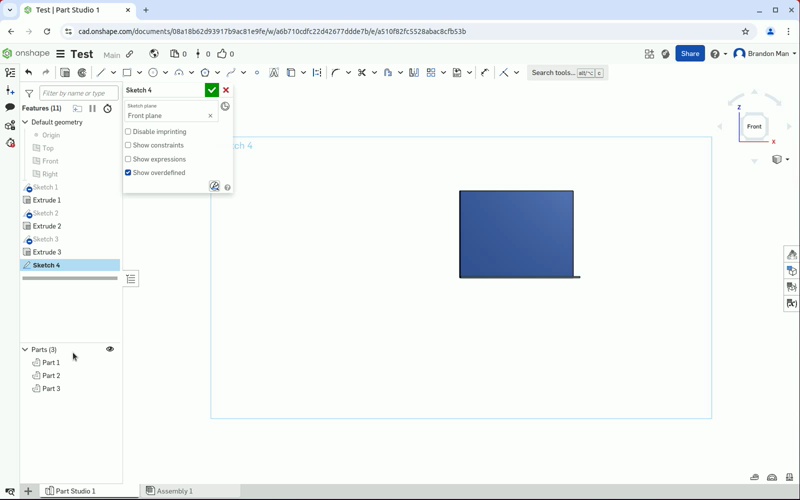
key(y)
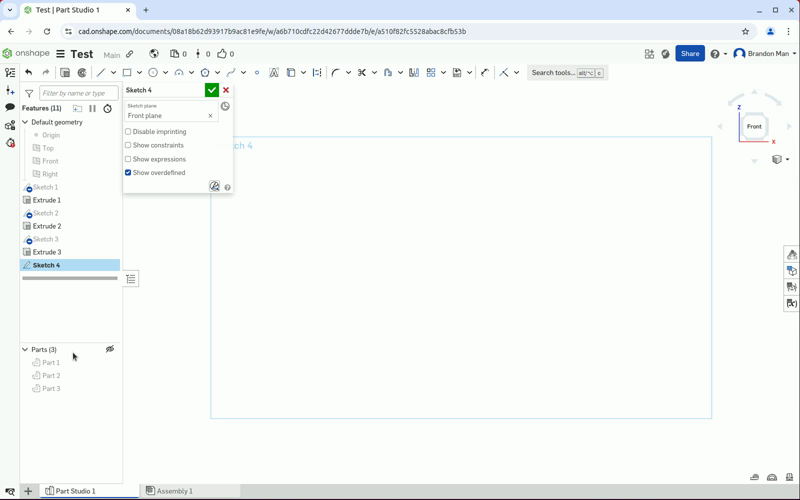
key(l)
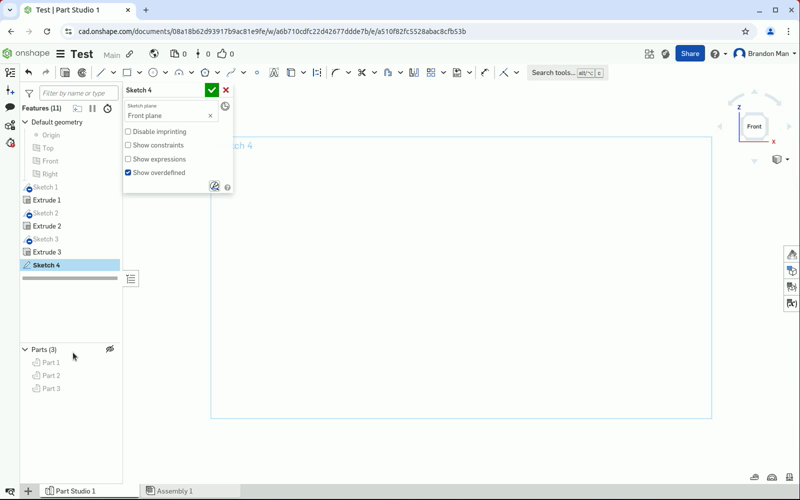
key_down(shift)
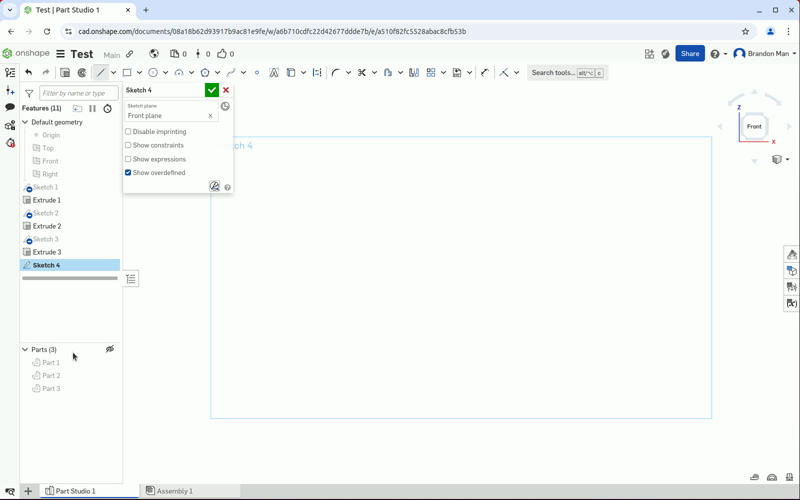
mouse_move(492, 237)
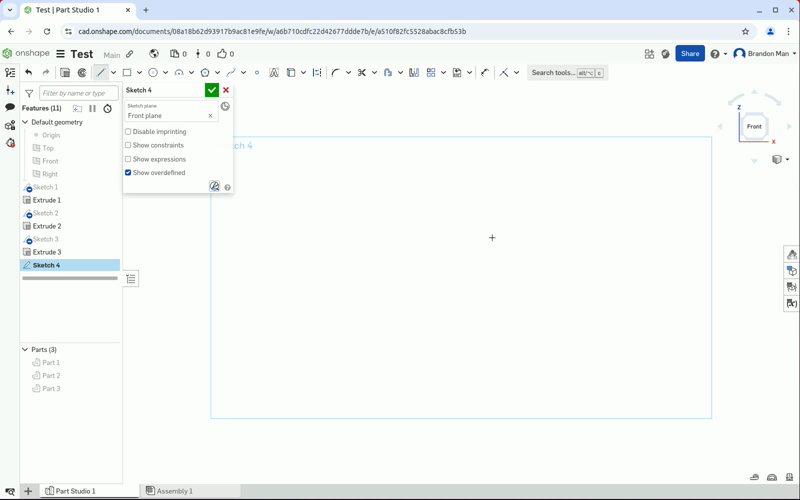
click(492, 237)
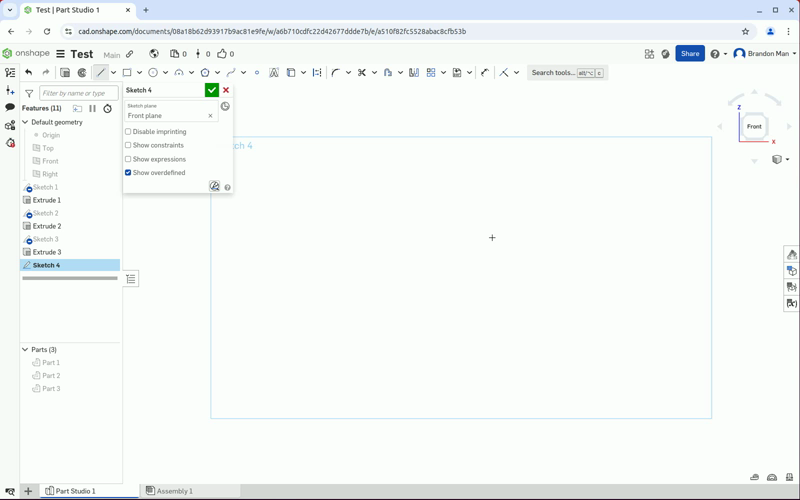
key_up(shift)
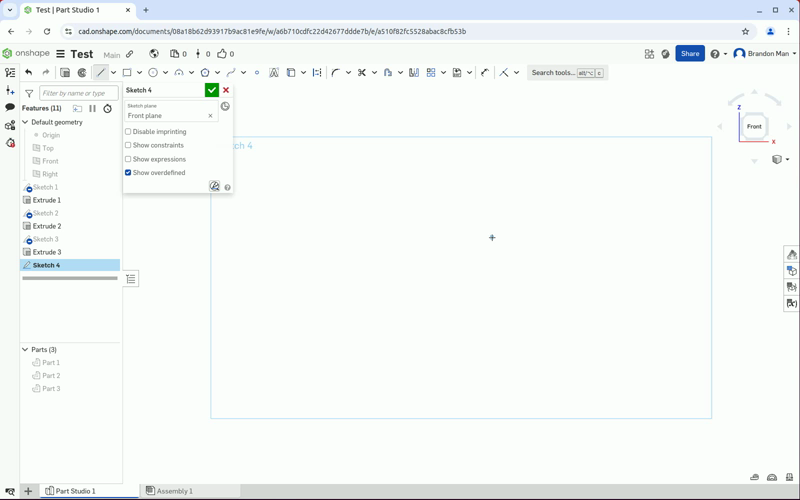
key_down(shift)
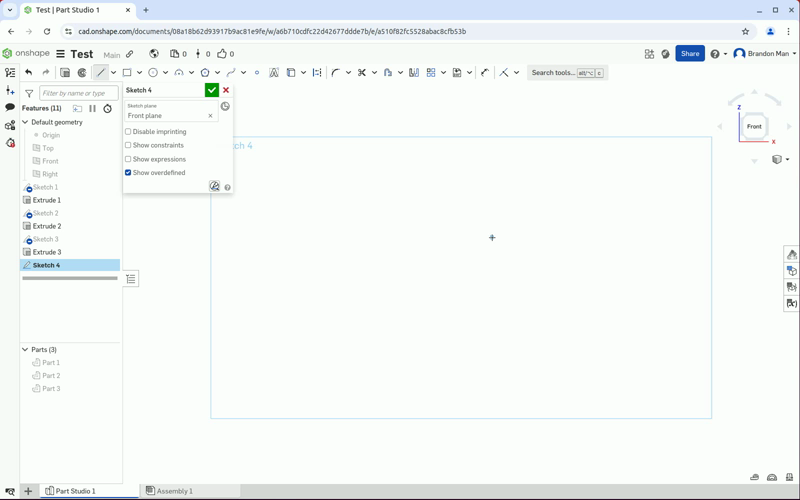
mouse_move(522, 237)
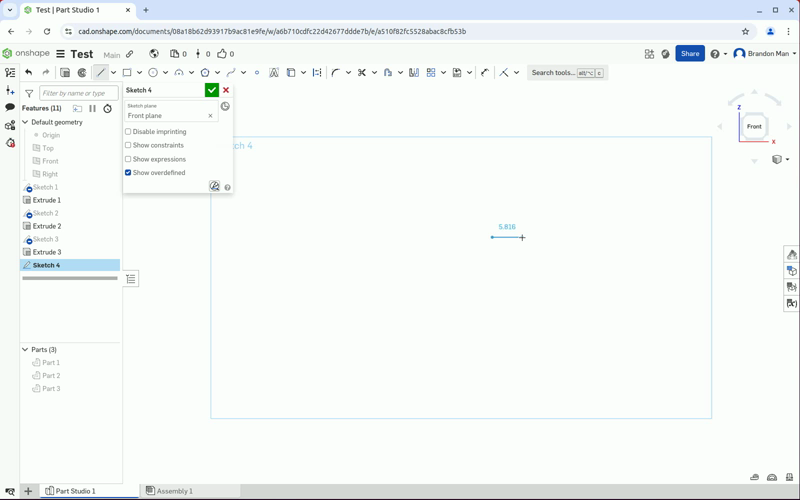
mouse_move(542, 237)
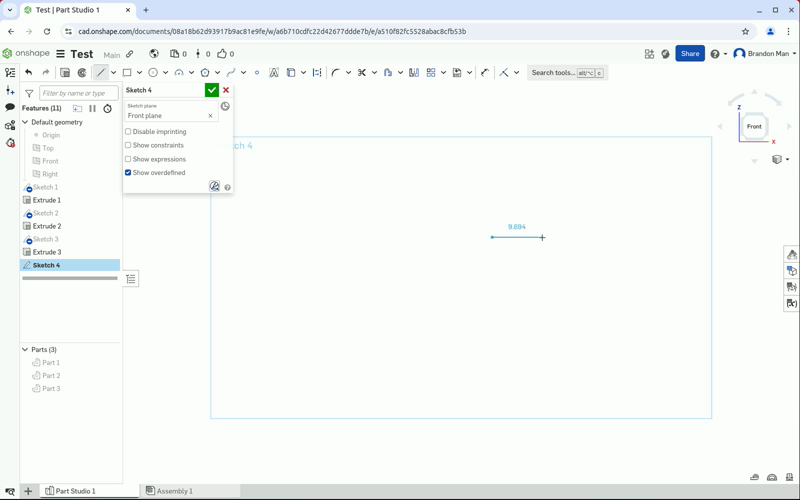
click(542, 237)
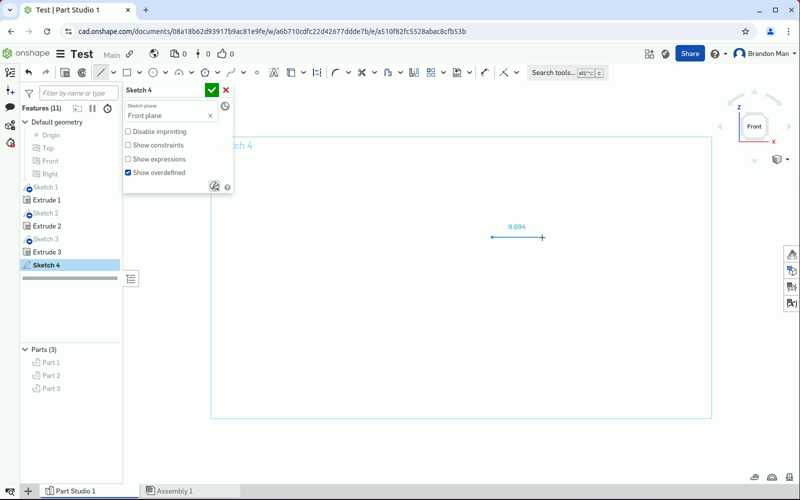
key_up(shift)
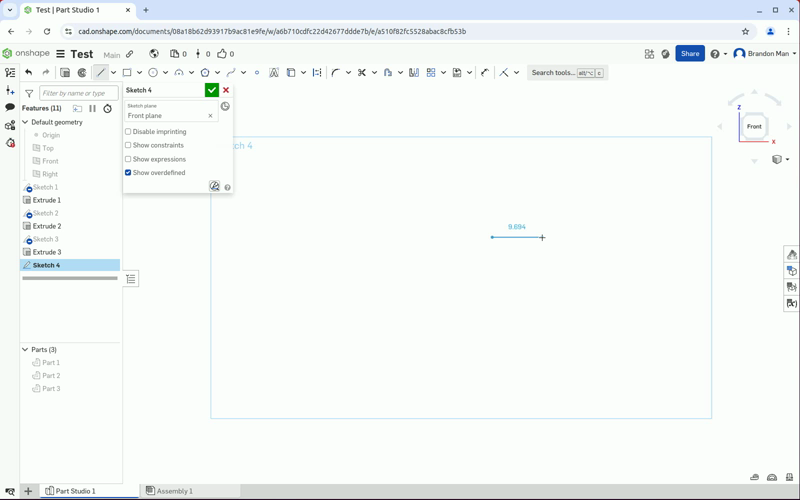
key_down(shift)
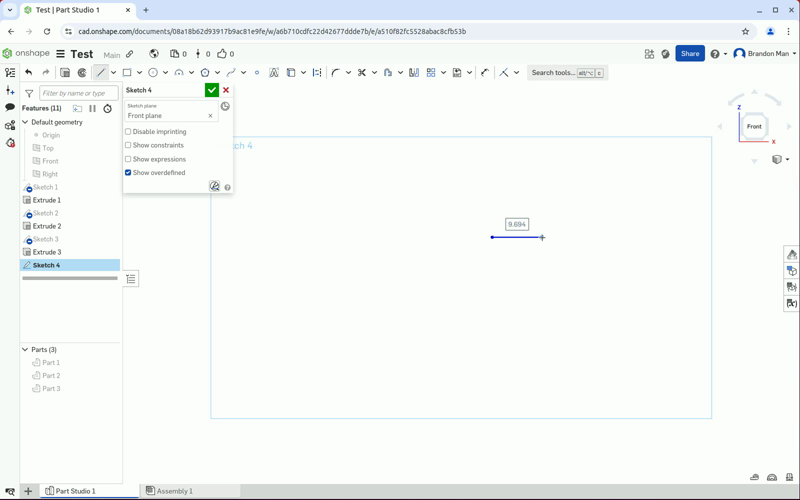
mouse_move(572, 237)
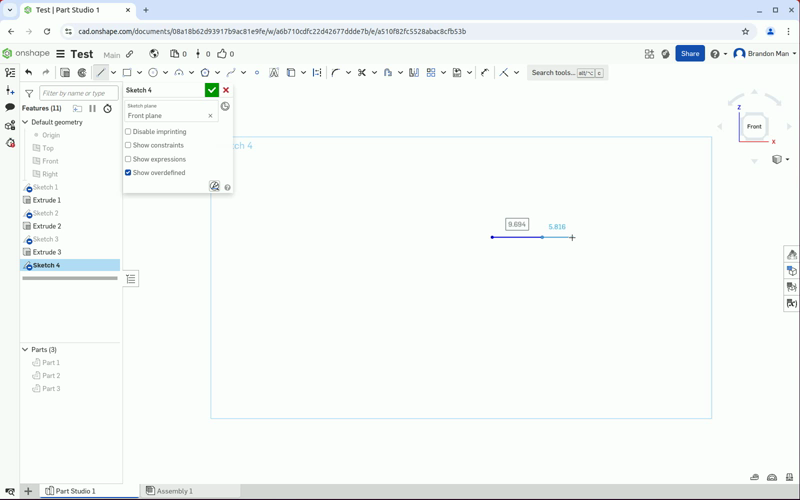
mouse_move(542, 205)
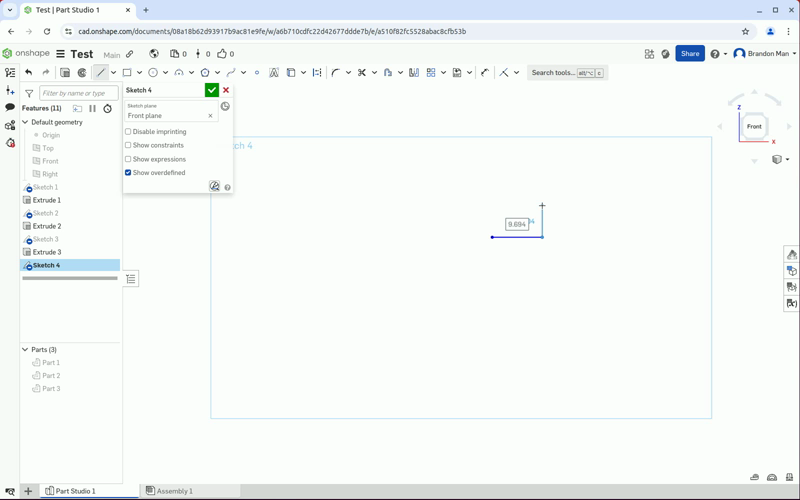
click(542, 205)
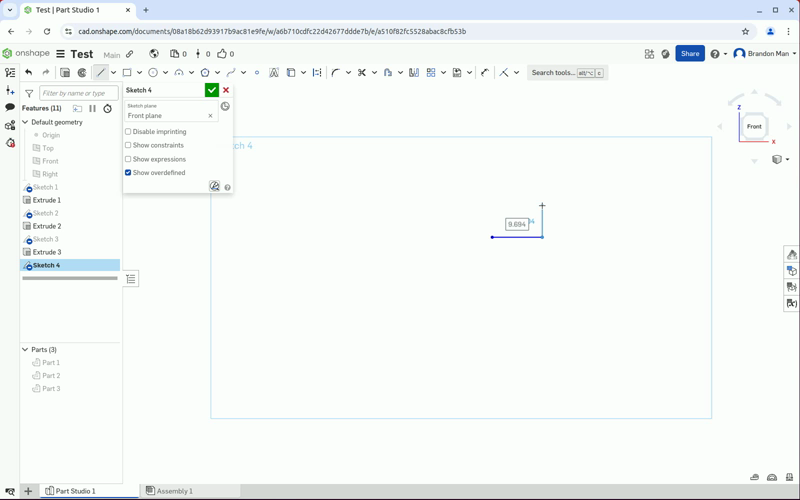
key_up(shift)
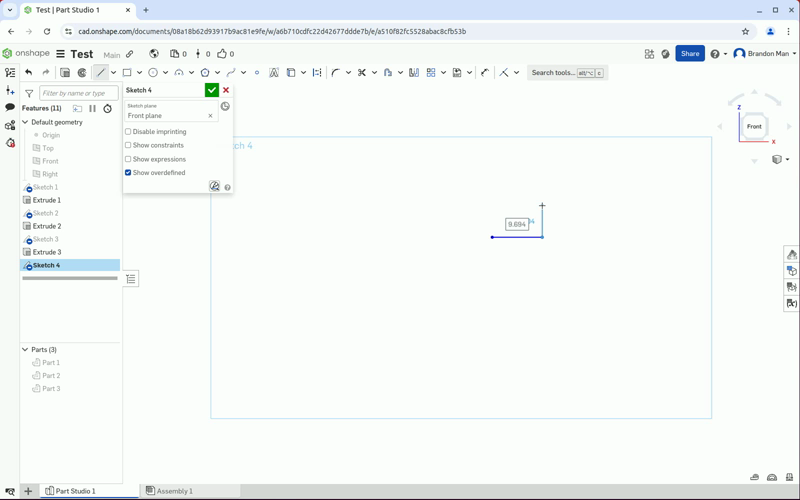
key_down(shift)
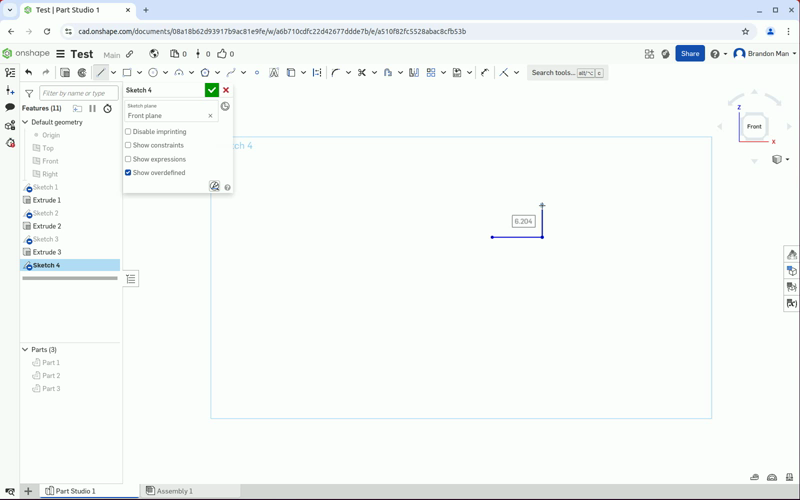
mouse_move(572, 205)
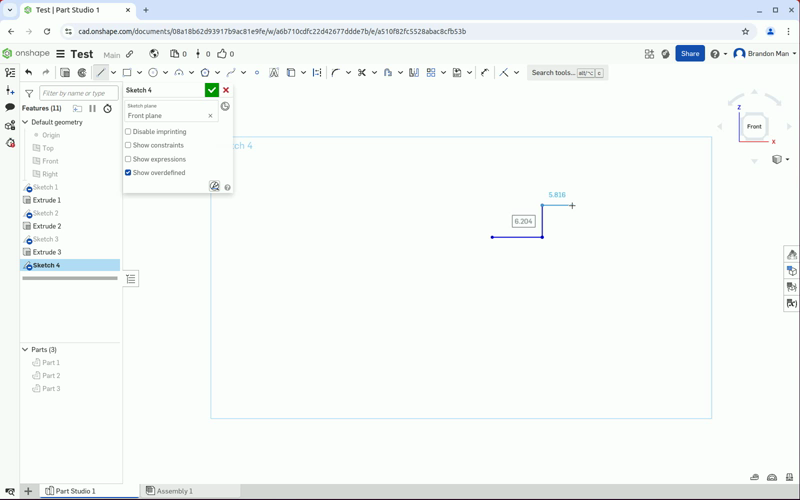
mouse_move(492, 205)
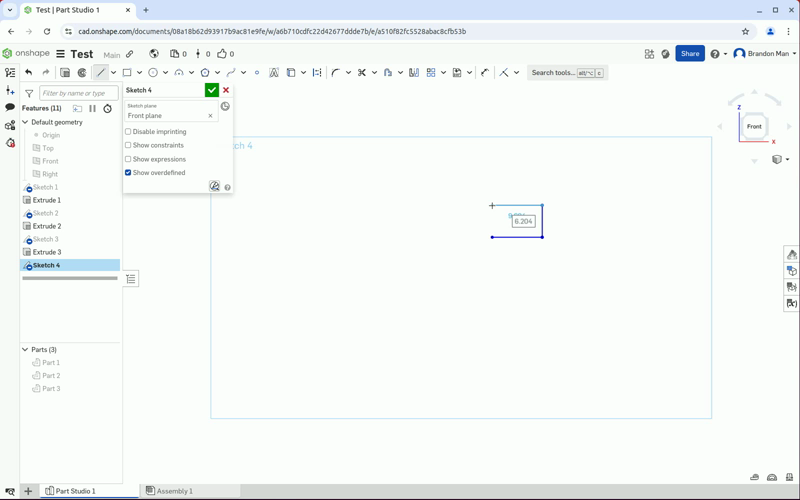
click(492, 205)
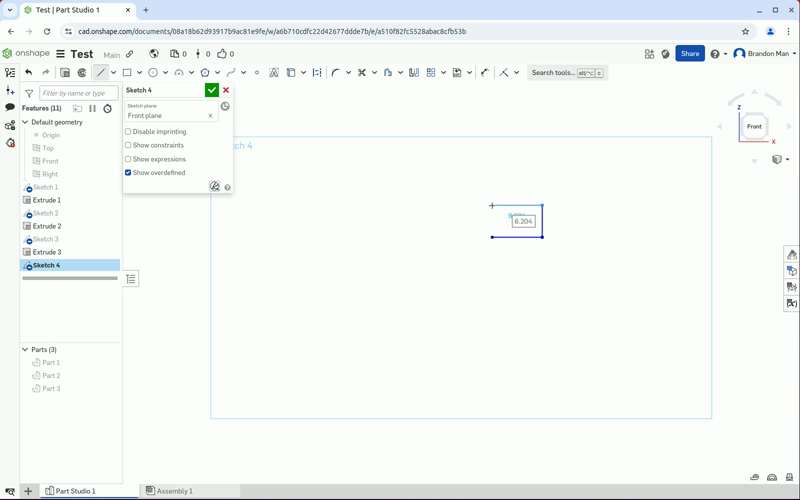
key_up(shift)
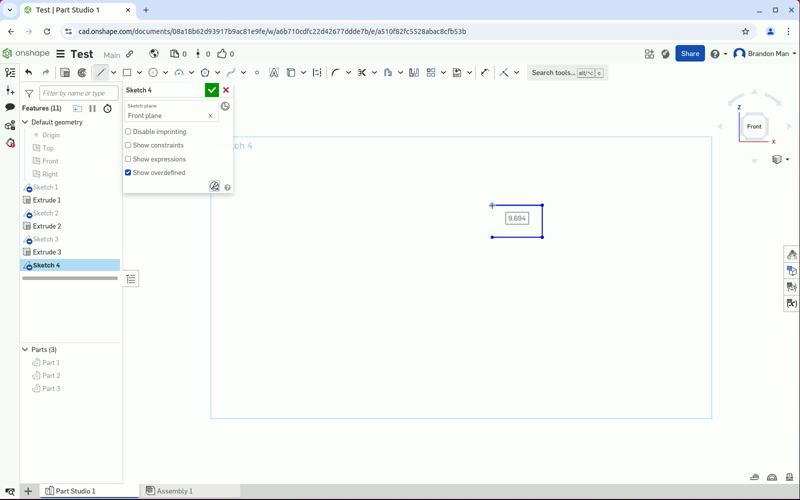
mouse_move(522, 205)
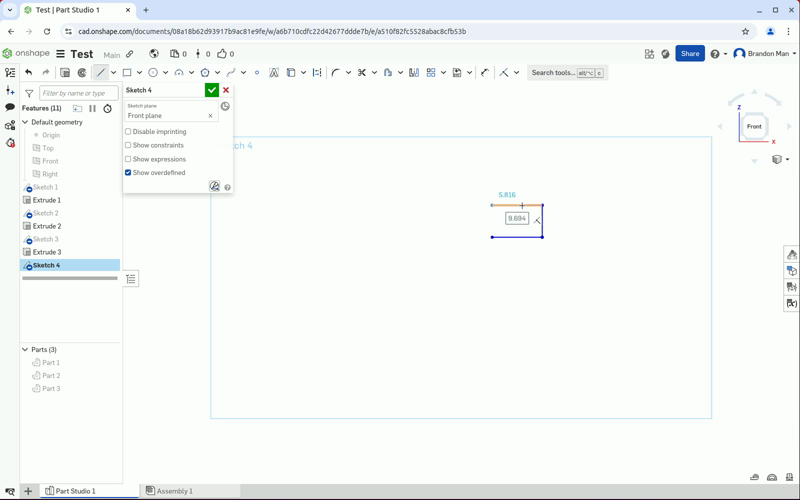
key_down(shift)
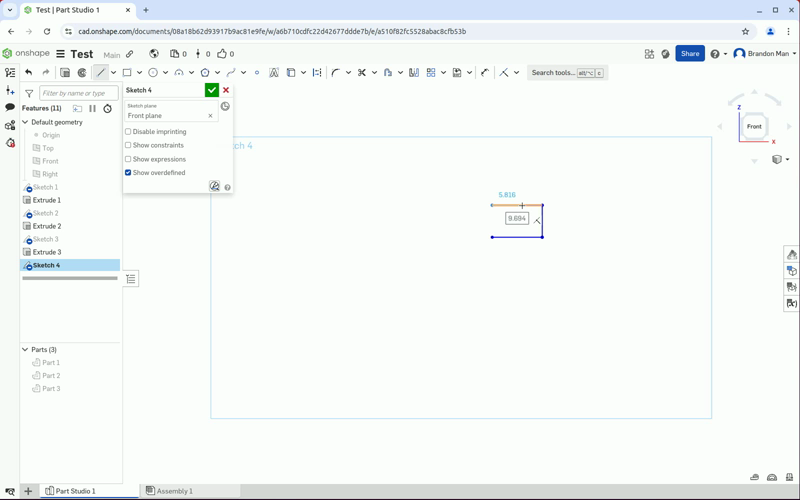
mouse_move(492, 237)
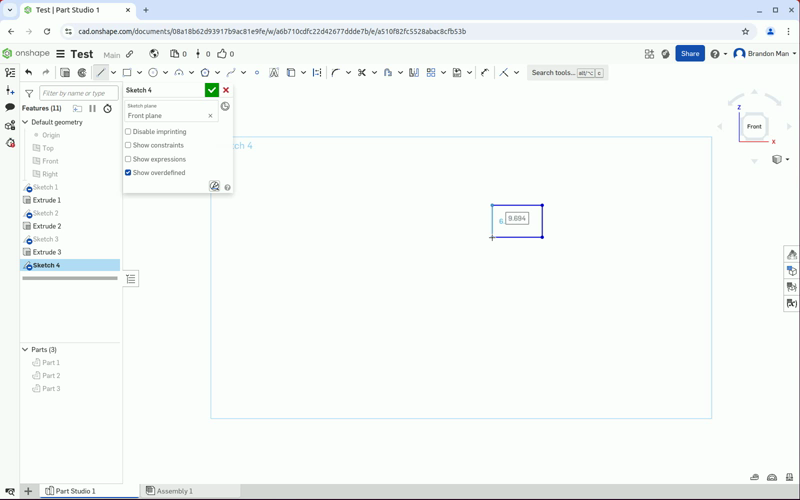
key_up(shift)
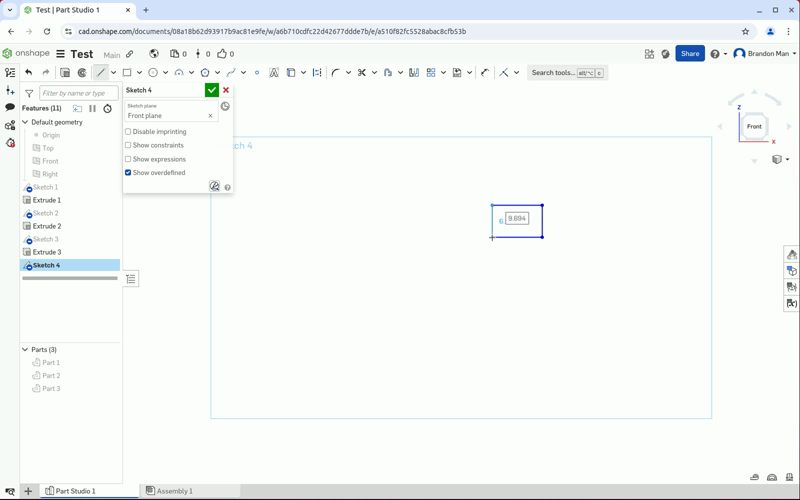
click(492, 237)
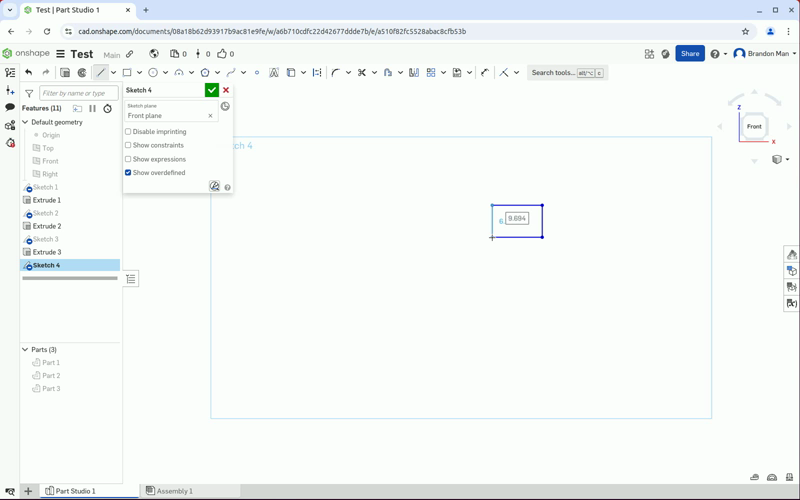
key(esc)
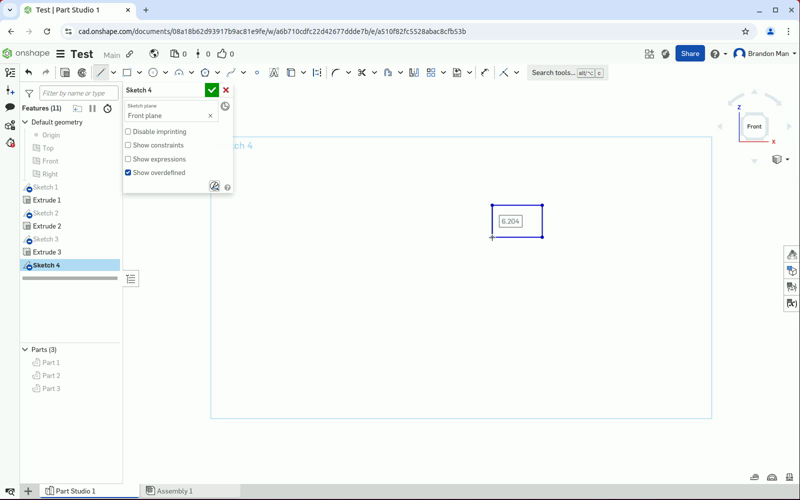
key(l)
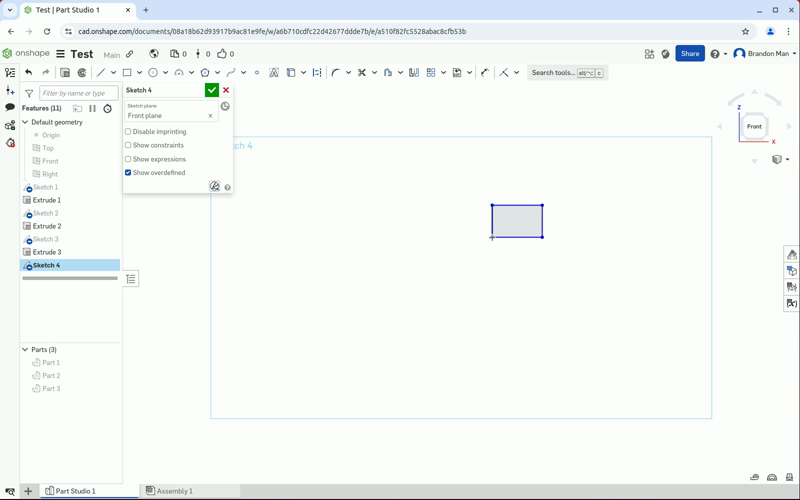
key_down(shift)
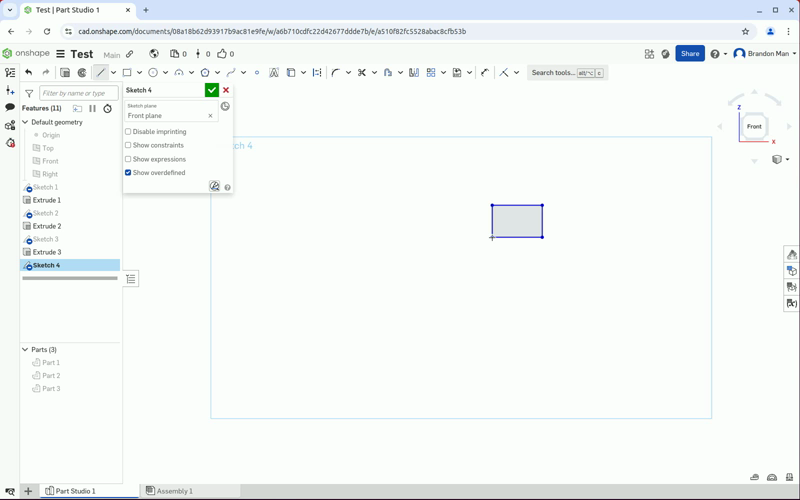
mouse_move(496, 233)
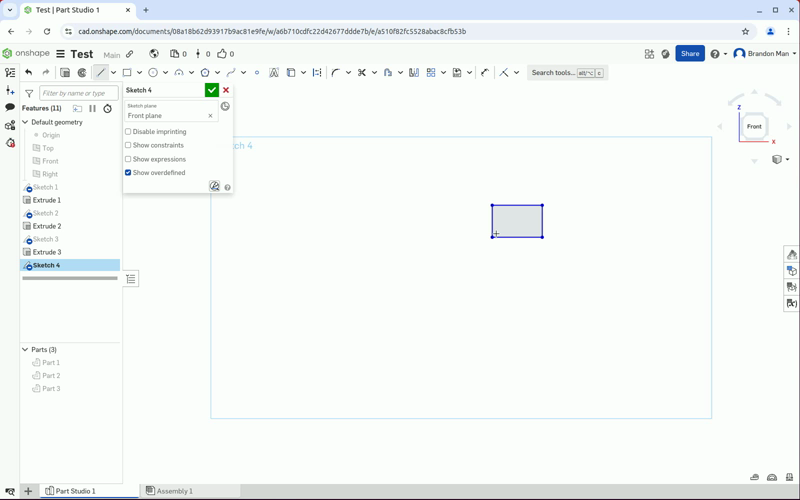
click(496, 233)
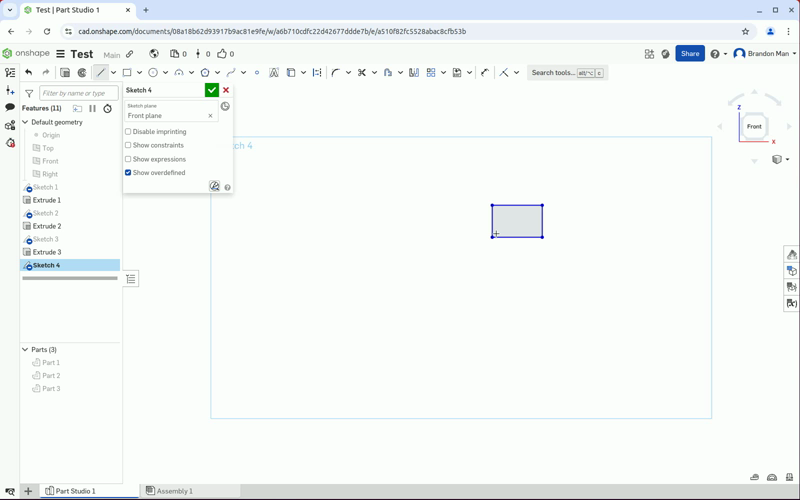
key_up(shift)
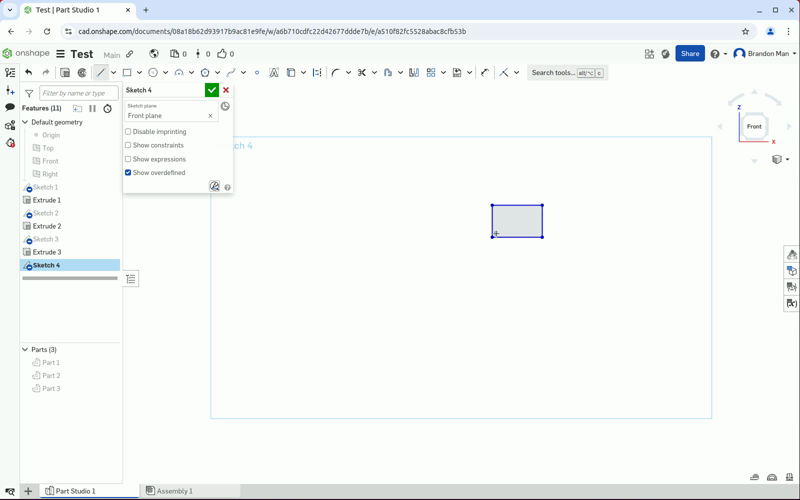
key_down(shift)
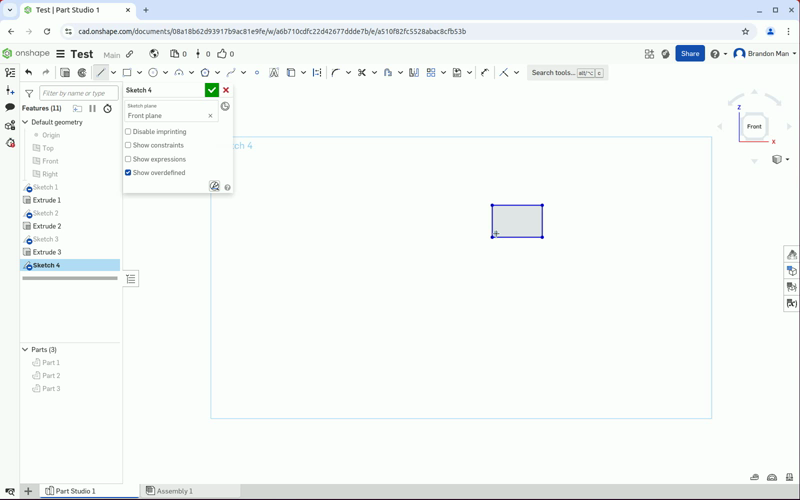
mouse_move(526, 233)
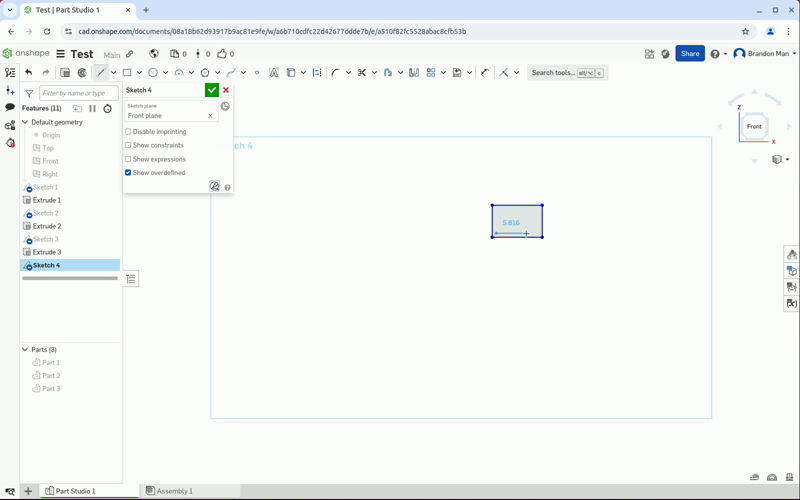
mouse_move(538, 233)
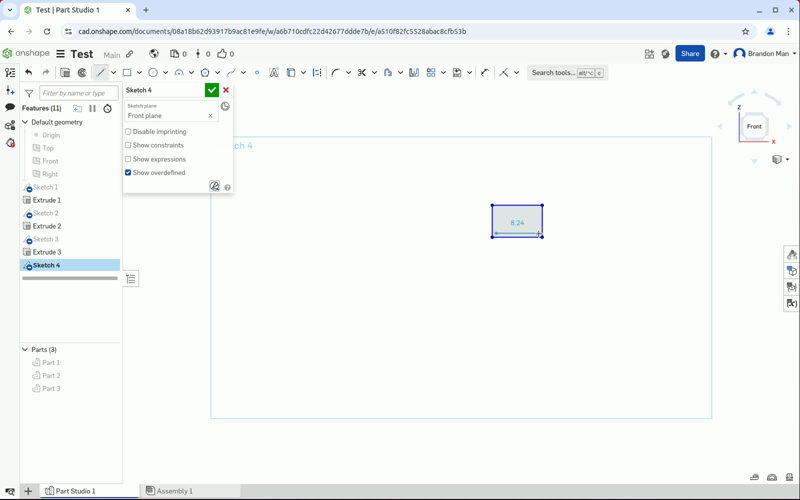
click(538, 233)
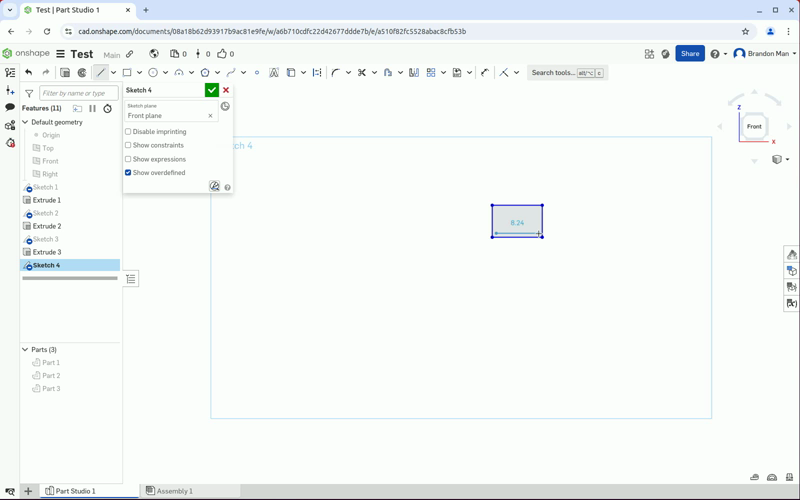
key_up(shift)
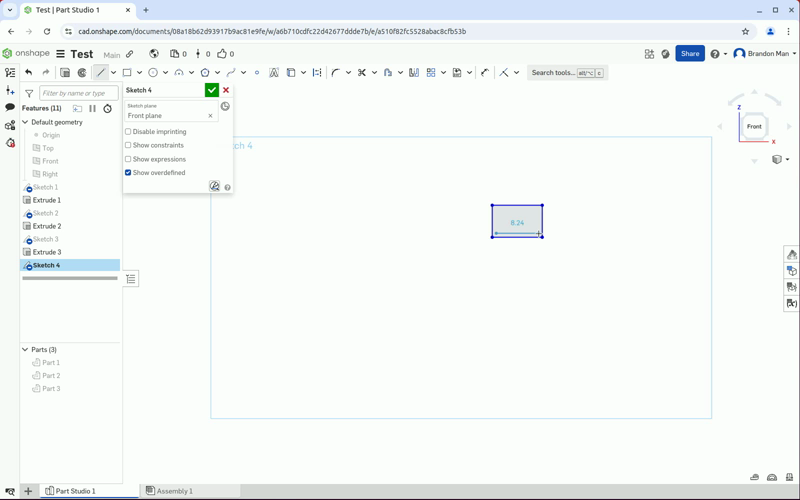
key_down(shift)
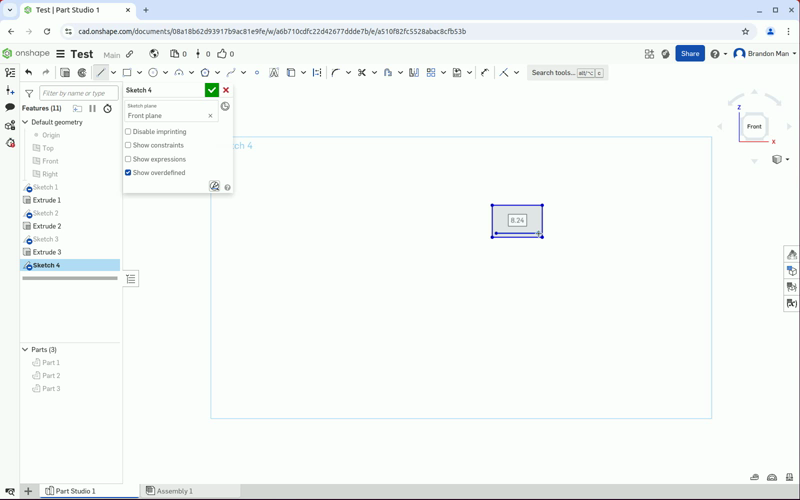
mouse_move(568, 233)
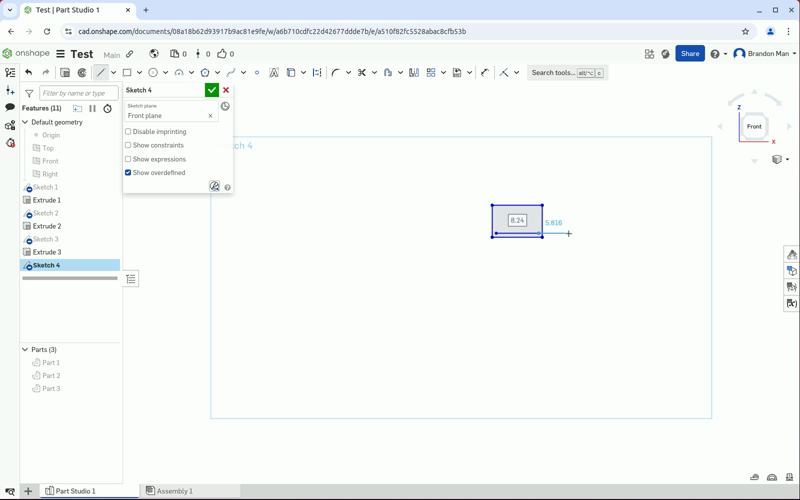
mouse_move(538, 208)
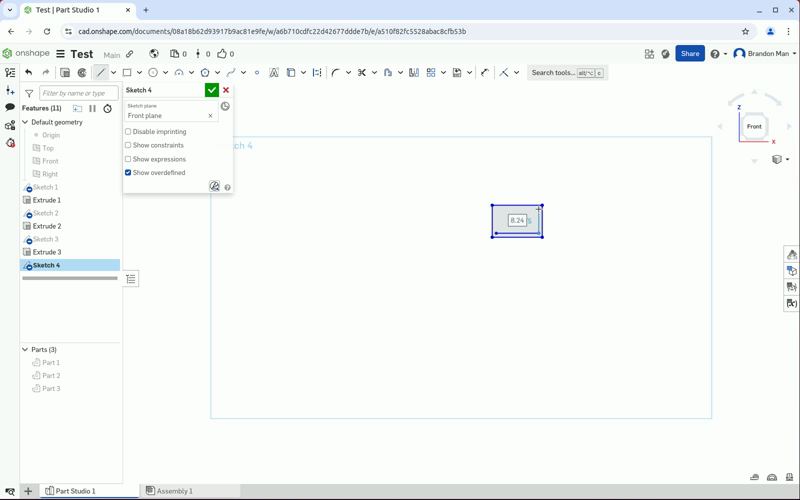
click(538, 208)
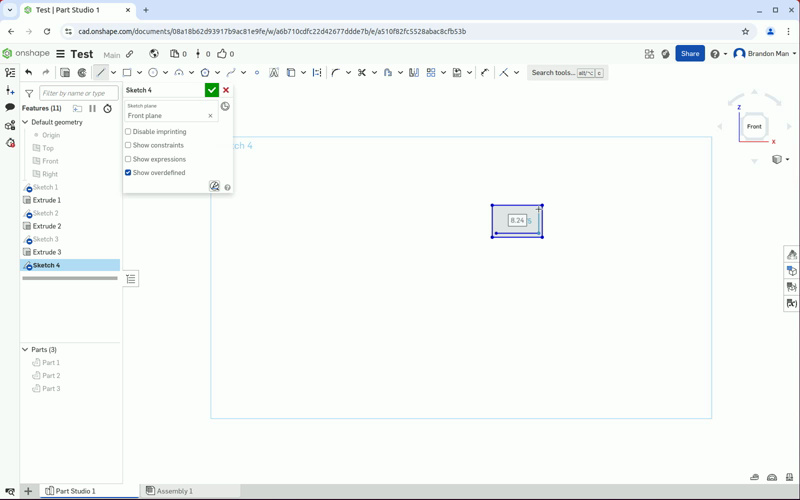
key_up(shift)
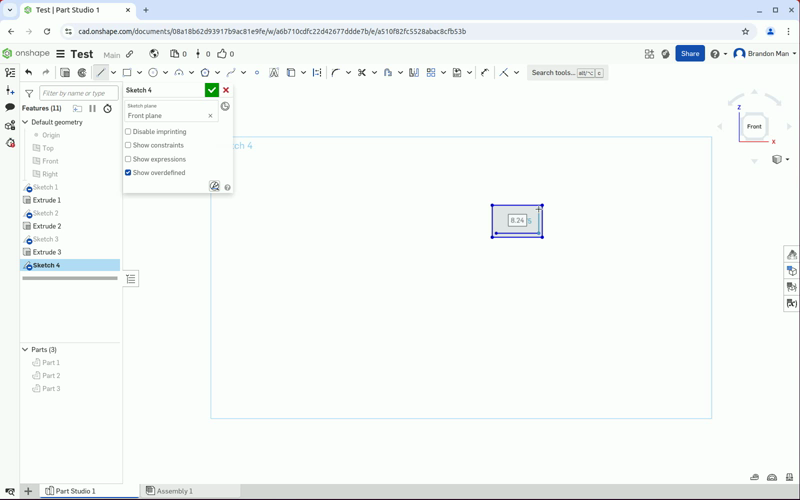
key_down(shift)
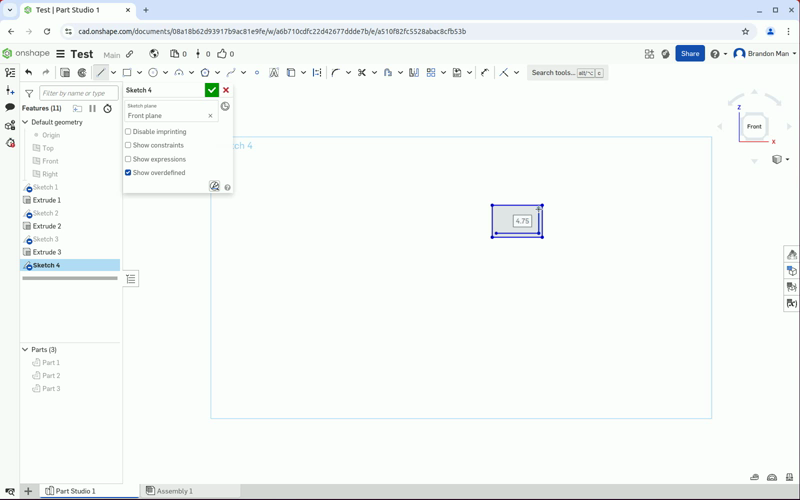
mouse_move(568, 208)
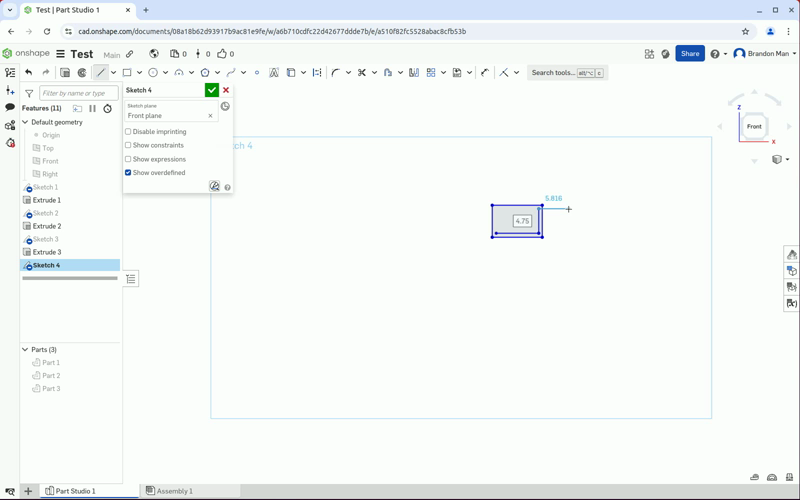
mouse_move(496, 208)
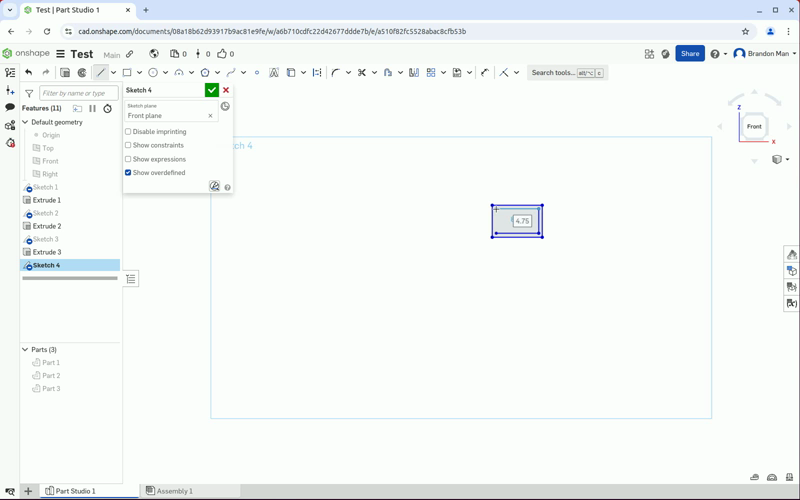
click(496, 208)
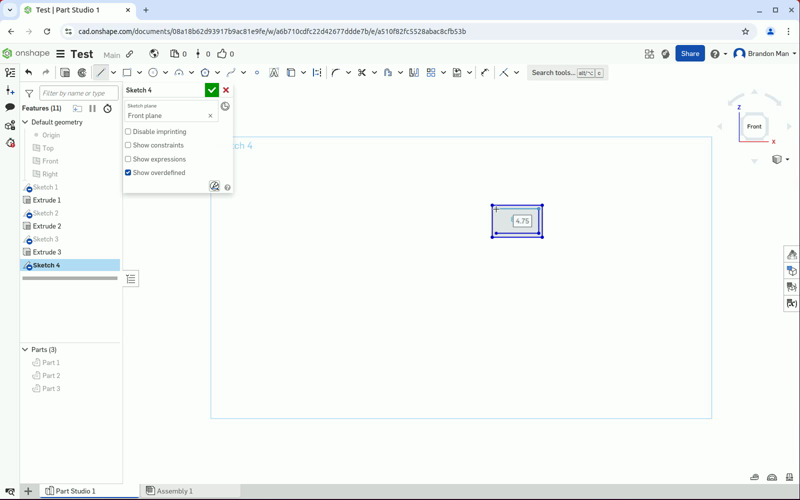
key_up(shift)
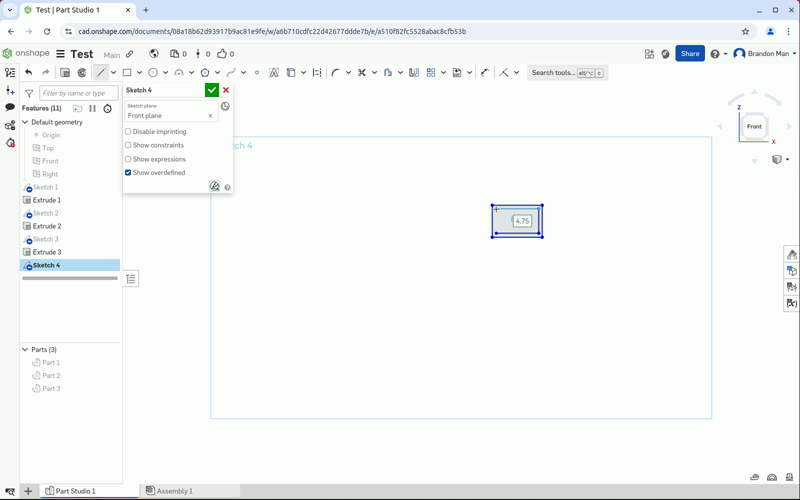
mouse_move(526, 208)
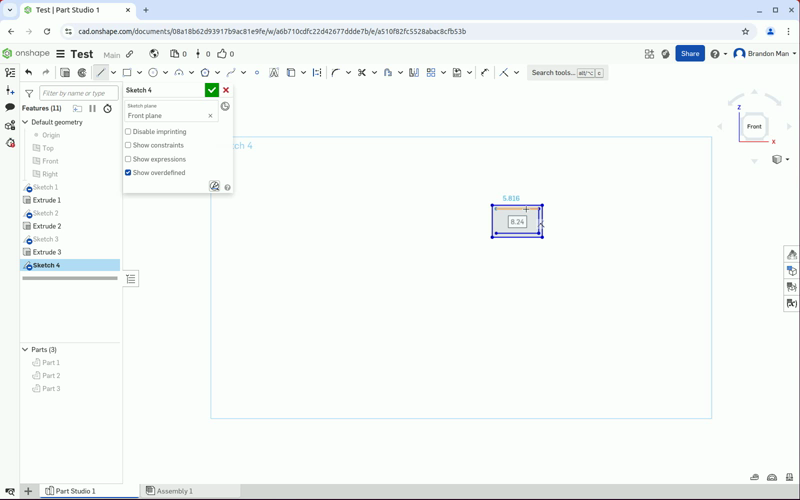
key_down(shift)
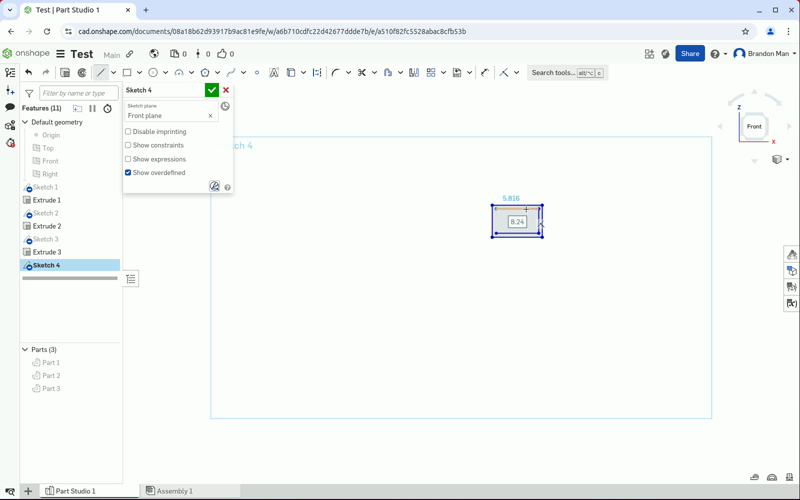
mouse_move(496, 233)
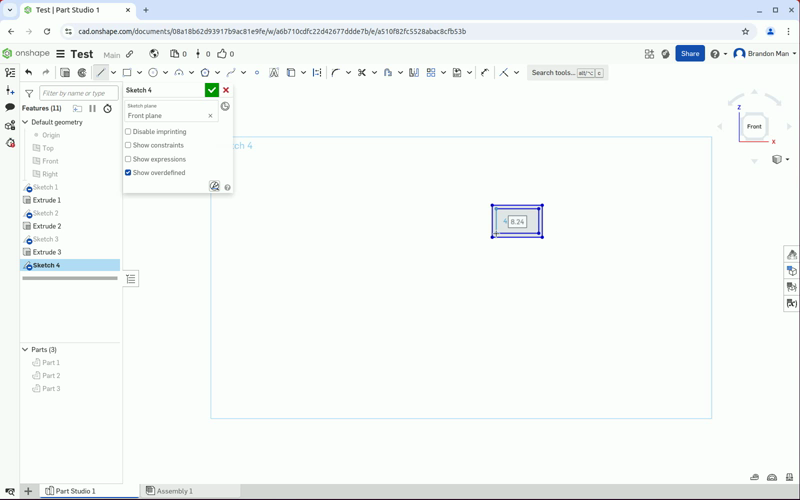
key_up(shift)
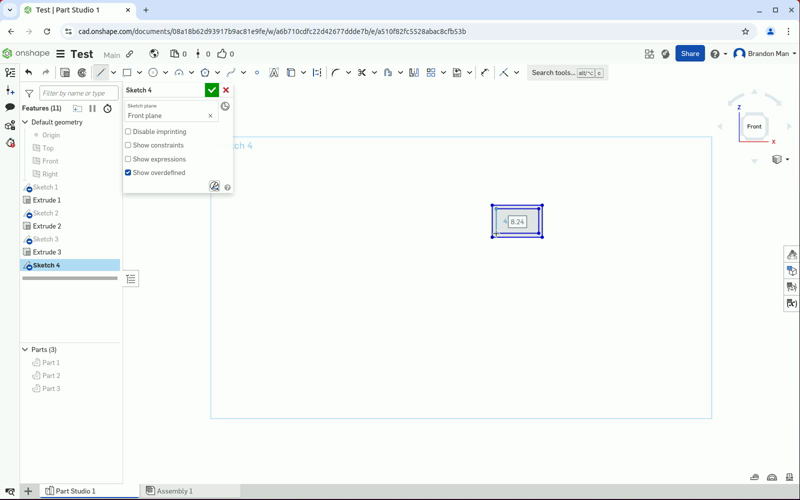
click(496, 233)
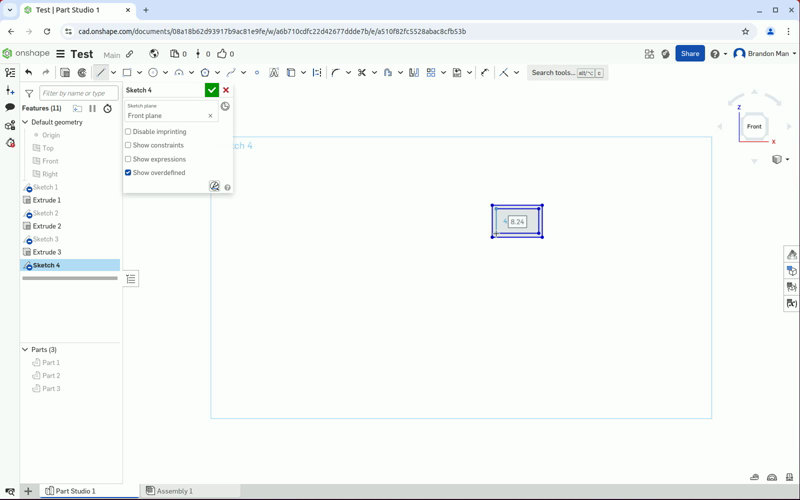
key(esc)
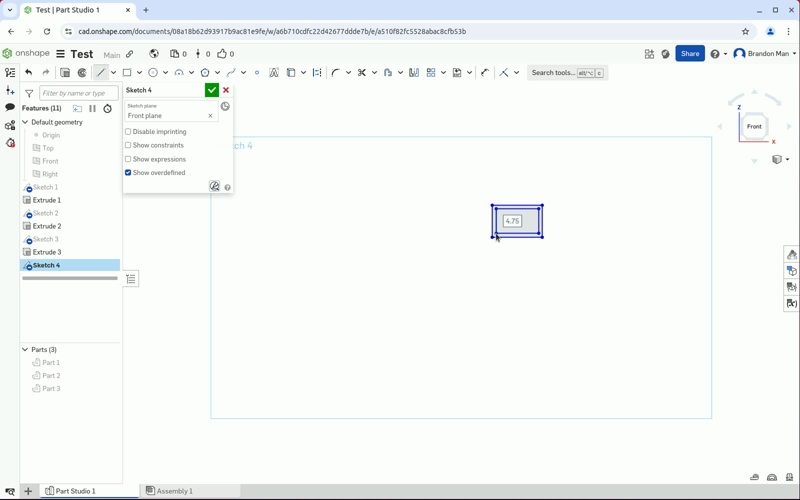
mouse_move(534, 235)
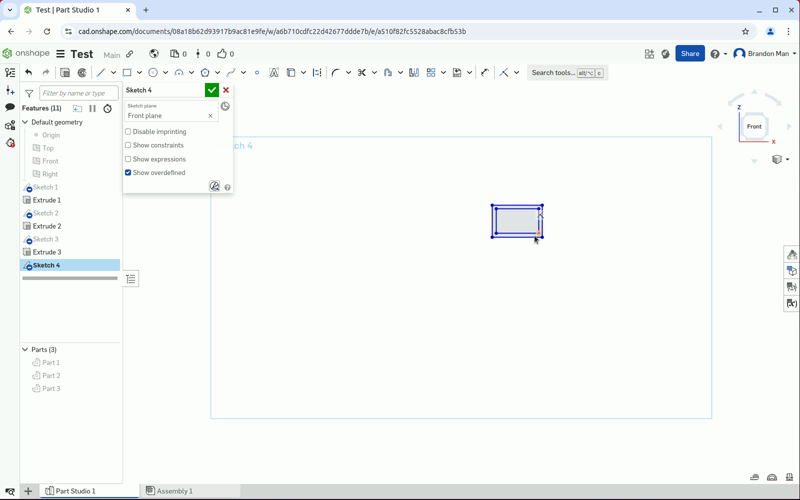
scroll(6)
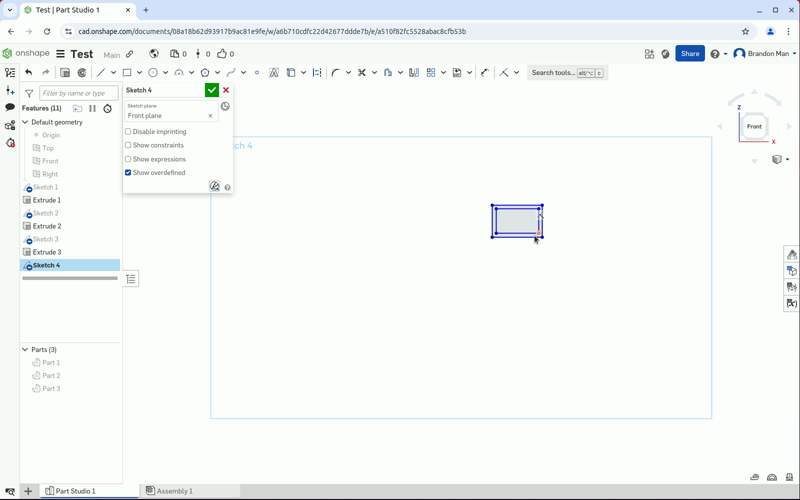
scroll(6)
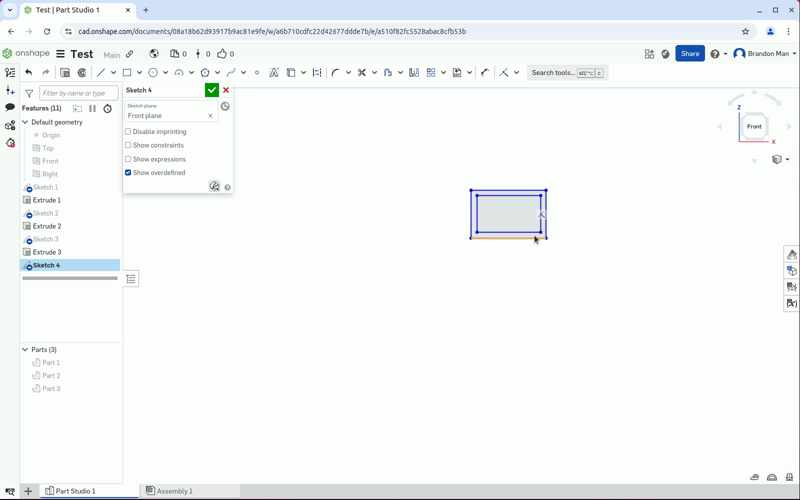
scroll(6)
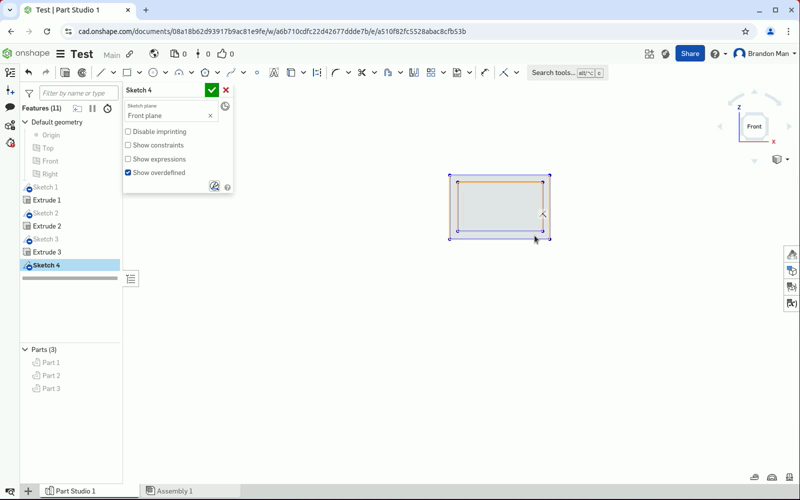
scroll(6)
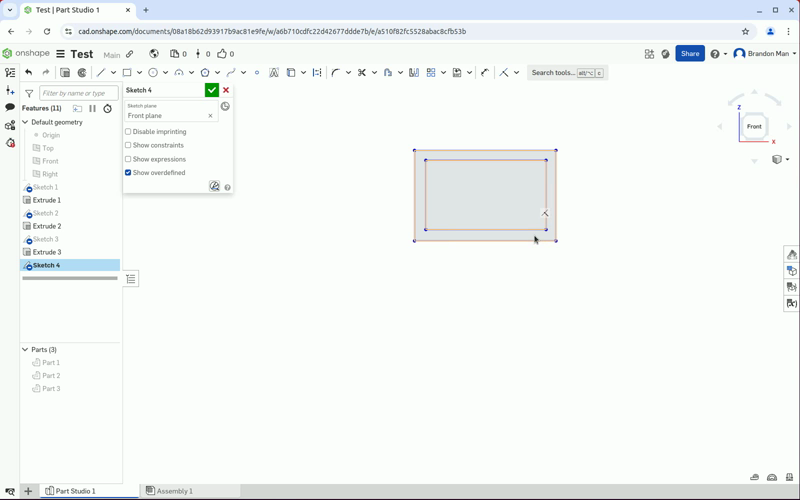
scroll(6)
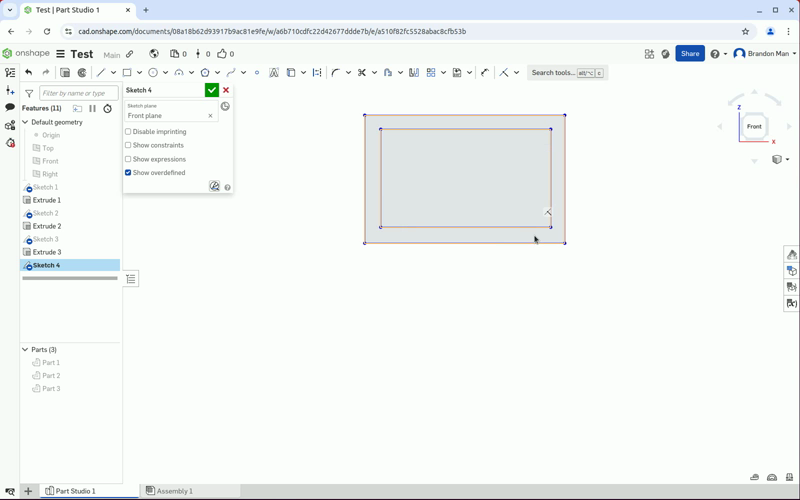
scroll(6)
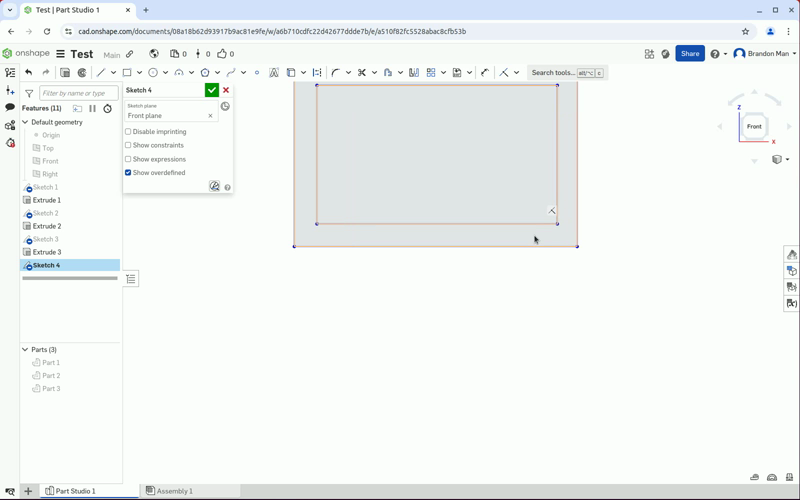
scroll(6)
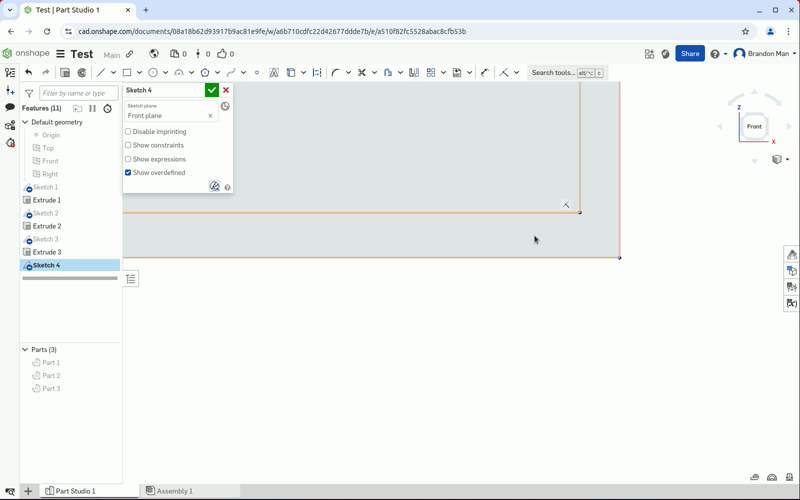
click(534, 235)
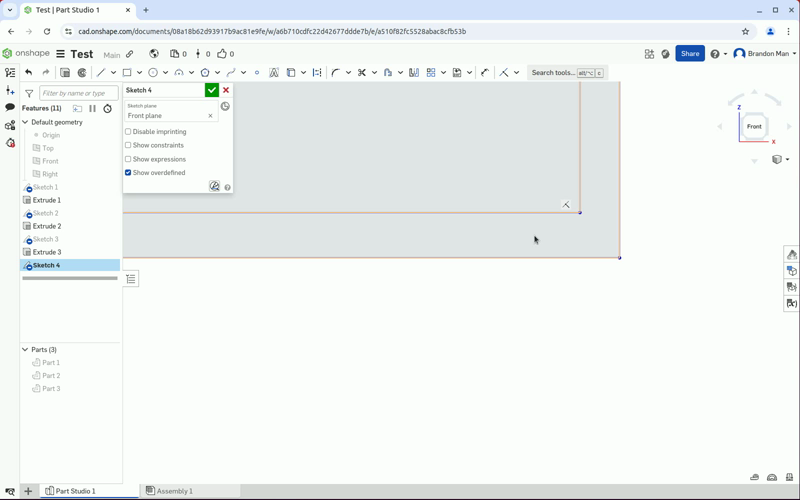
scroll(-6)
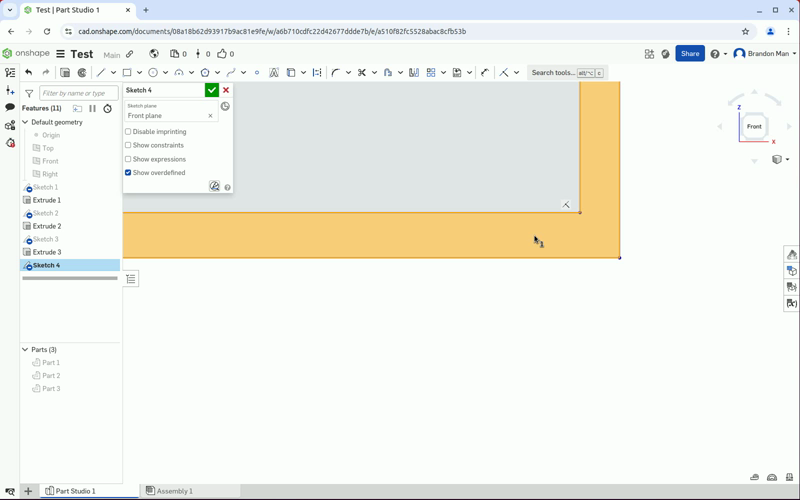
scroll(-6)
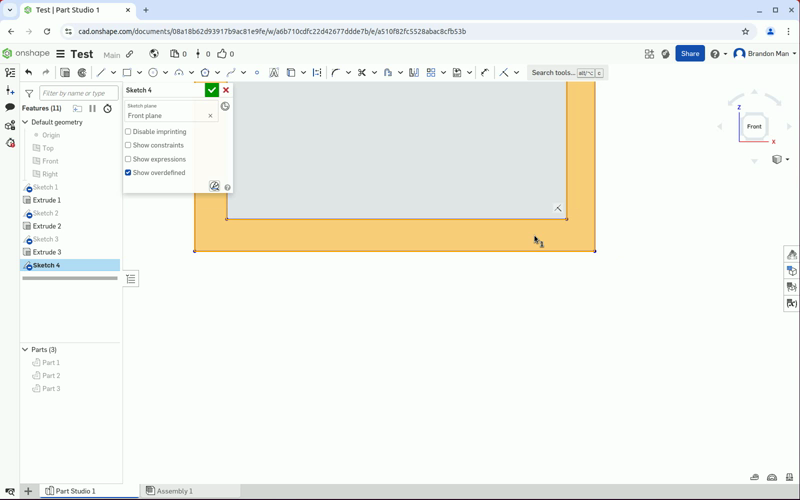
scroll(-6)
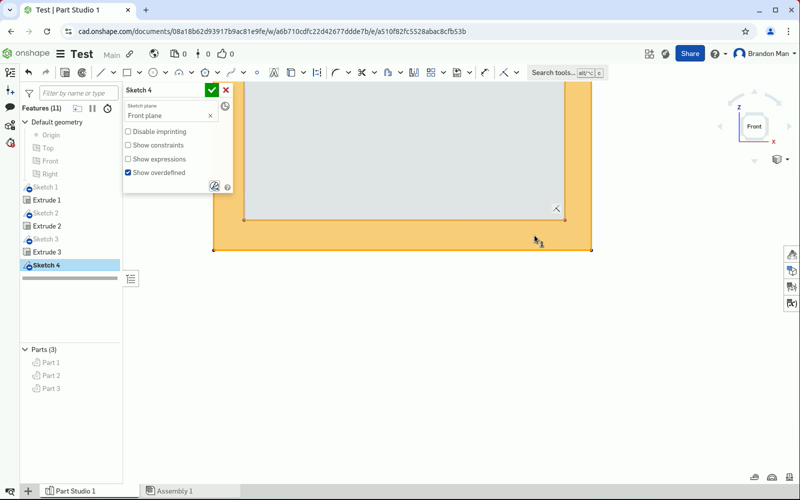
scroll(-6)
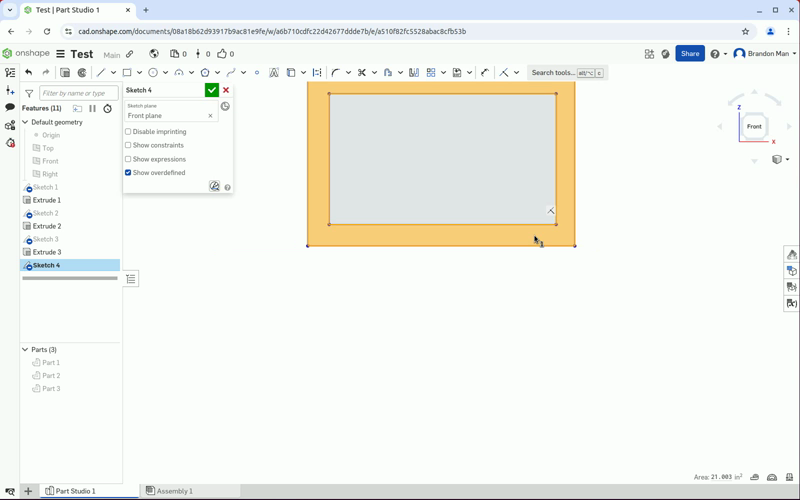
scroll(-6)
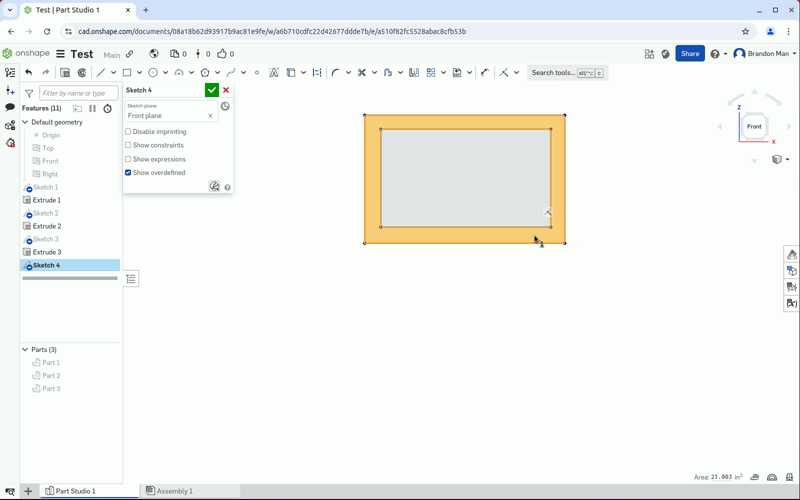
scroll(-6)
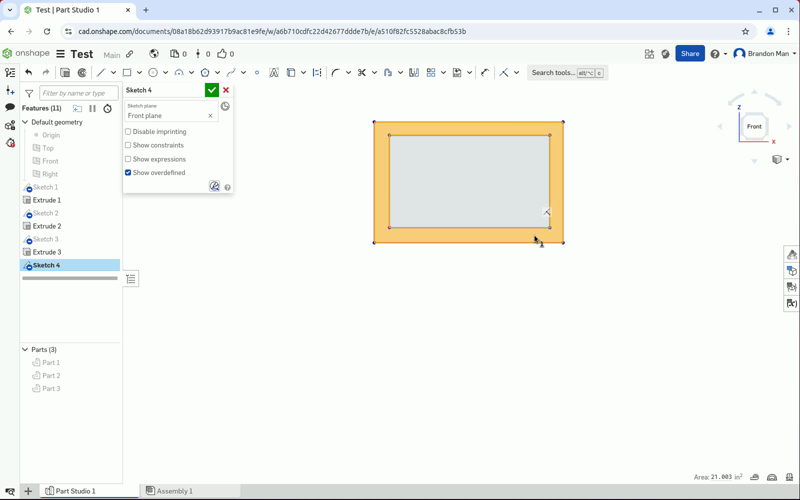
scroll(-6)
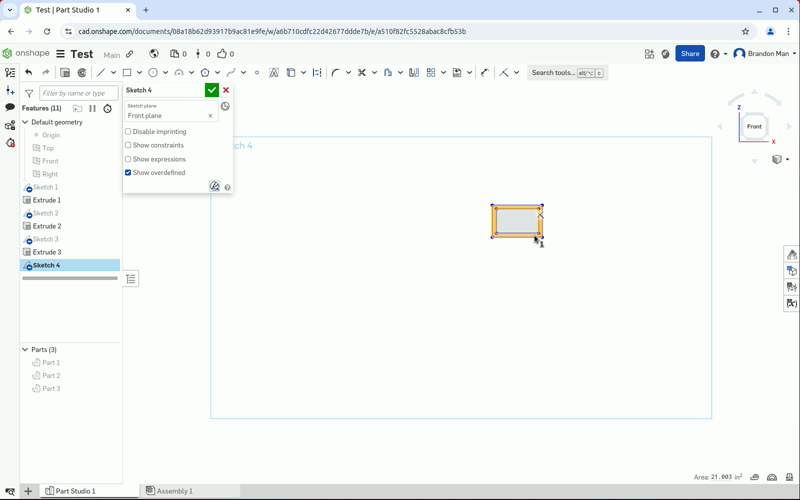
mouse_move(73, 352)
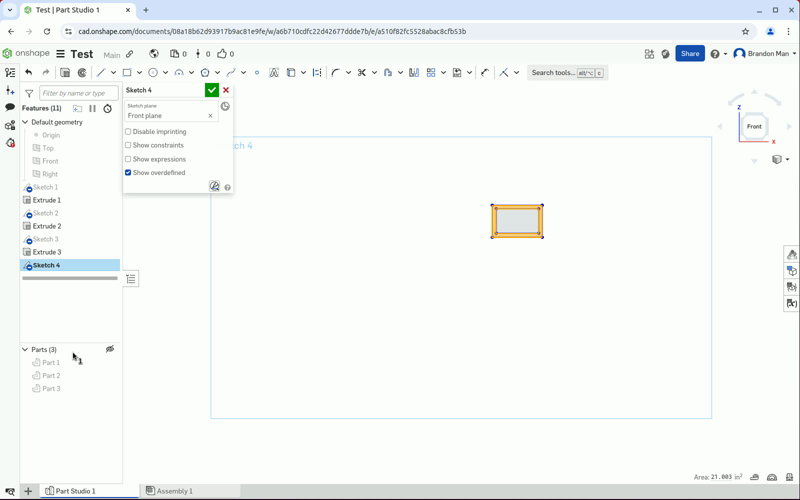
key(shift+y)
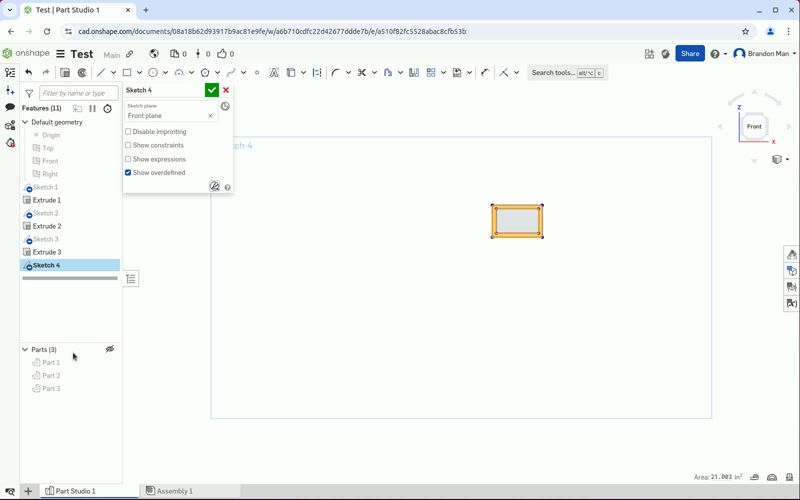
key(shift+e)
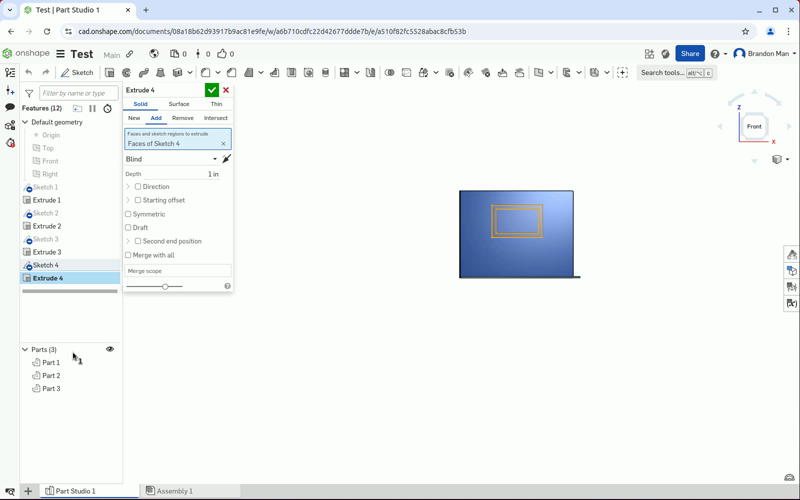
mouse_move(143, 106)
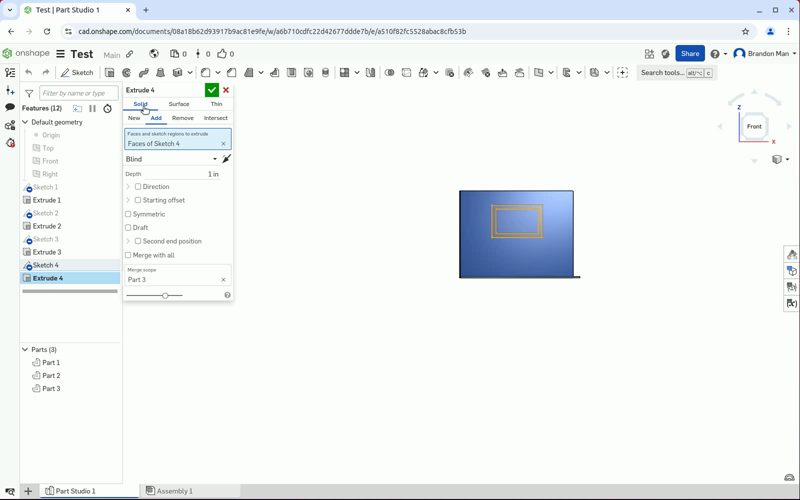
click(143, 106)
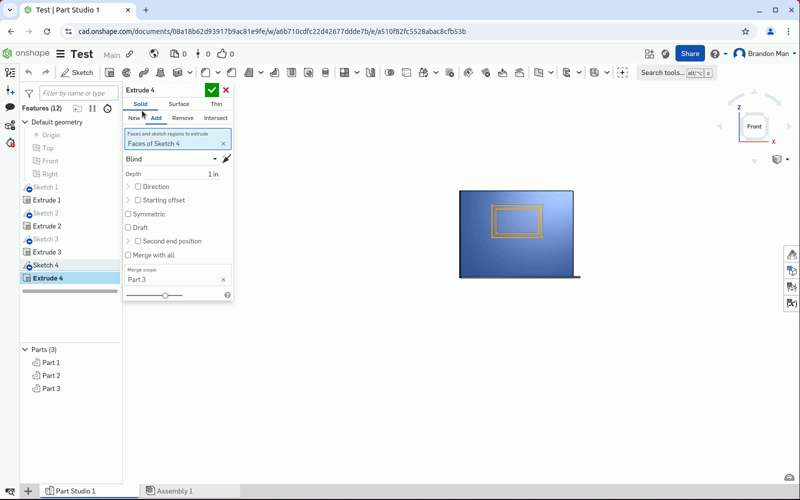
mouse_move(137, 120)
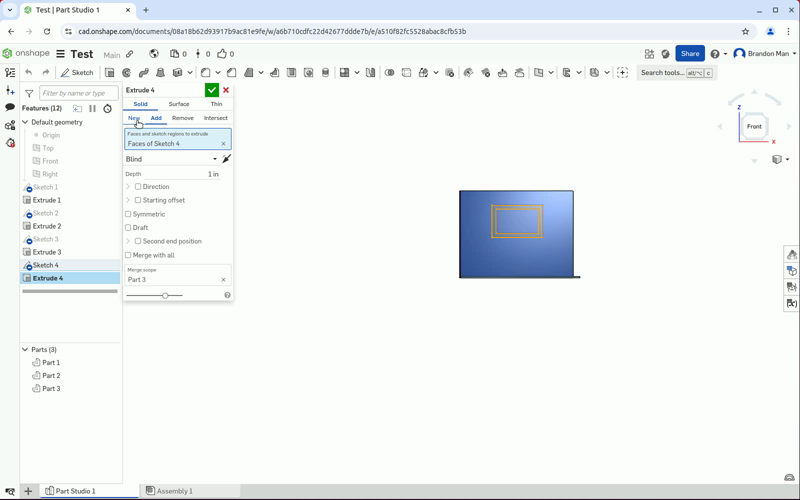
click(137, 120)
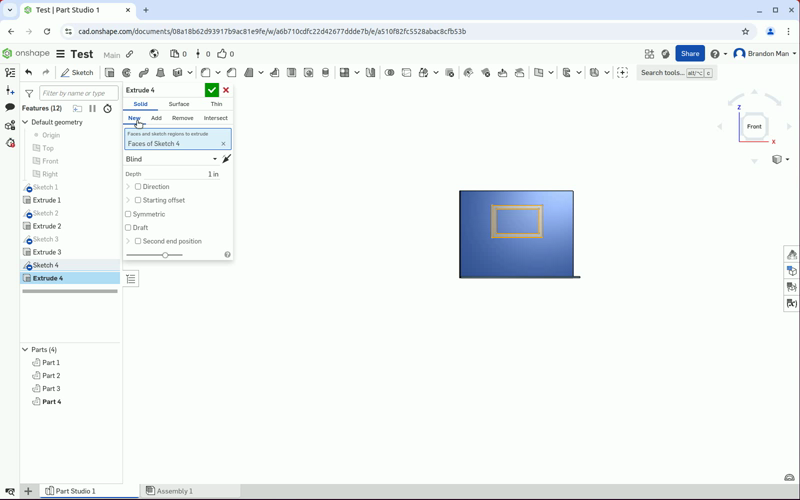
key(tab, 4)
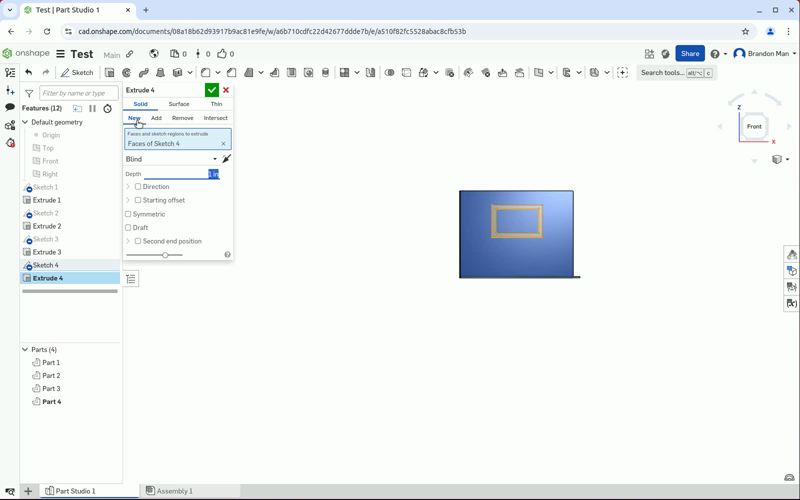
text(0.241)
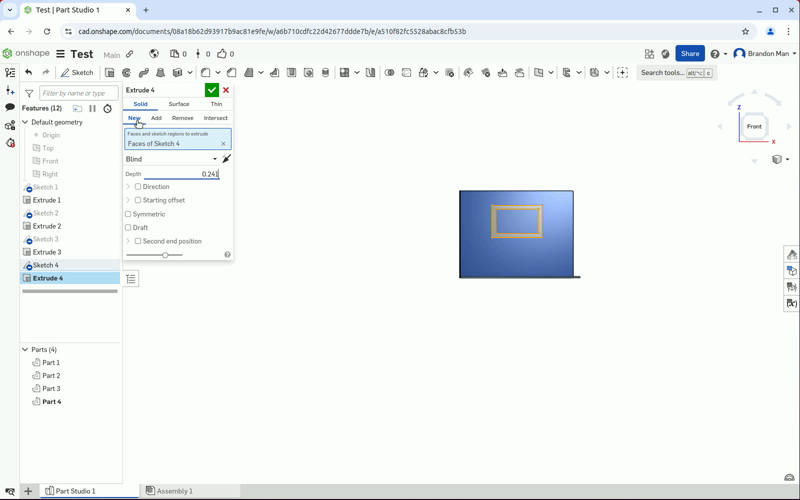
key(enter)
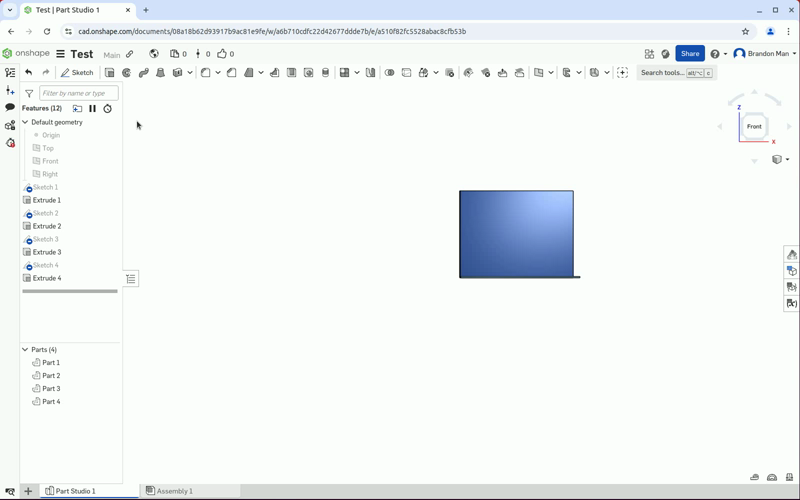
key(shift+h)
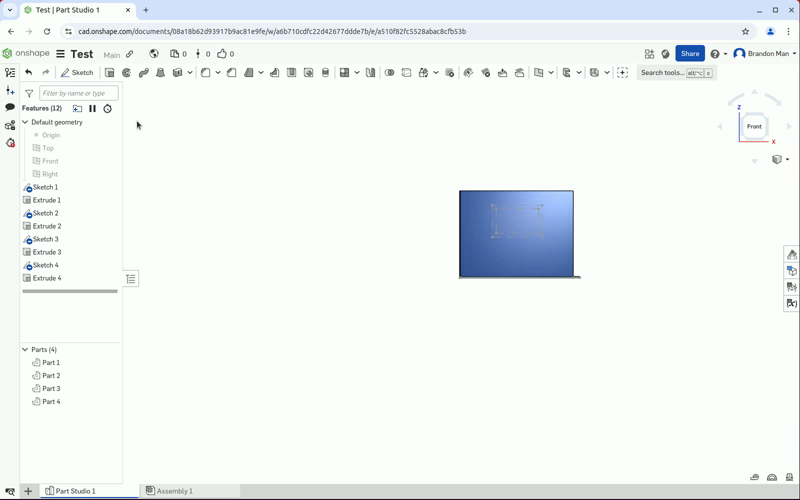
key(shift+h)
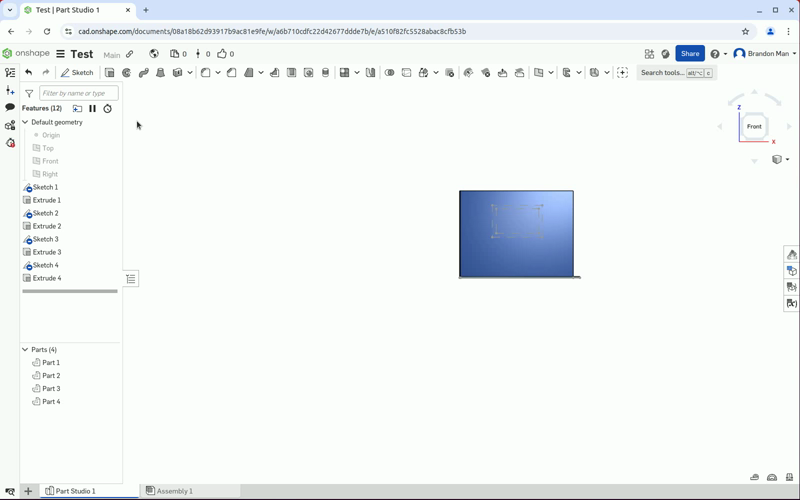
key(shift+7)
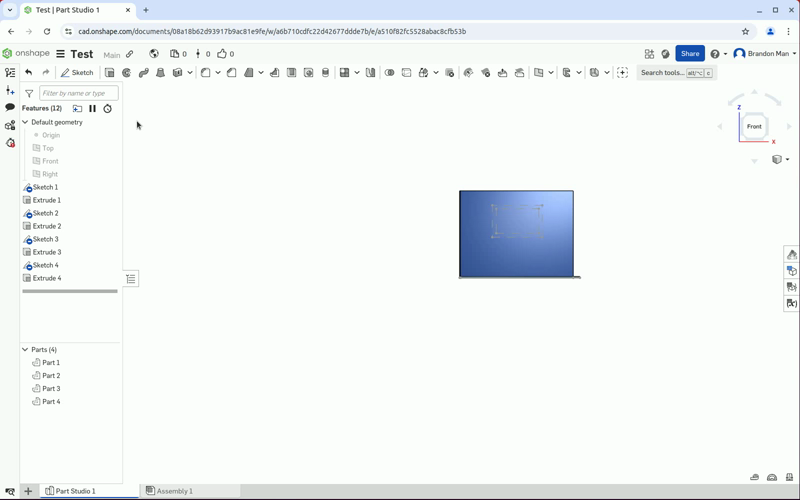
key(left, 2)
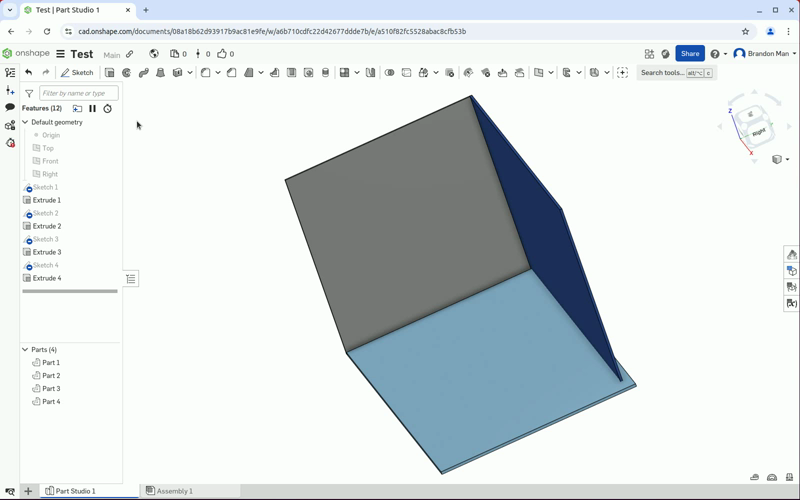
key(down, 2)
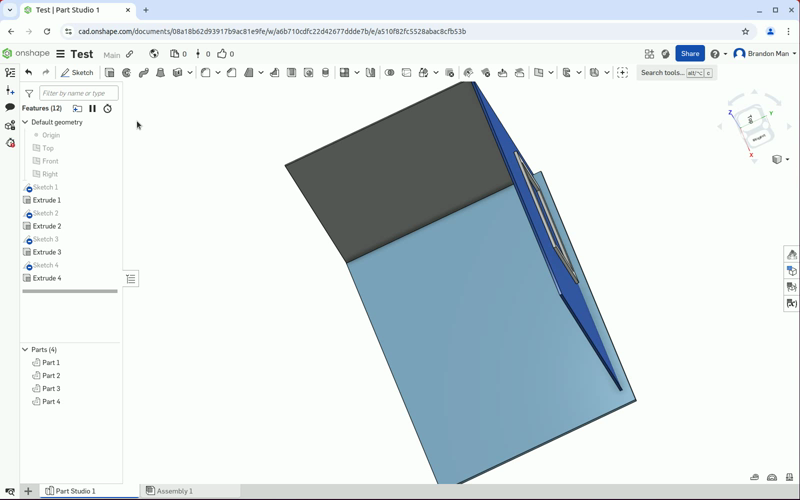
key(up, 2)
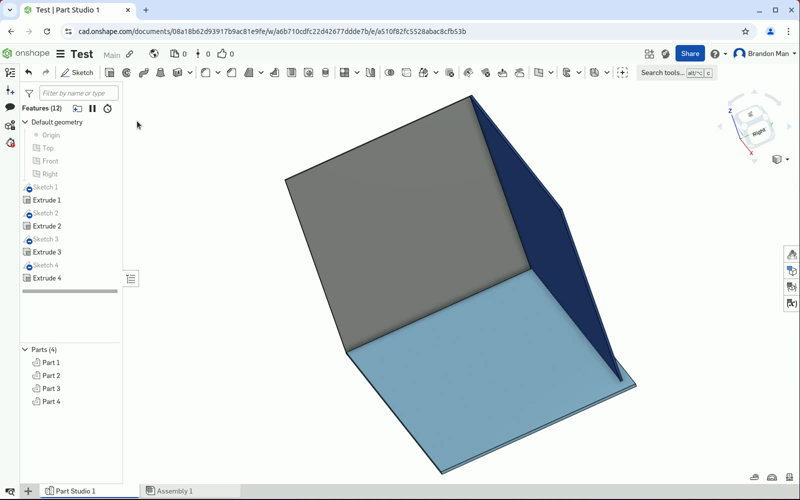
key(right, 2)
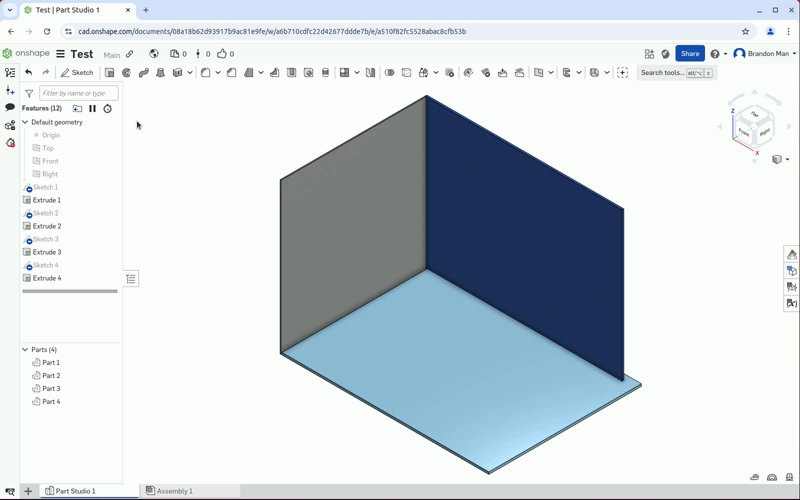
mouse_move(73, 189)
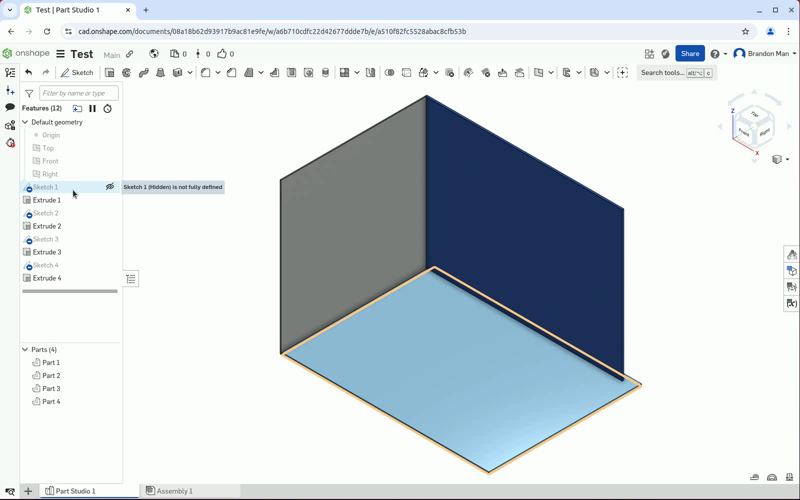
click(73, 189)